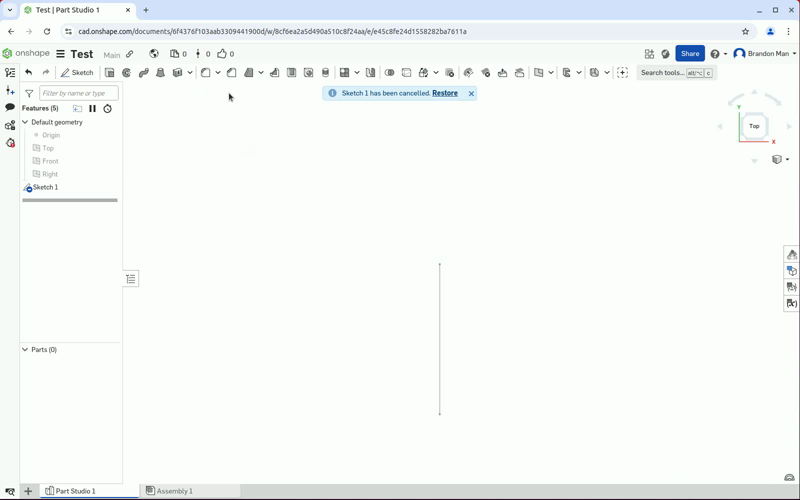
key(shift+h)
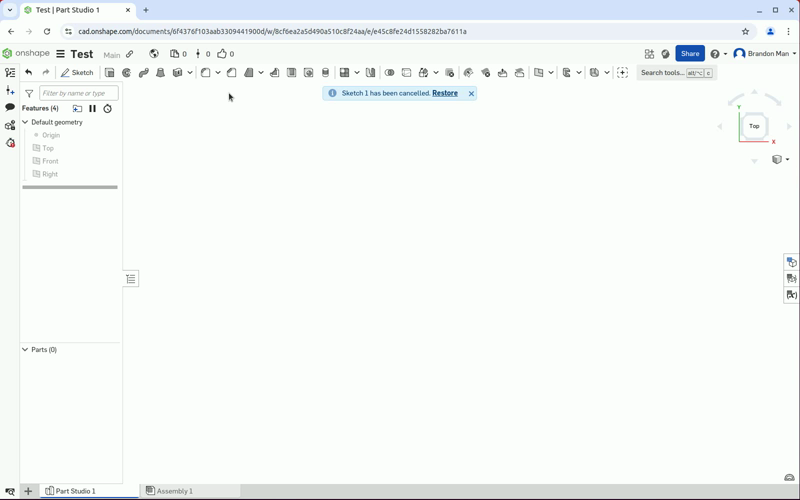
mouse_move(73, 352)
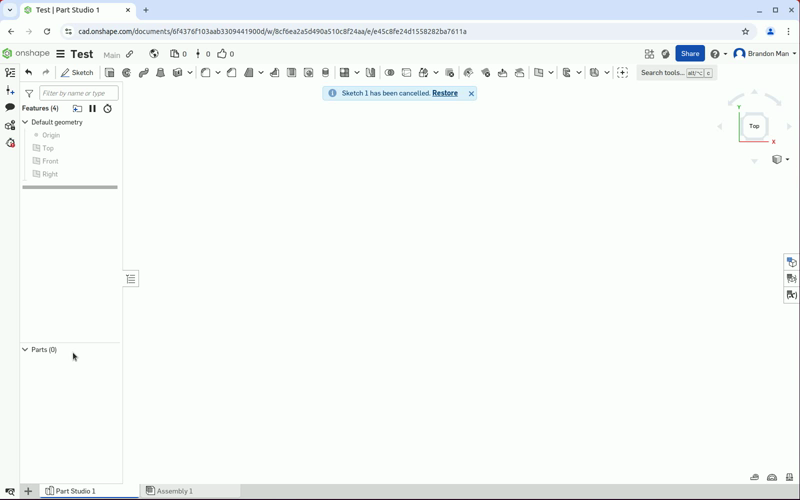
key(y)
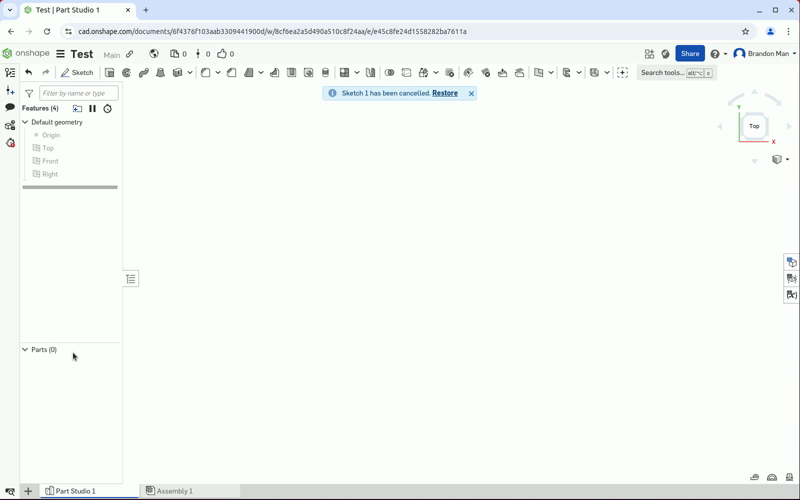
key(shift+p)
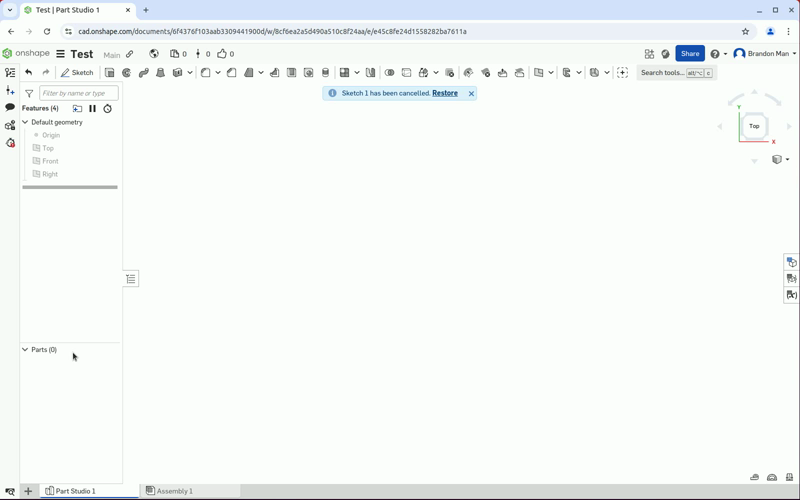
key(space)
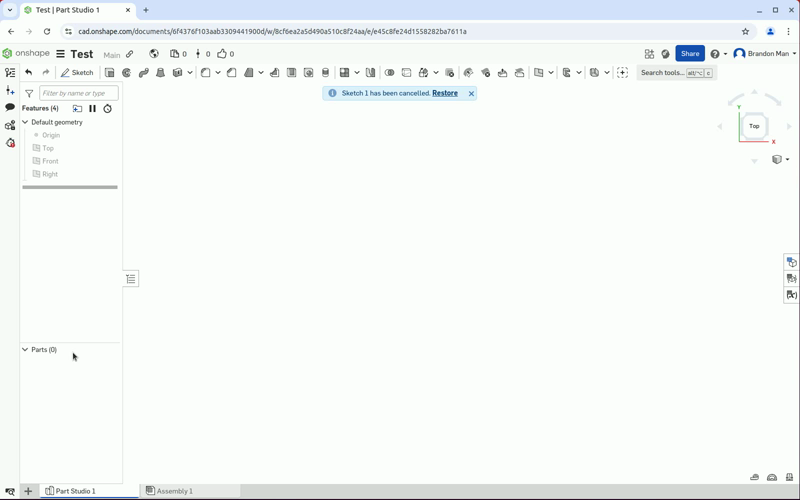
key_down(shift)
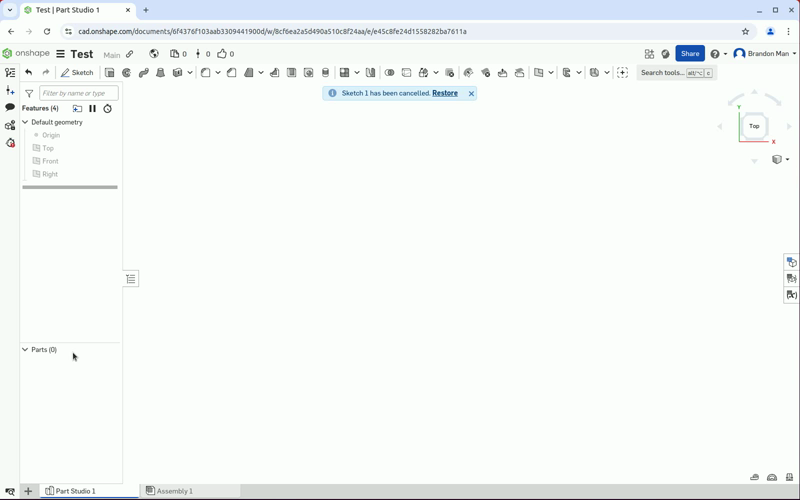
key(up)
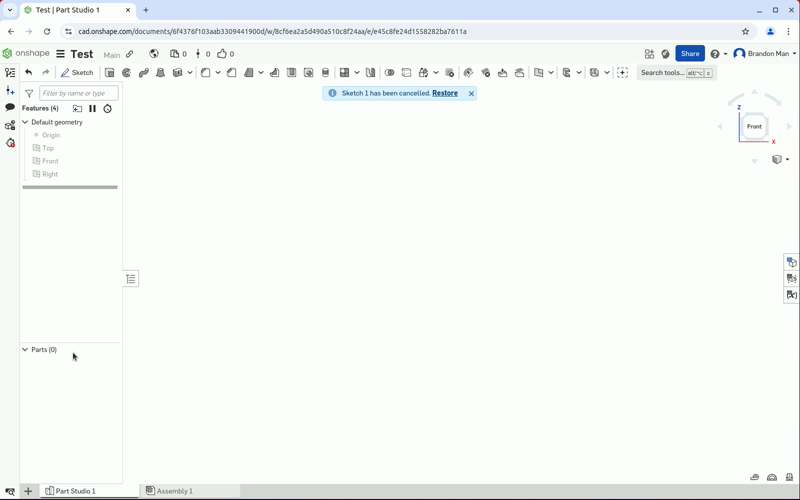
key_up(shift)
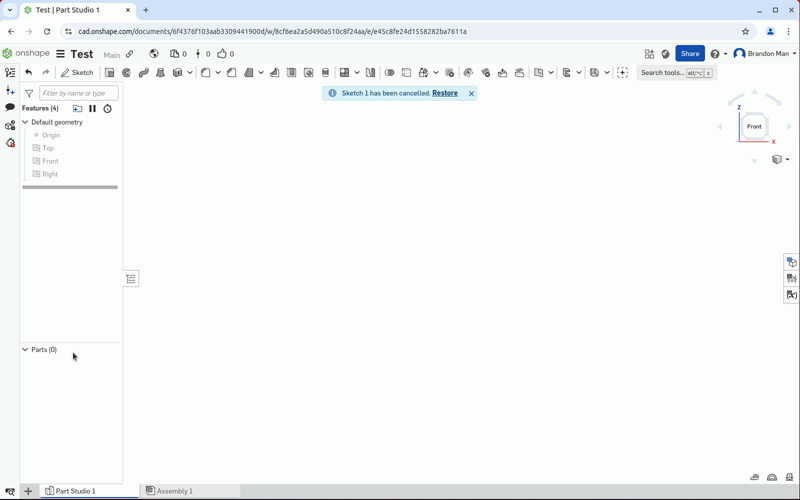
mouse_move(73, 352)
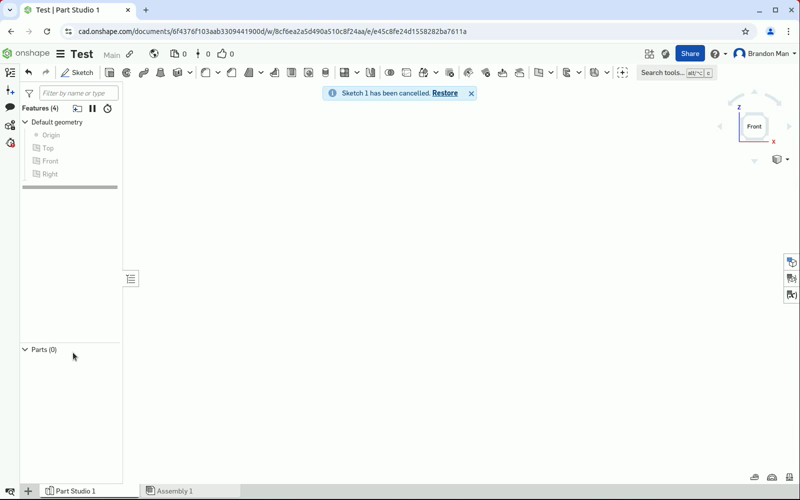
key(shift+y)
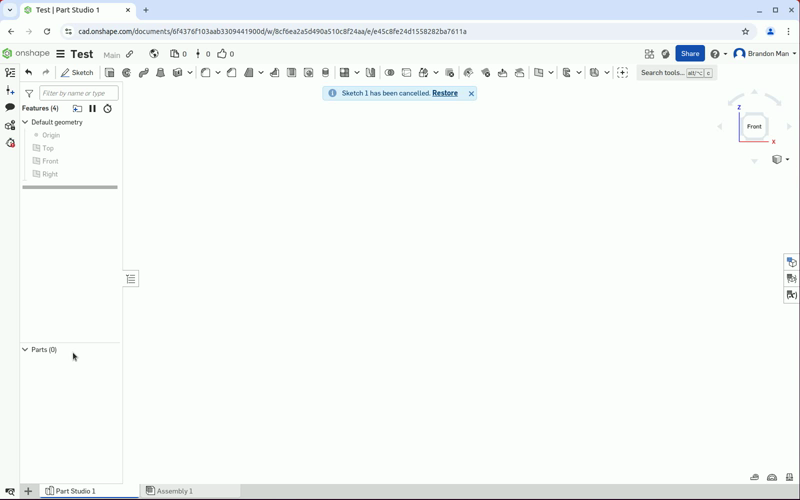
key(shift+s)
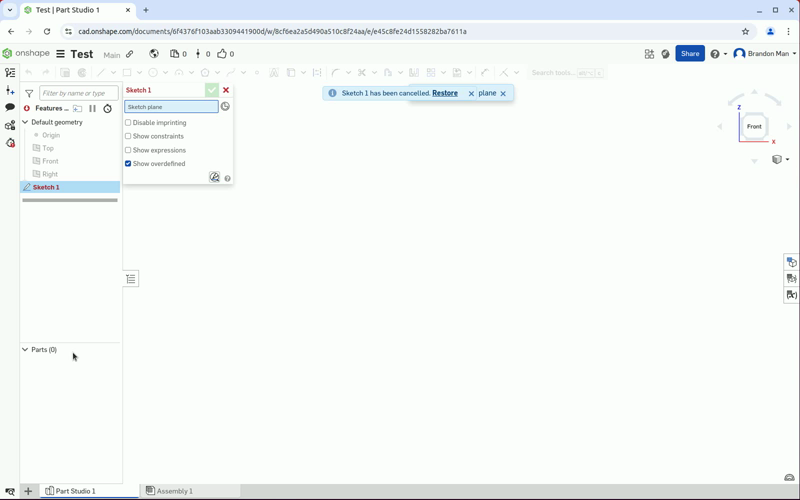
mouse_move(73, 163)
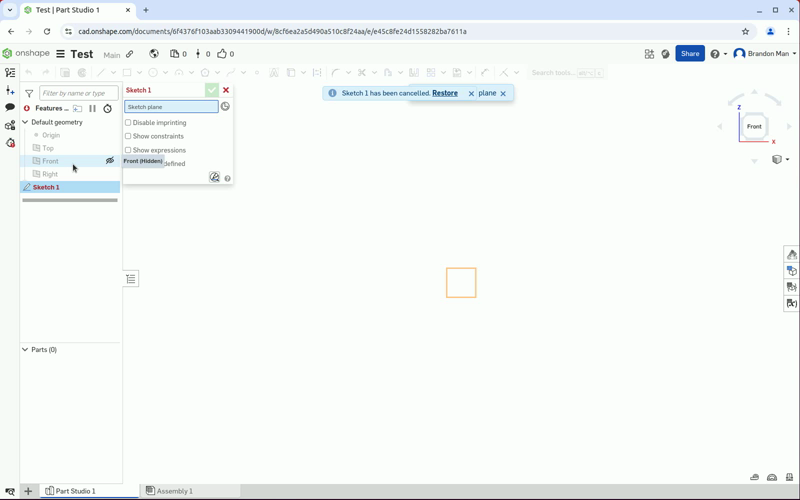
click(73, 163)
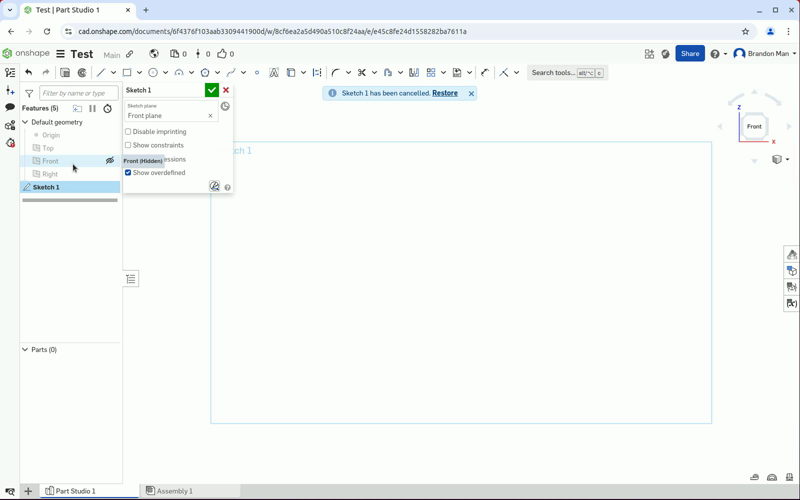
mouse_move(73, 352)
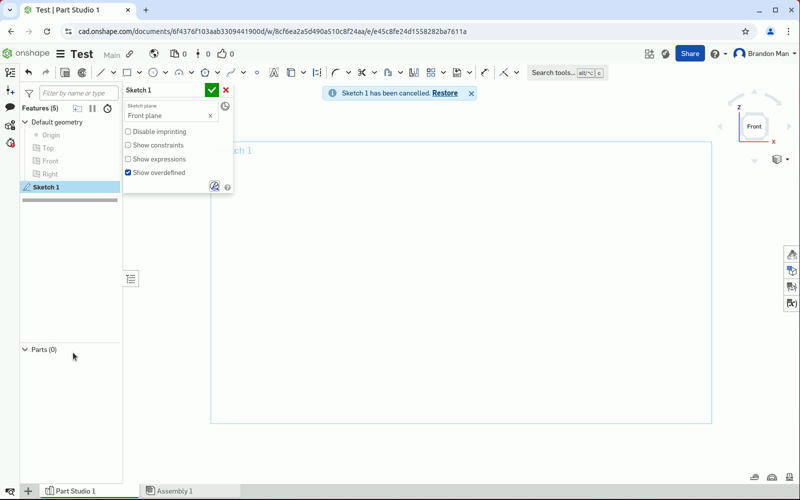
key(y)
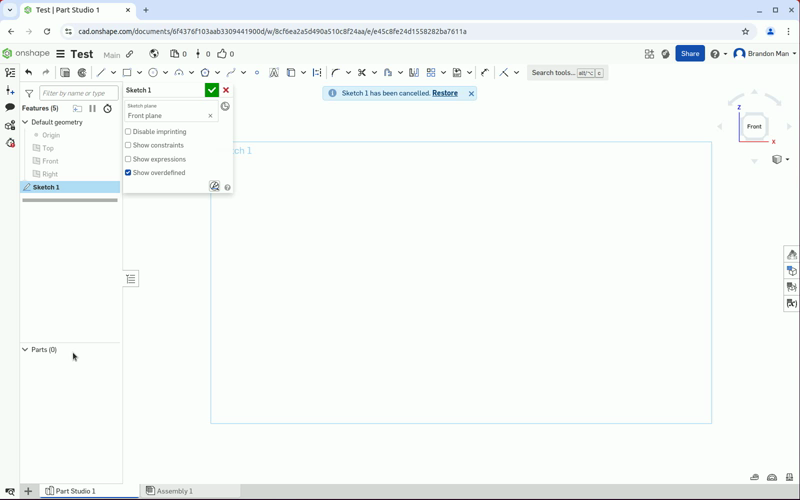
key(l)
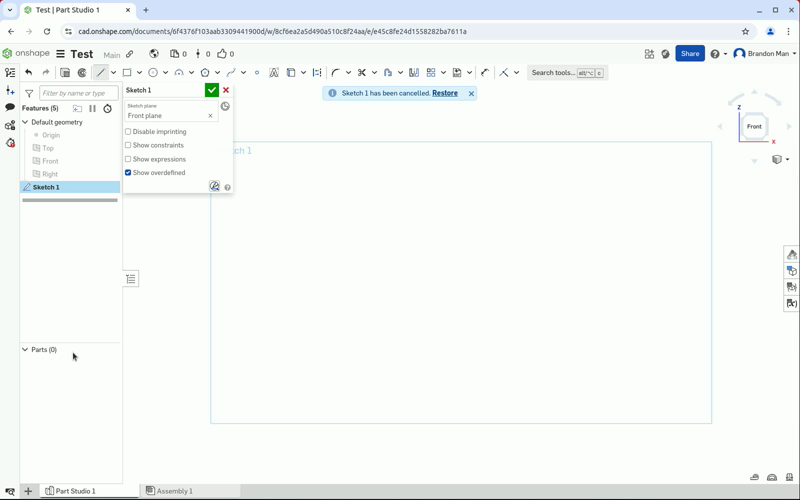
key_down(shift)
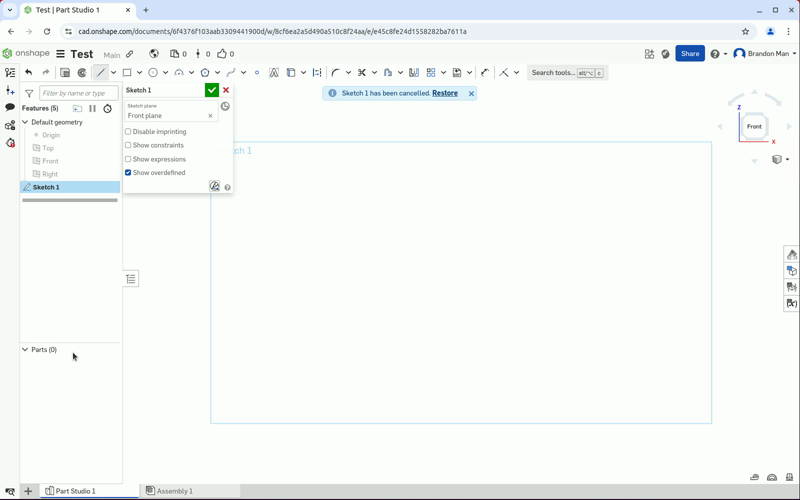
mouse_move(447, 291)
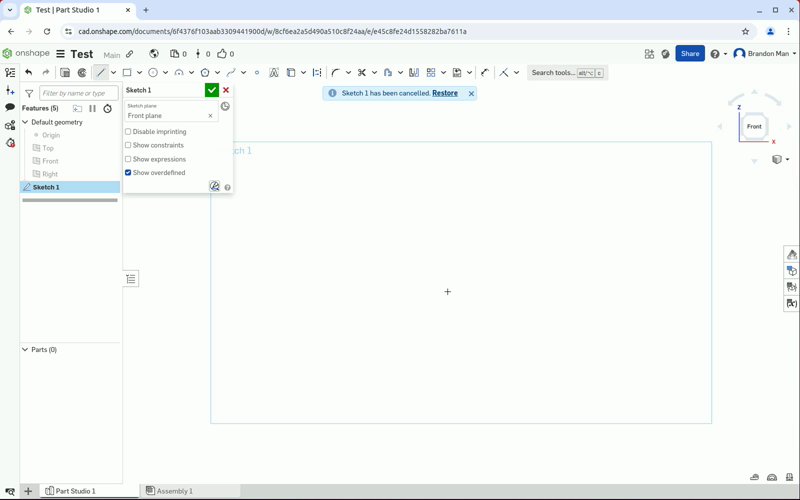
click(447, 291)
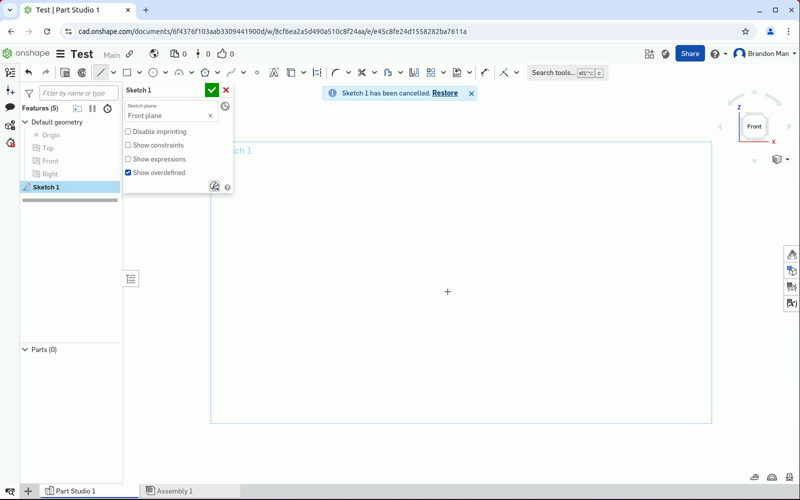
key_up(shift)
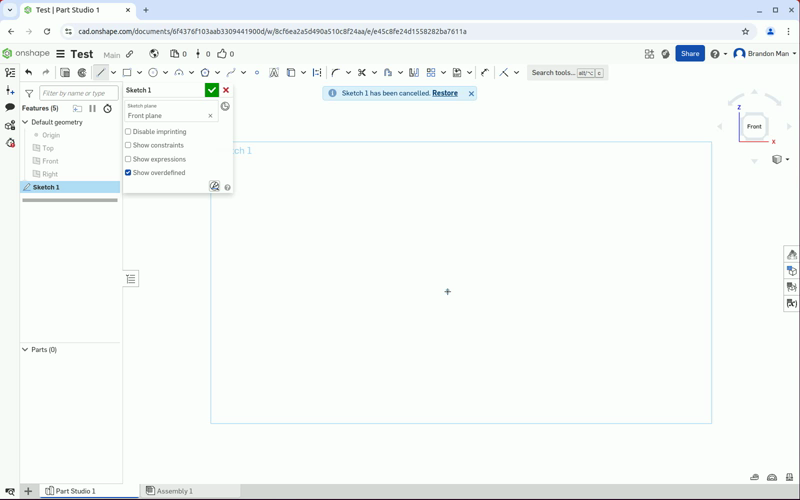
key_down(shift)
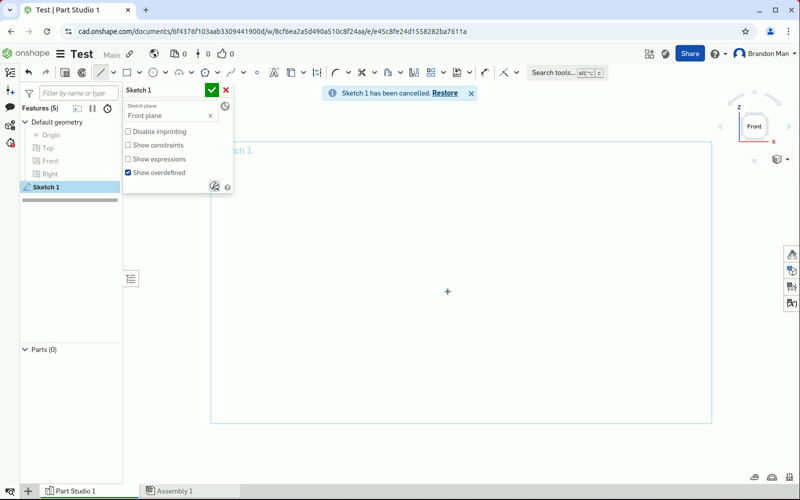
mouse_move(477, 291)
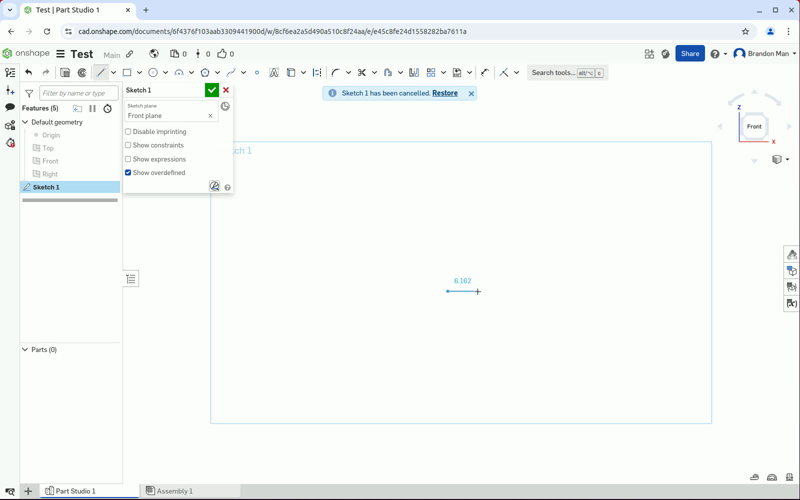
mouse_move(470, 291)
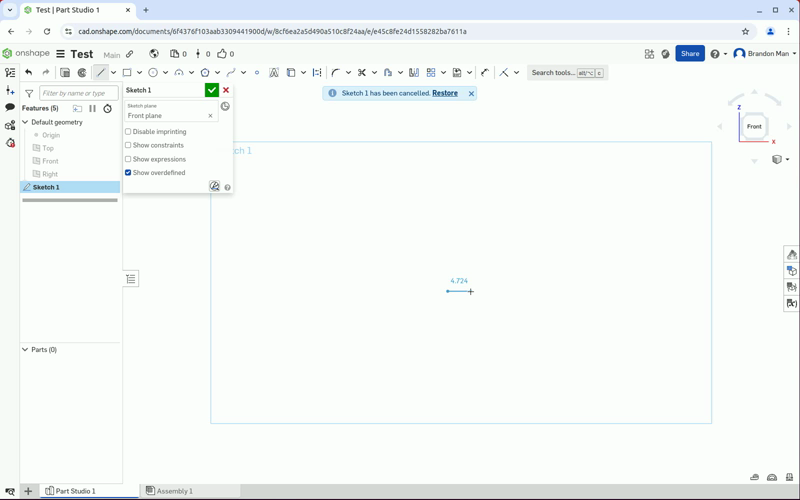
click(470, 291)
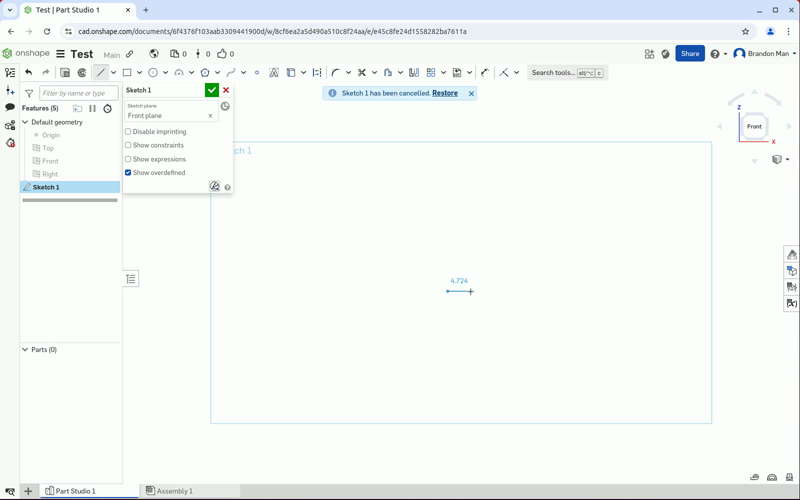
key_up(shift)
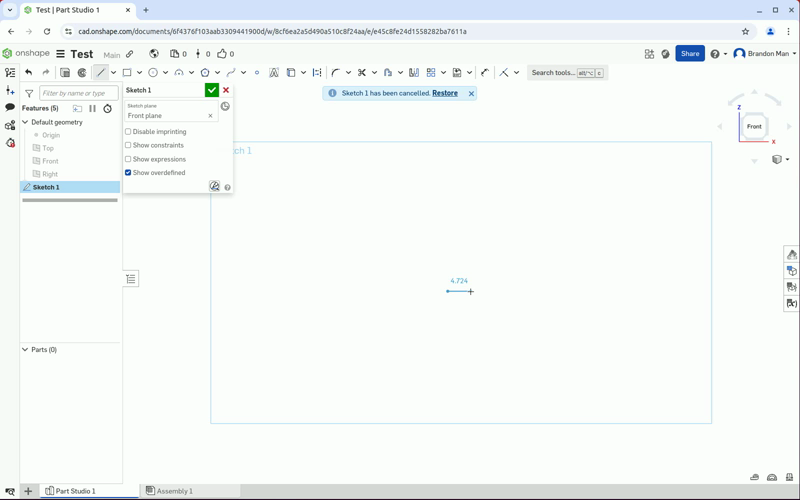
key_down(shift)
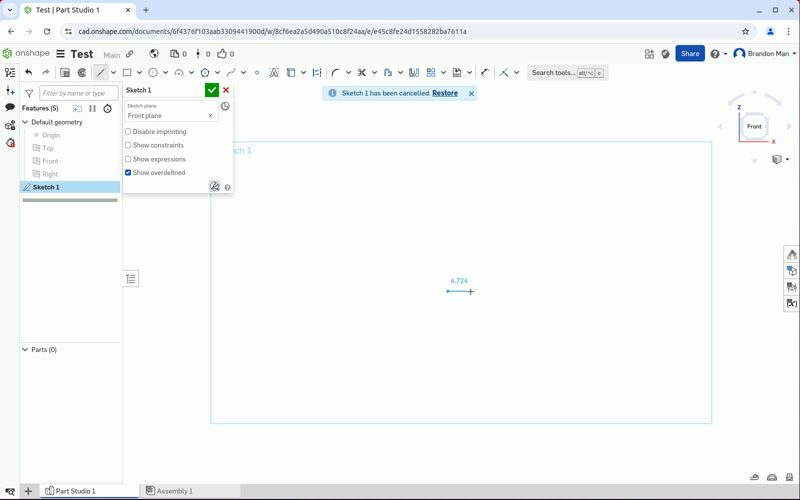
mouse_move(501, 291)
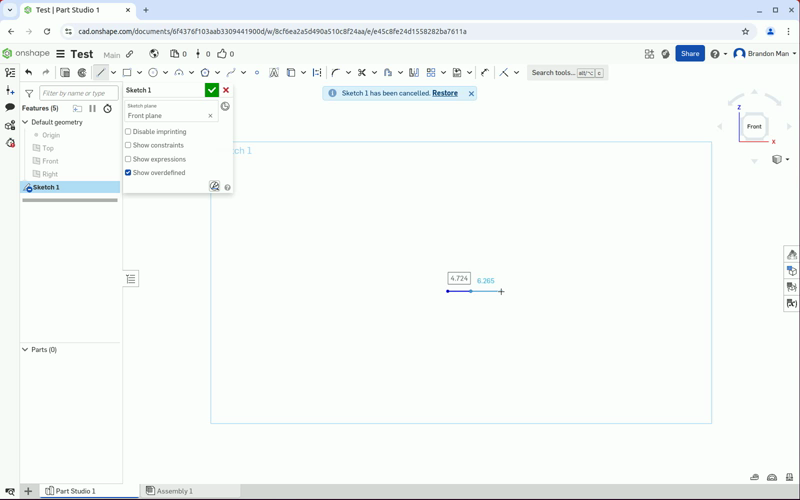
mouse_move(470, 282)
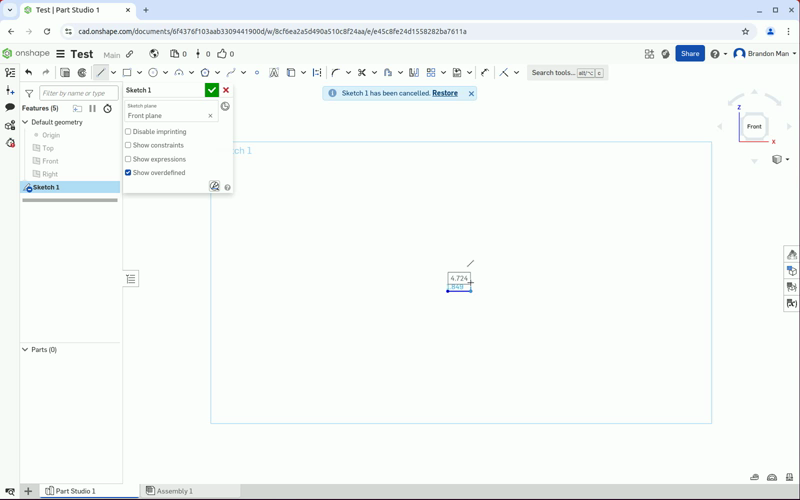
click(470, 282)
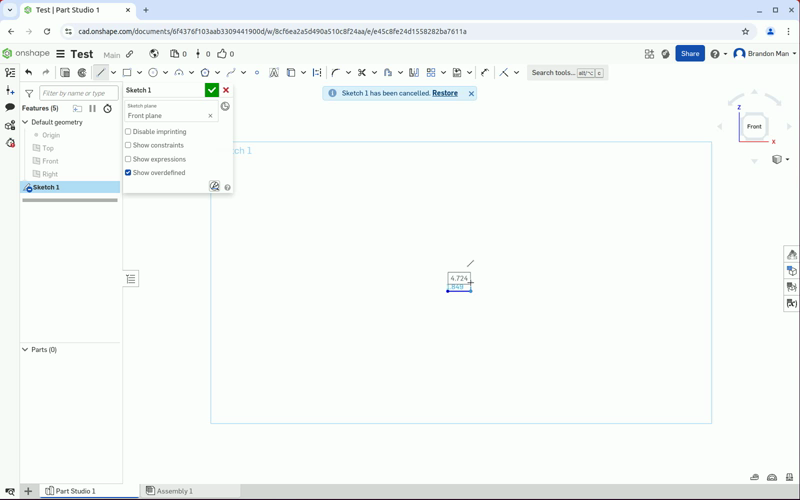
key_up(shift)
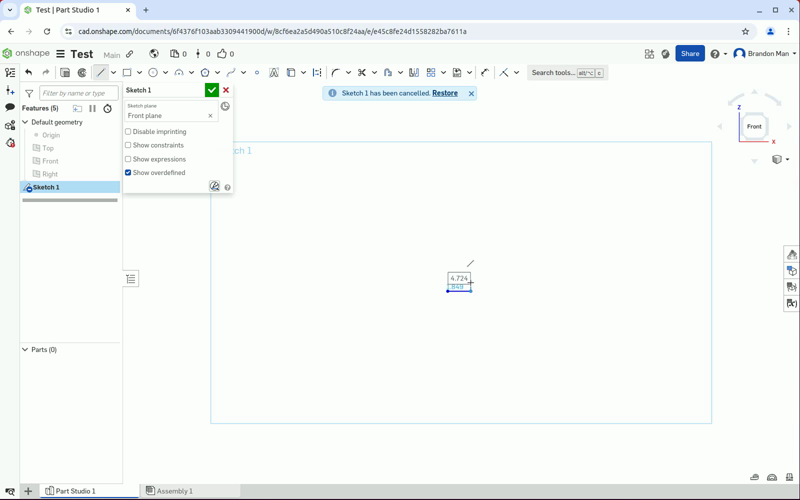
key_down(shift)
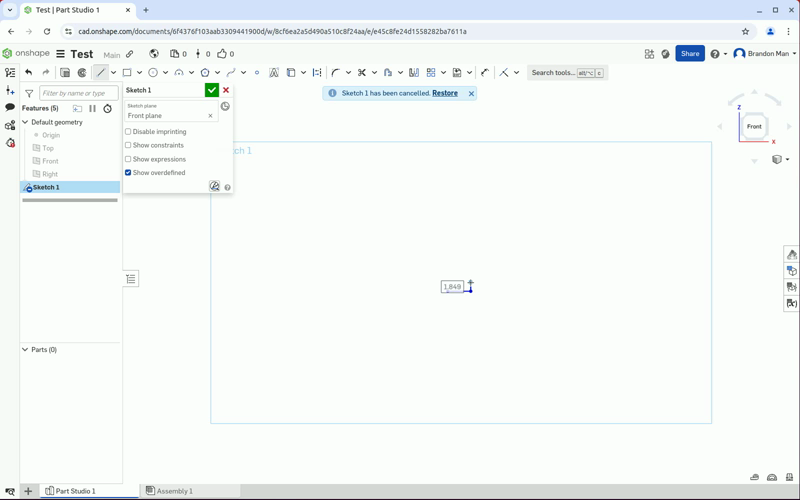
mouse_move(501, 282)
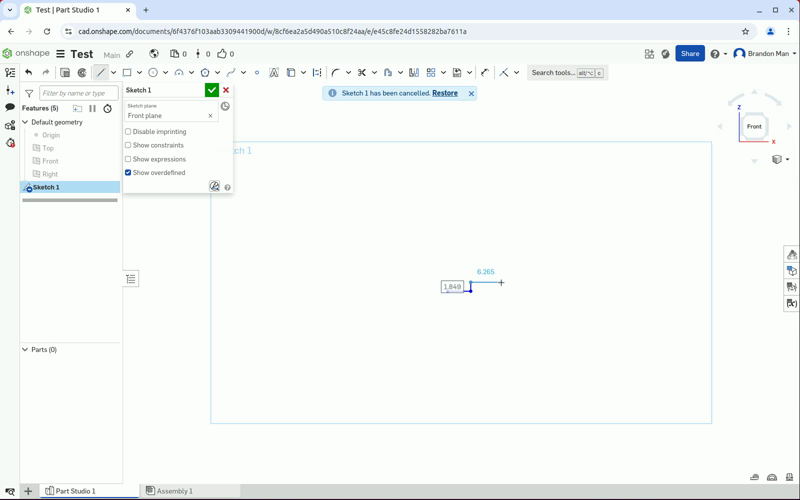
mouse_move(447, 282)
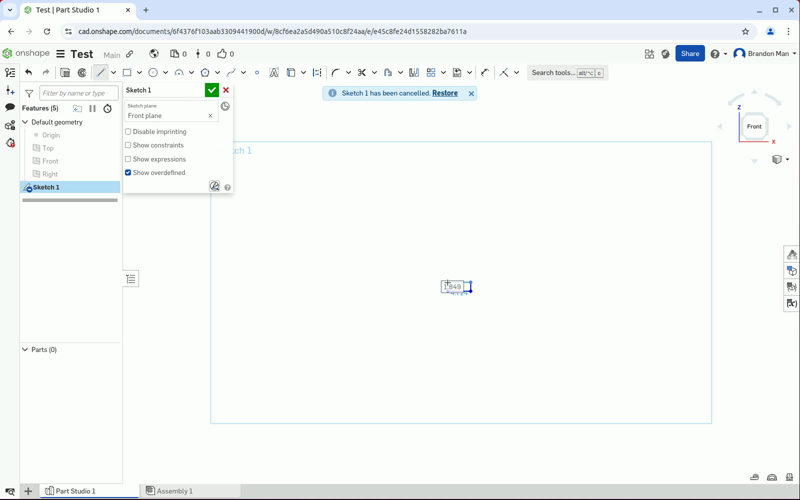
click(447, 282)
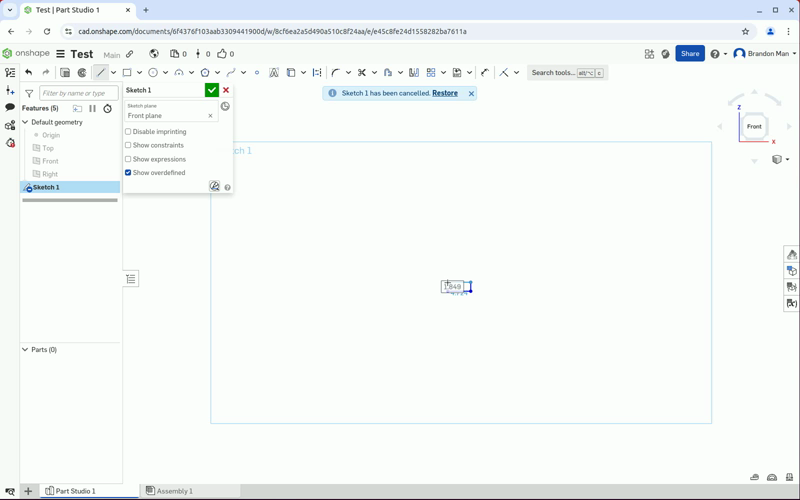
key_up(shift)
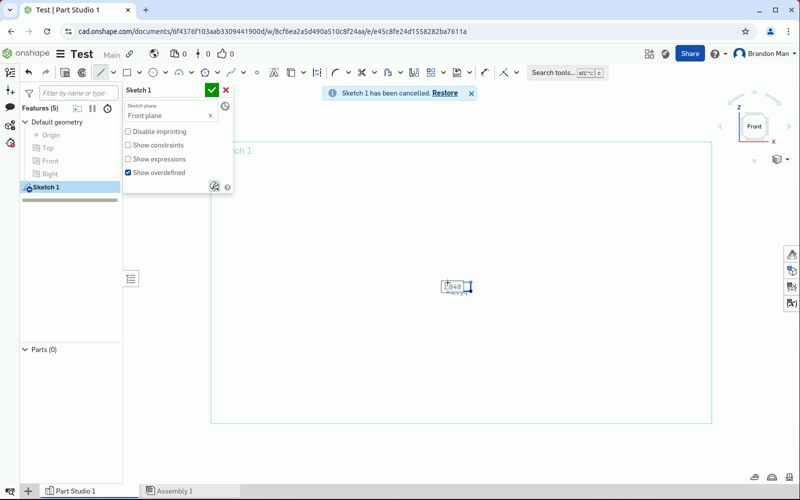
key_down(shift)
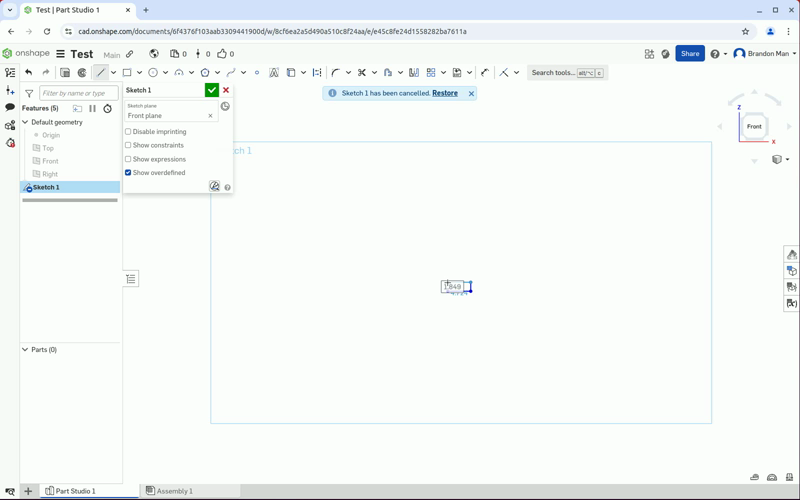
key_up(shift)
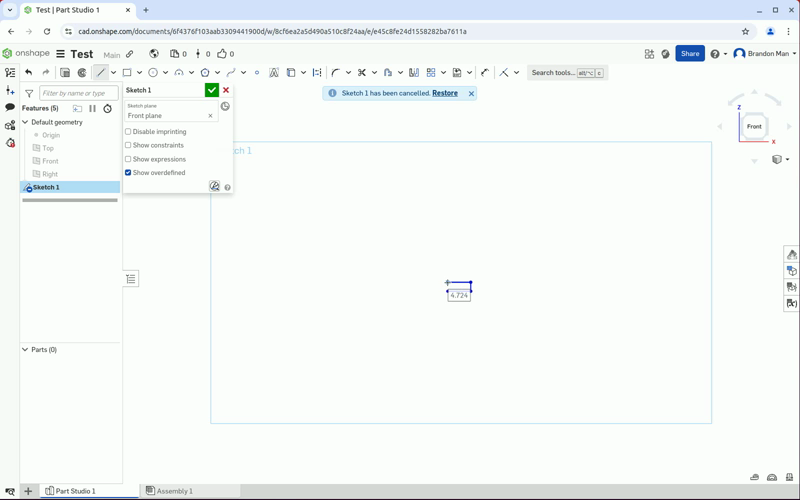
mouse_move(477, 282)
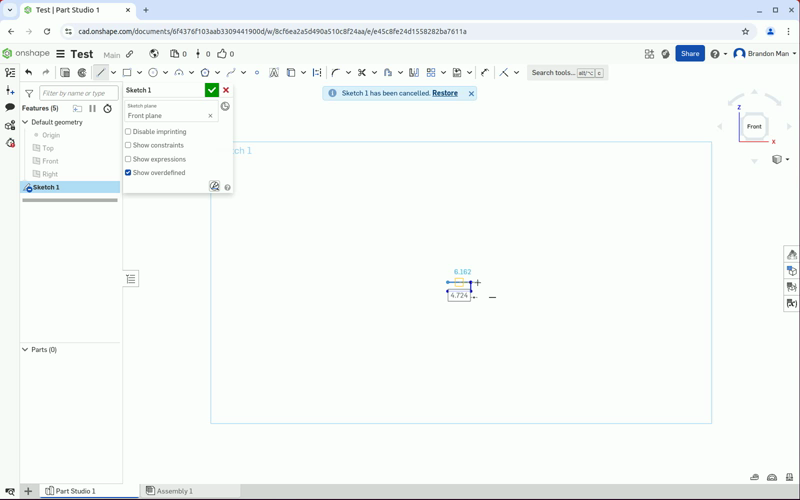
key_down(shift)
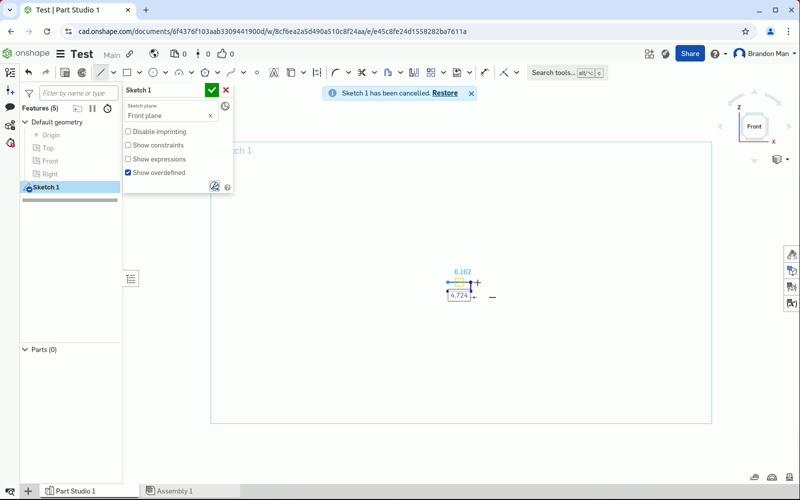
mouse_move(447, 291)
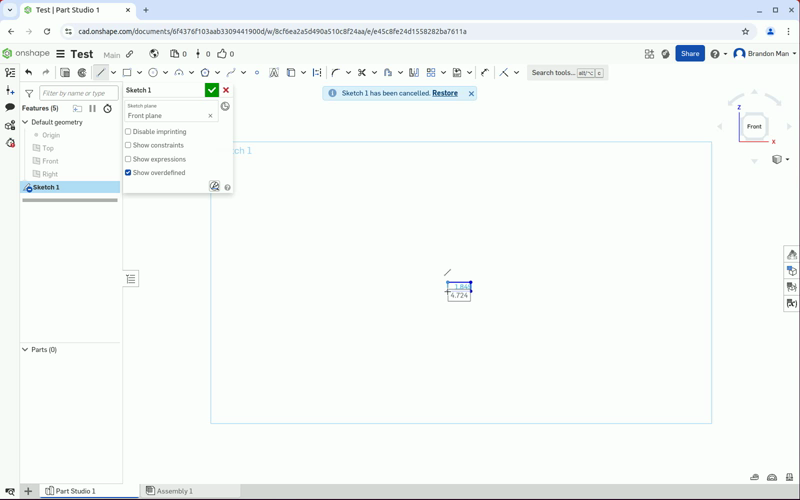
key_up(shift)
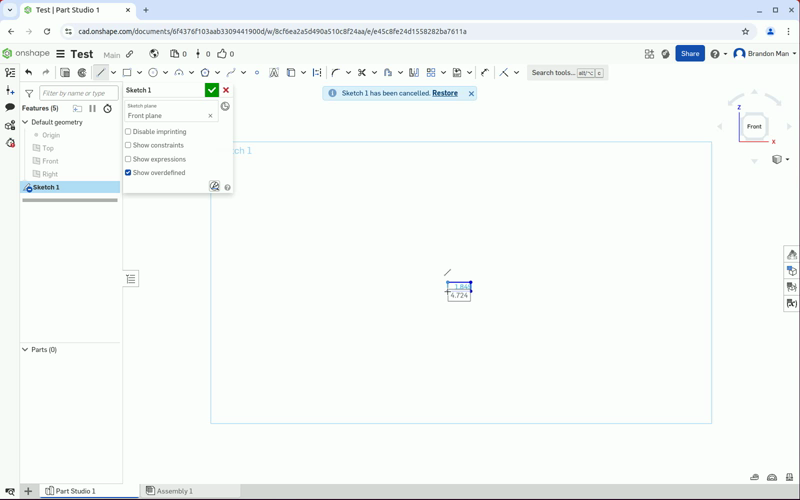
click(447, 291)
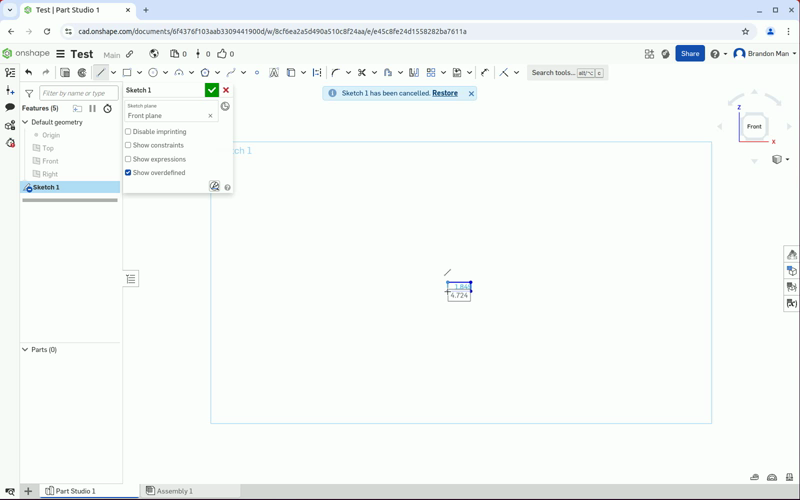
key(esc)
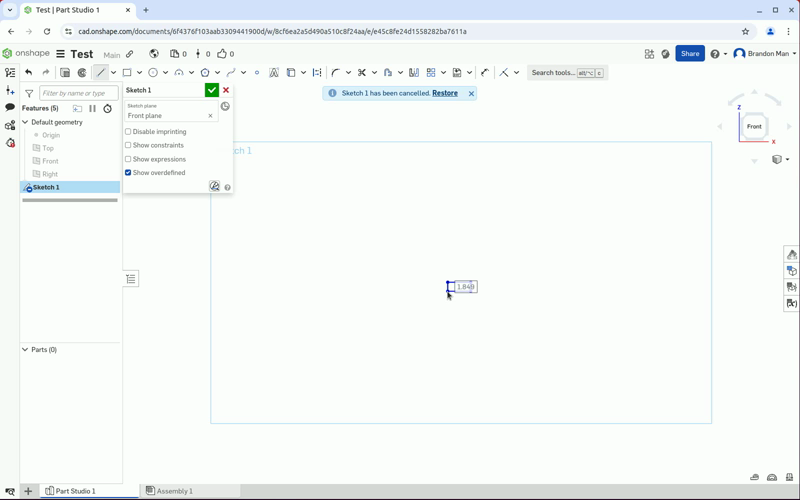
mouse_move(460, 284)
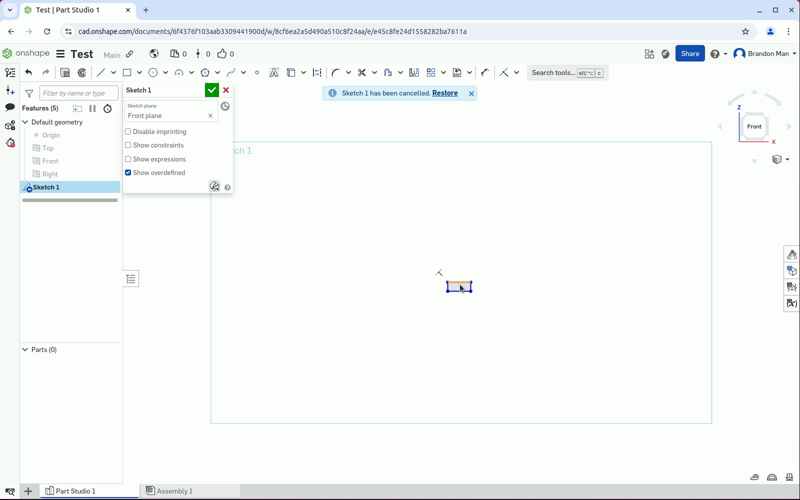
scroll(6)
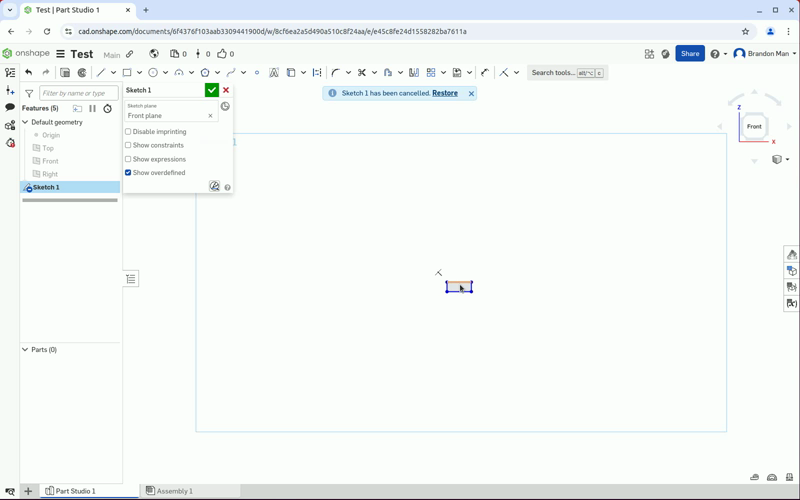
scroll(6)
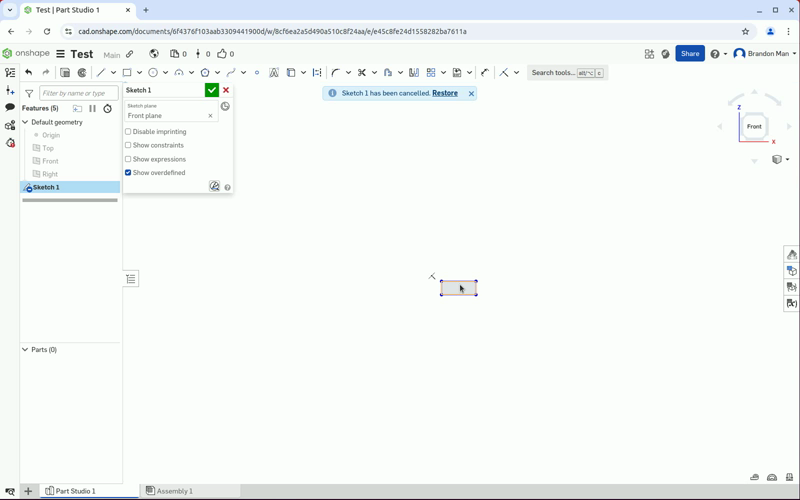
scroll(6)
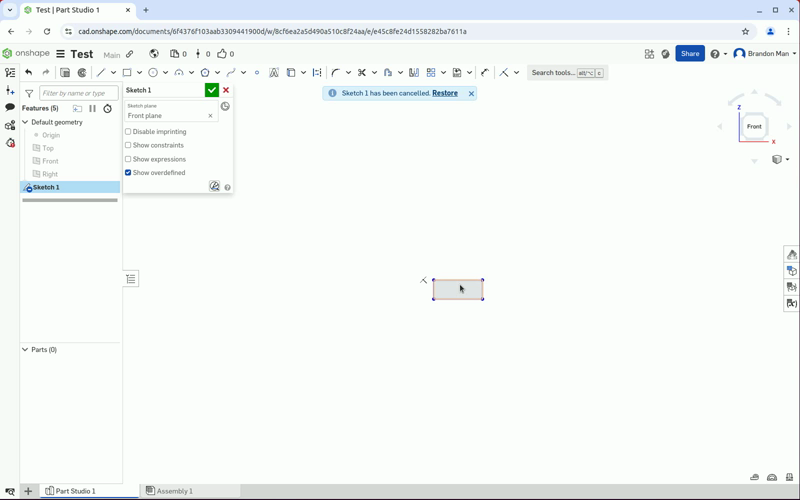
scroll(6)
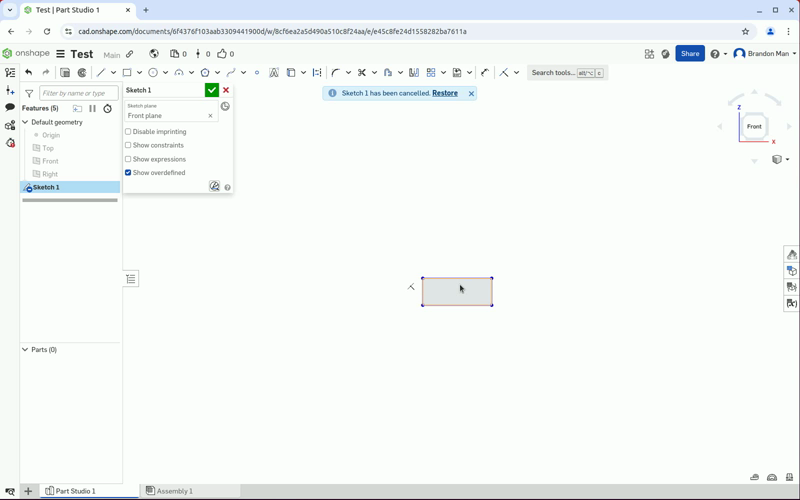
scroll(6)
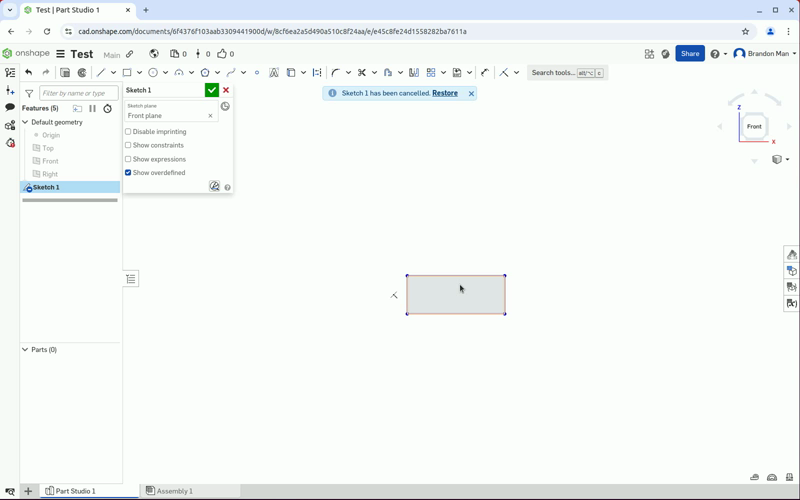
scroll(6)
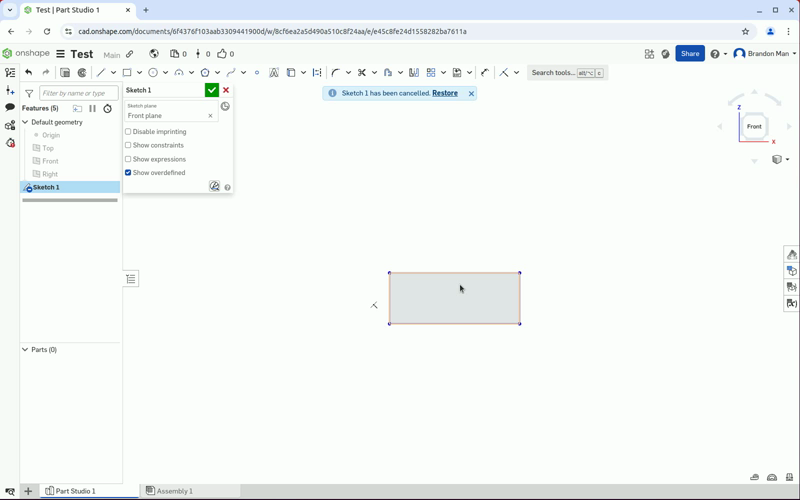
scroll(6)
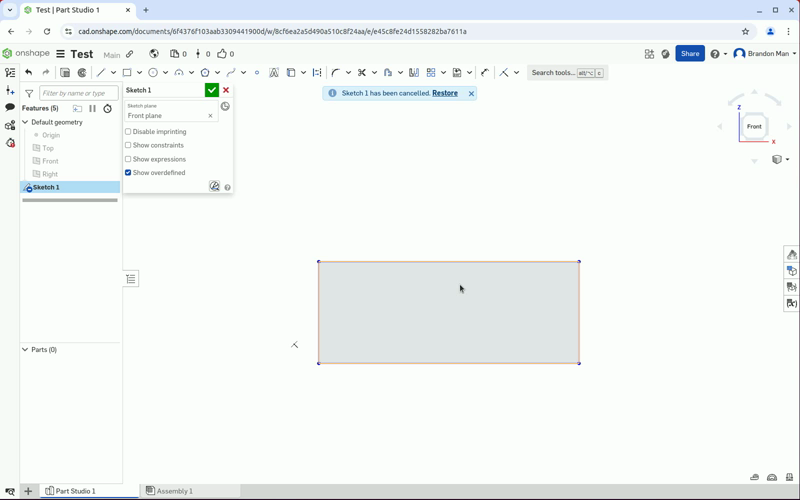
click(460, 284)
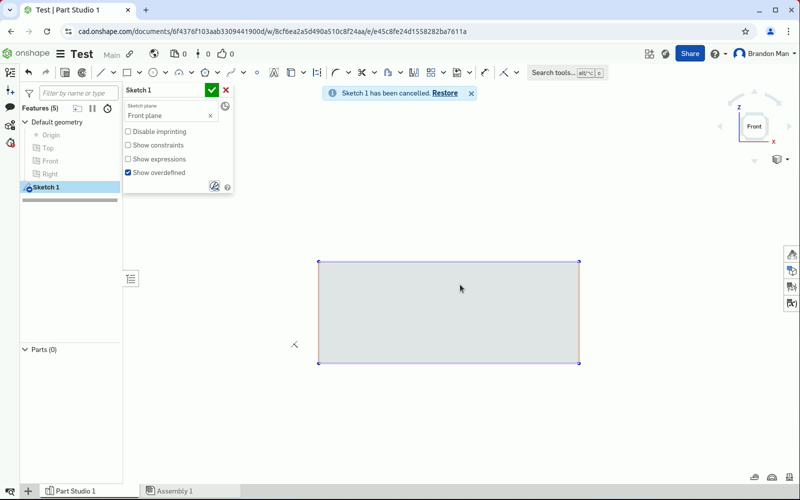
scroll(-6)
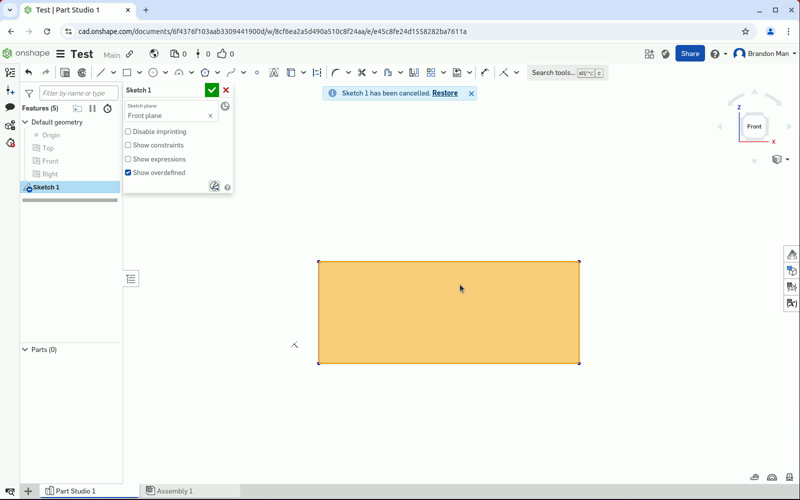
scroll(-6)
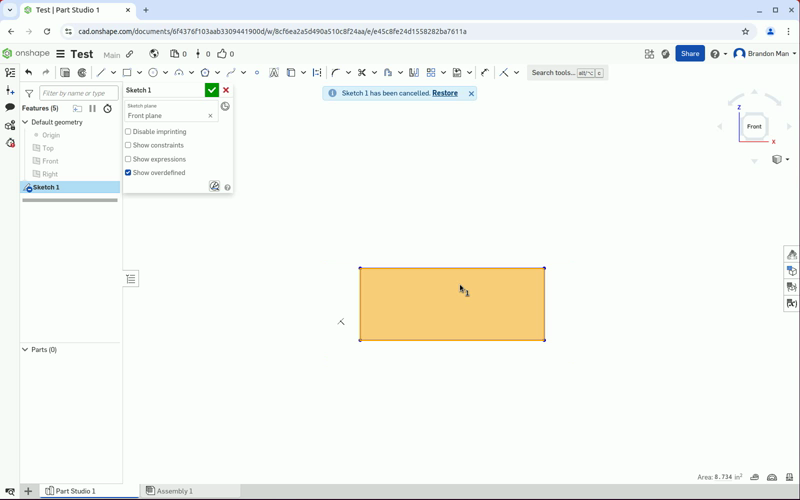
scroll(-6)
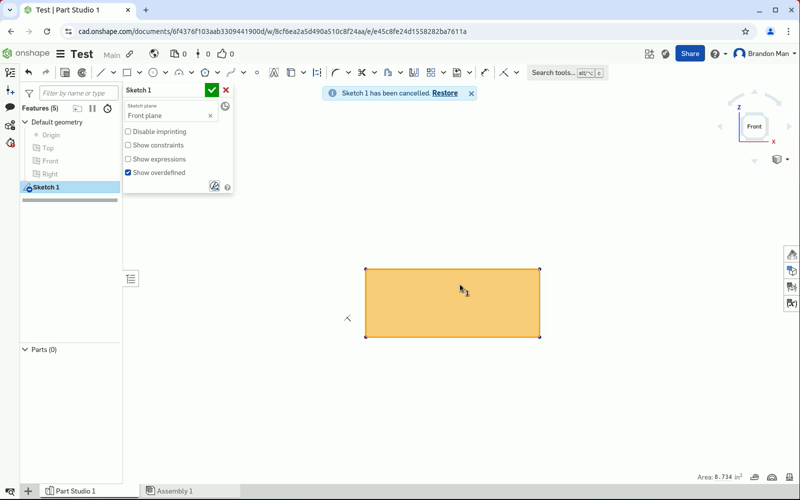
scroll(-6)
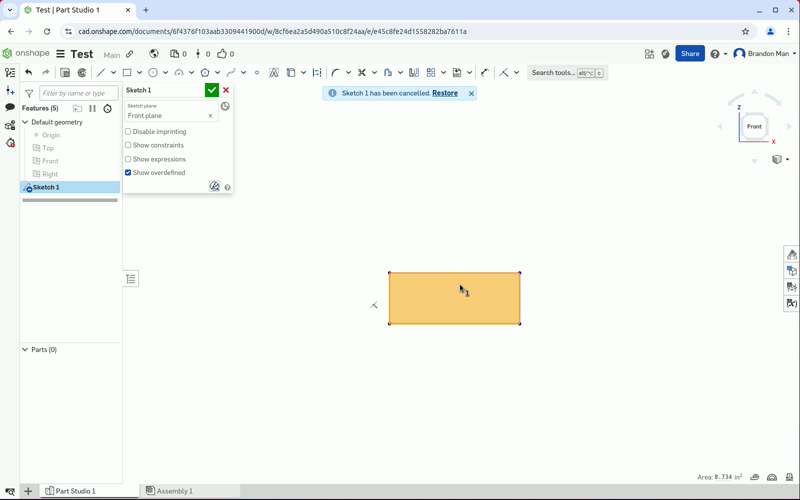
scroll(-6)
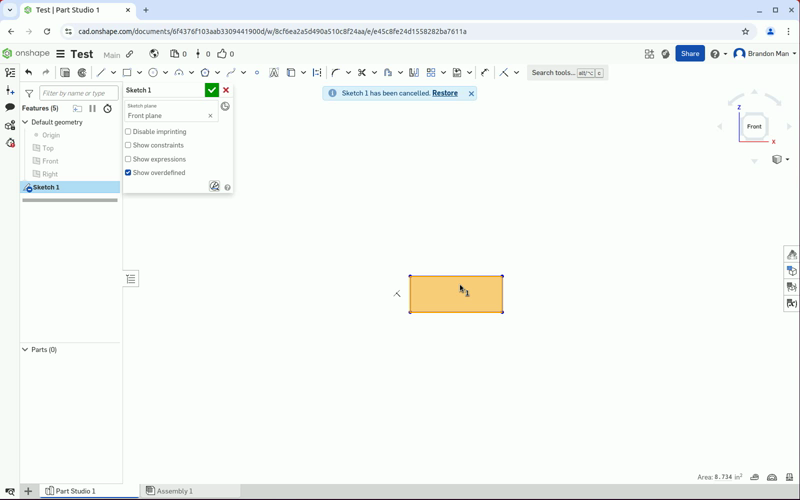
scroll(-6)
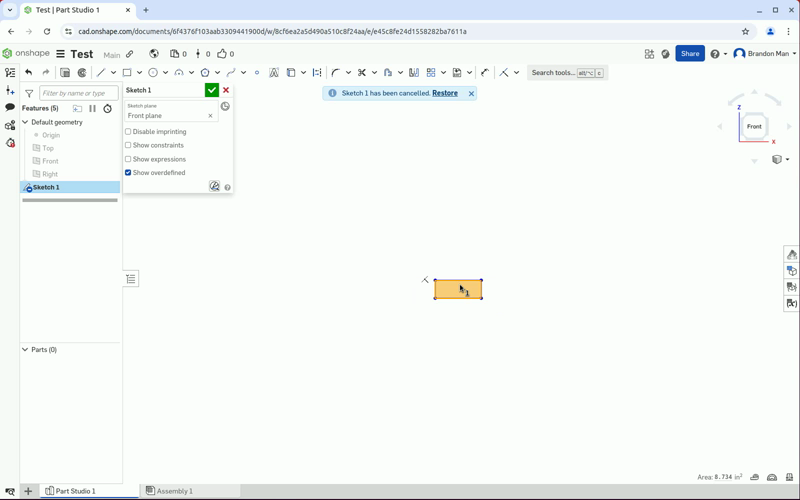
scroll(-6)
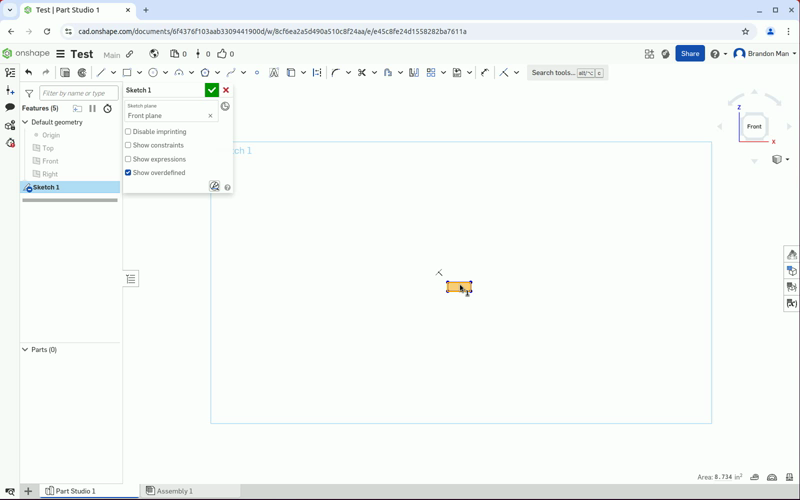
mouse_move(73, 352)
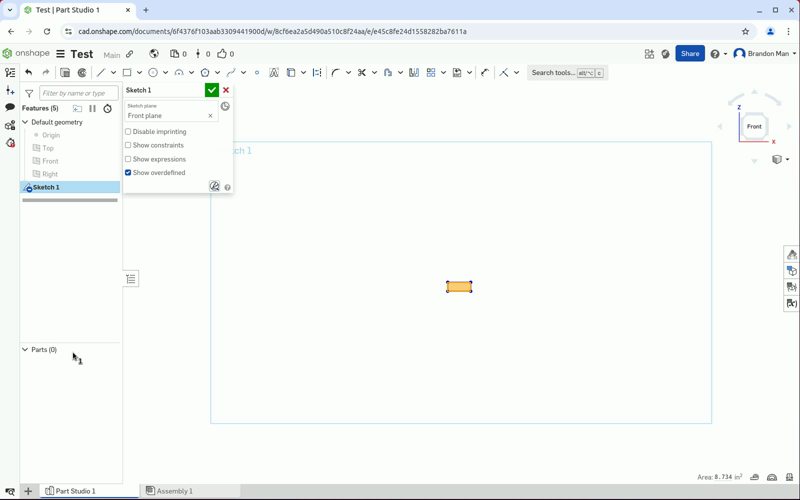
key(shift+y)
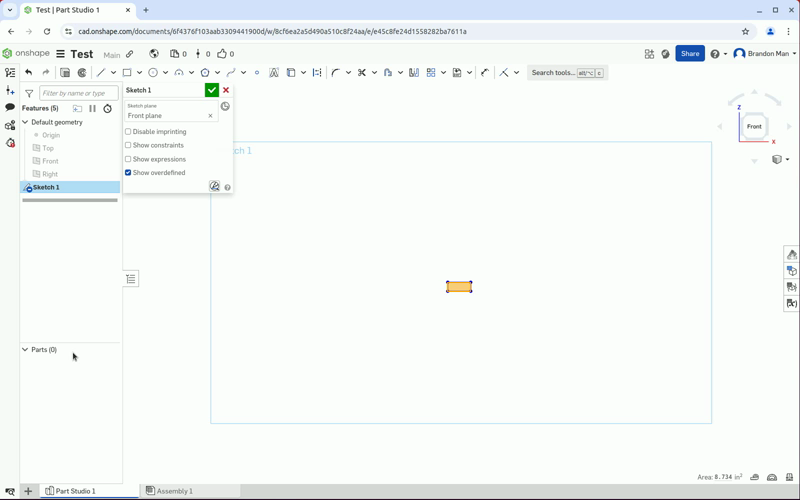
key(shift+e)
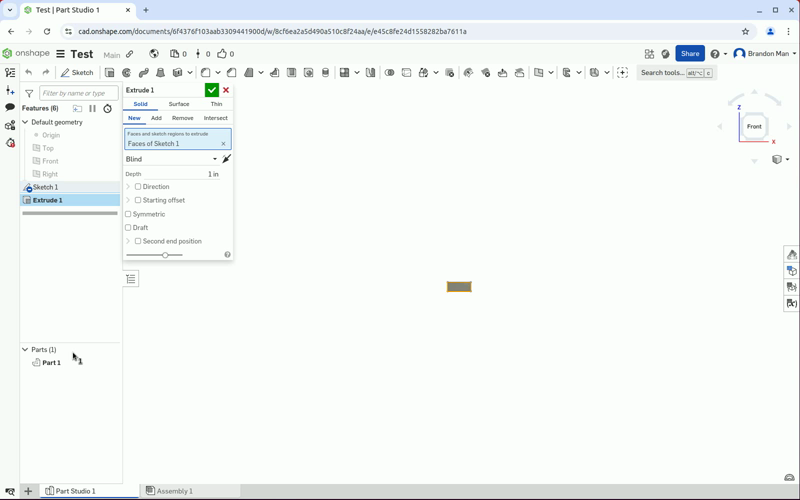
mouse_move(143, 106)
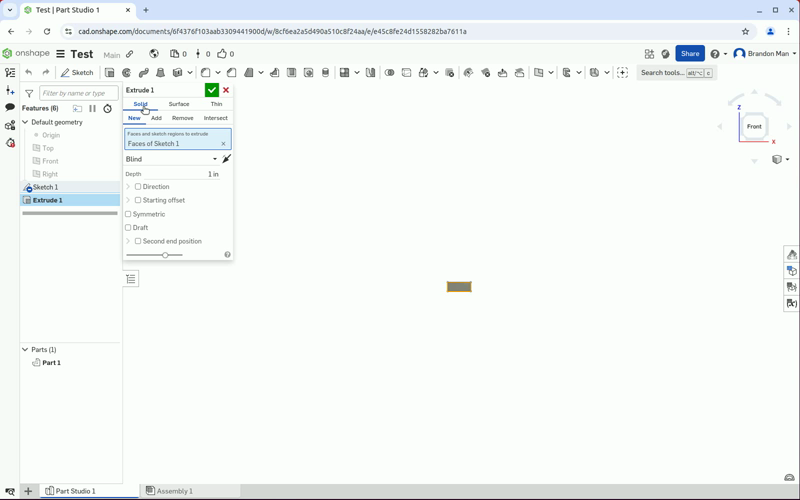
click(143, 106)
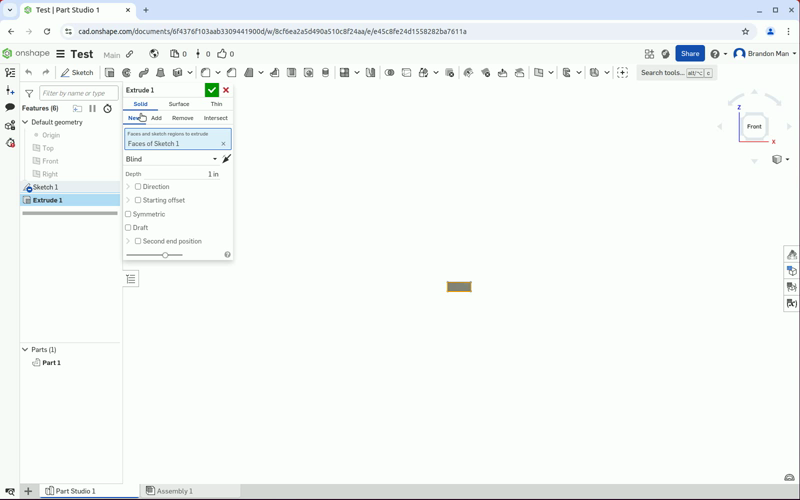
mouse_move(137, 120)
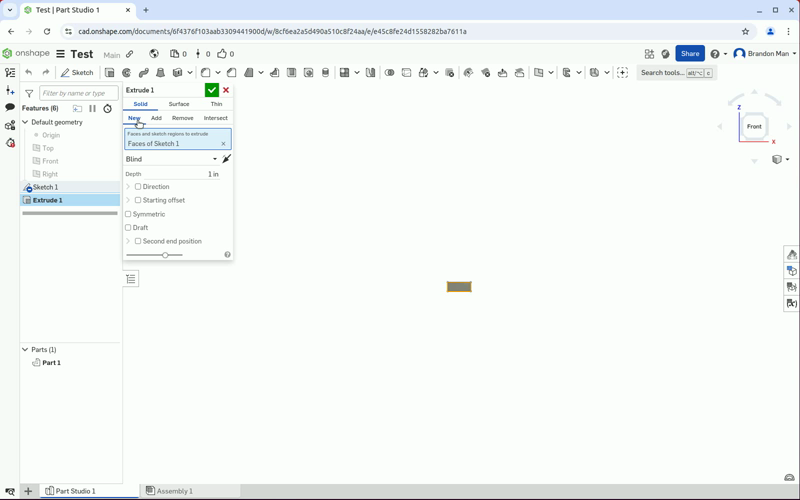
click(137, 120)
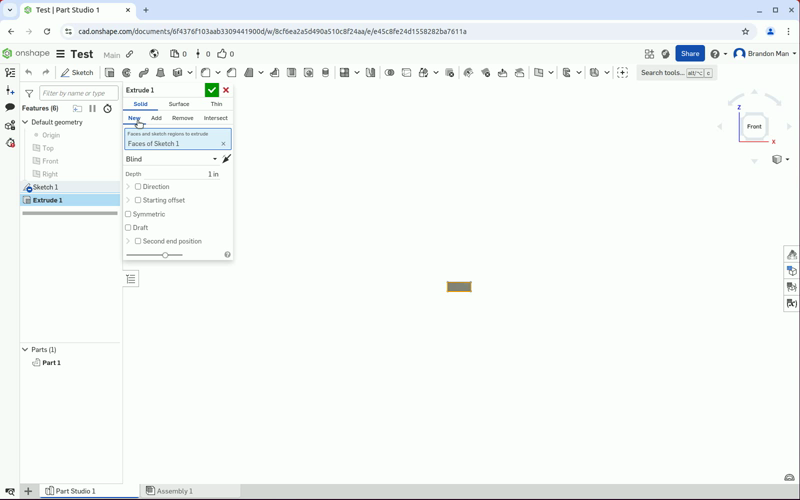
key(tab, 4)
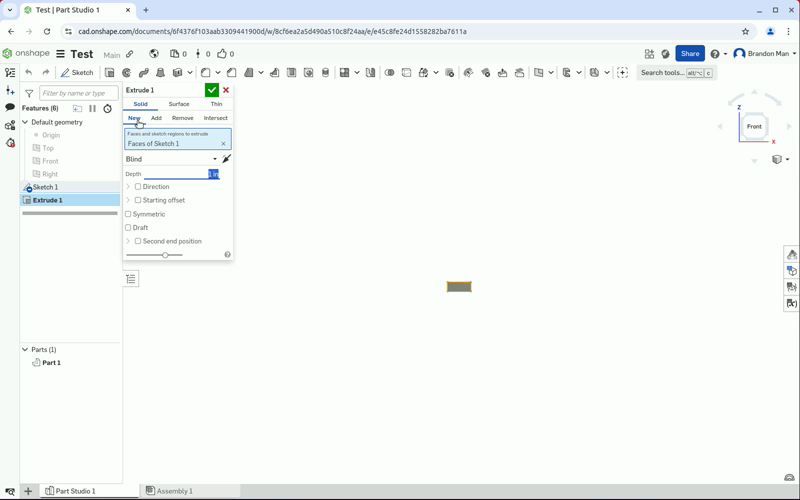
text(23.108)
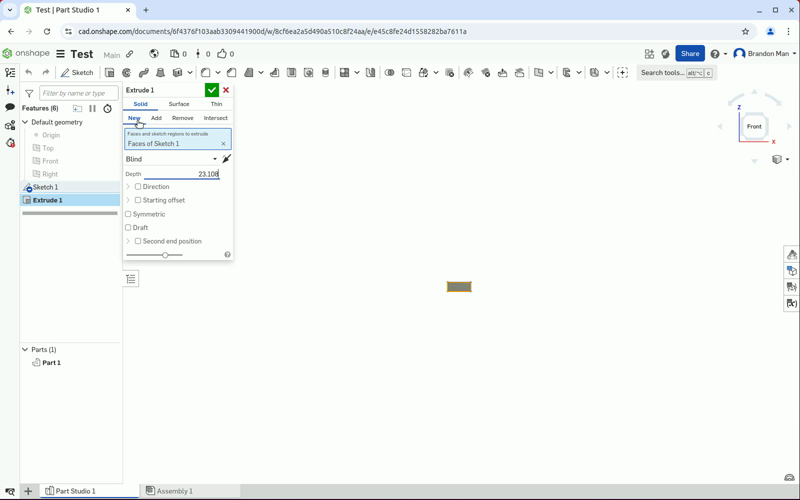
key(enter)
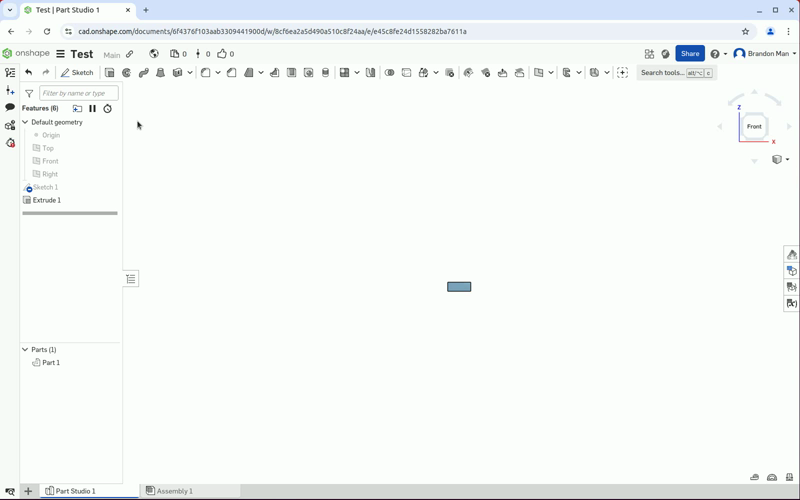
key(shift+h)
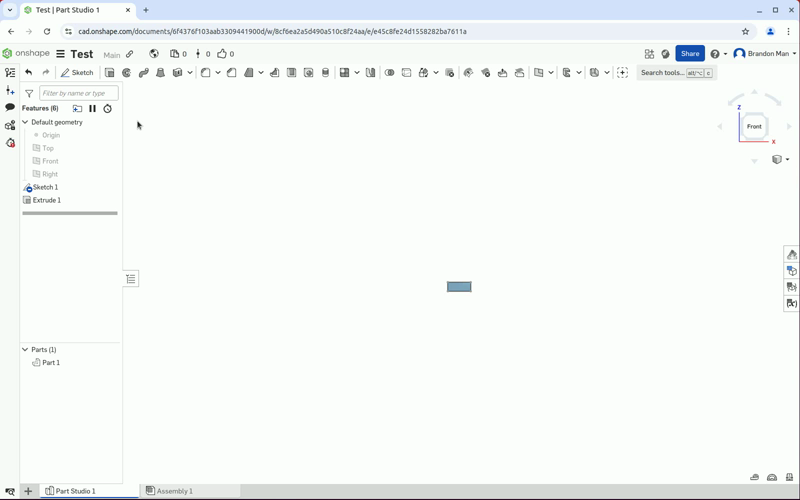
key(shift+h)
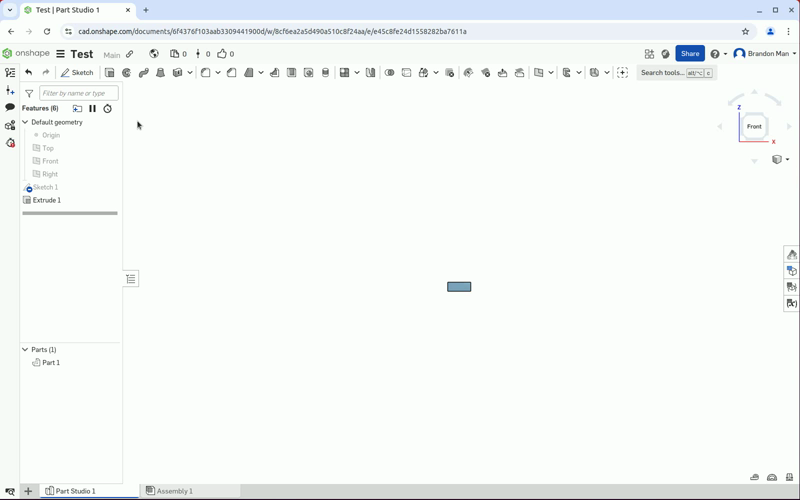
mouse_move(73, 189)
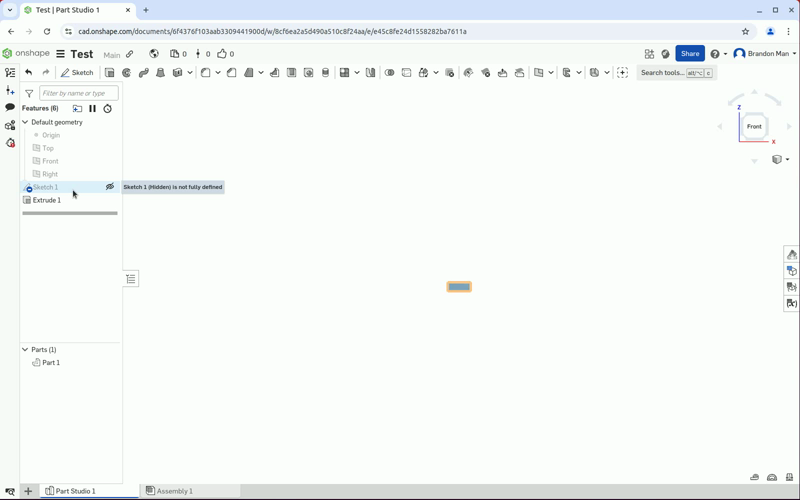
click(73, 189)
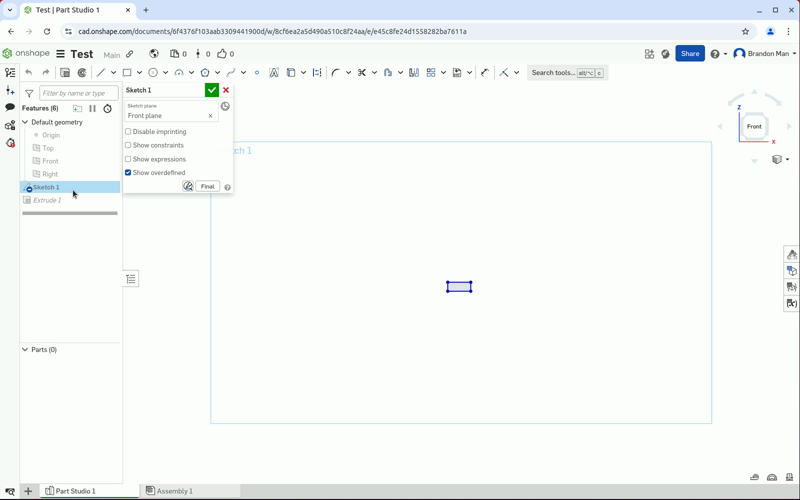
mouse_move(229, 92)
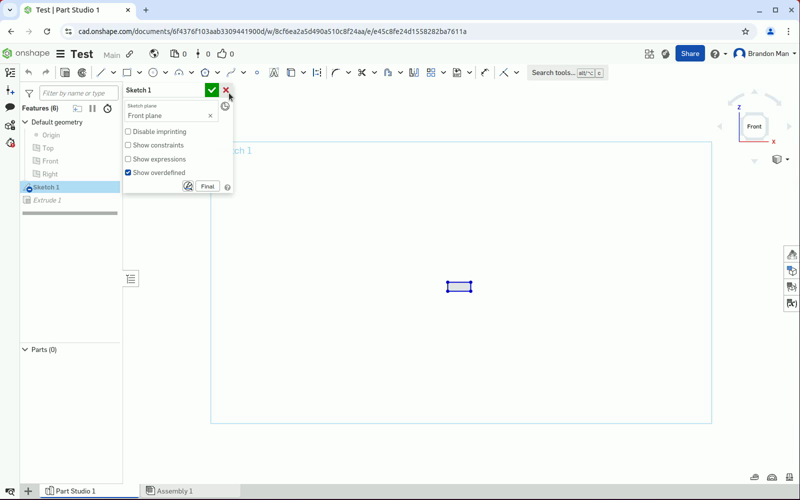
click(229, 92)
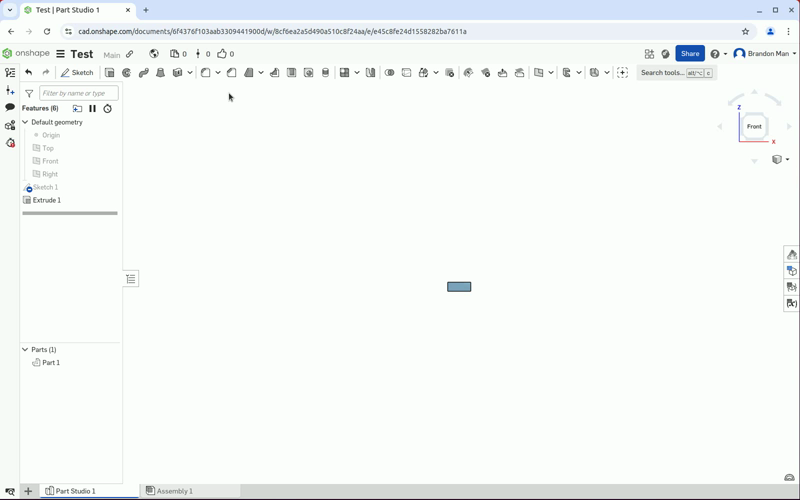
mouse_move(73, 352)
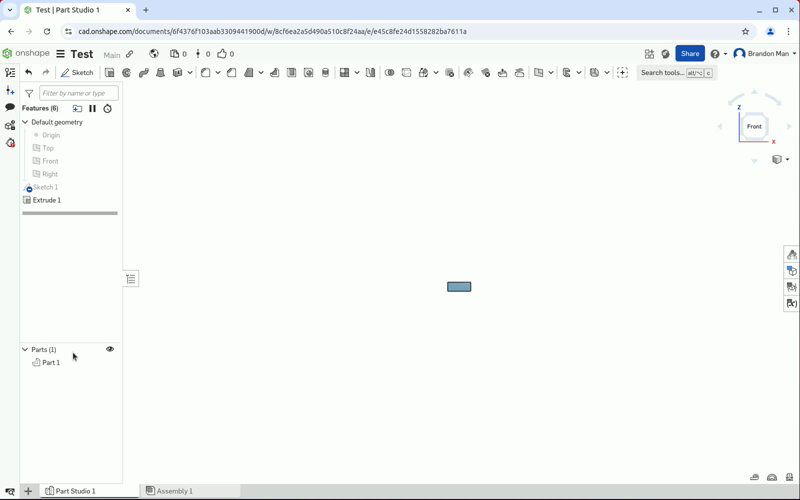
key(y)
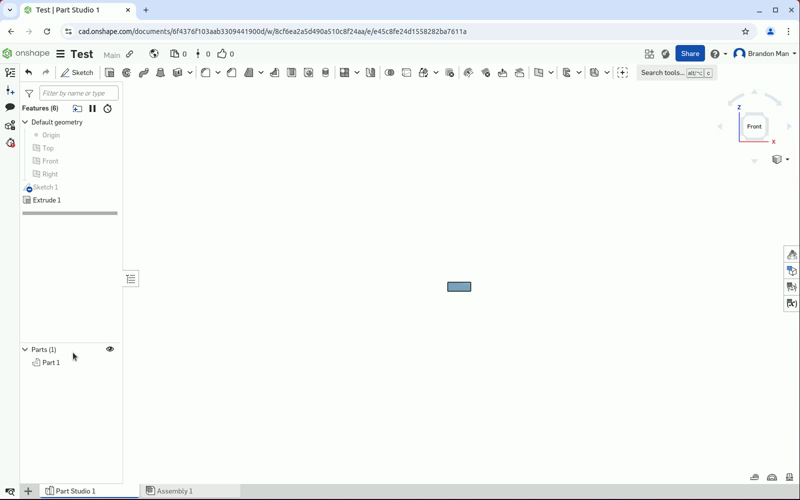
key(shift+p)
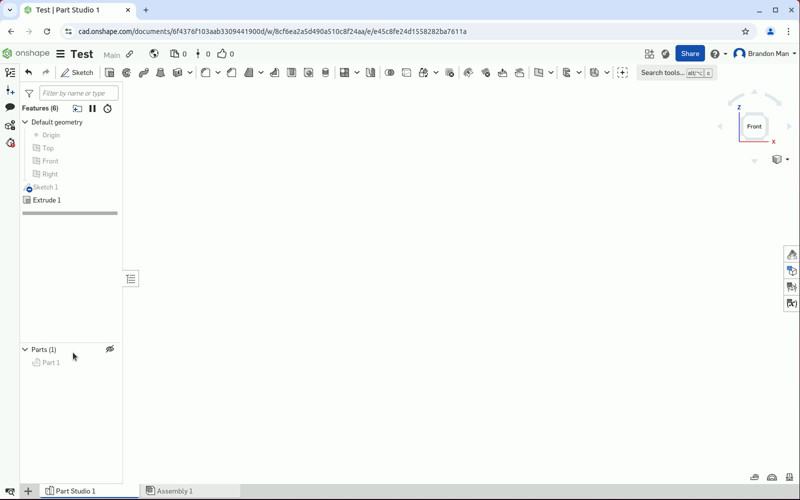
key(space)
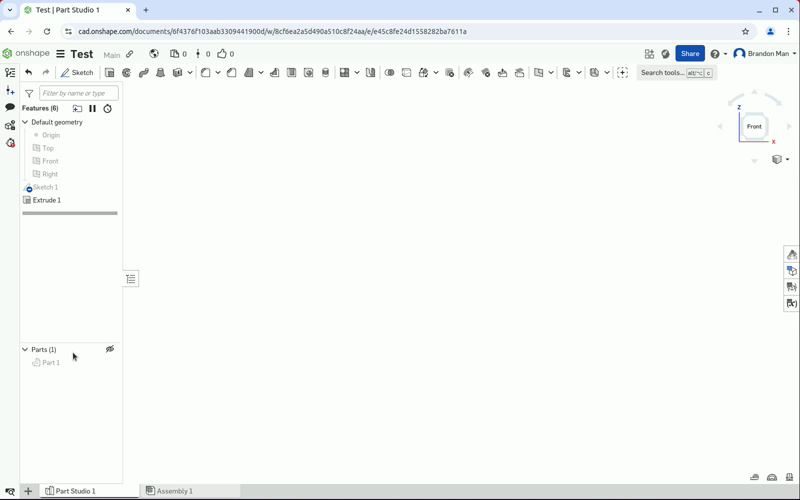
key_down(shift)
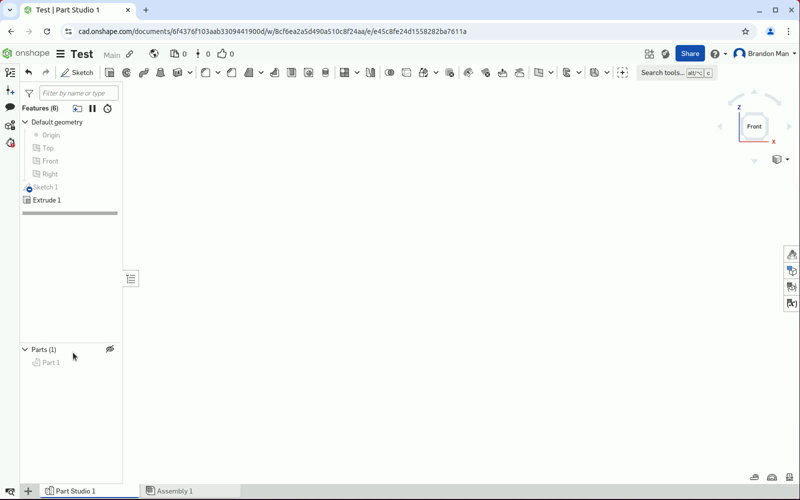
key(down)
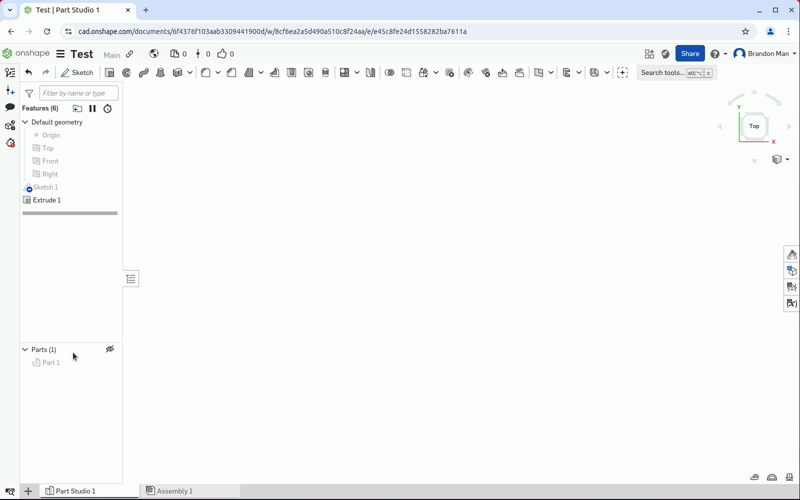
key_up(shift)
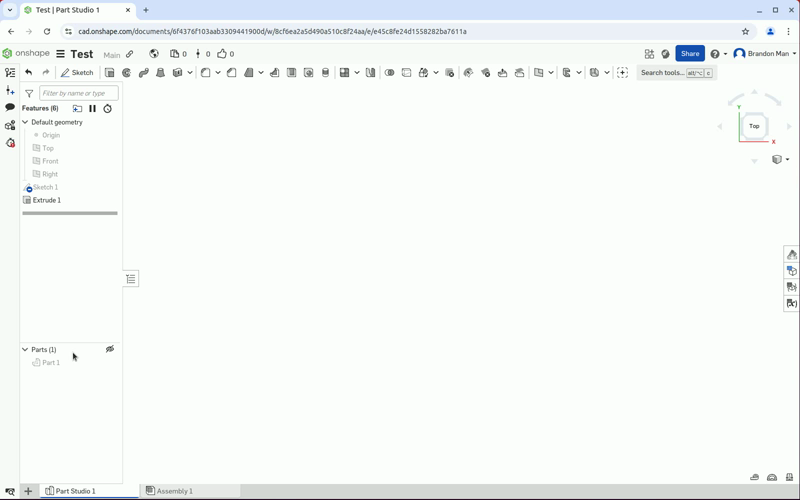
mouse_move(73, 352)
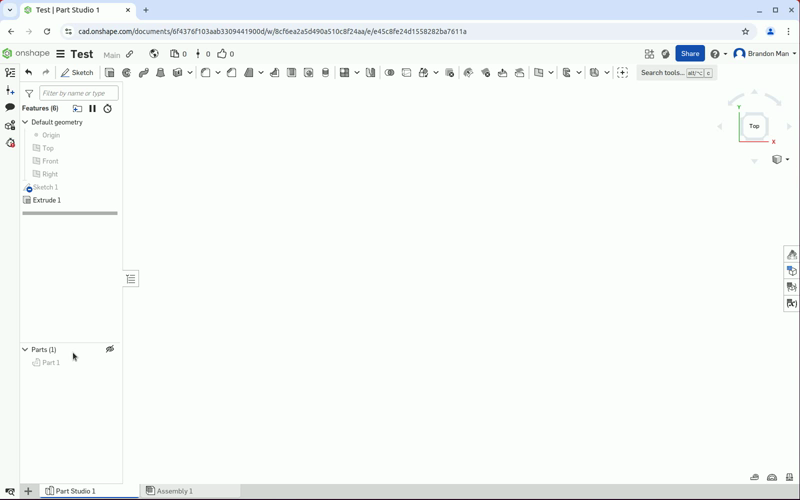
key(shift+y)
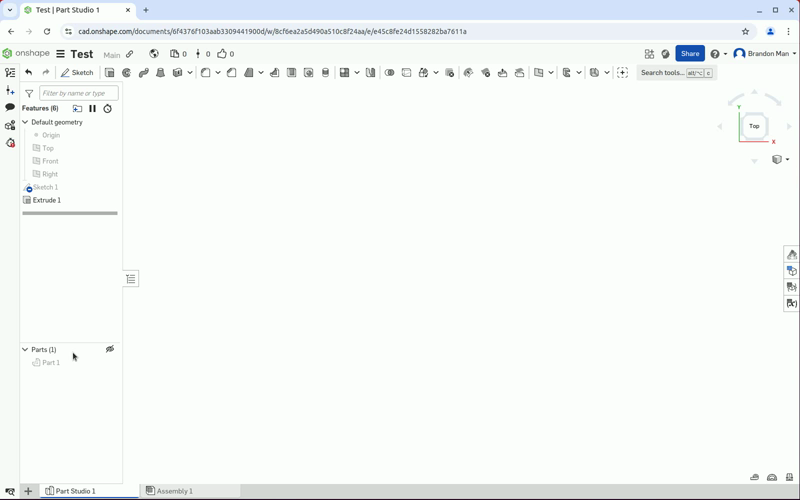
key(shift+s)
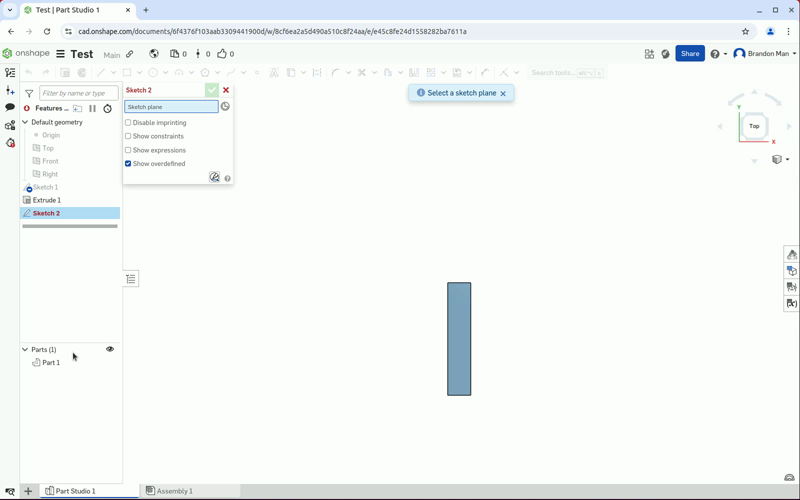
mouse_move(73, 150)
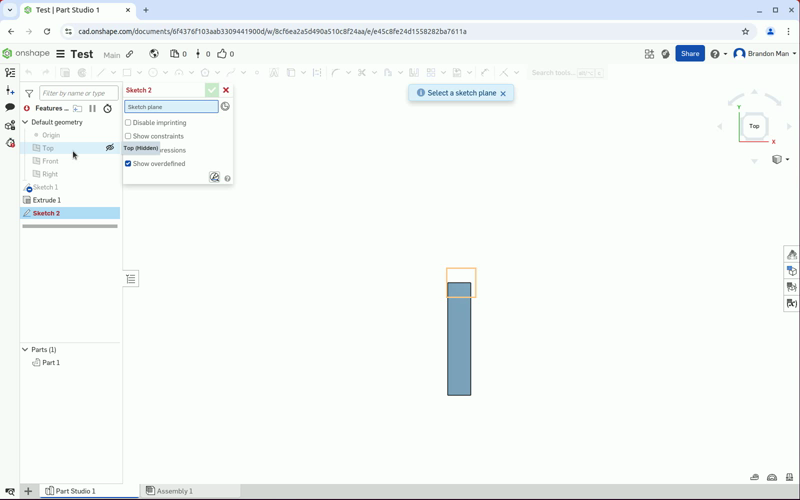
click(73, 150)
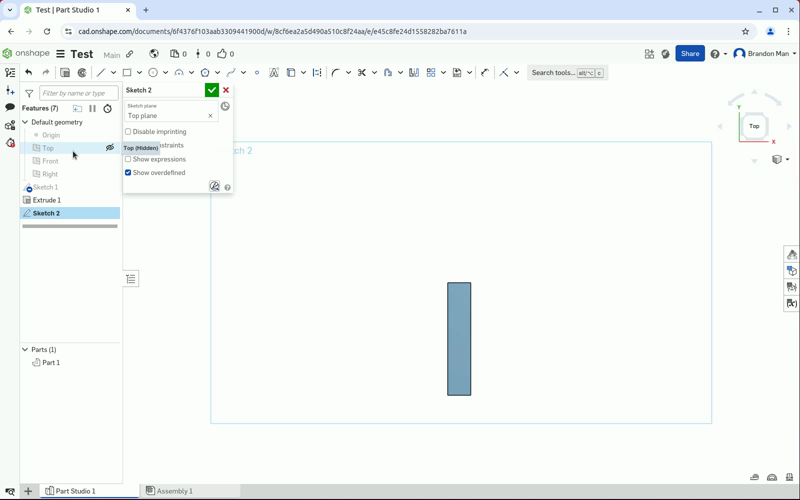
mouse_move(73, 352)
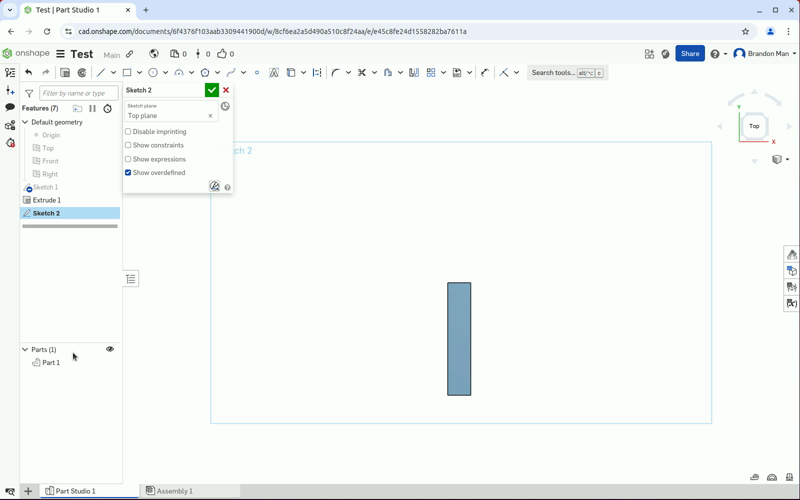
key(y)
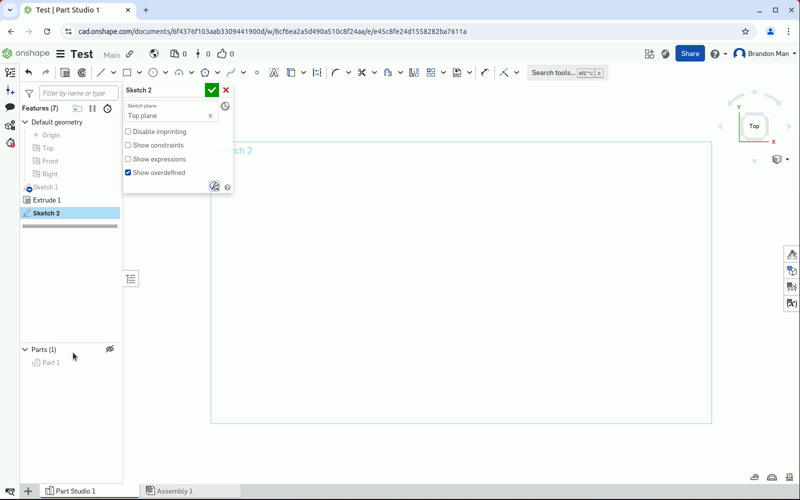
key(a)
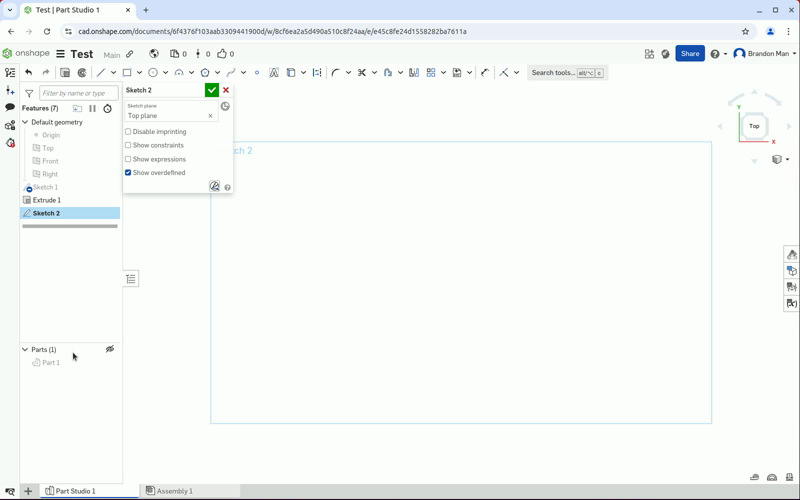
key_down(shift)
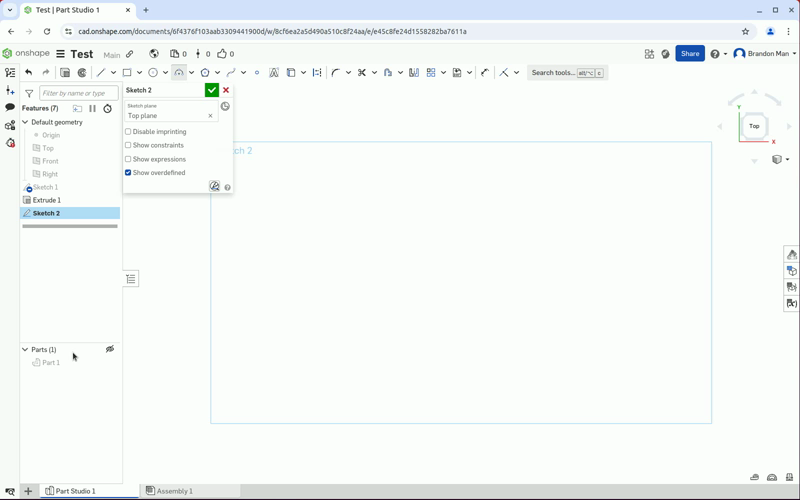
mouse_move(459, 282)
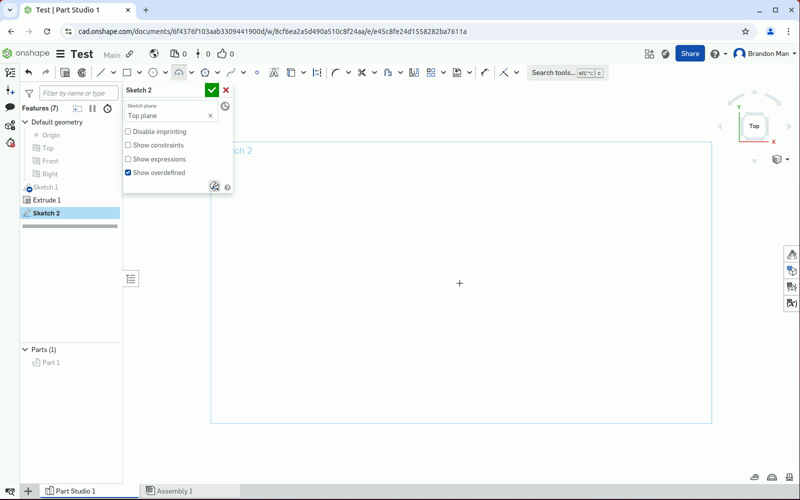
click(459, 282)
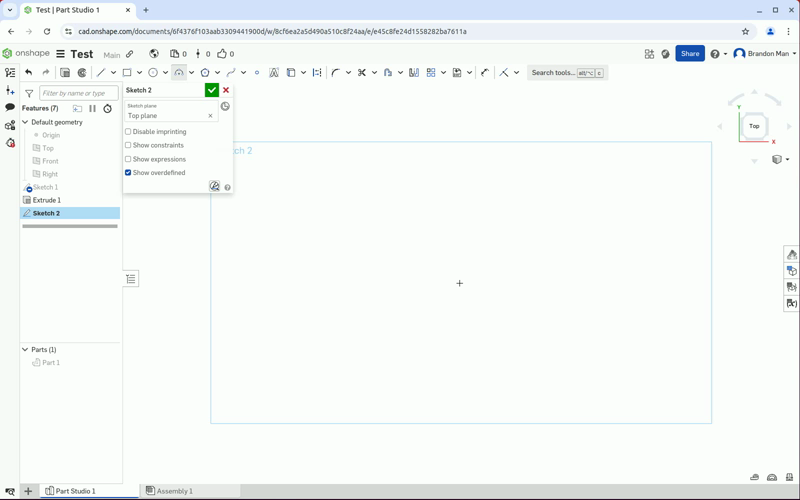
key_up(shift)
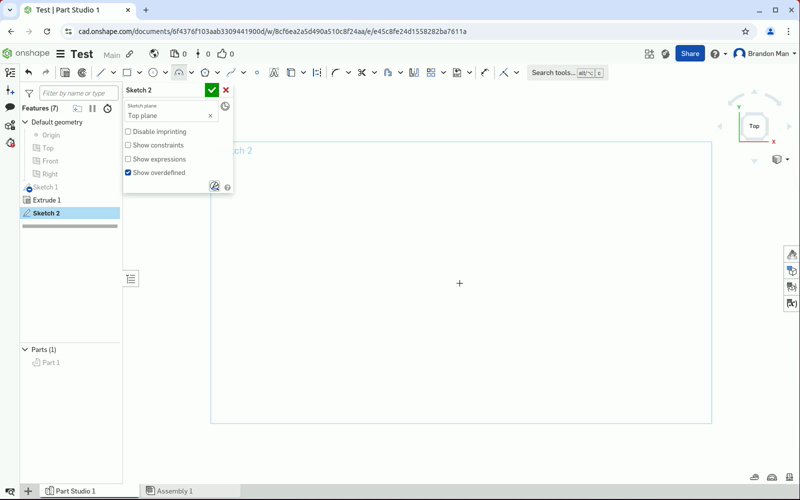
key_down(shift)
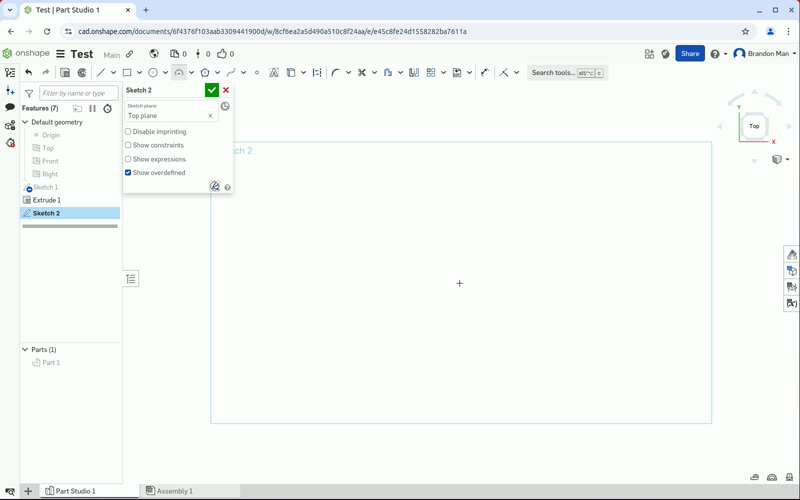
mouse_move(472, 295)
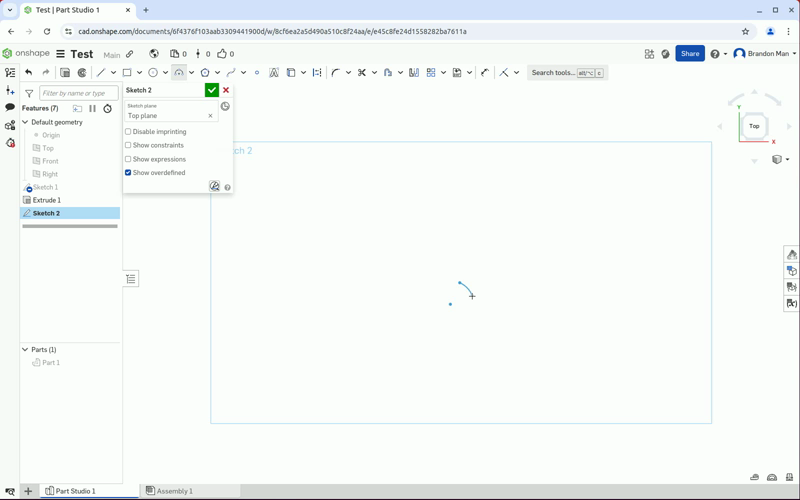
click(472, 295)
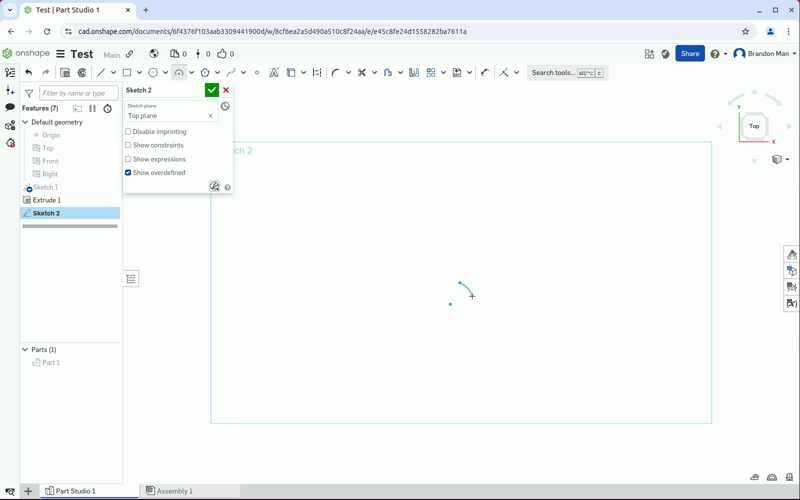
mouse_move(468, 286)
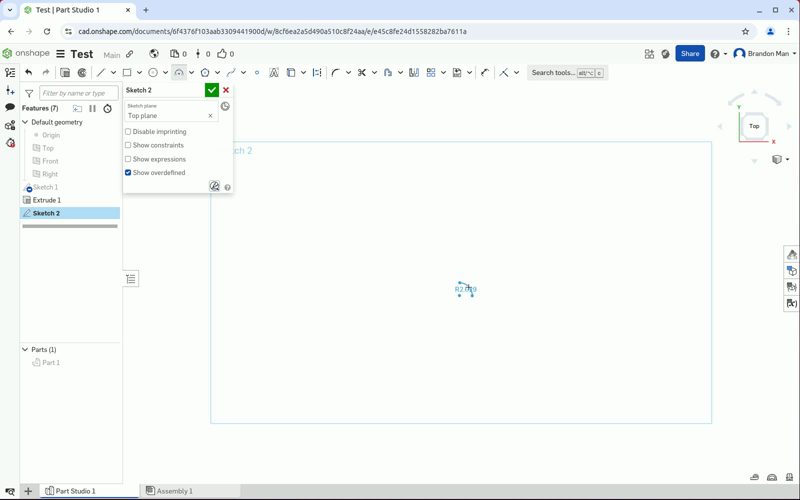
click(468, 286)
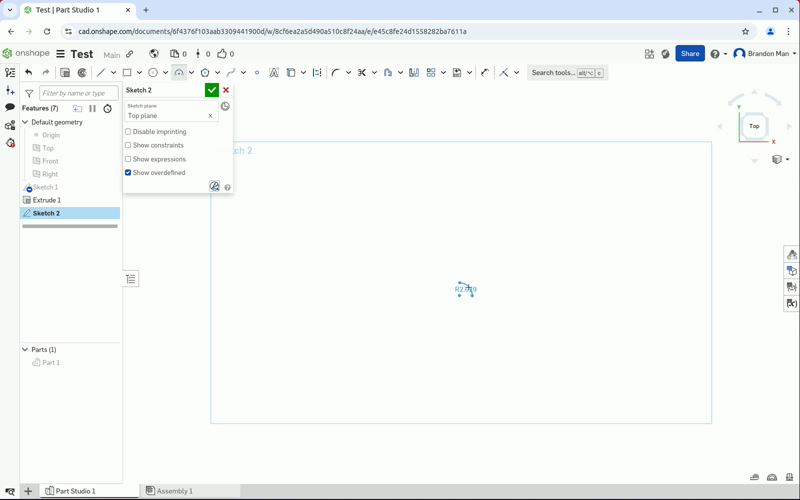
key_up(shift)
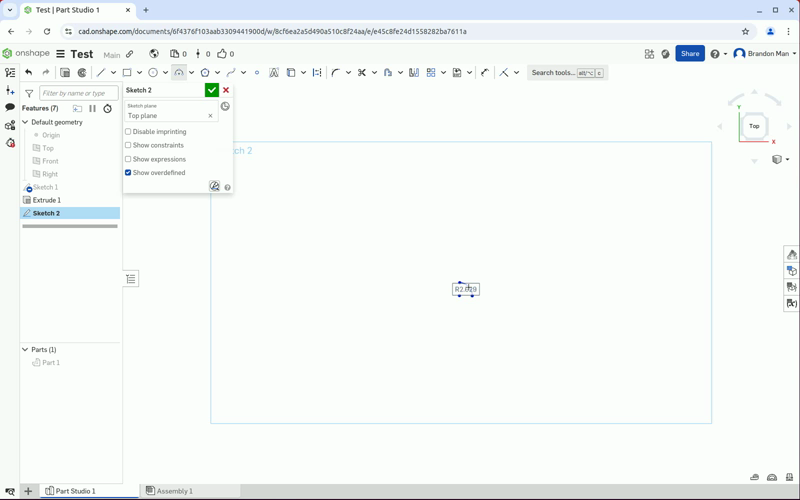
key(esc)
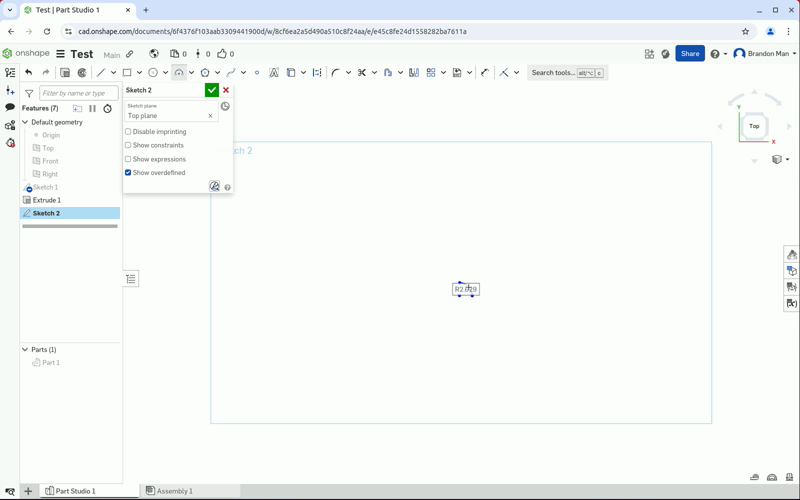
key(l)
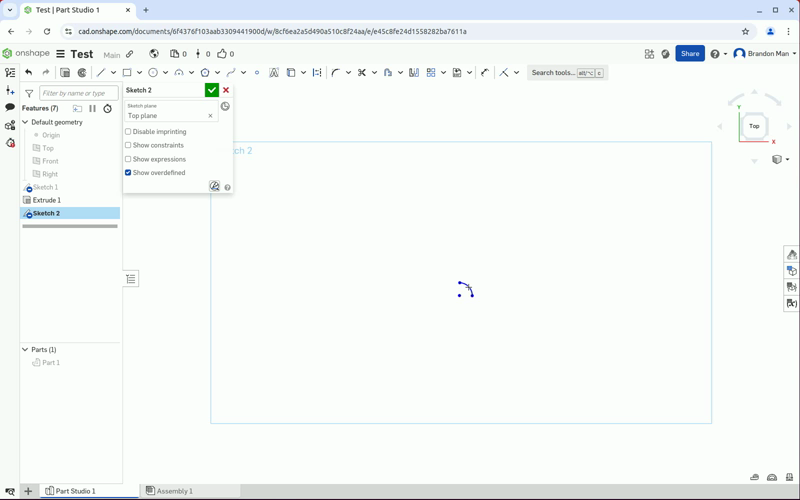
mouse_move(472, 295)
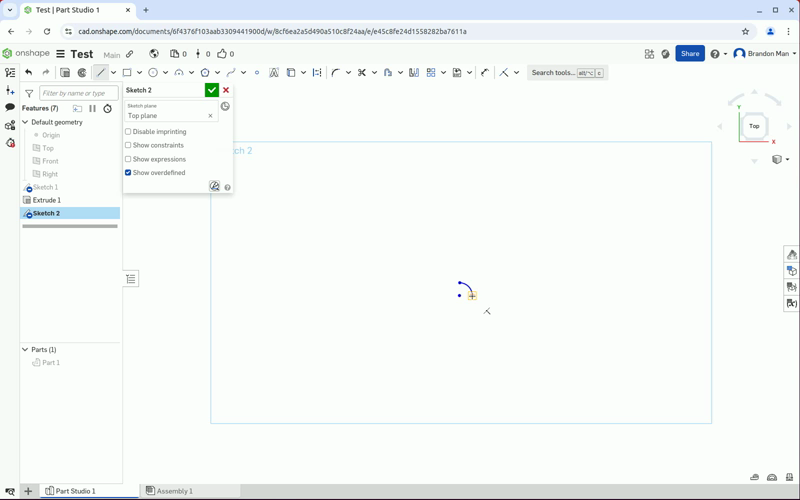
click(472, 295)
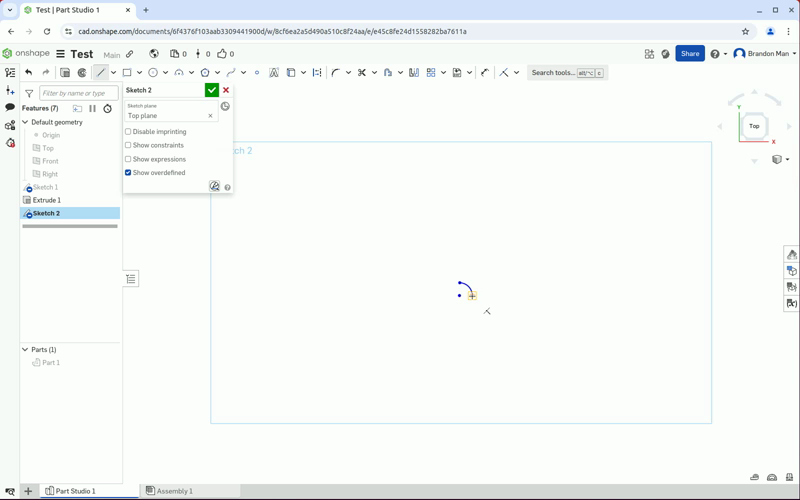
key_down(shift)
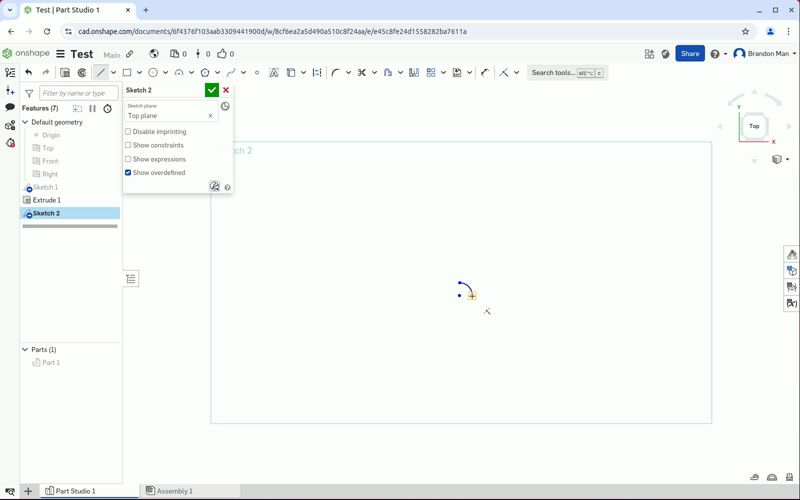
mouse_move(502, 295)
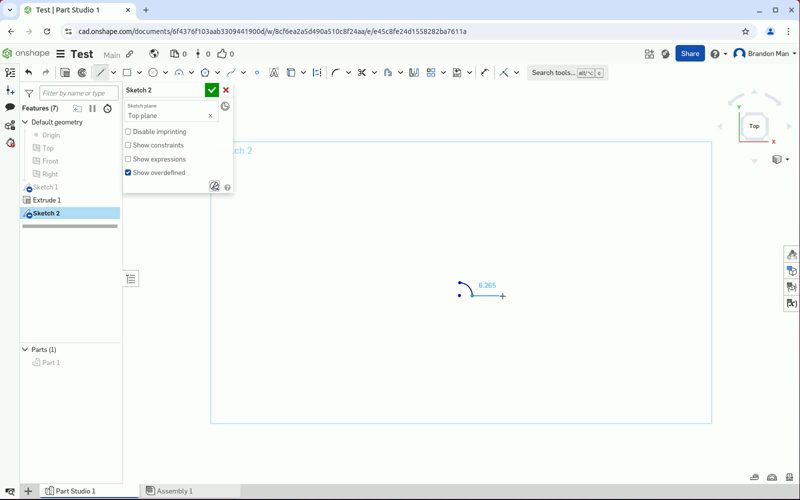
mouse_move(472, 282)
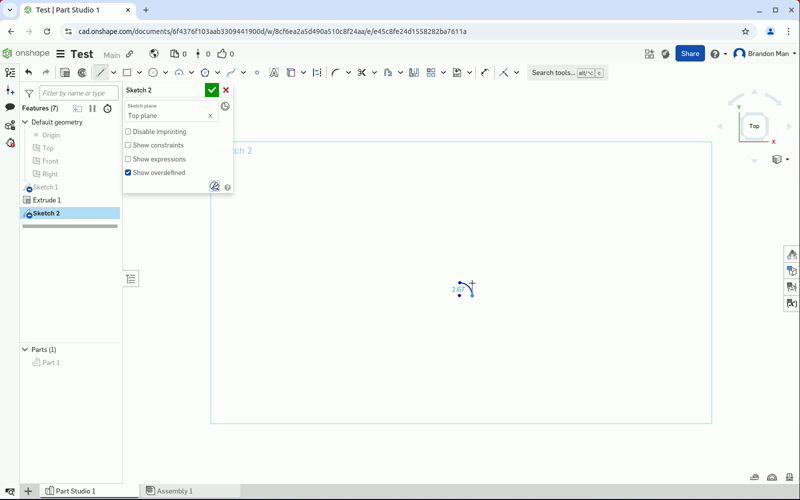
click(472, 282)
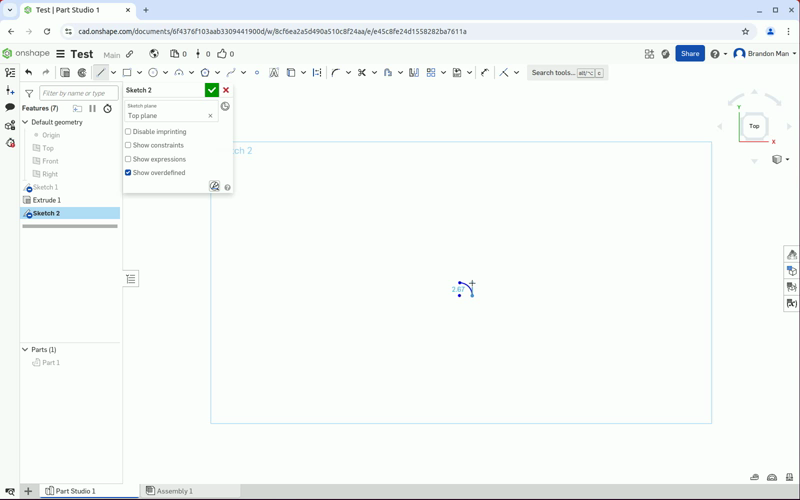
key_up(shift)
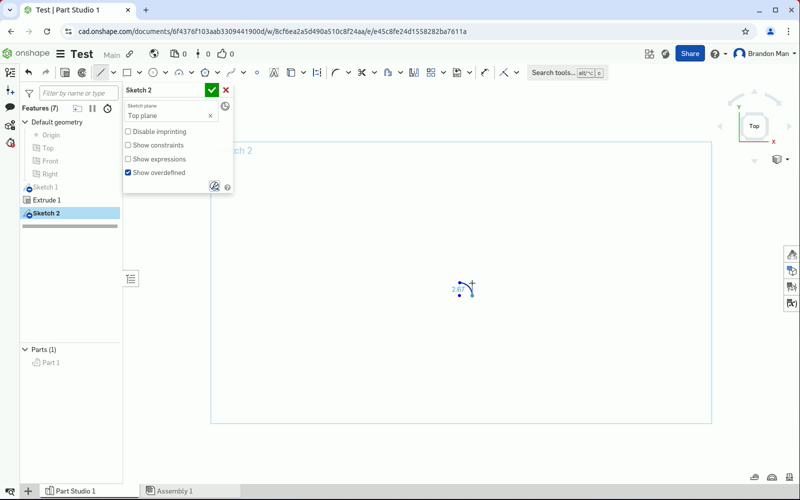
mouse_move(502, 282)
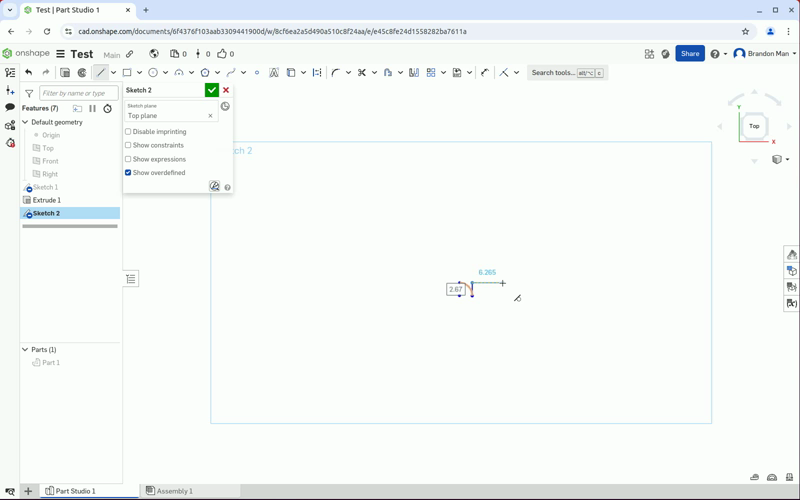
key_down(shift)
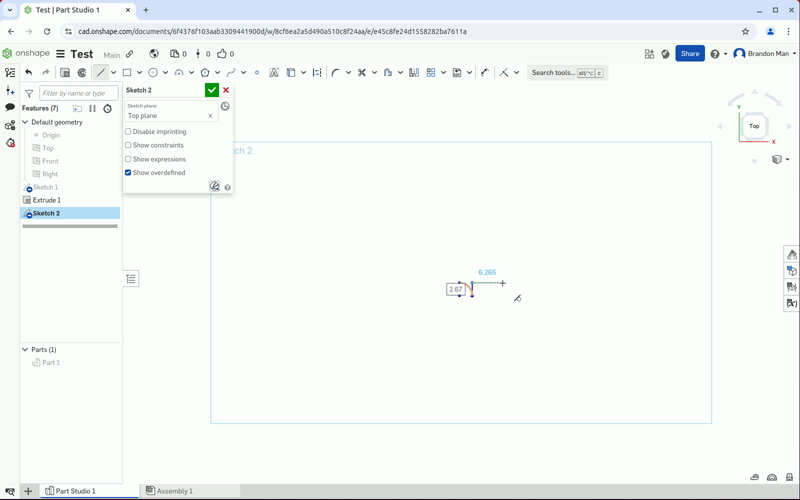
mouse_move(459, 282)
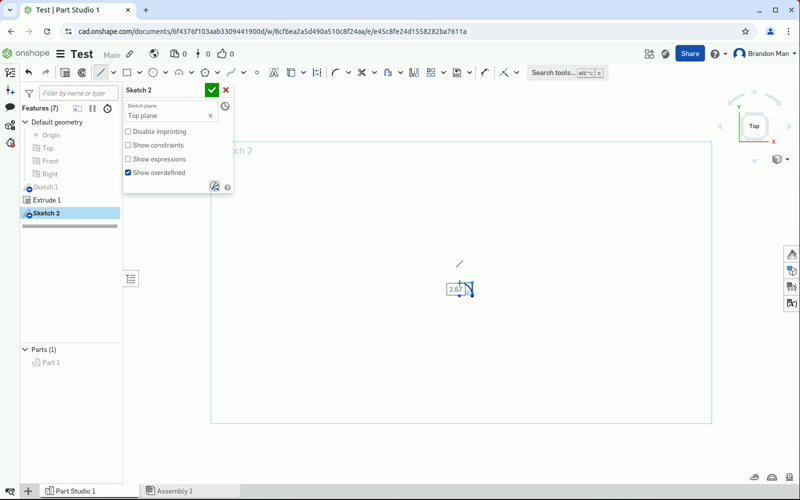
key_up(shift)
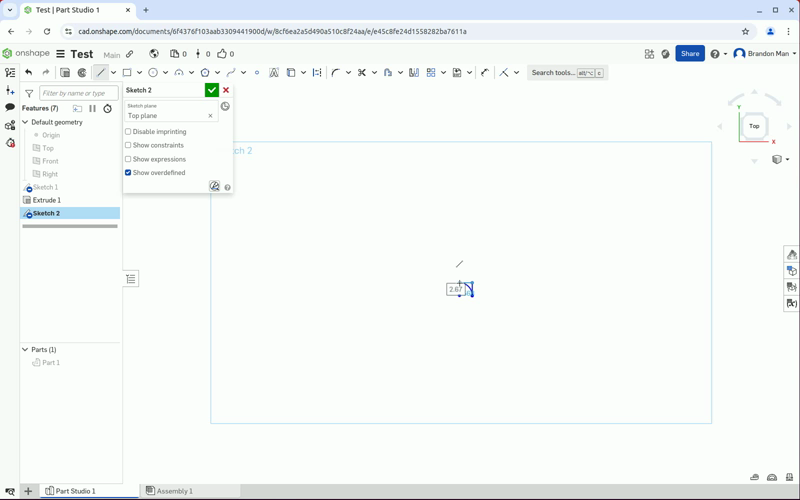
click(459, 282)
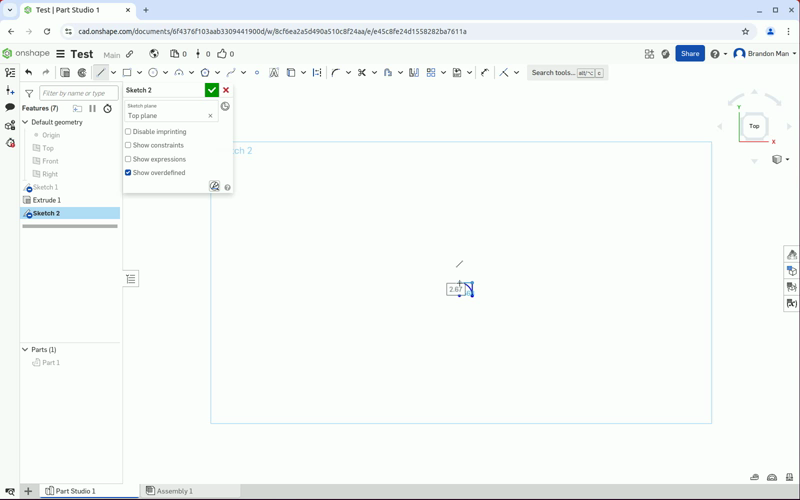
key(esc)
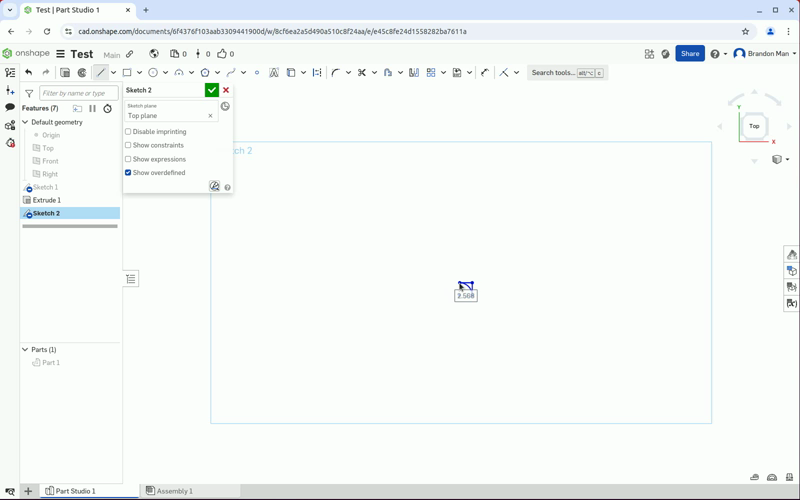
mouse_move(472, 289)
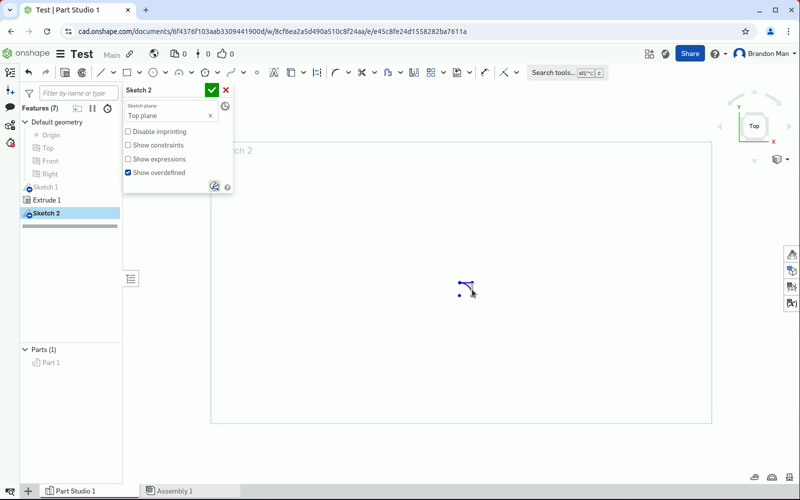
scroll(6)
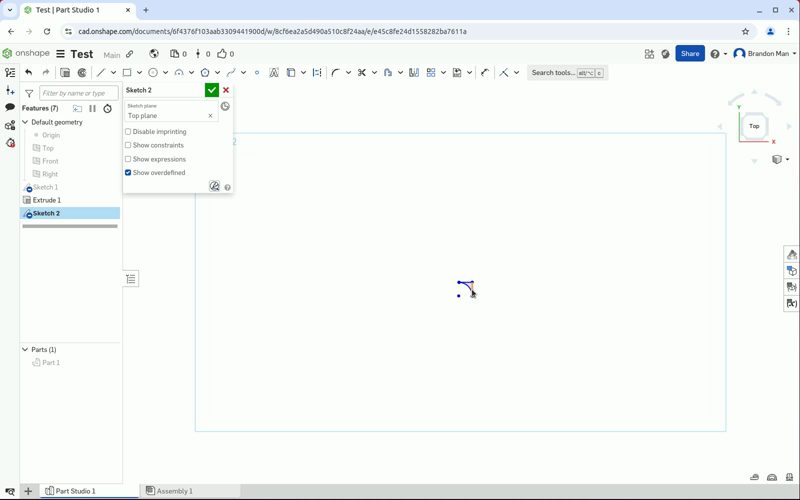
scroll(6)
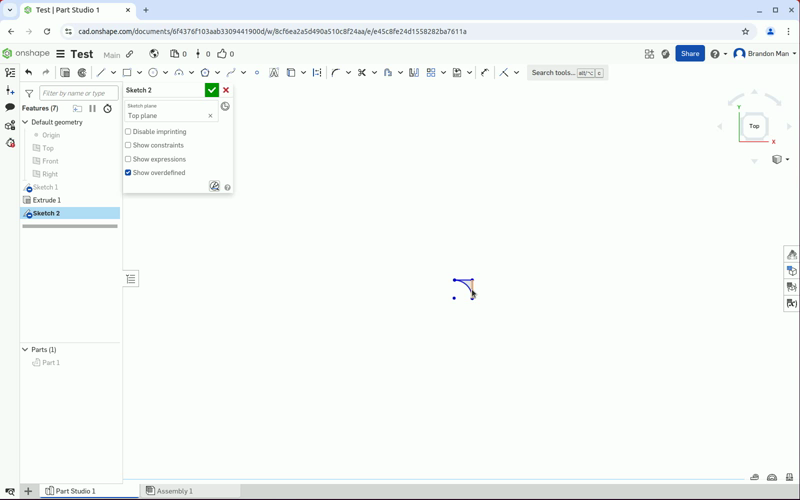
scroll(6)
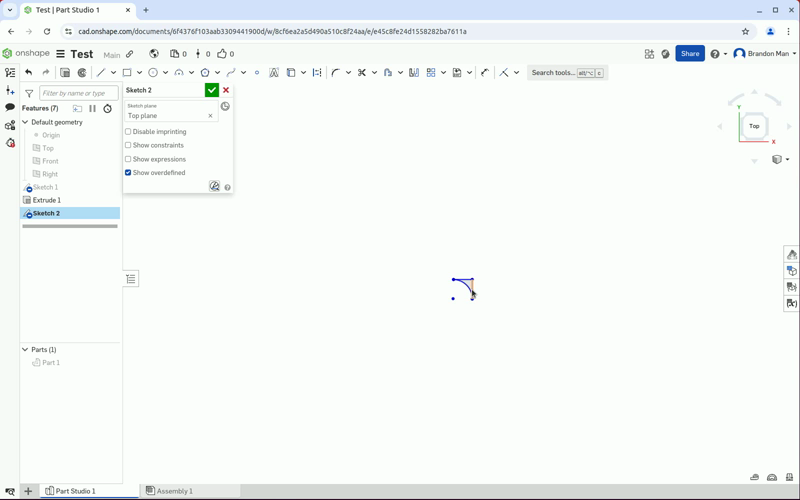
scroll(6)
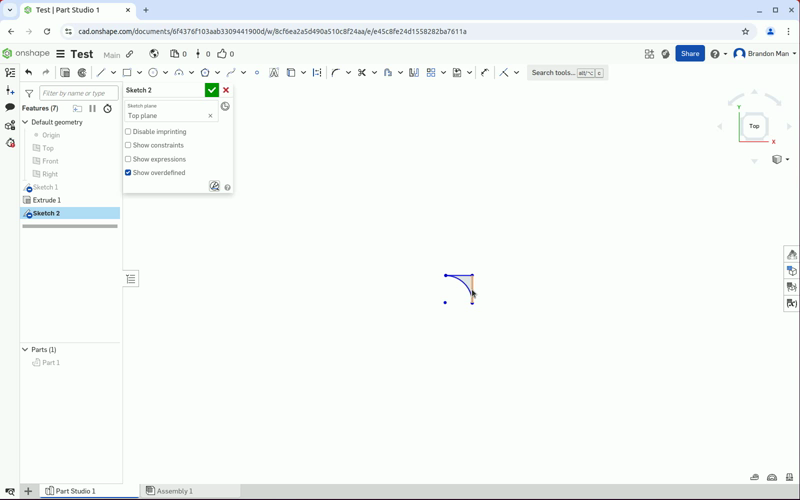
scroll(6)
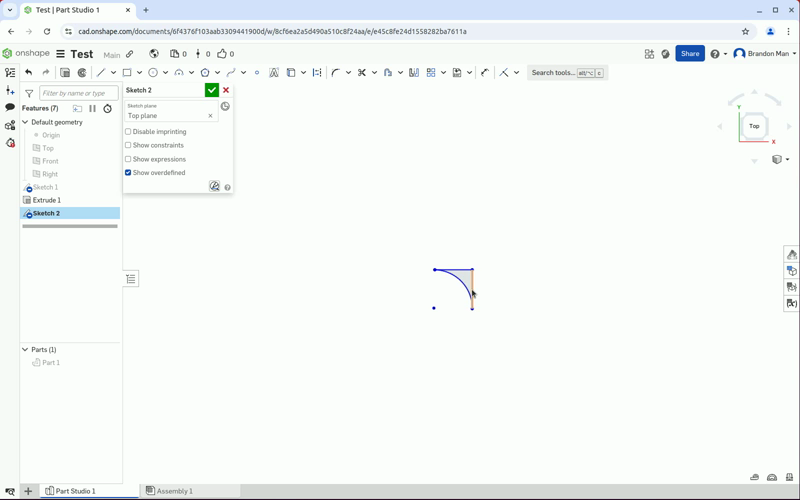
scroll(6)
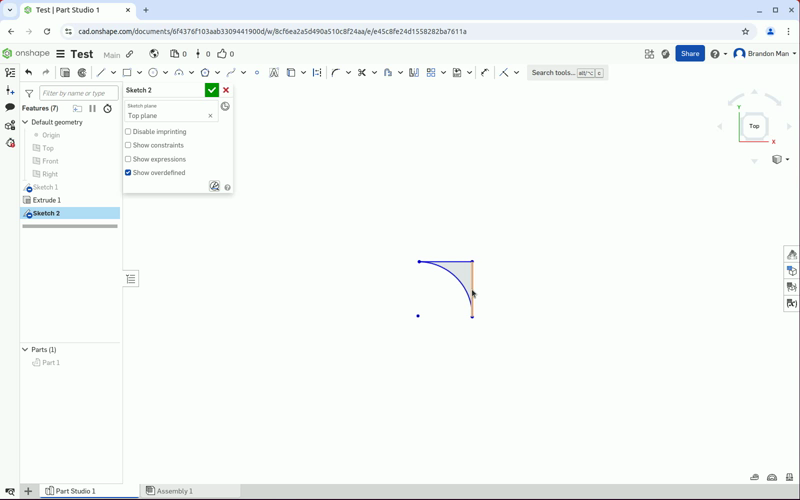
scroll(6)
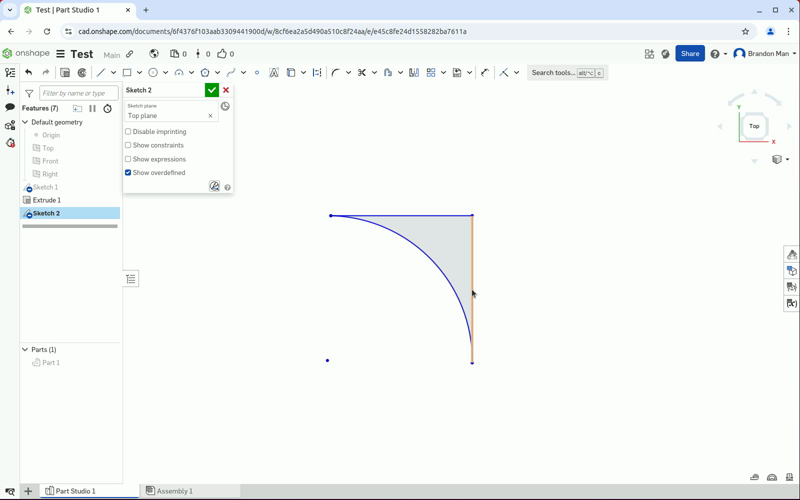
click(472, 289)
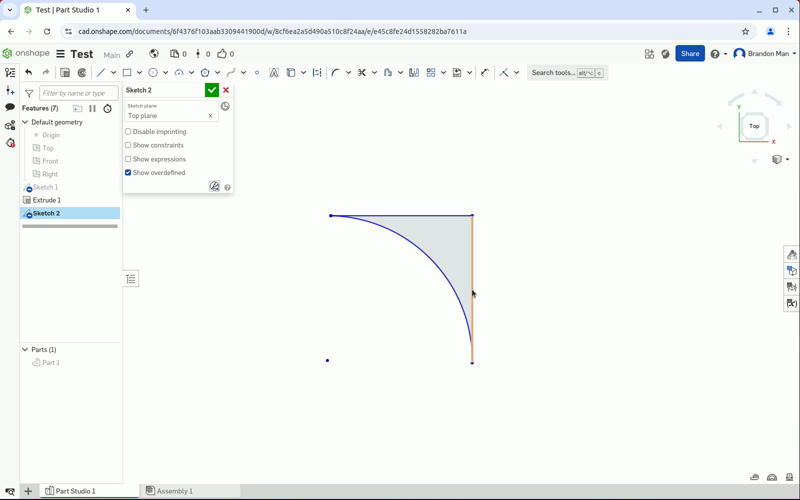
scroll(-6)
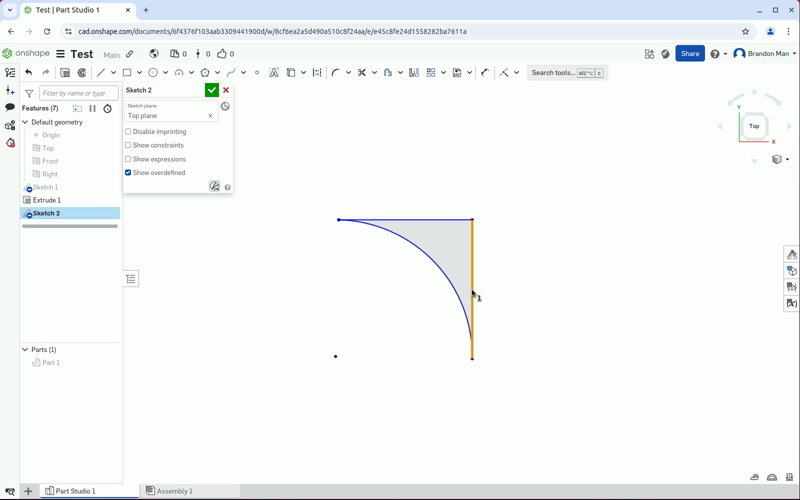
scroll(-6)
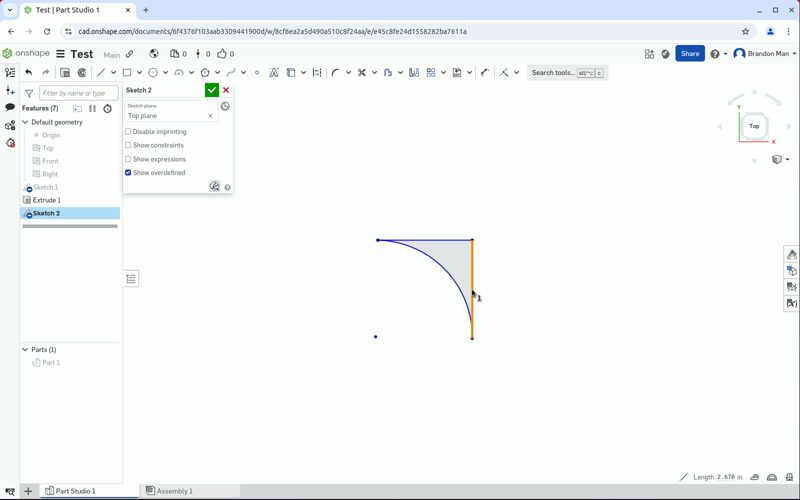
scroll(-6)
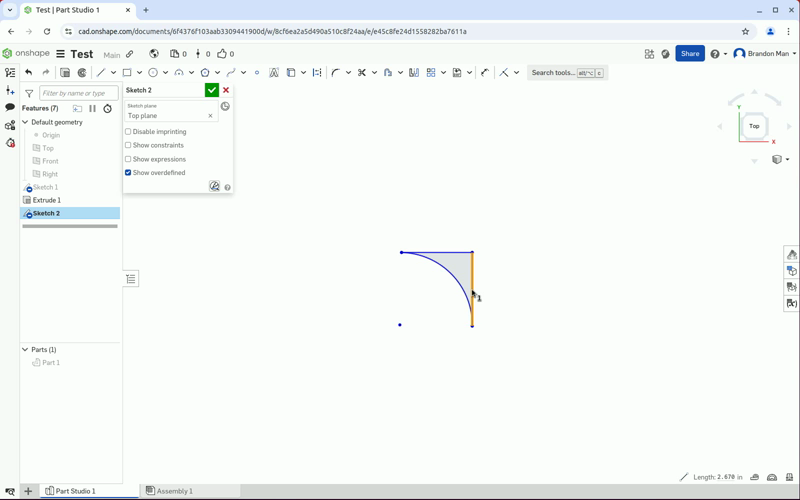
scroll(-6)
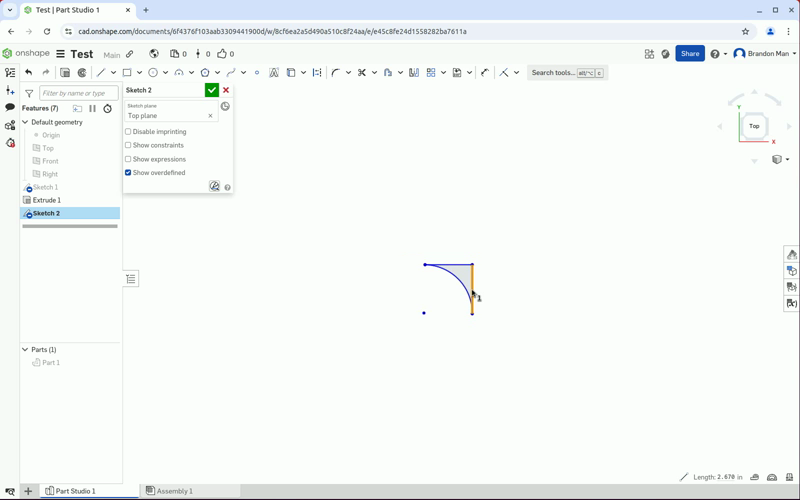
scroll(-6)
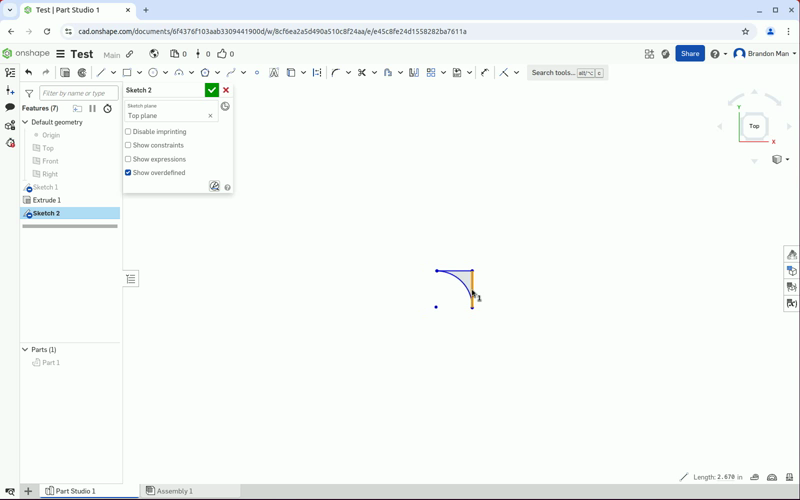
scroll(-6)
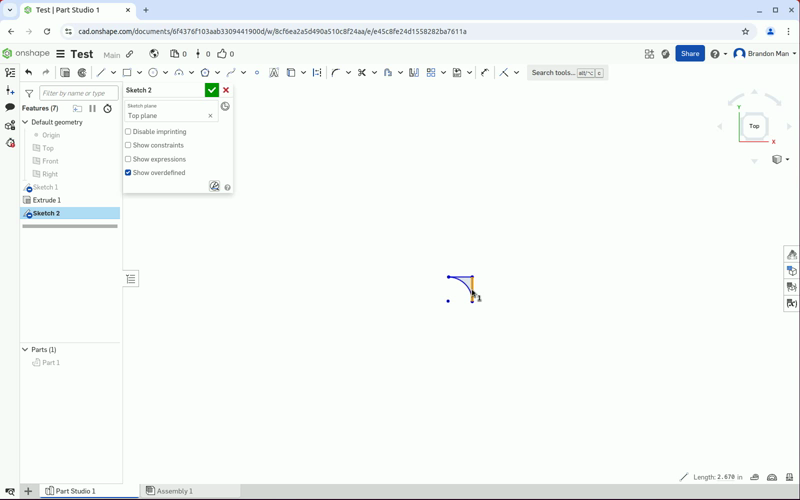
scroll(-6)
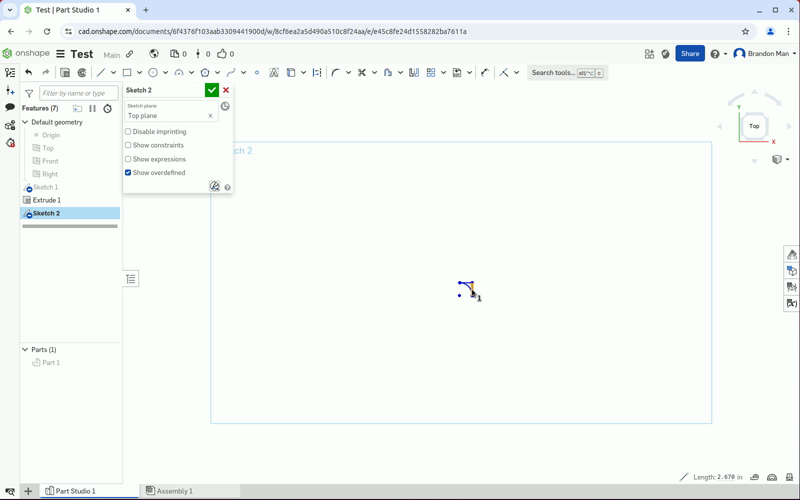
mouse_move(73, 352)
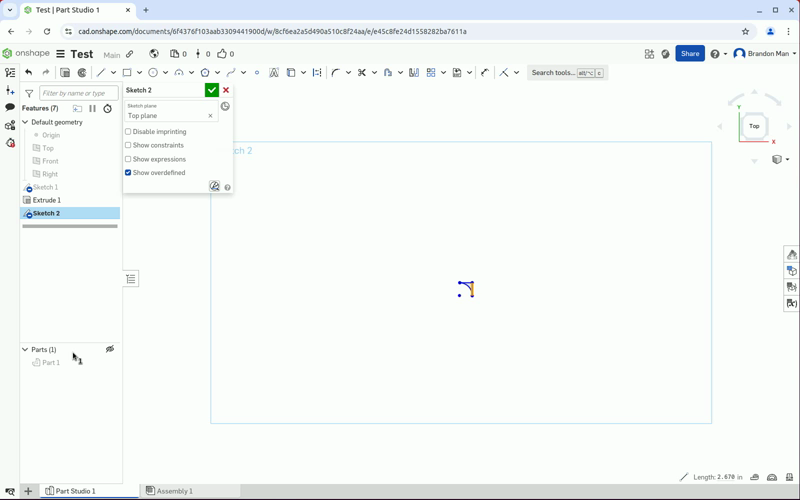
key(shift+y)
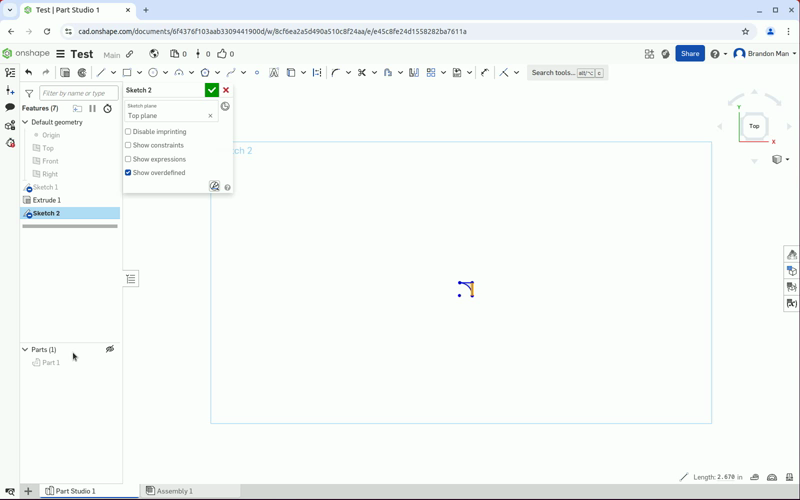
key(shift+e)
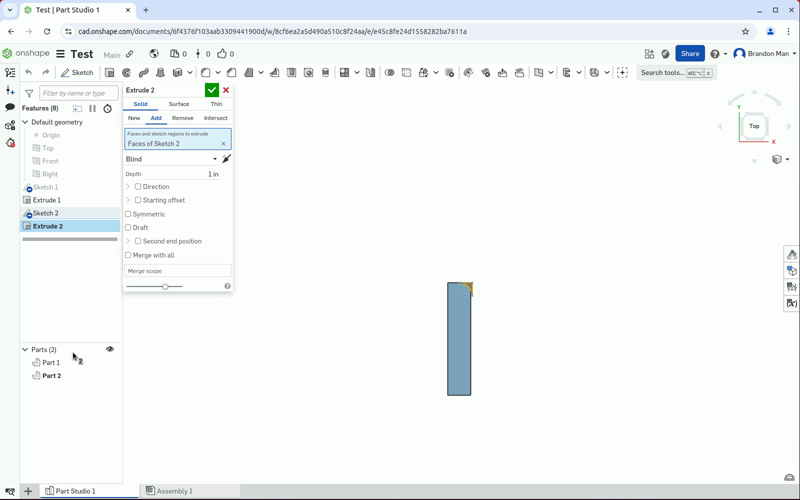
mouse_move(143, 106)
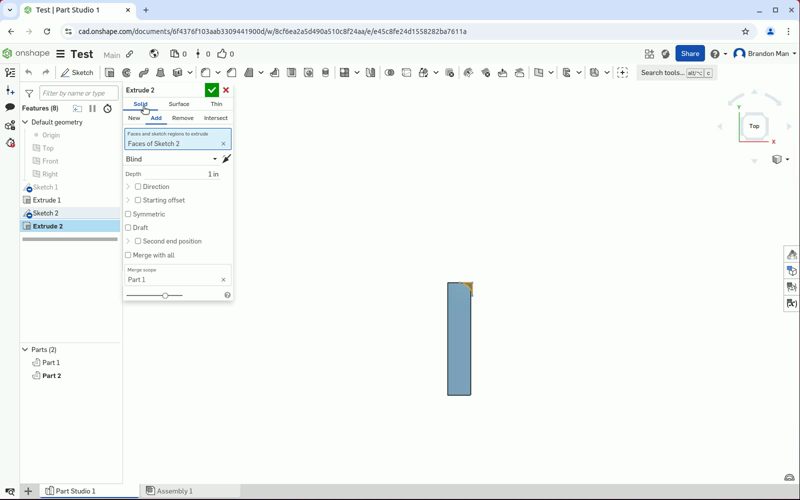
click(143, 106)
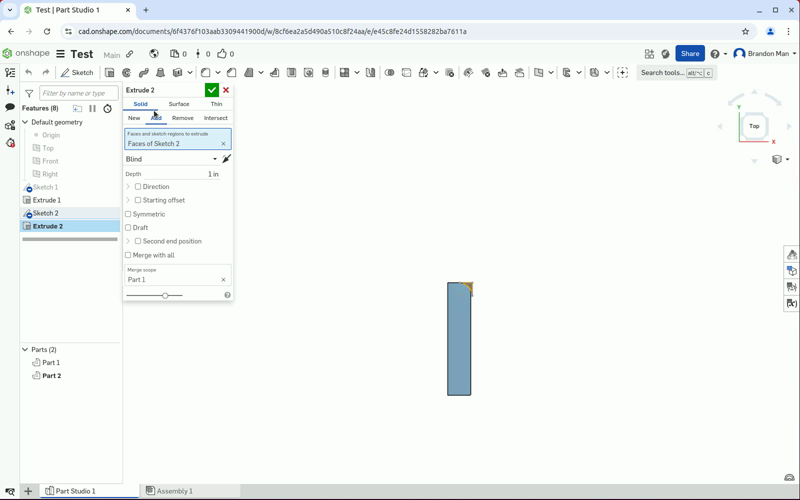
mouse_move(186, 120)
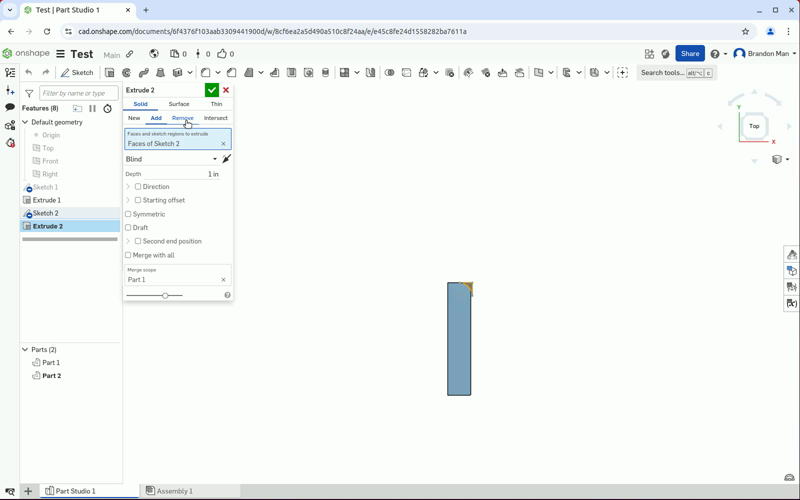
click(186, 120)
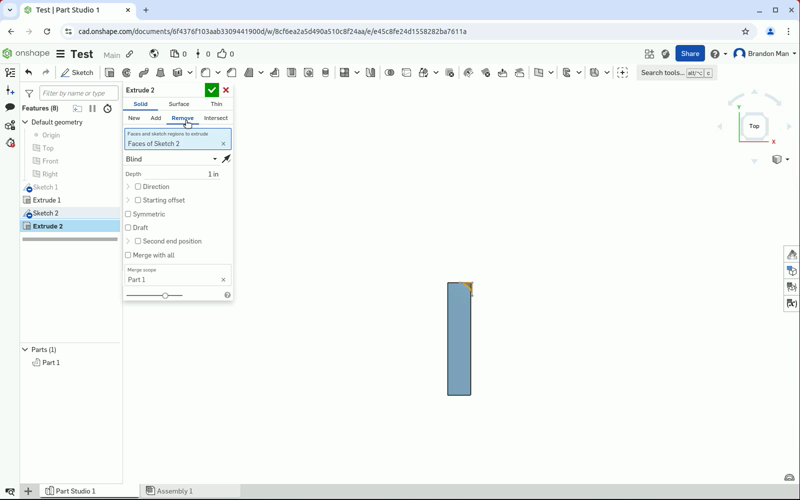
key(tab, 4)
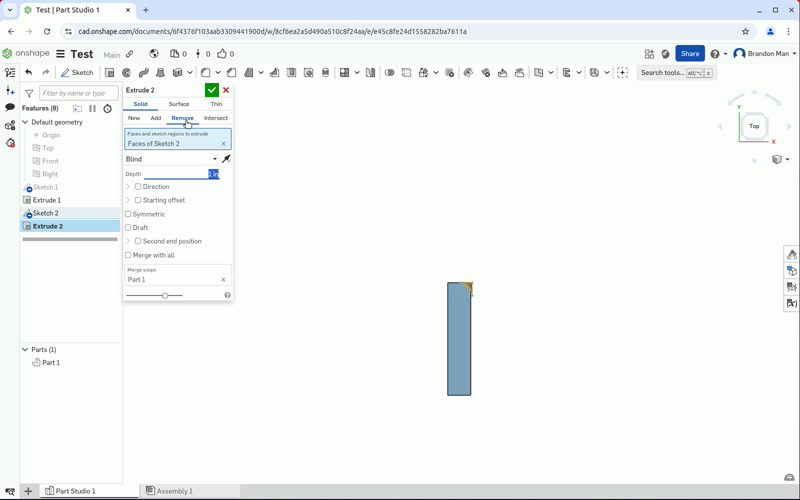
text(2.407)
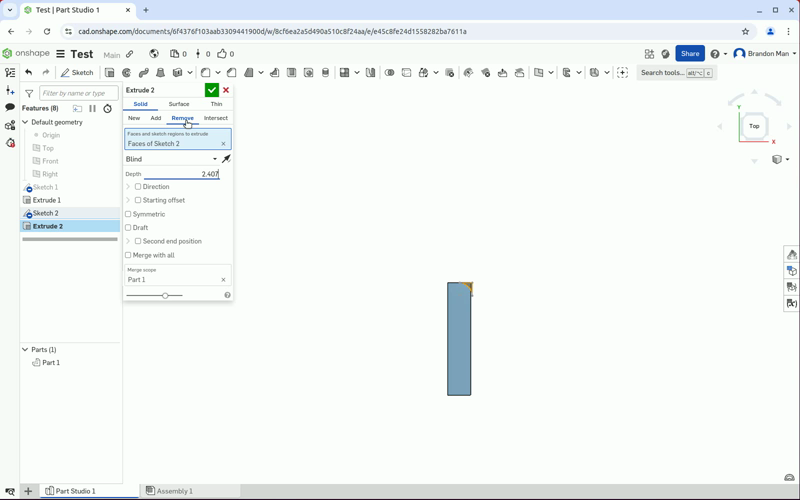
key(tab, 6)
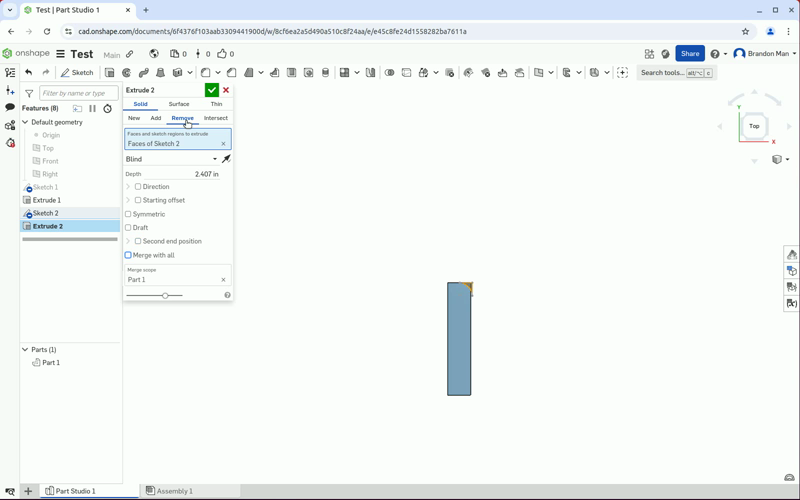
key(space)
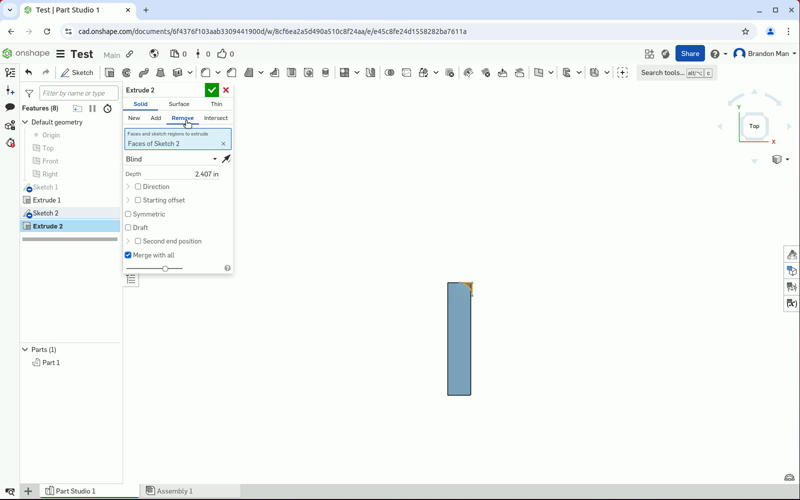
key(enter)
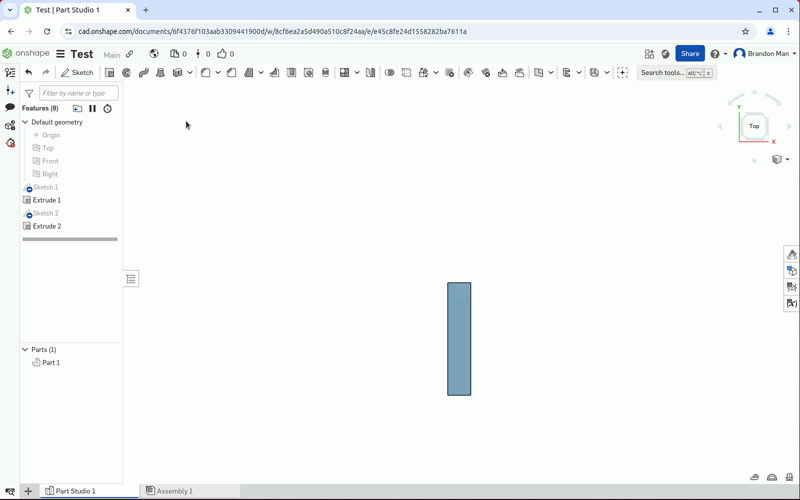
key(shift+h)
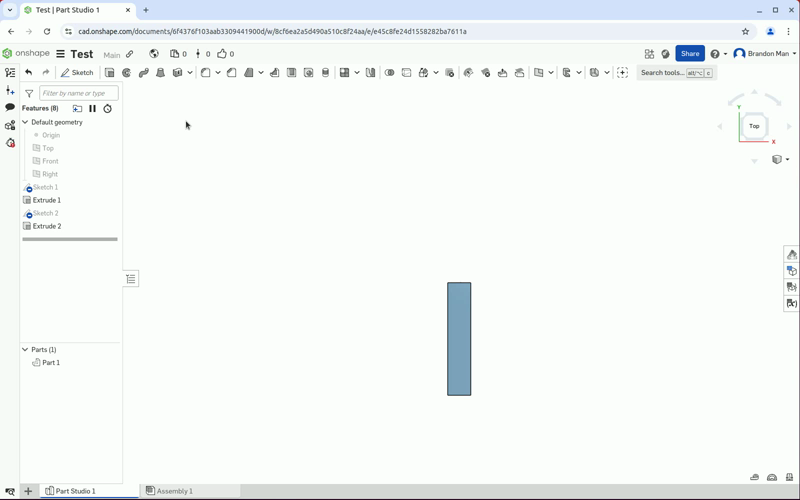
key(shift+h)
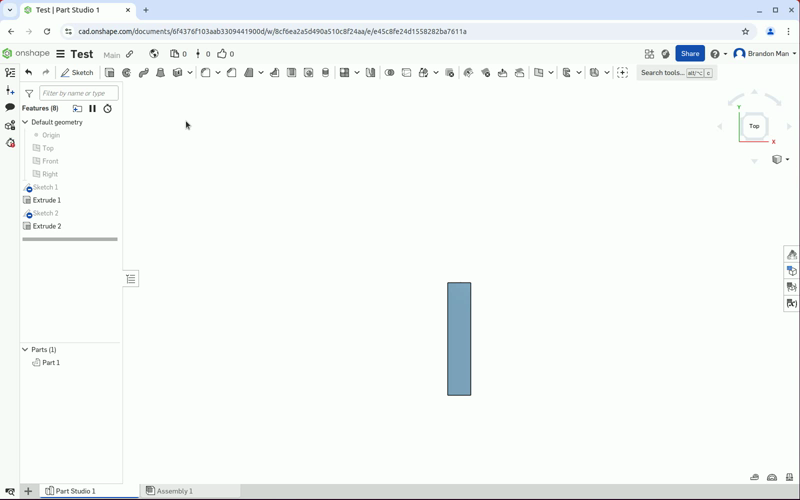
mouse_move(73, 189)
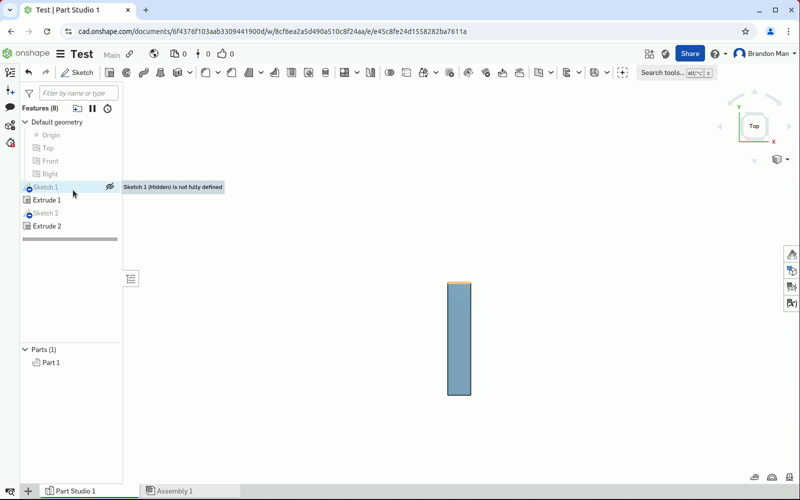
click(73, 189)
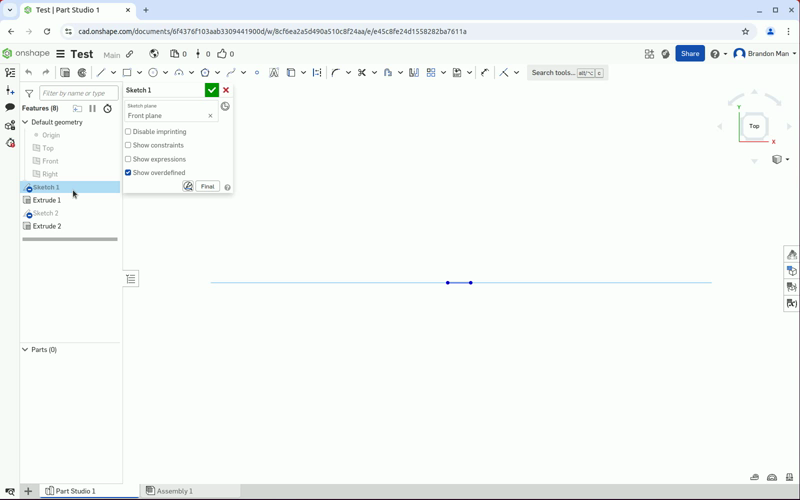
mouse_move(229, 92)
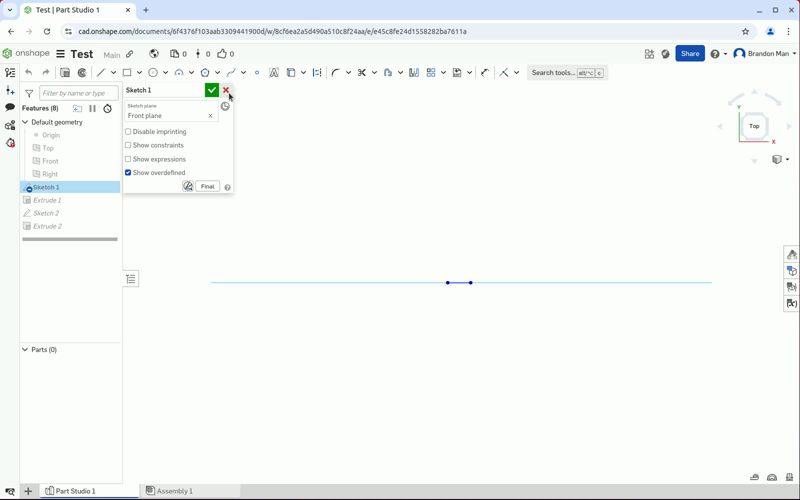
click(229, 92)
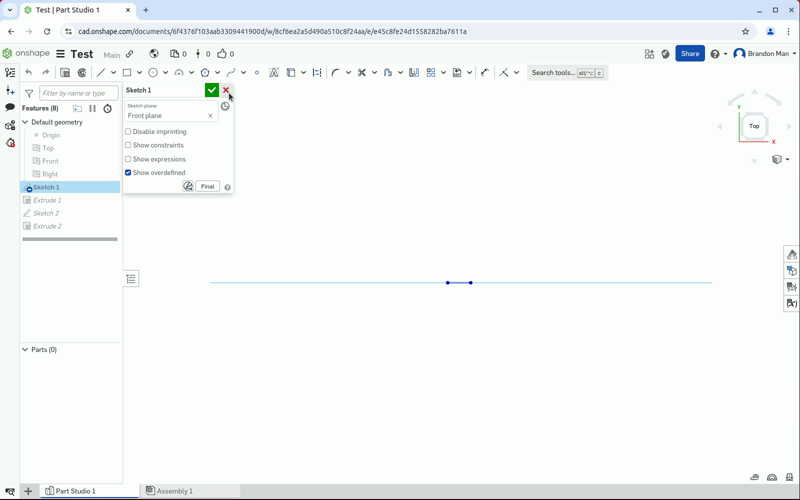
key(shift+s)
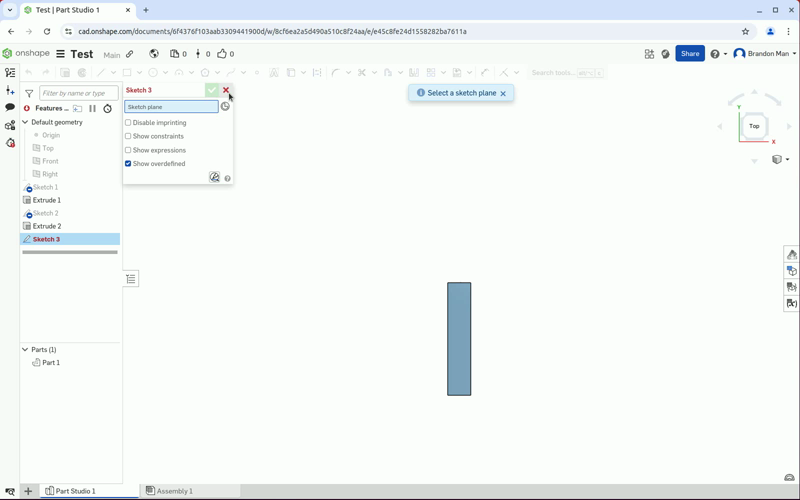
mouse_move(73, 150)
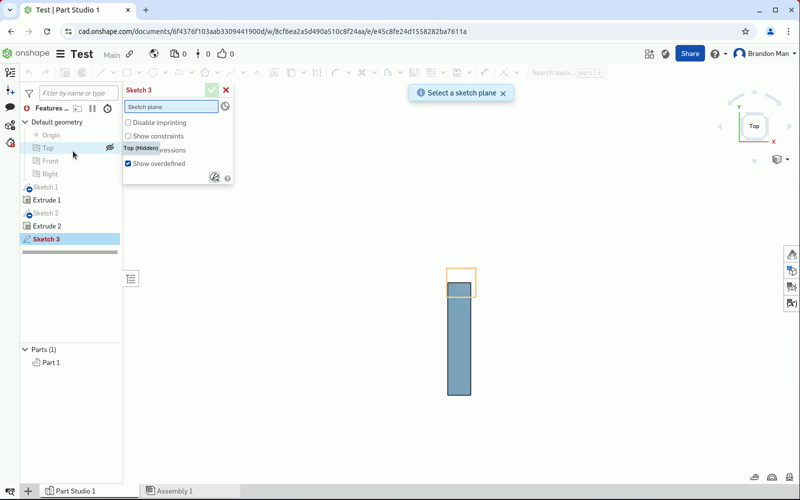
click(73, 150)
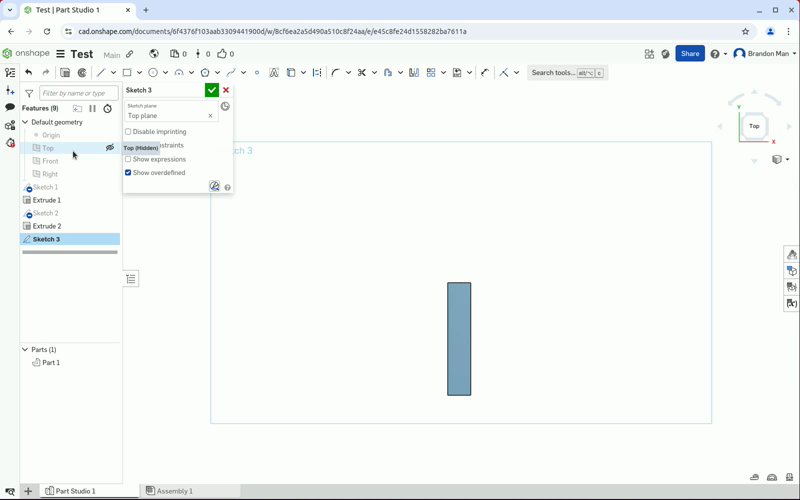
mouse_move(73, 352)
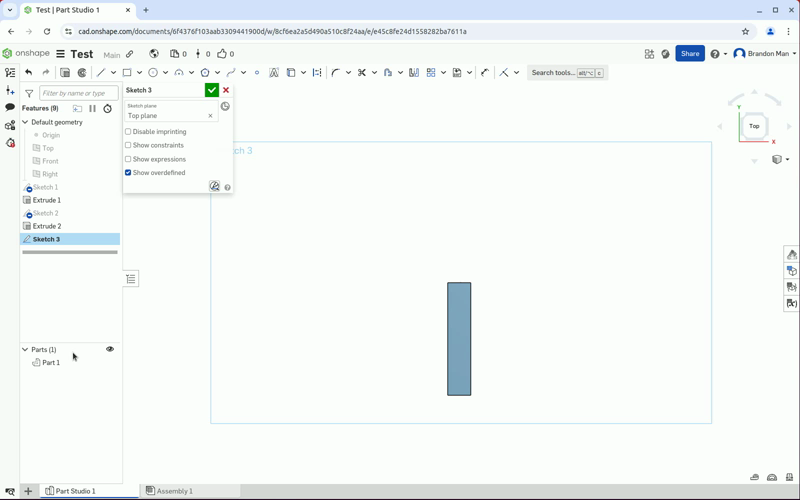
key(y)
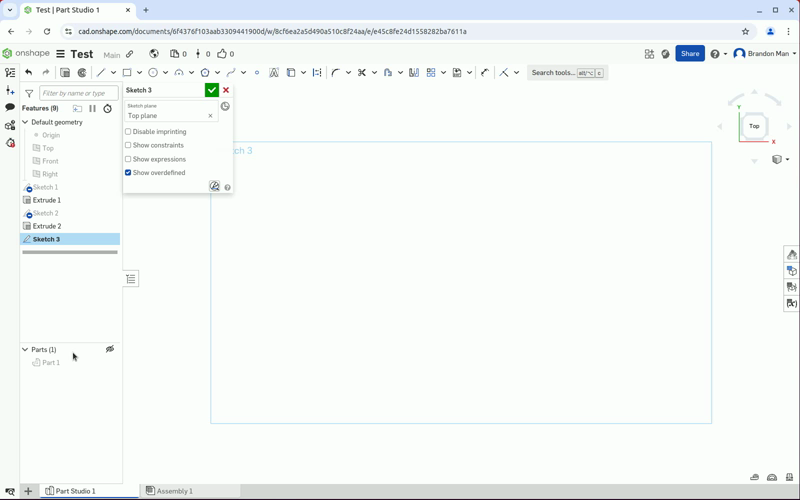
key(a)
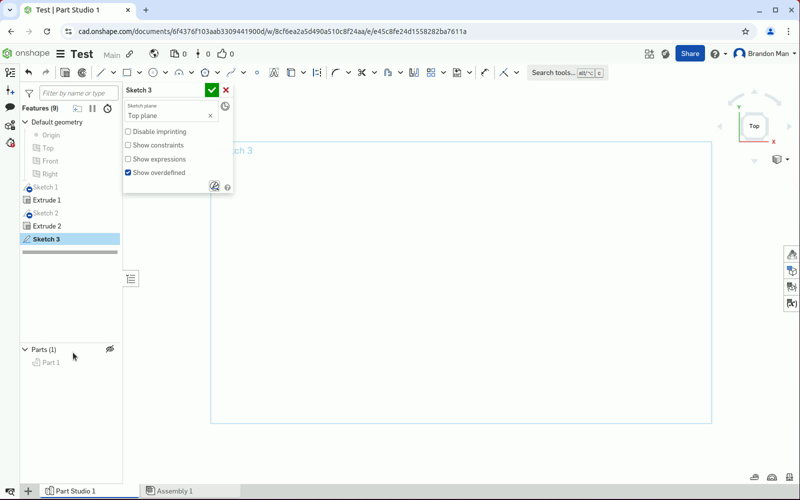
key_down(shift)
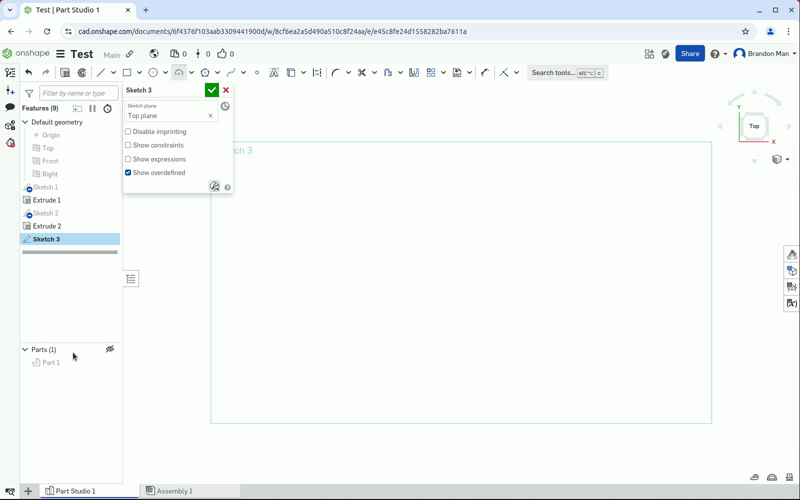
mouse_move(447, 294)
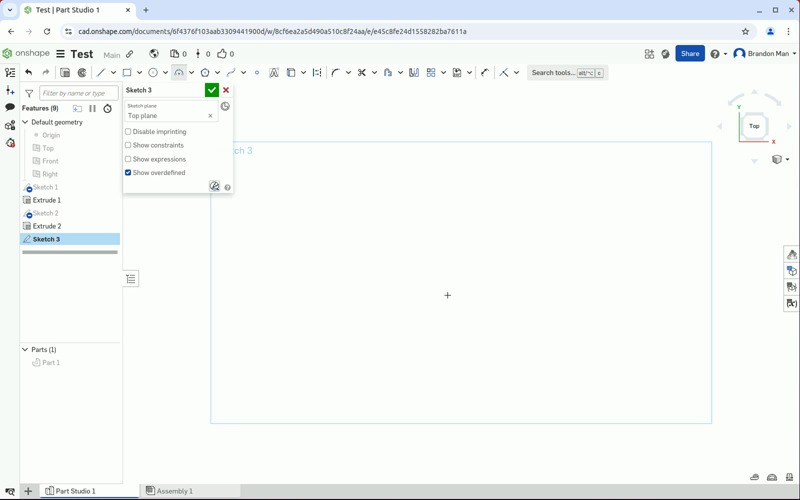
click(447, 294)
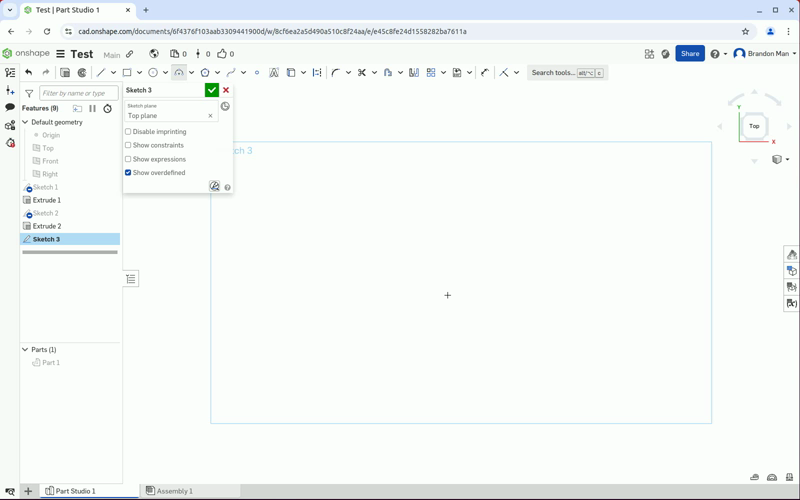
key_up(shift)
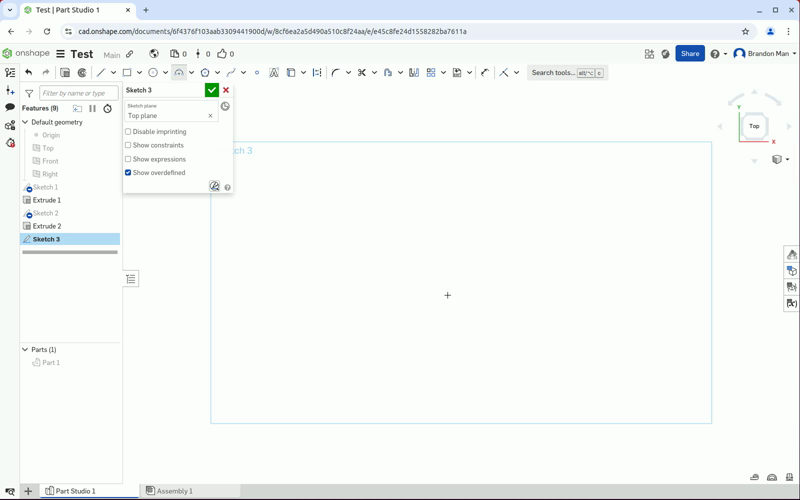
key_down(shift)
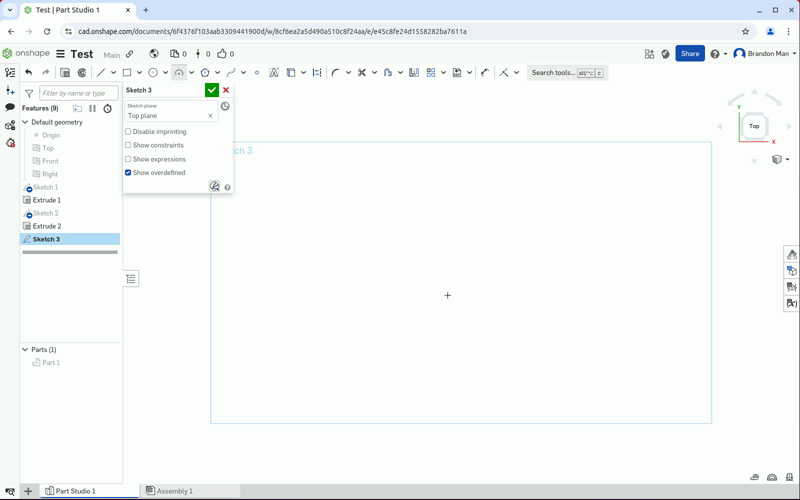
mouse_move(460, 281)
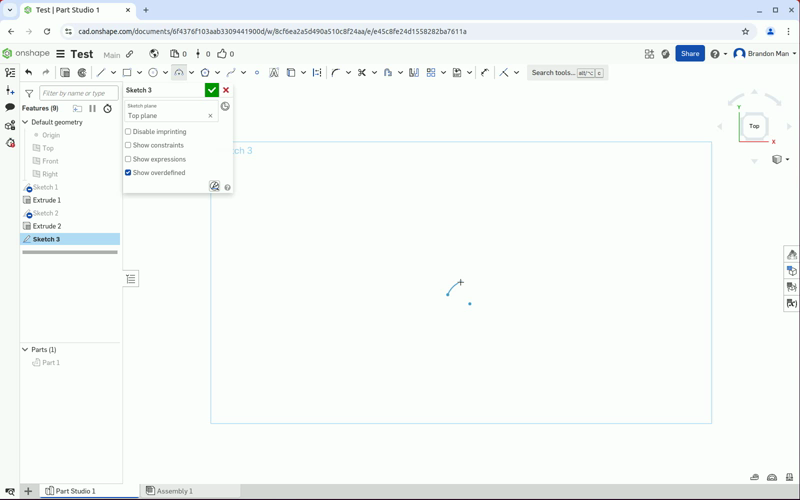
click(460, 281)
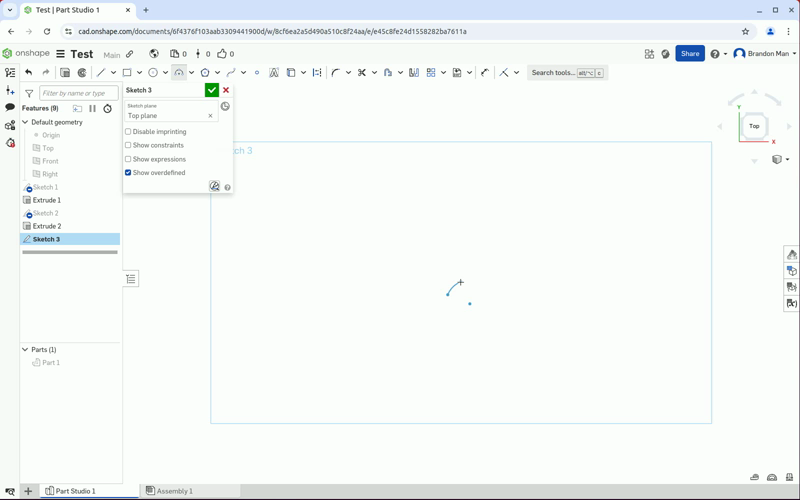
mouse_move(451, 285)
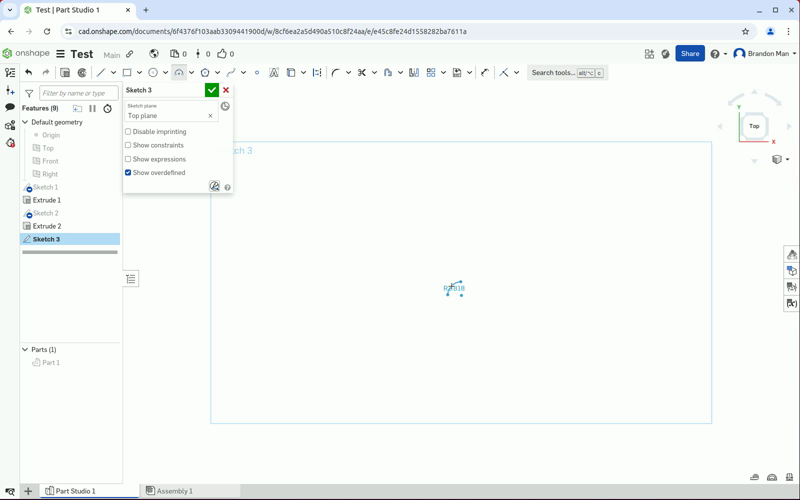
click(451, 285)
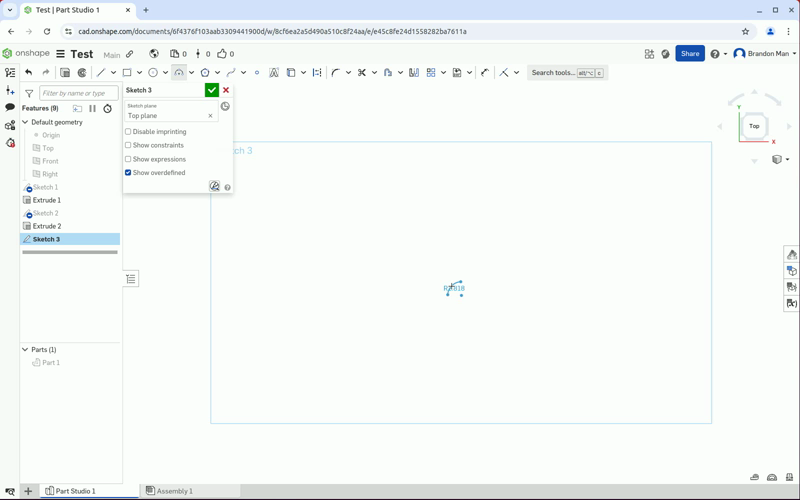
key_up(shift)
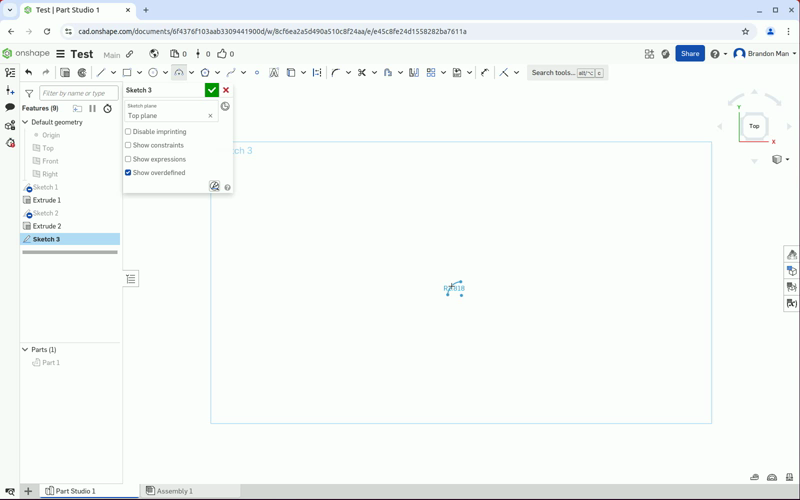
key(esc)
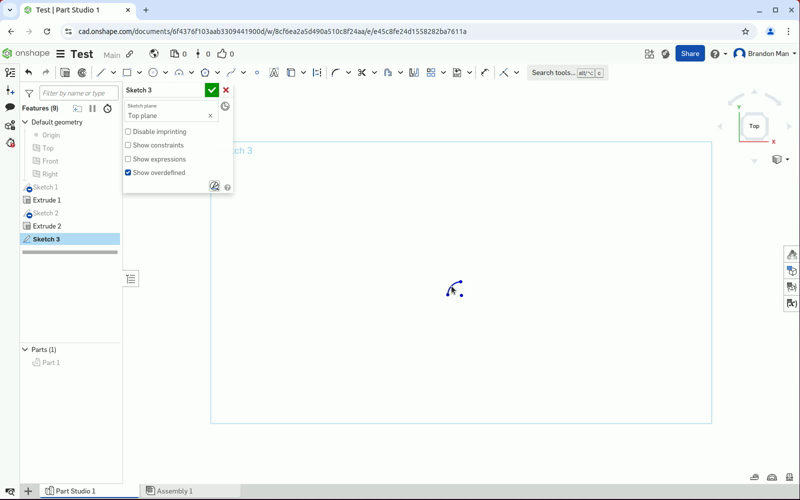
key(l)
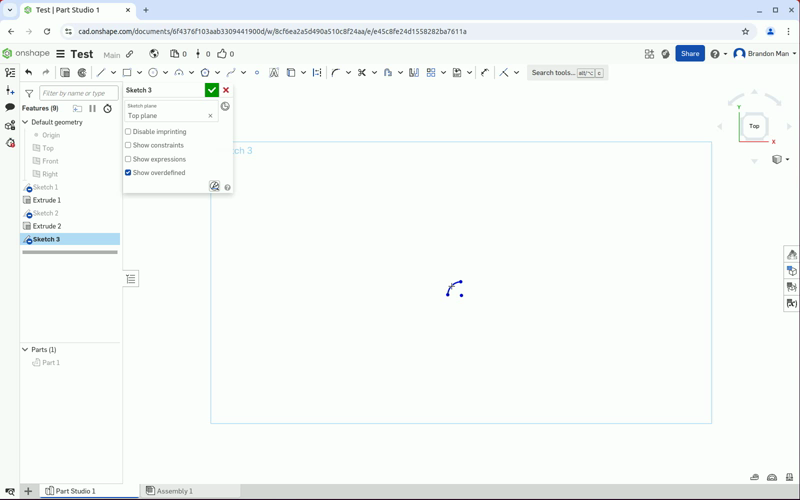
mouse_move(460, 281)
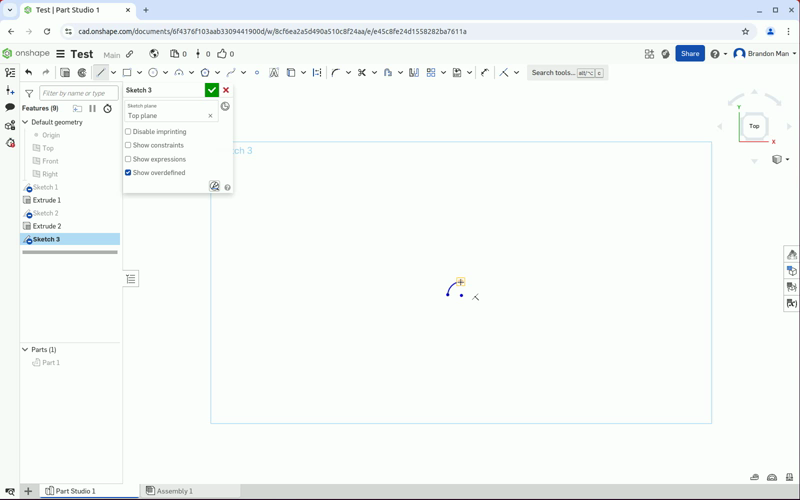
click(460, 281)
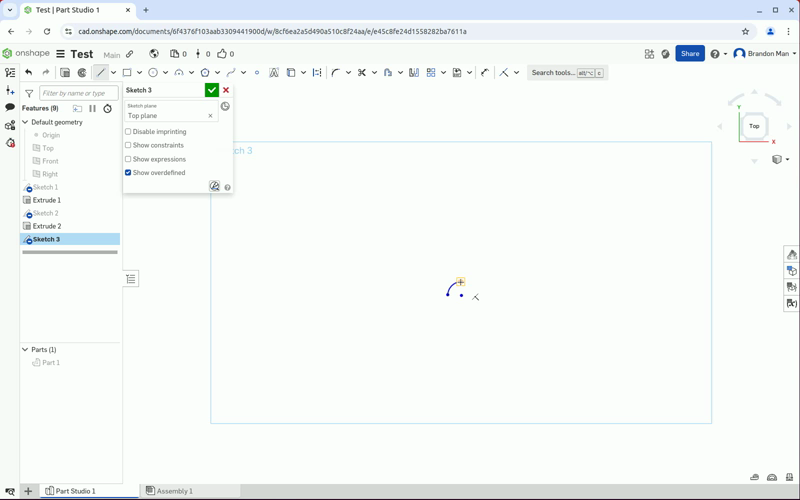
key_down(shift)
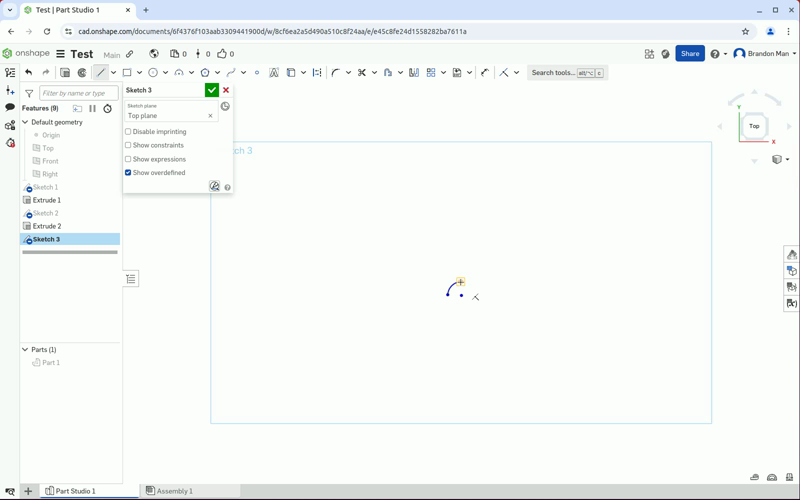
mouse_move(490, 281)
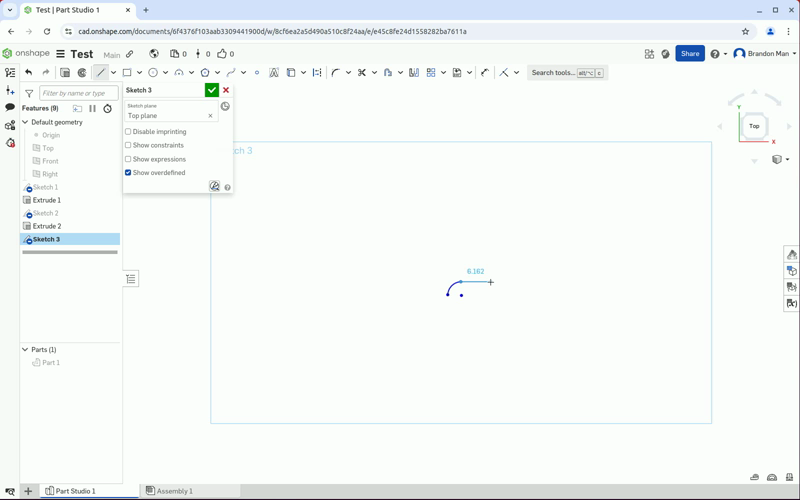
mouse_move(447, 281)
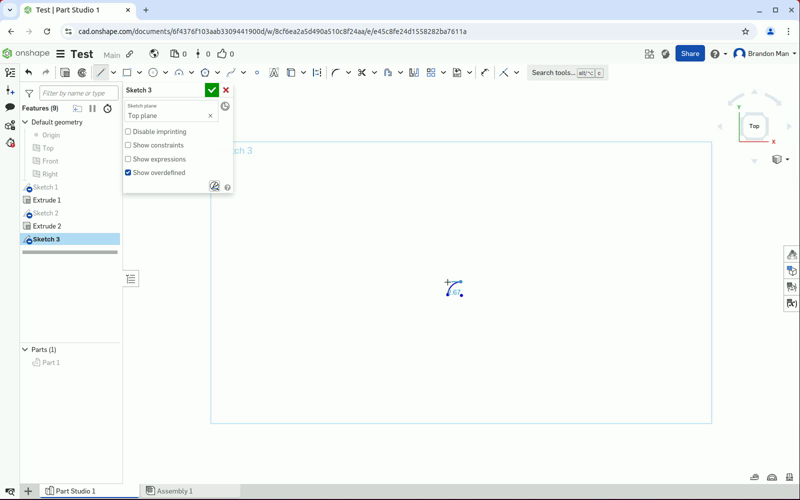
click(447, 281)
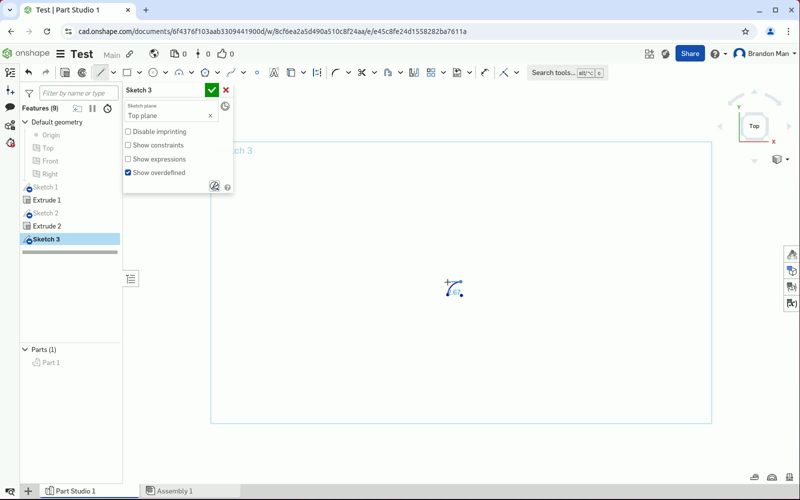
key_up(shift)
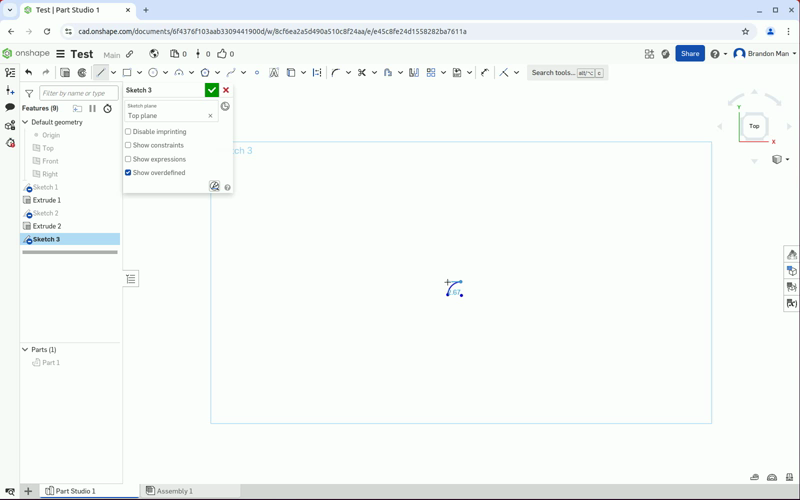
mouse_move(477, 281)
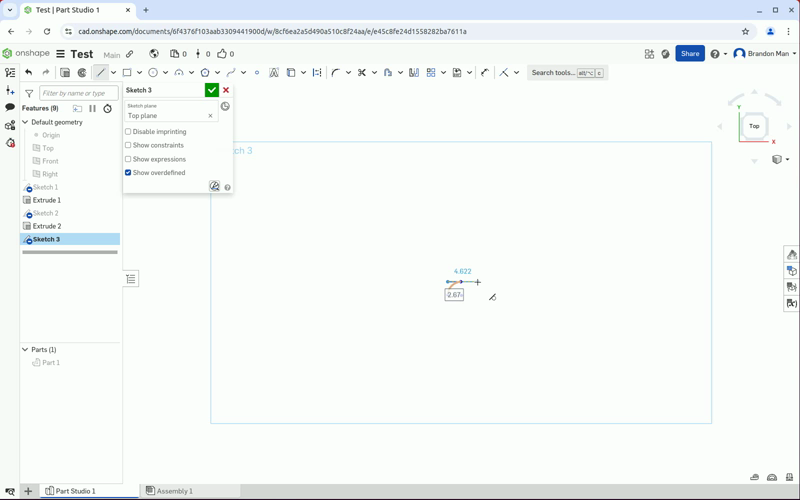
key_down(shift)
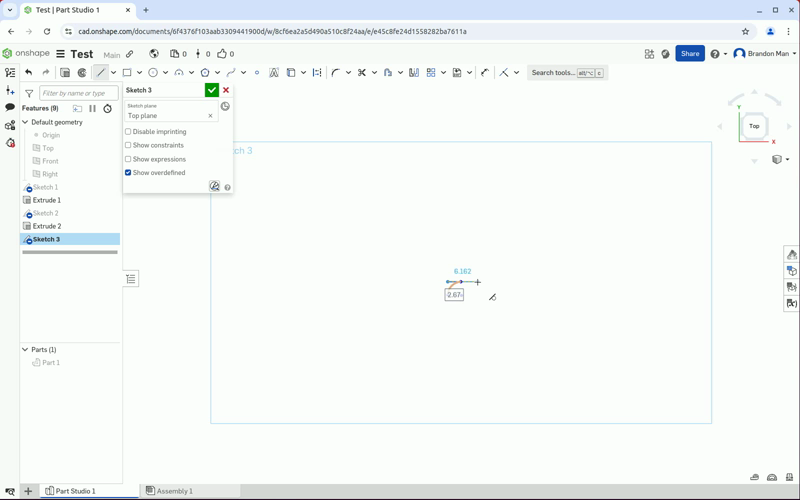
mouse_move(447, 294)
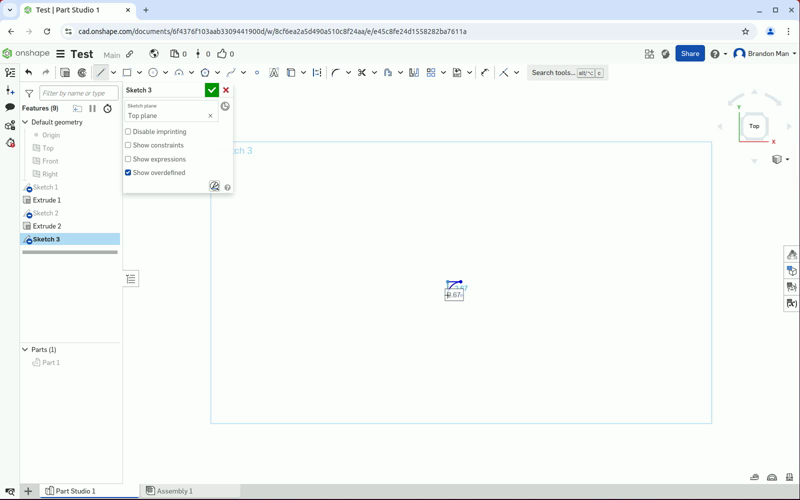
key_up(shift)
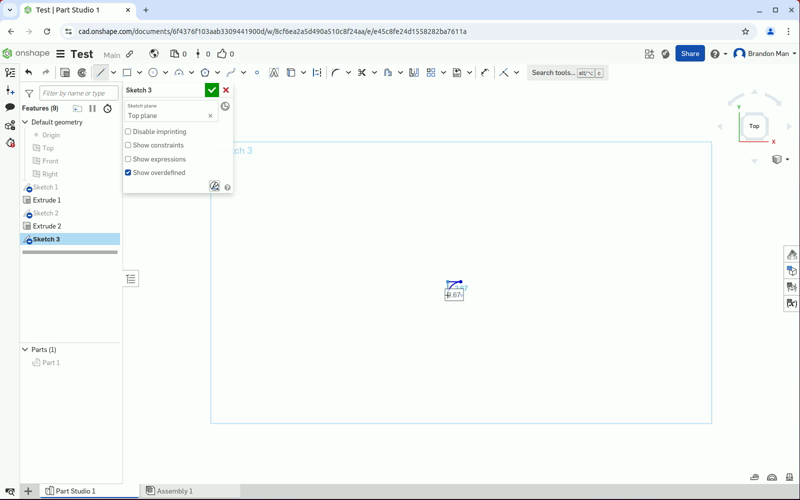
click(447, 294)
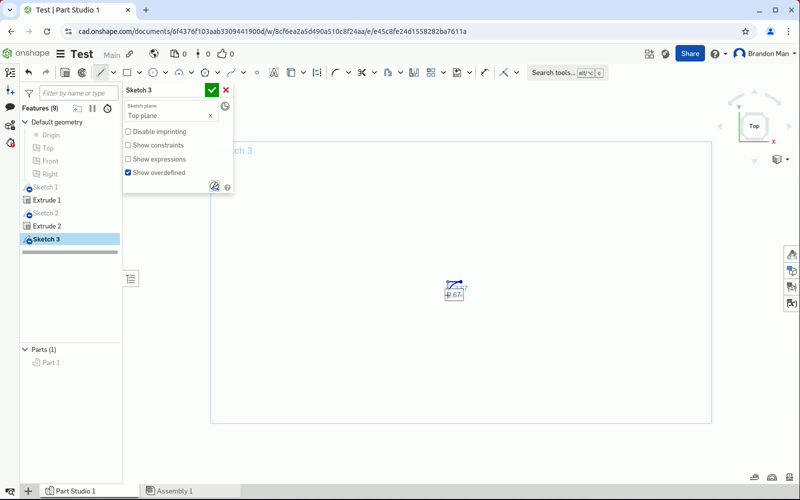
key(esc)
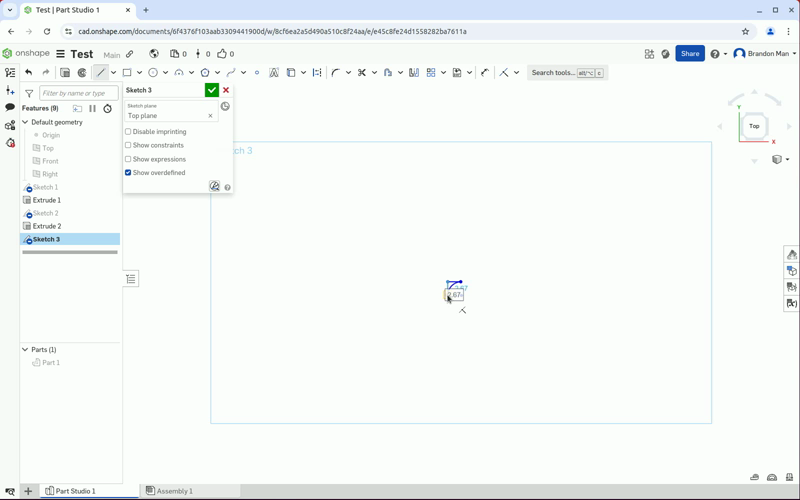
mouse_move(448, 281)
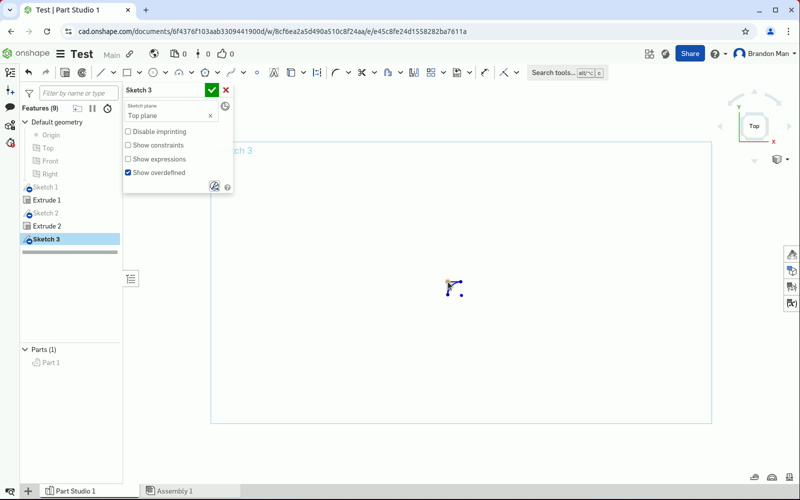
scroll(6)
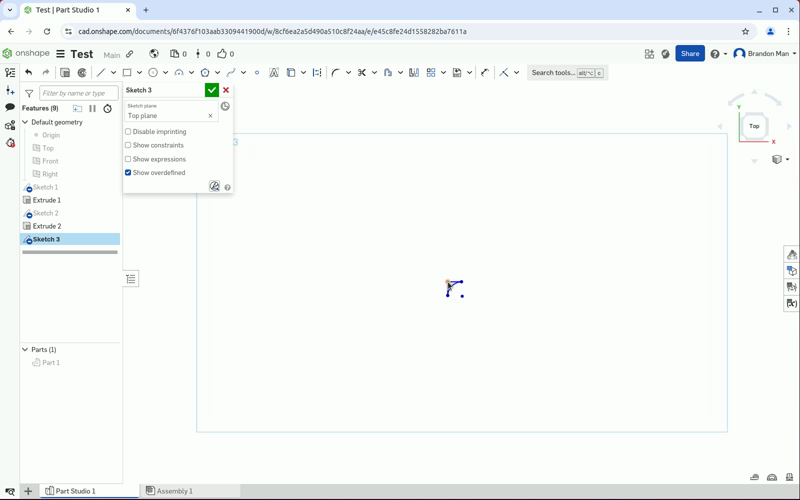
scroll(6)
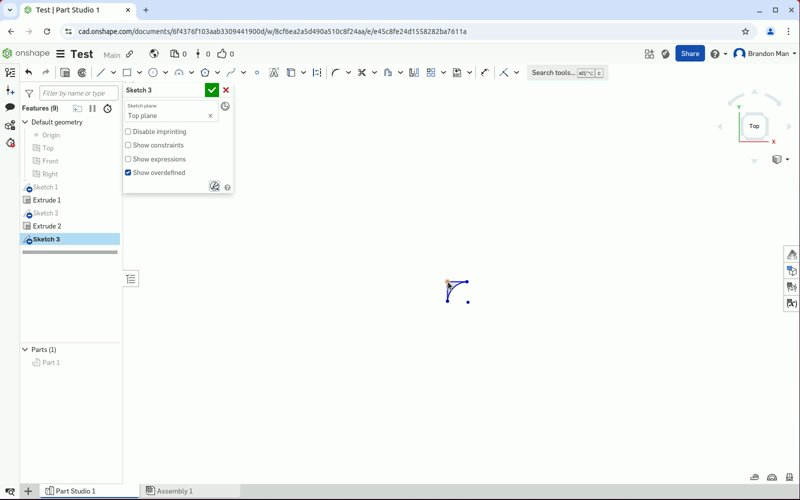
scroll(6)
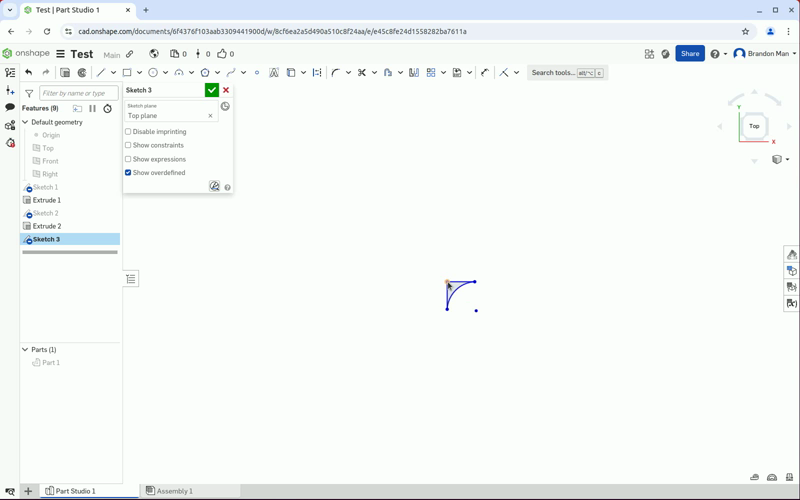
scroll(6)
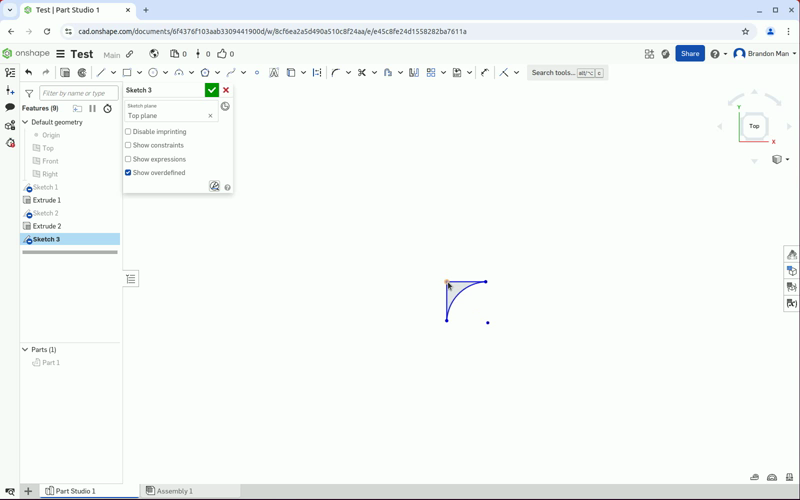
scroll(6)
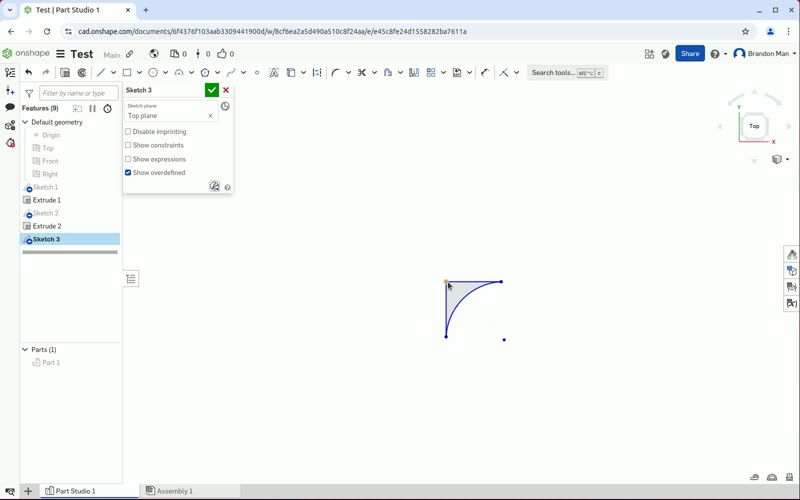
scroll(6)
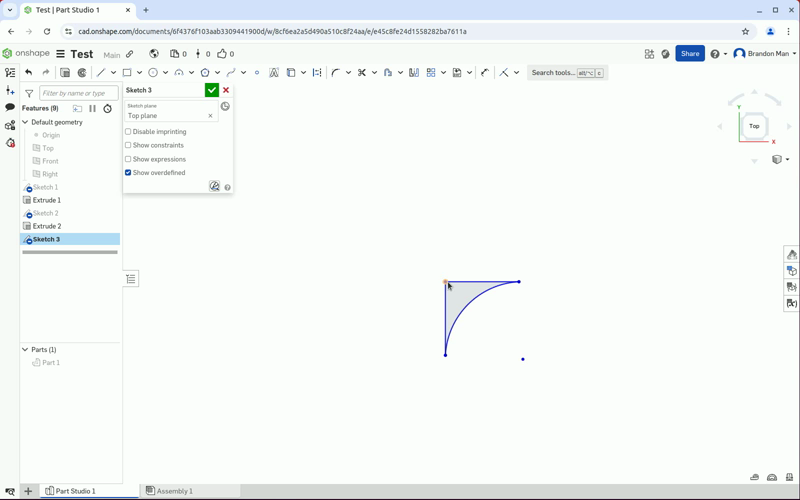
scroll(6)
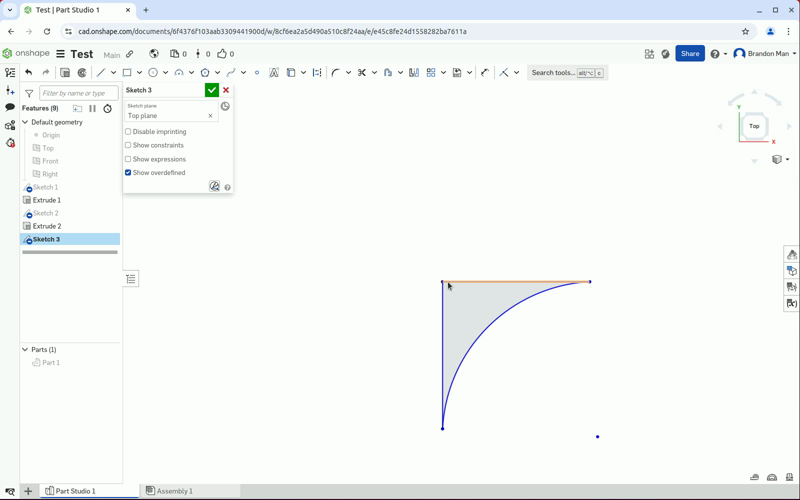
click(448, 281)
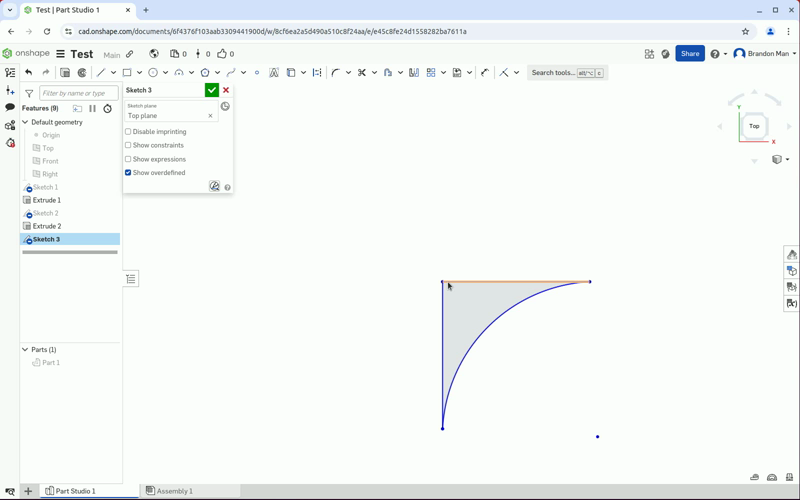
scroll(-6)
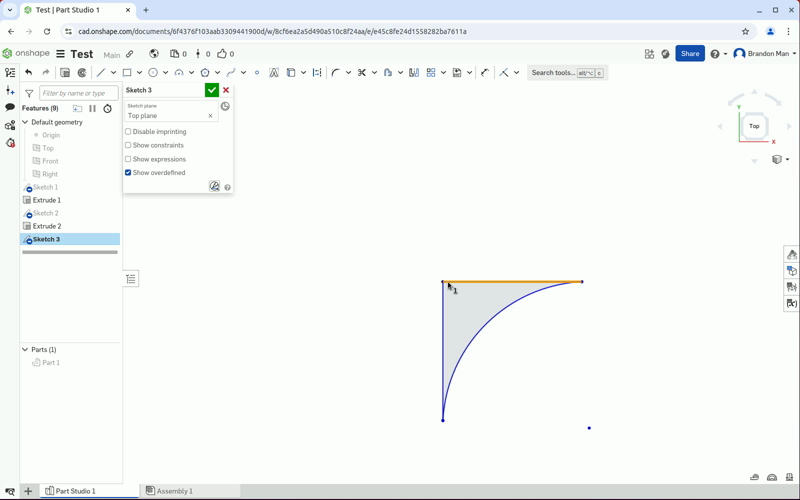
scroll(-6)
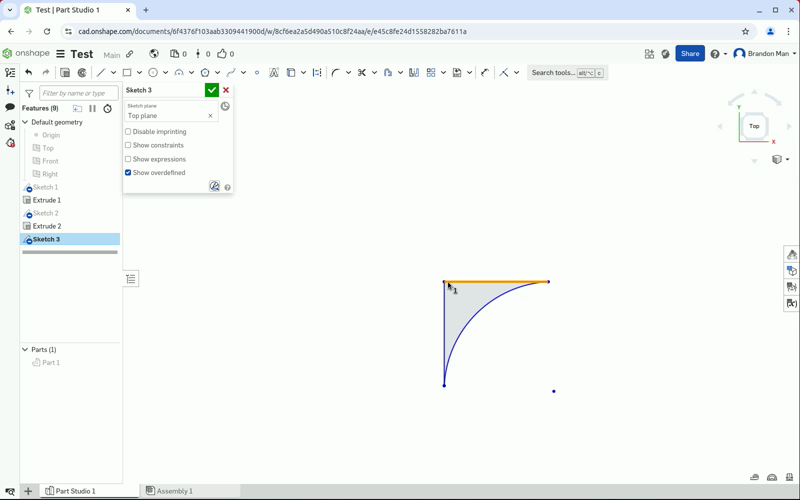
scroll(-6)
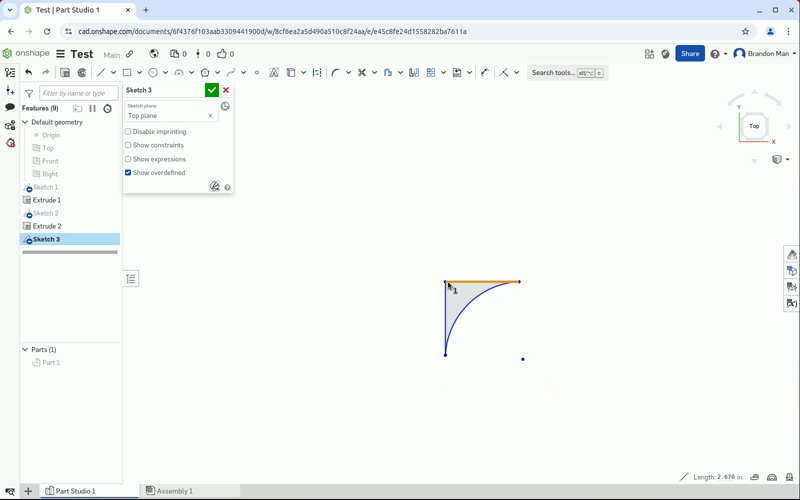
scroll(-6)
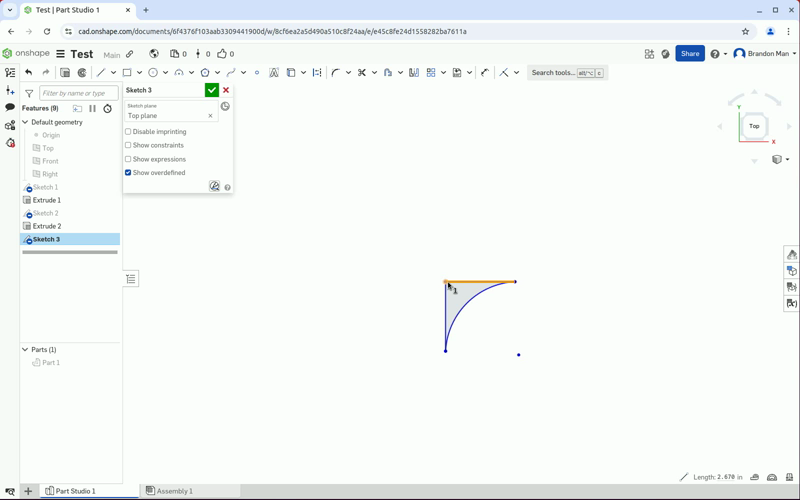
scroll(-6)
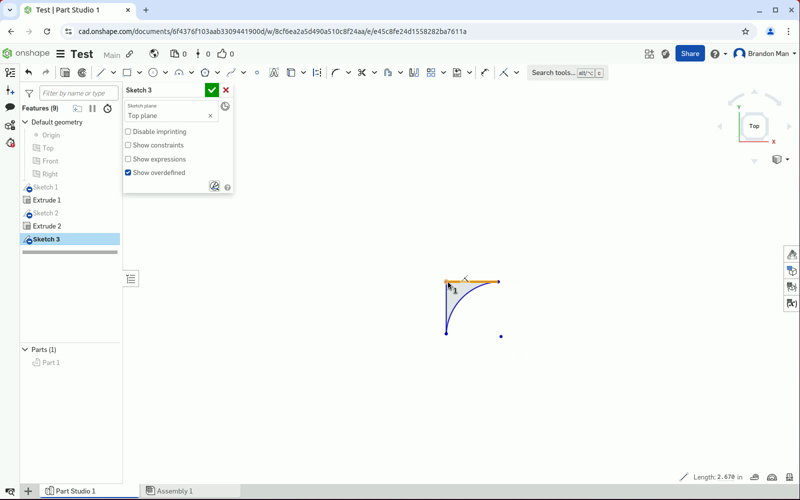
scroll(-6)
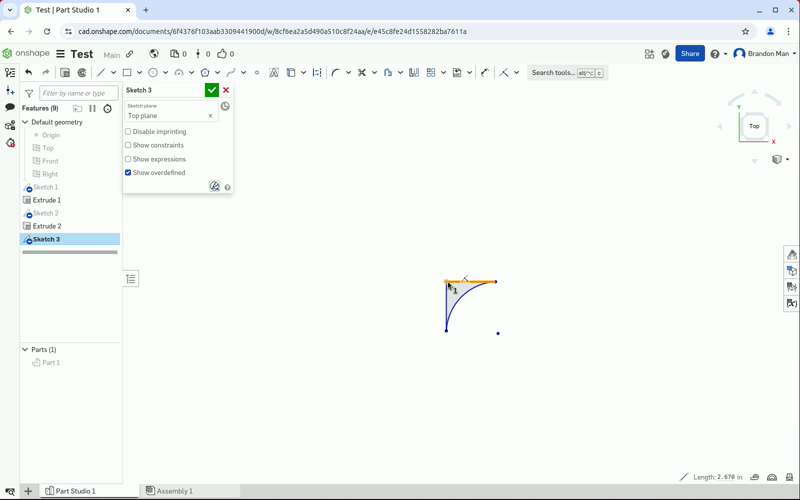
scroll(-6)
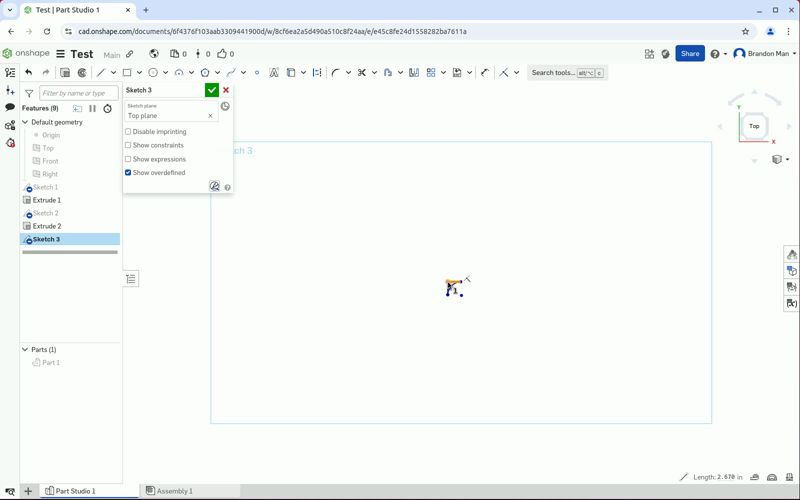
mouse_move(73, 352)
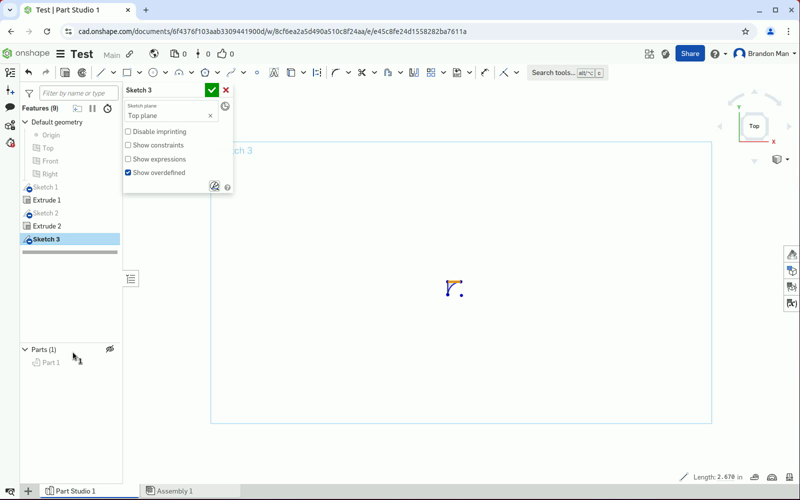
key(shift+y)
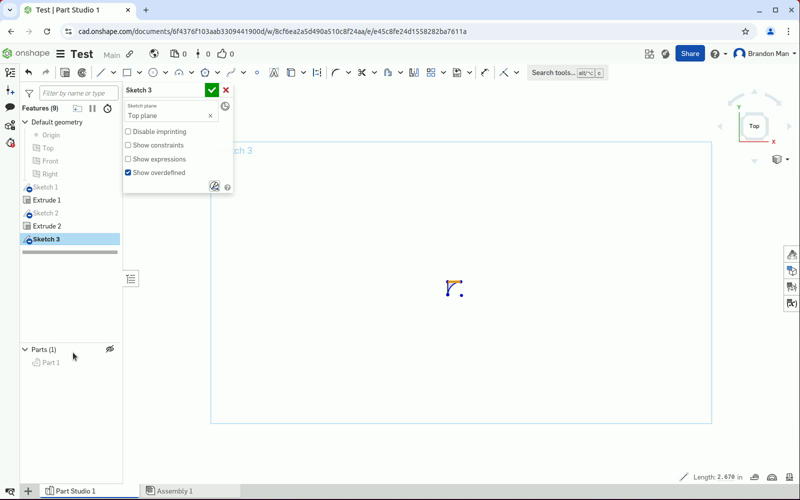
key(shift+e)
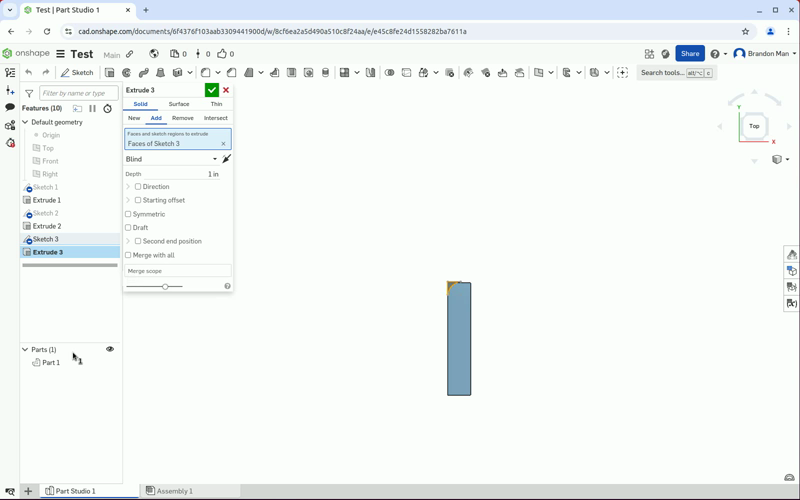
mouse_move(143, 106)
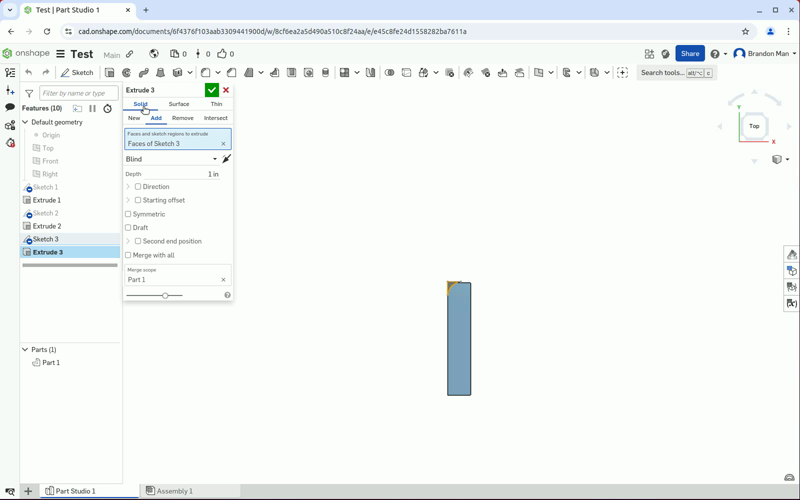
click(143, 106)
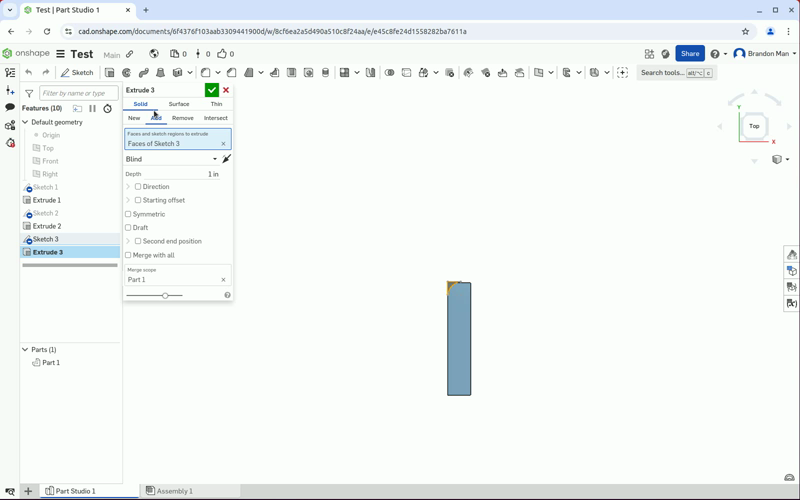
mouse_move(186, 120)
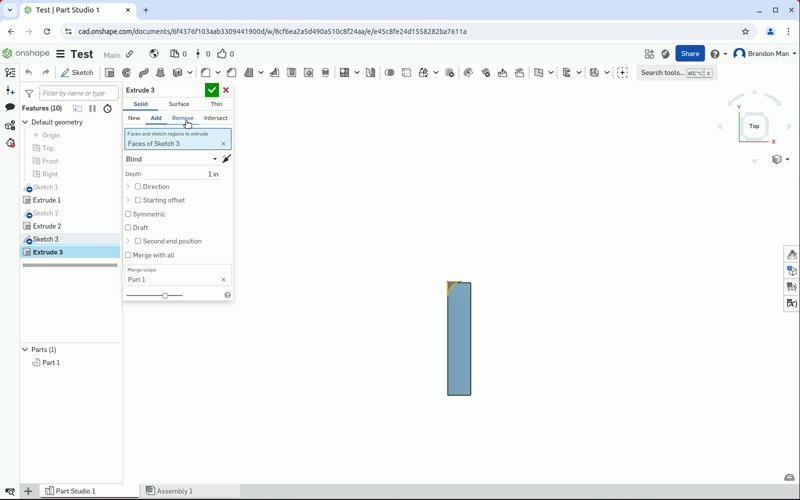
click(186, 120)
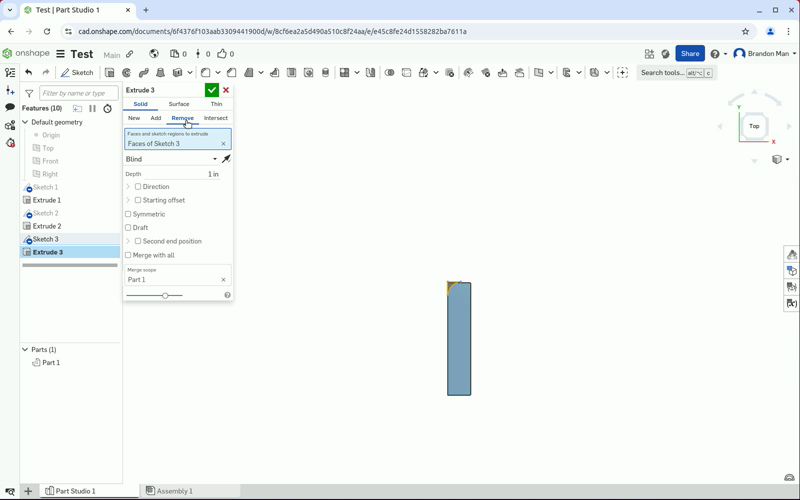
key(tab, 4)
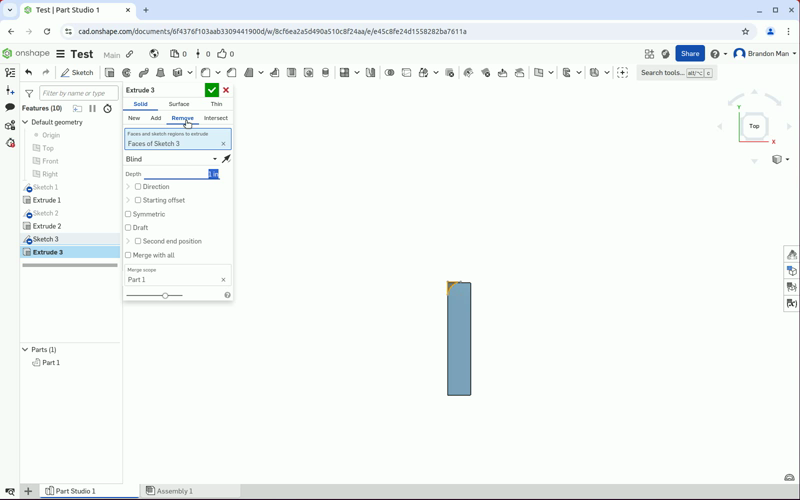
text(2.407)
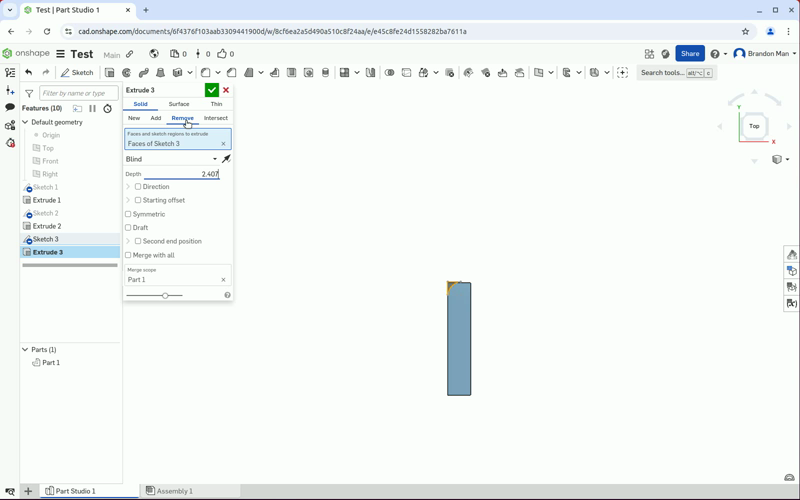
key(tab, 6)
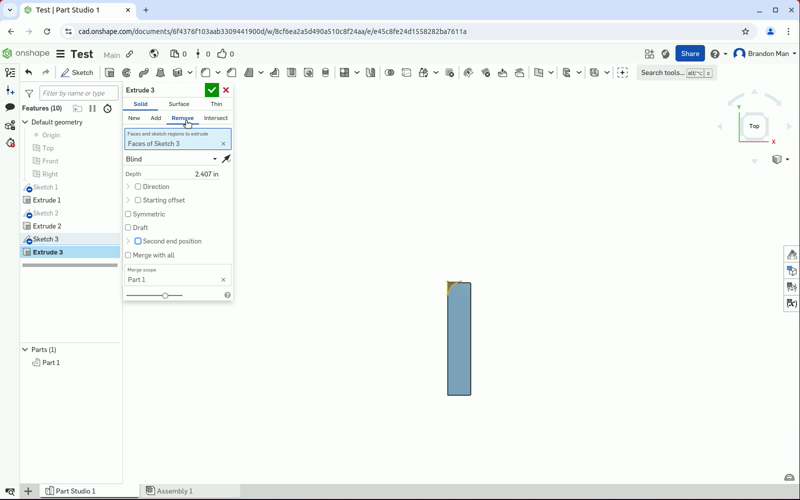
key(space)
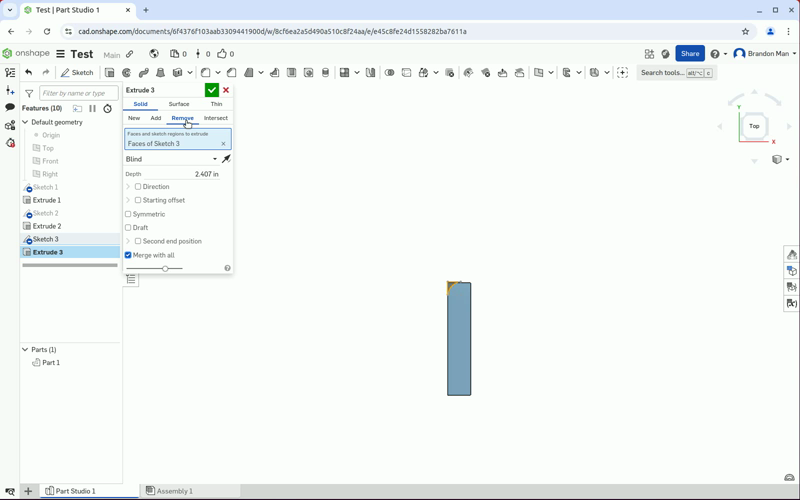
key(enter)
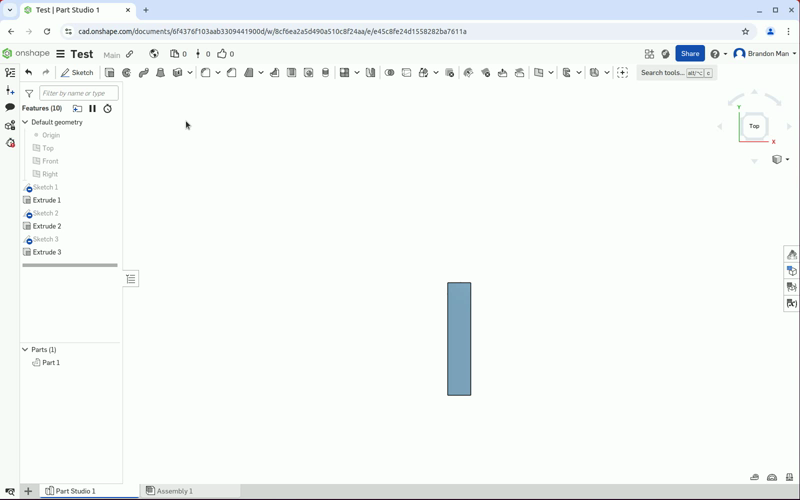
key(shift+h)
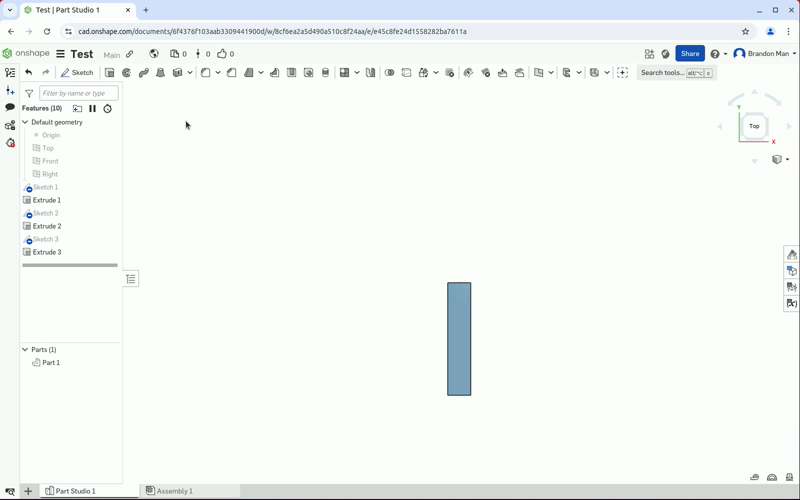
key(shift+h)
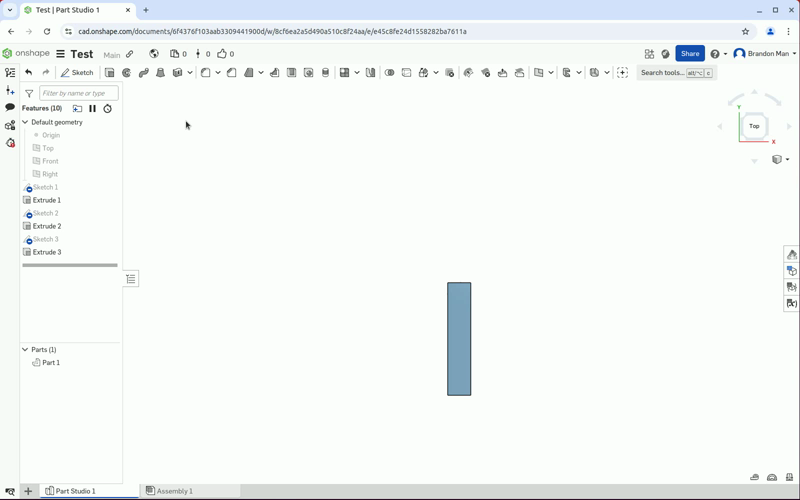
mouse_move(73, 189)
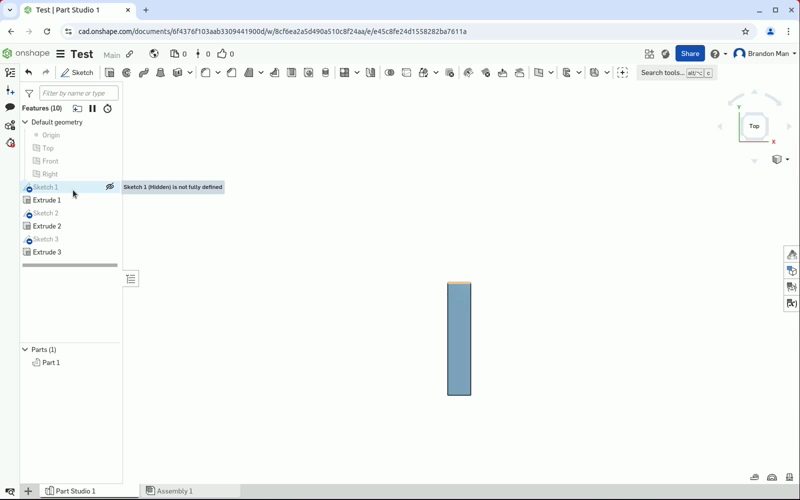
click(73, 189)
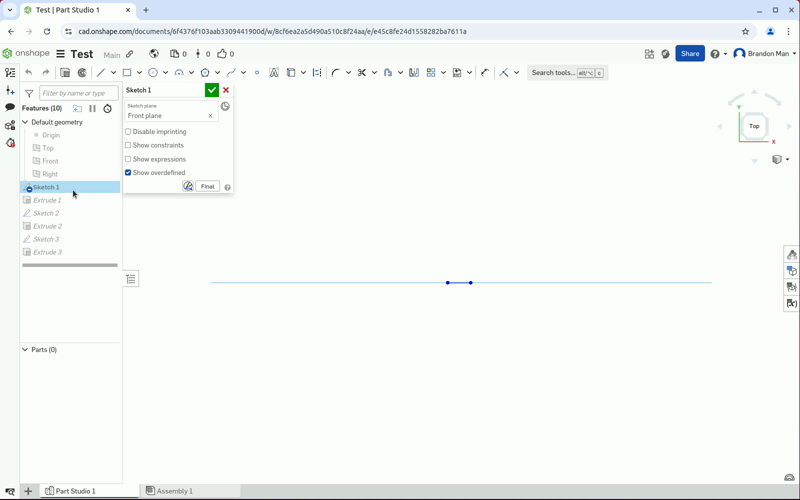
mouse_move(229, 92)
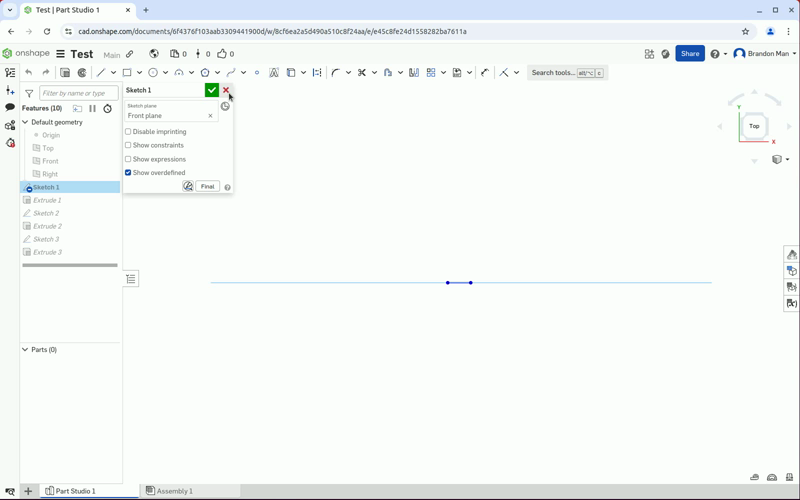
click(229, 92)
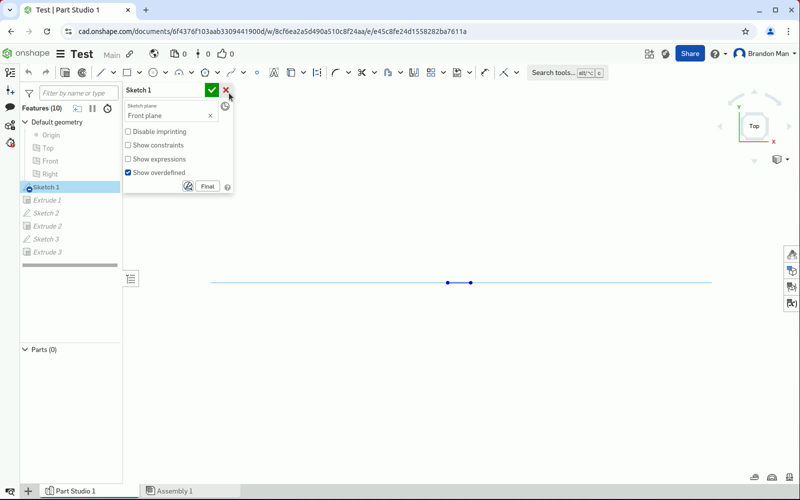
key(shift+s)
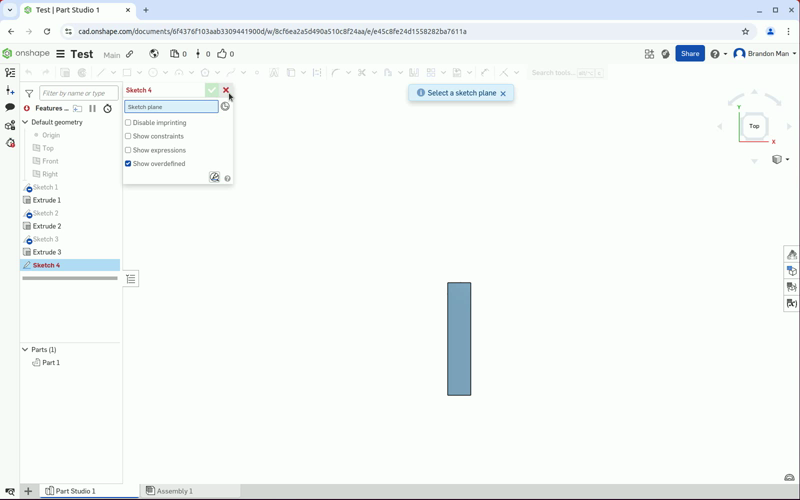
mouse_move(73, 150)
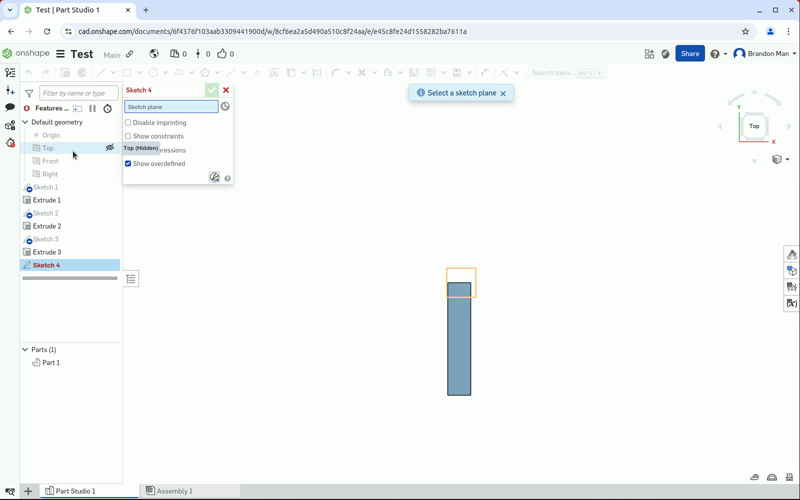
click(73, 150)
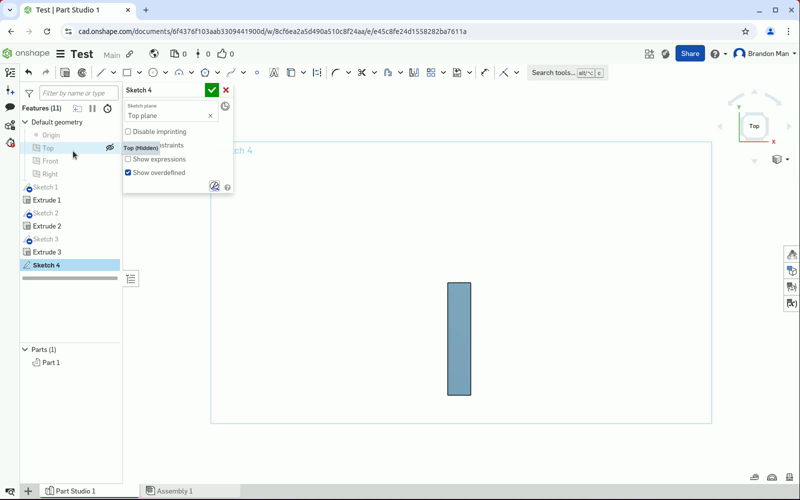
mouse_move(73, 352)
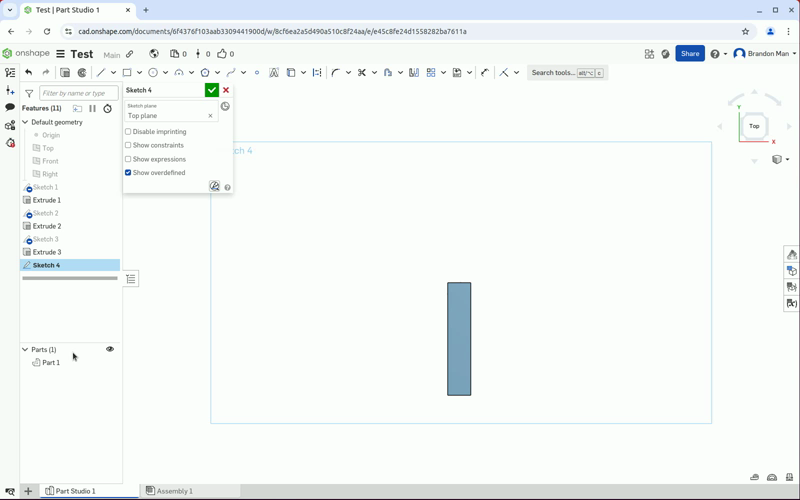
key(y)
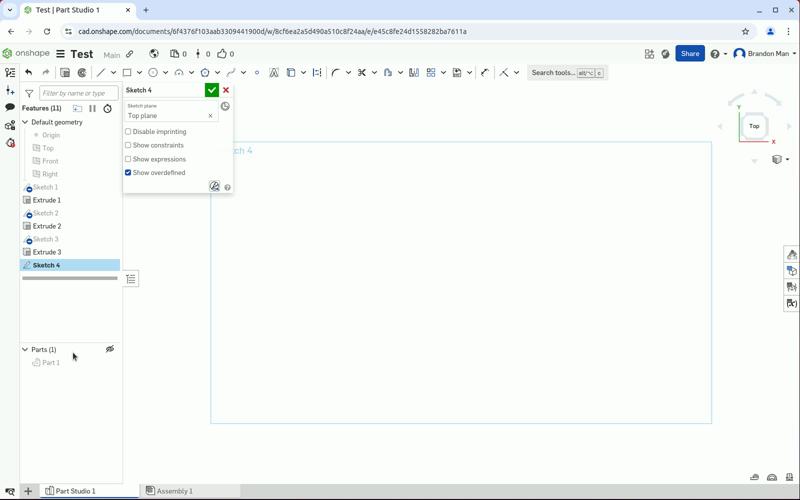
key(l)
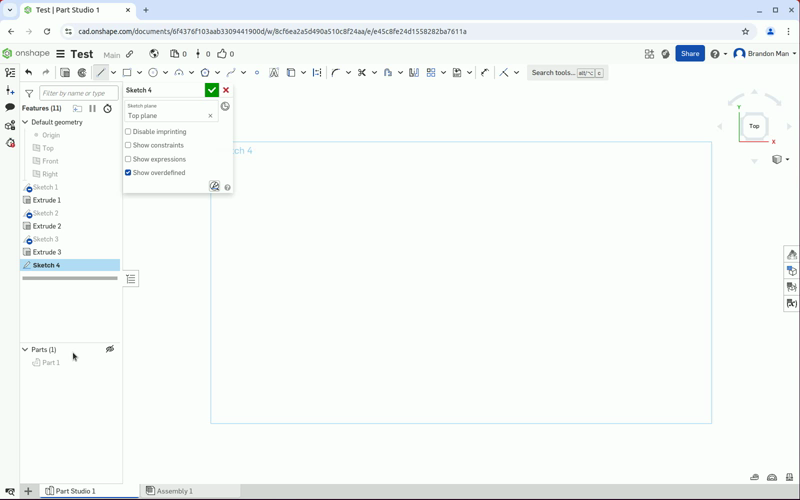
key_down(shift)
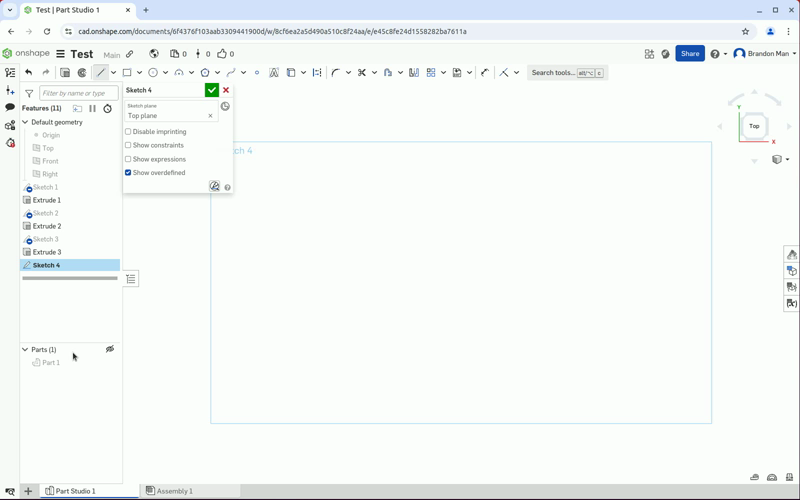
mouse_move(459, 395)
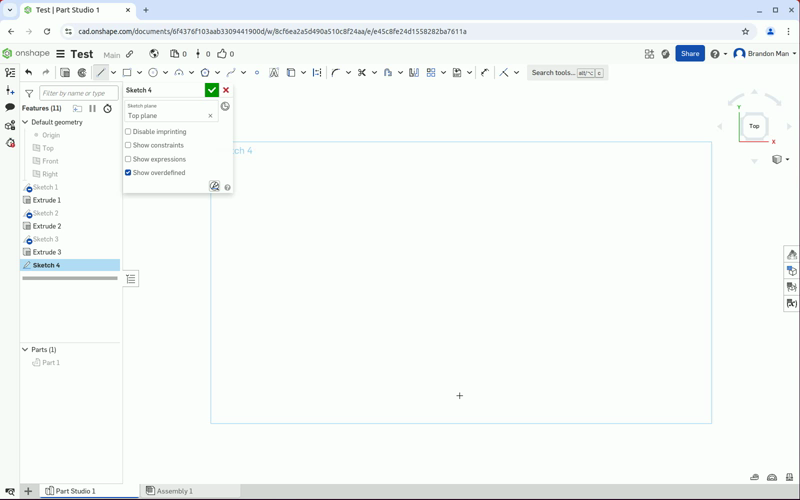
click(459, 395)
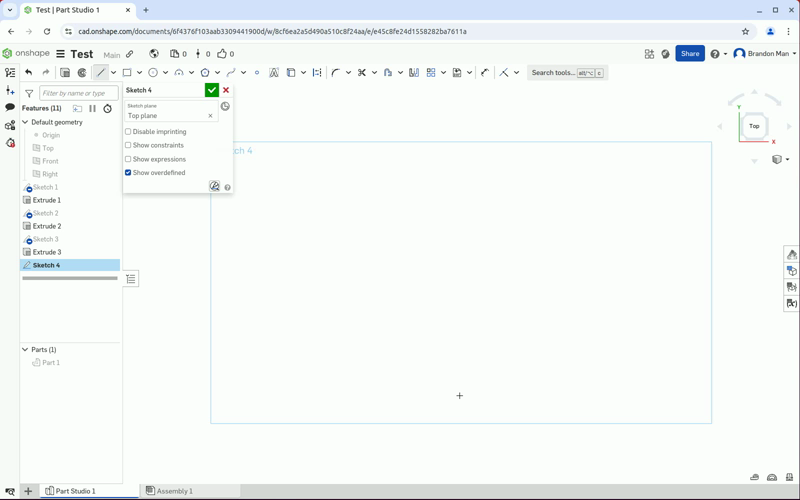
key_up(shift)
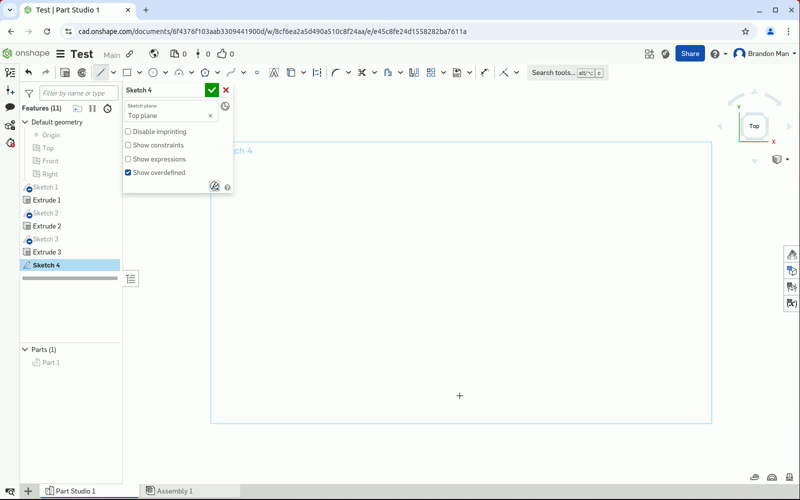
key_down(shift)
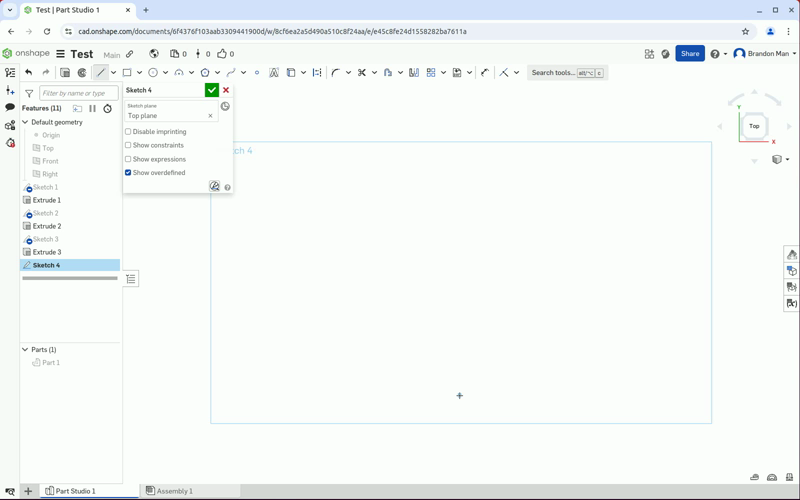
mouse_move(489, 395)
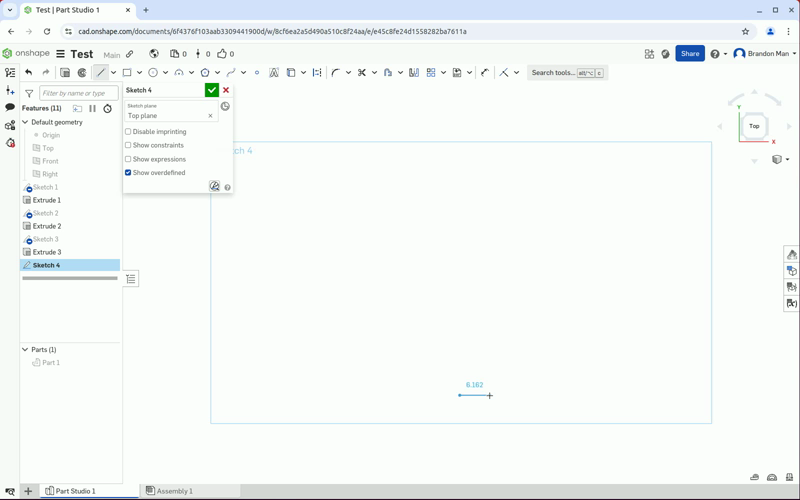
mouse_move(472, 395)
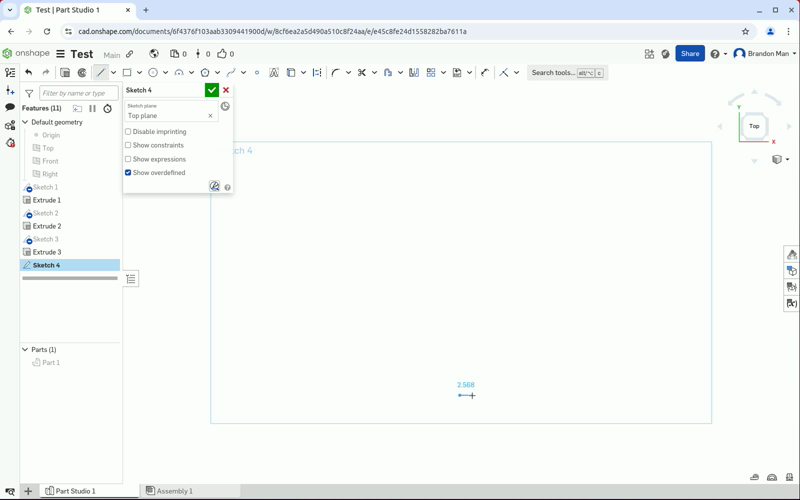
click(472, 395)
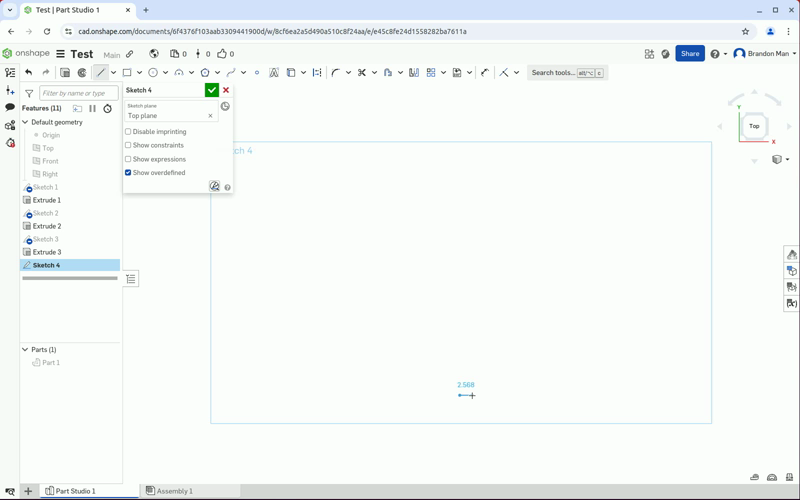
key_up(shift)
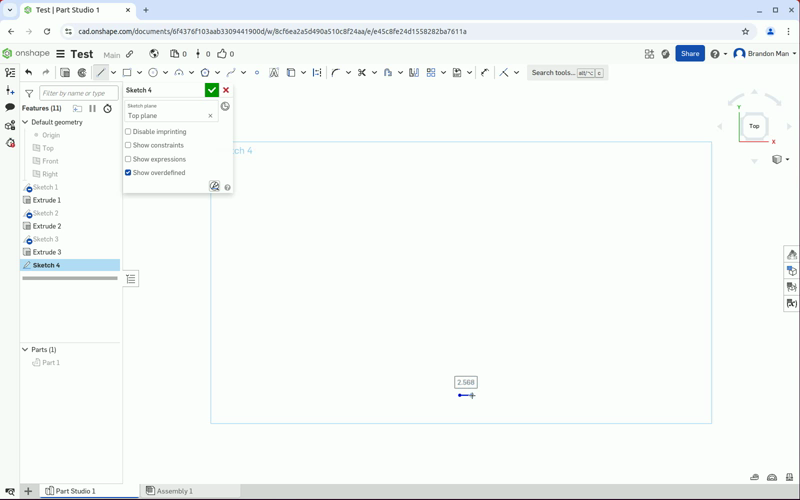
key_down(shift)
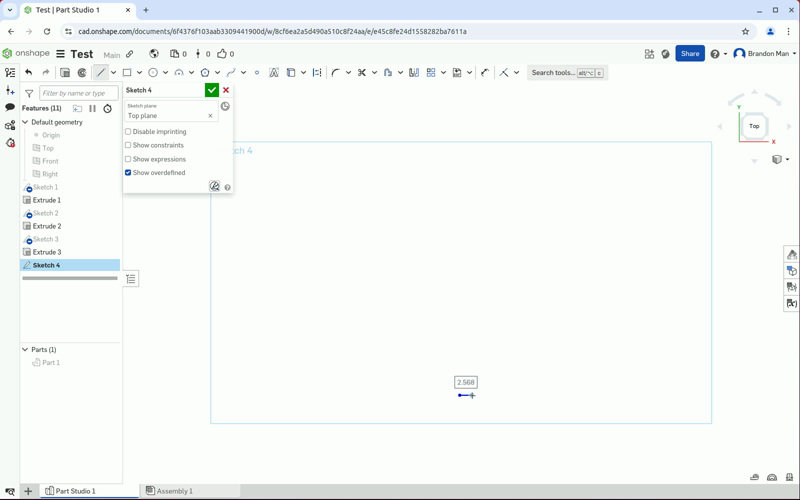
mouse_move(502, 395)
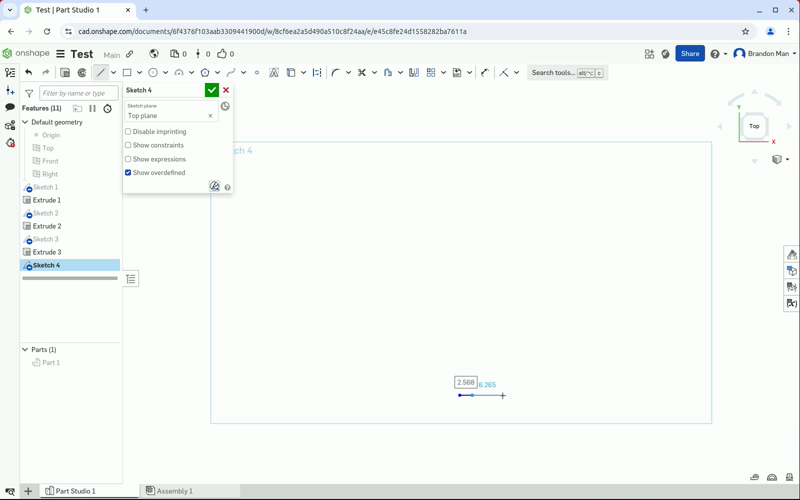
mouse_move(472, 382)
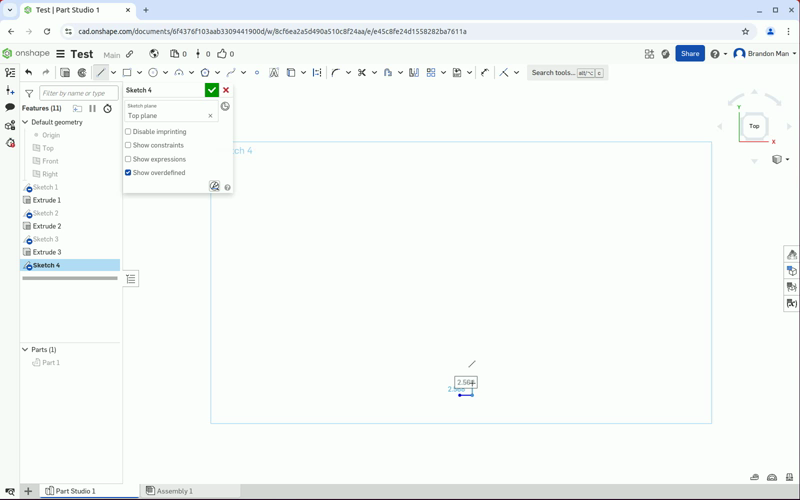
click(472, 382)
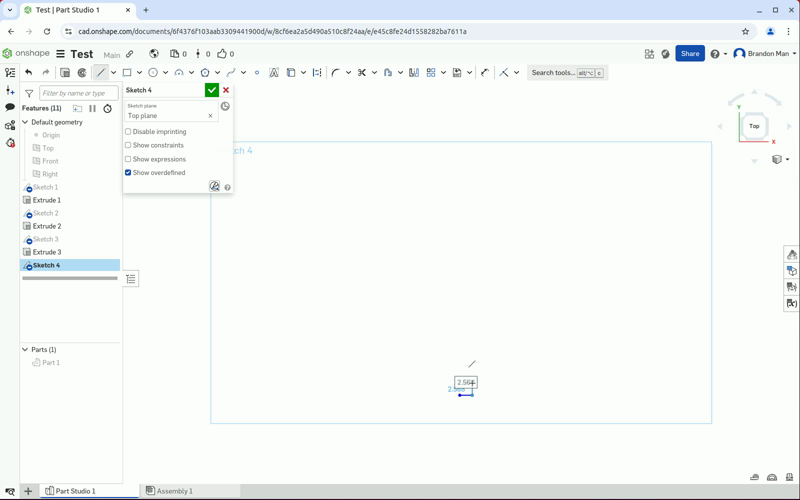
key_up(shift)
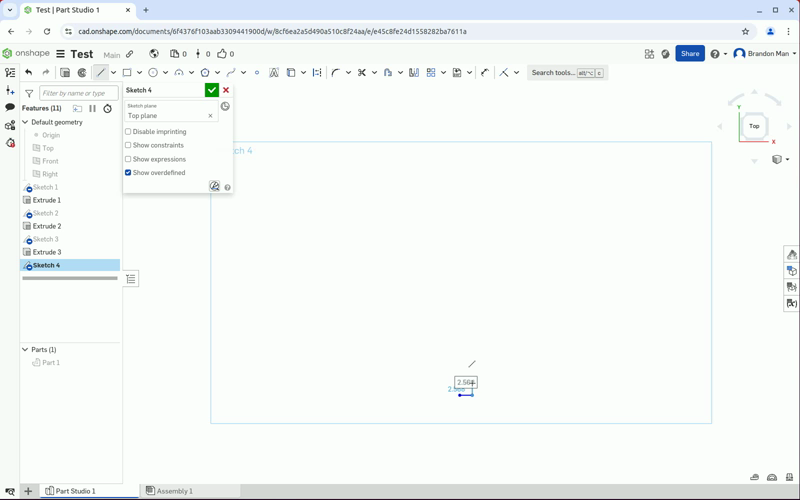
key(esc)
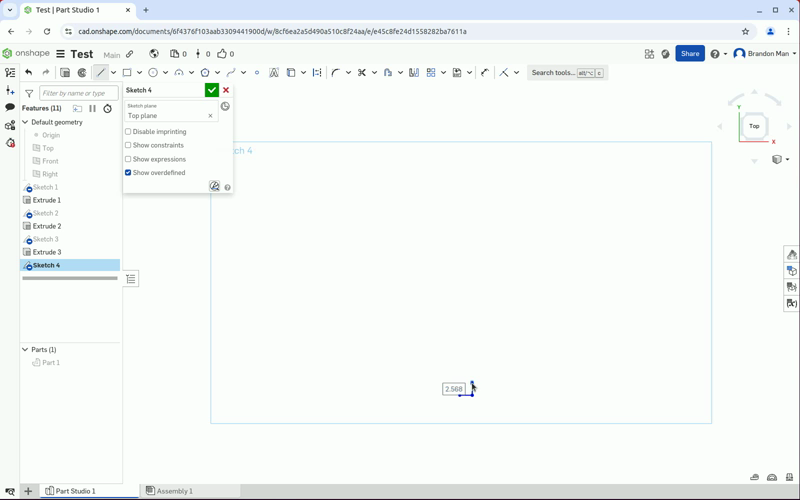
key(a)
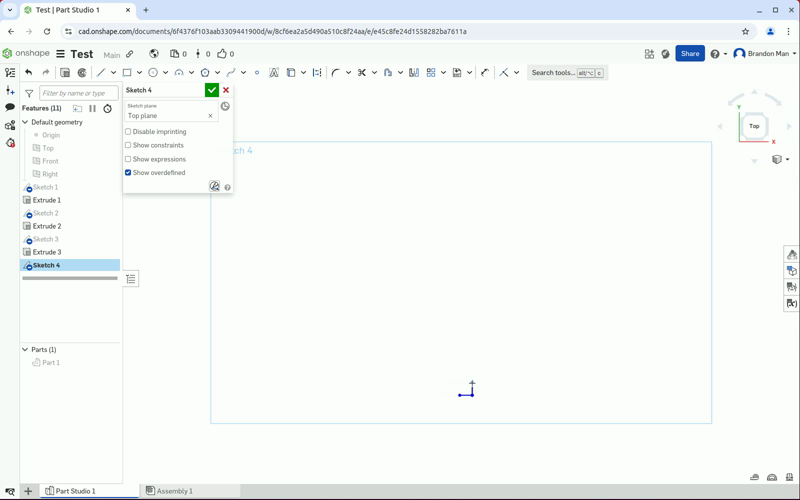
mouse_move(472, 382)
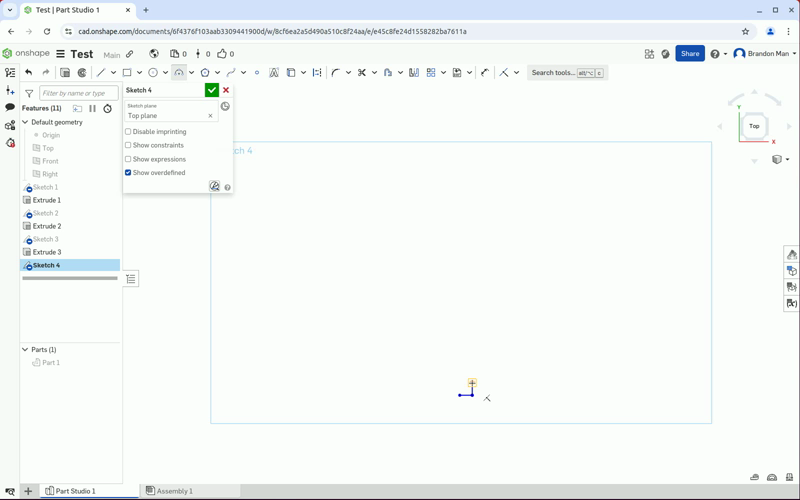
click(472, 382)
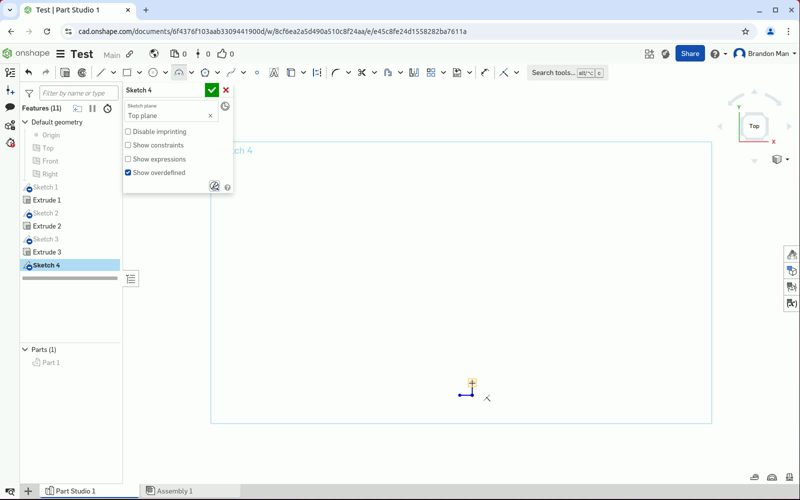
mouse_move(459, 395)
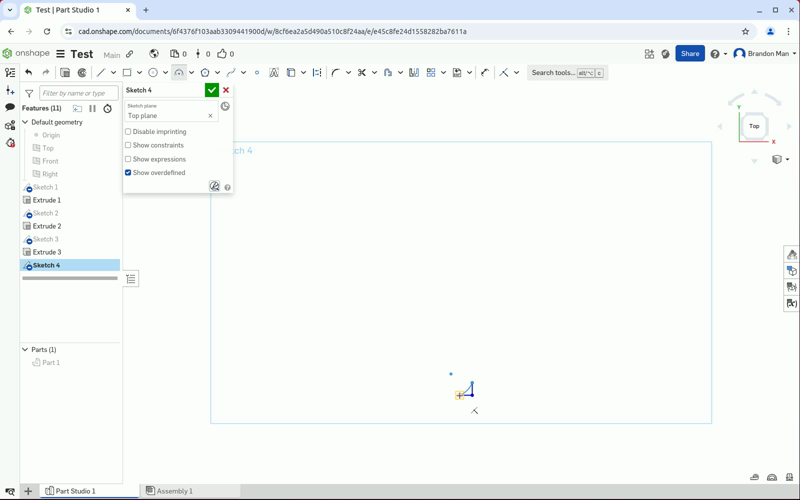
click(459, 395)
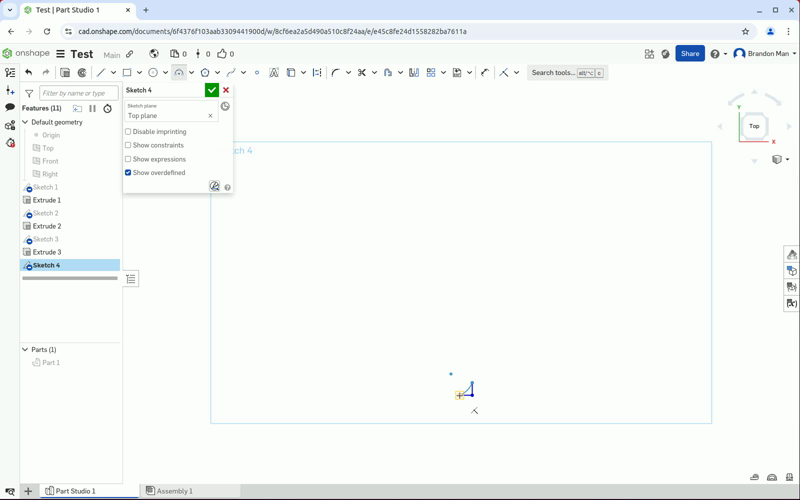
key_down(shift)
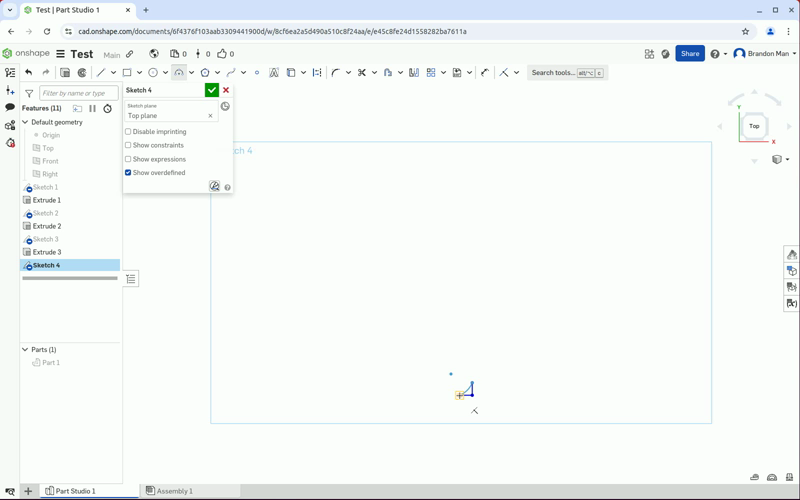
mouse_move(468, 391)
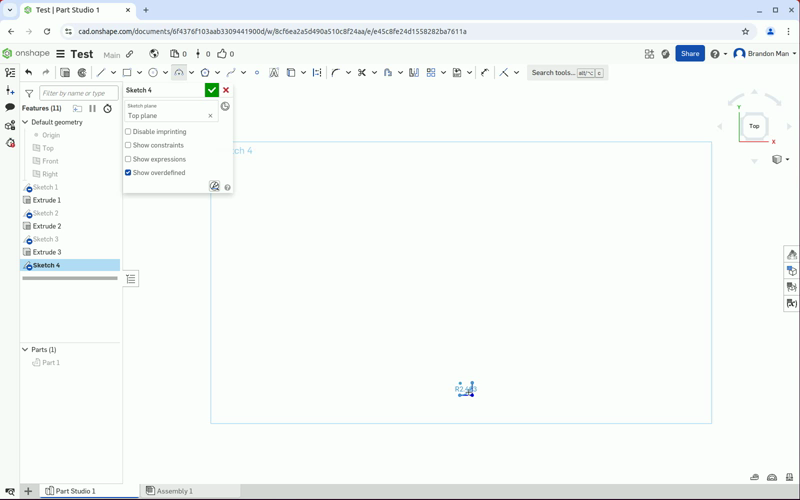
click(468, 391)
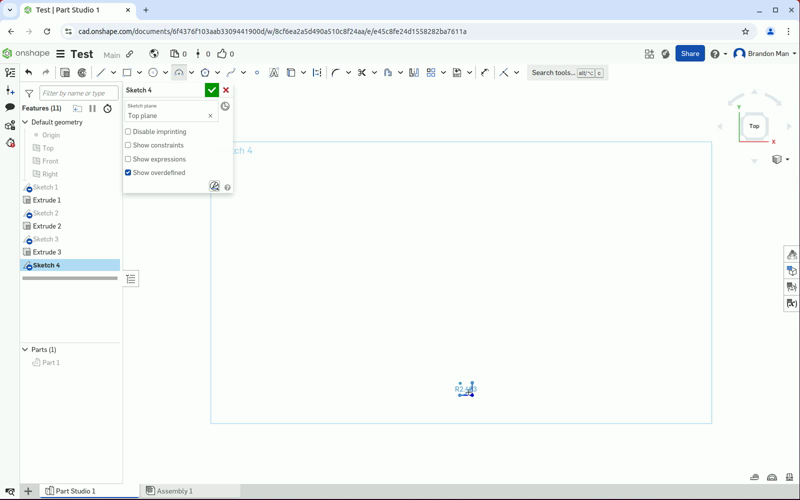
key_up(shift)
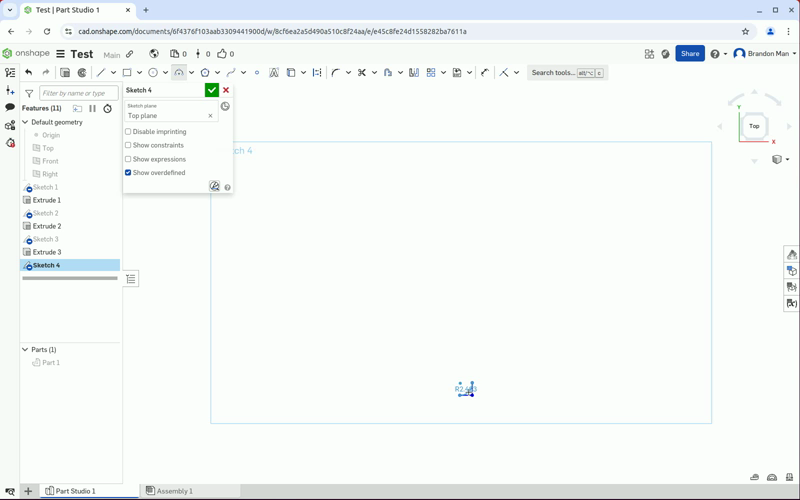
key(esc)
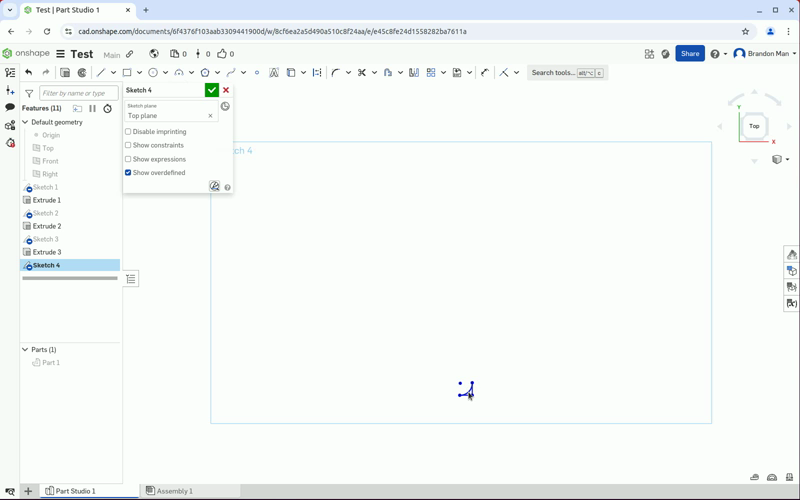
mouse_move(471, 388)
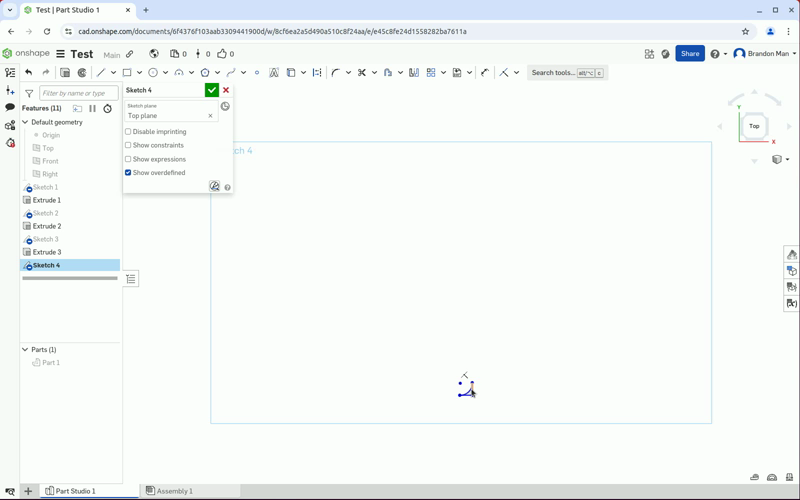
scroll(6)
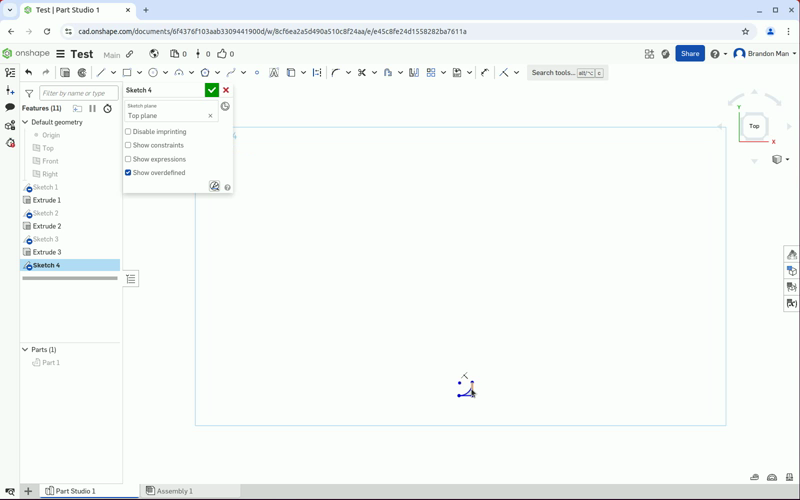
scroll(6)
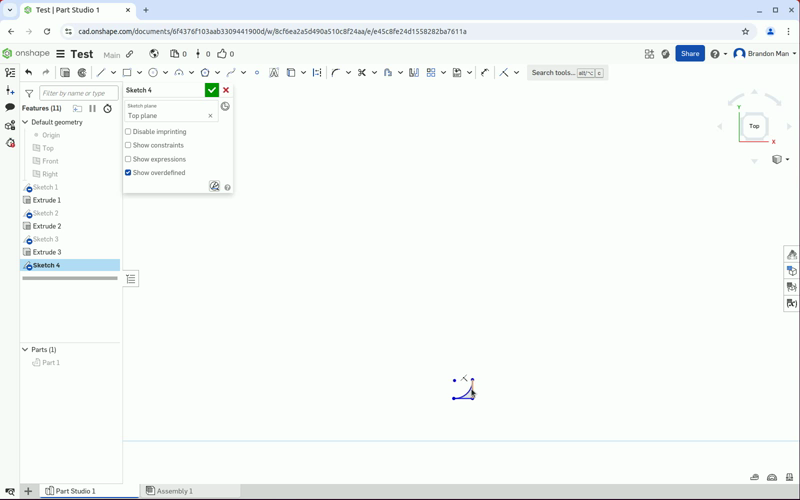
scroll(6)
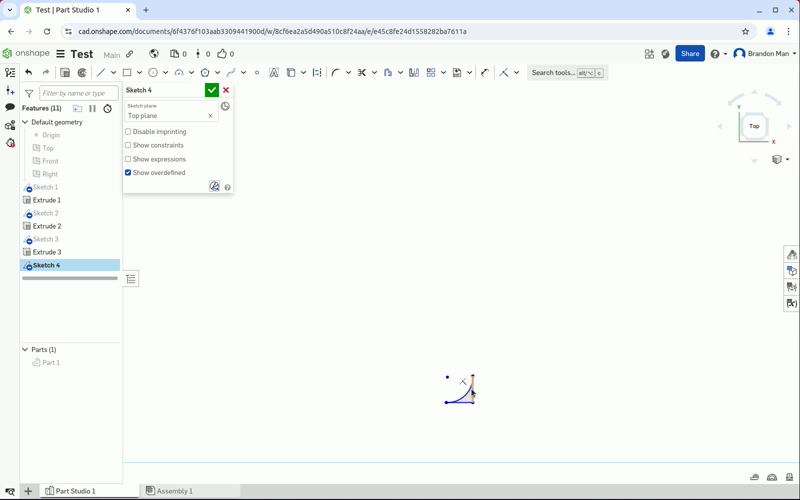
scroll(6)
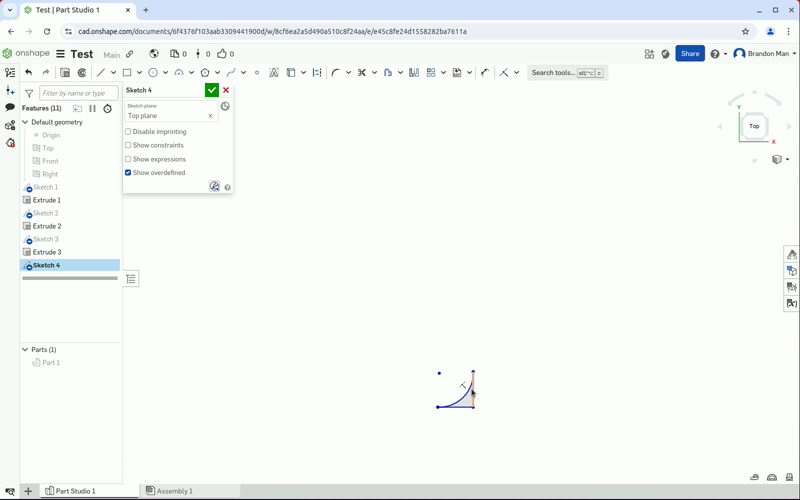
scroll(6)
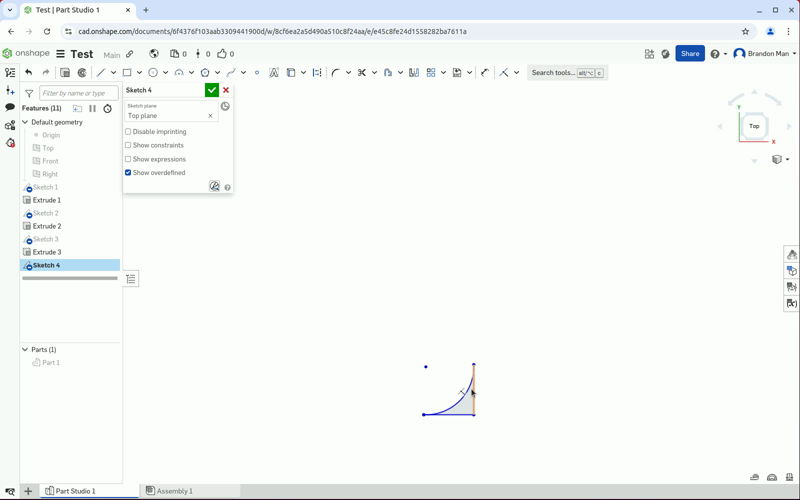
scroll(6)
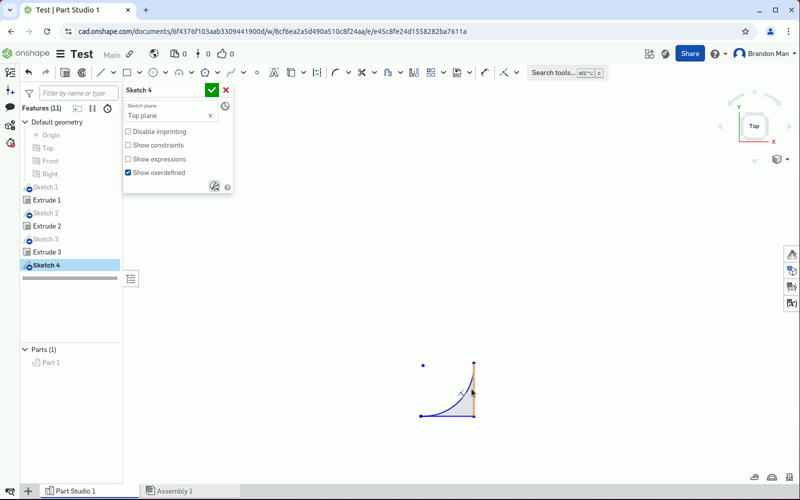
scroll(6)
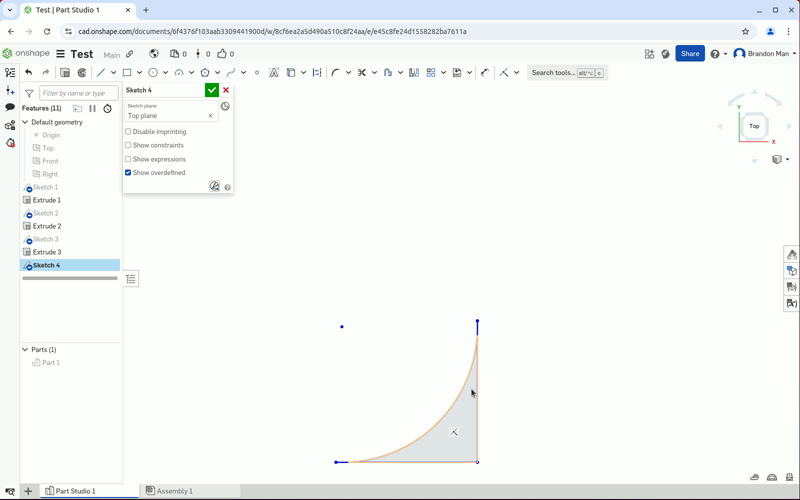
click(471, 388)
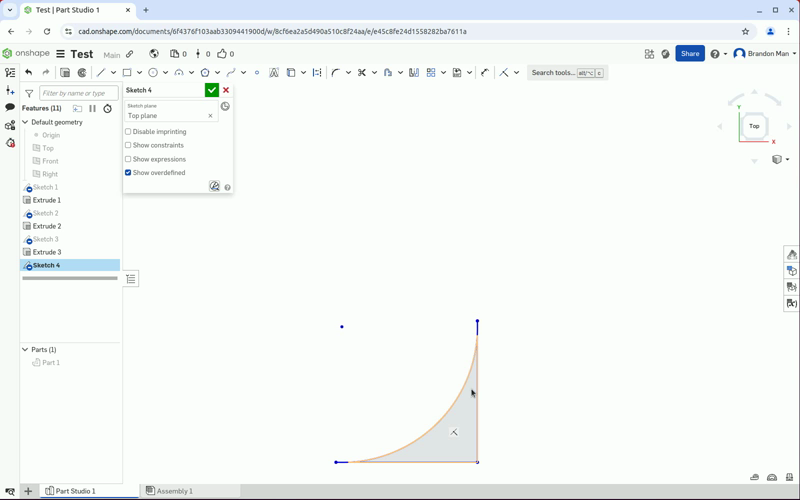
scroll(-6)
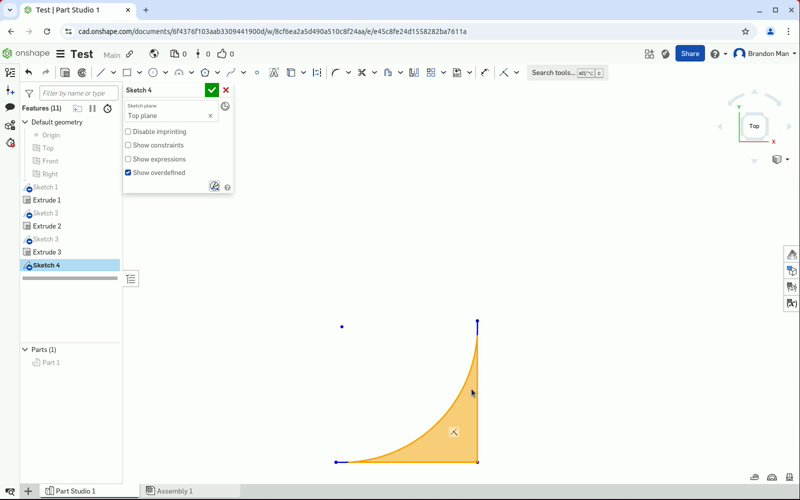
scroll(-6)
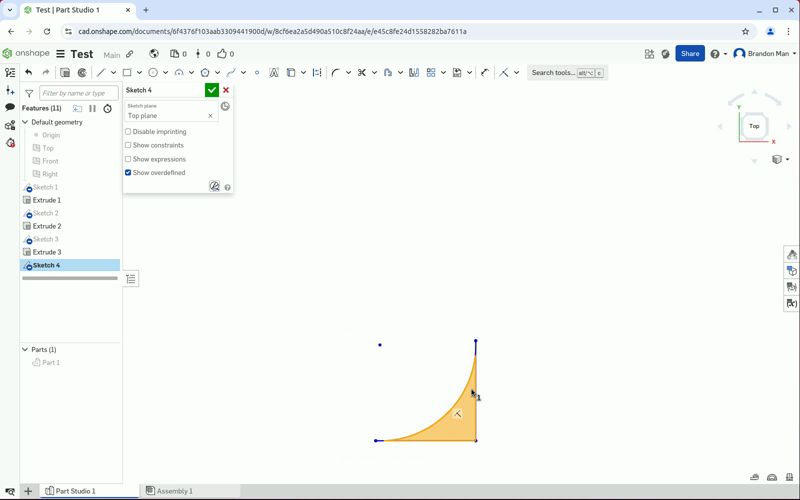
scroll(-6)
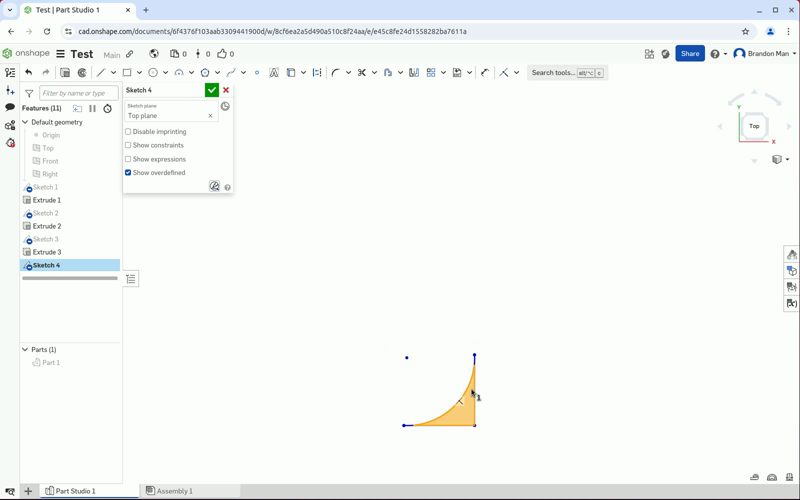
scroll(-6)
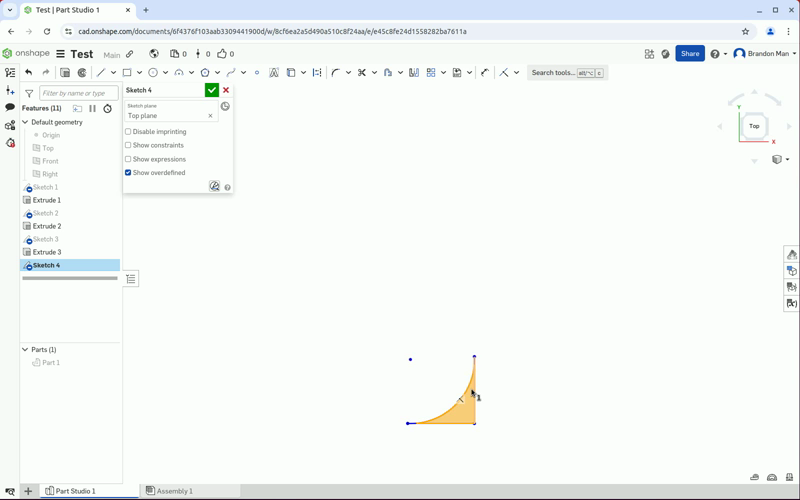
scroll(-6)
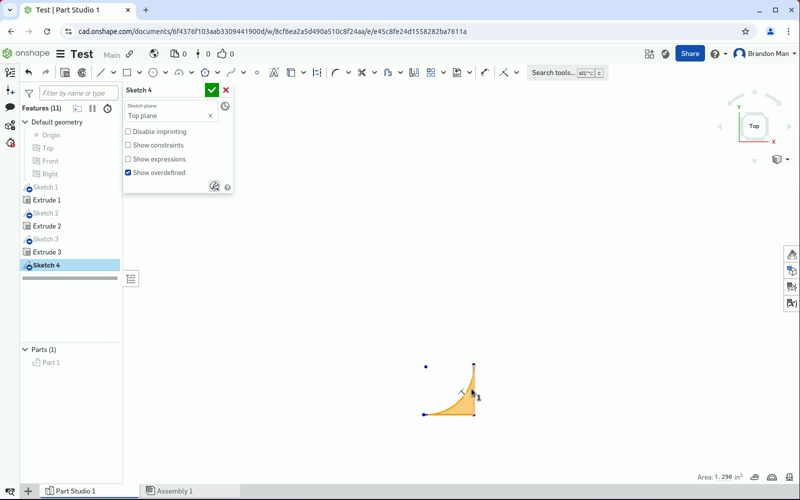
scroll(-6)
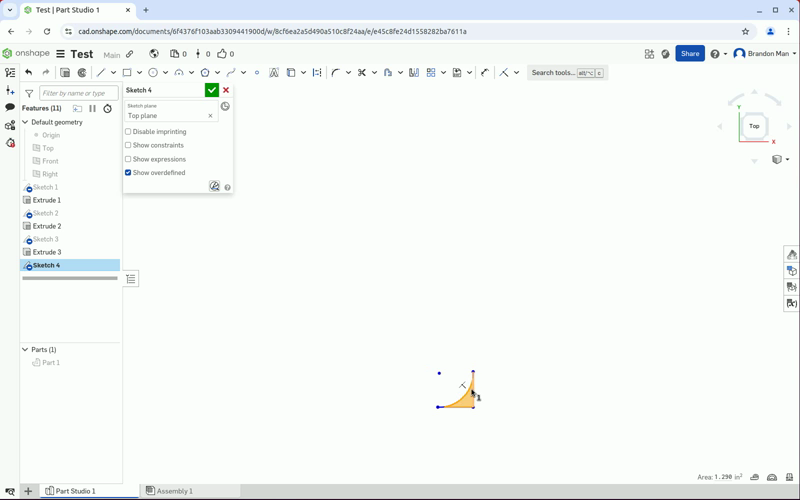
scroll(-6)
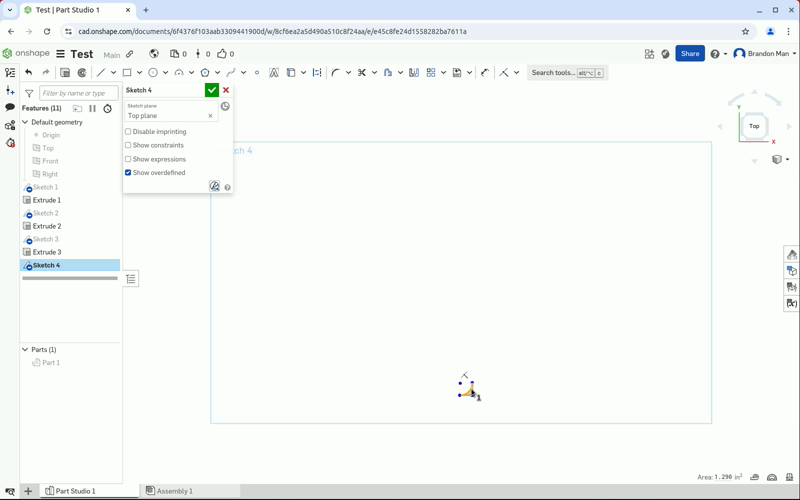
mouse_move(73, 352)
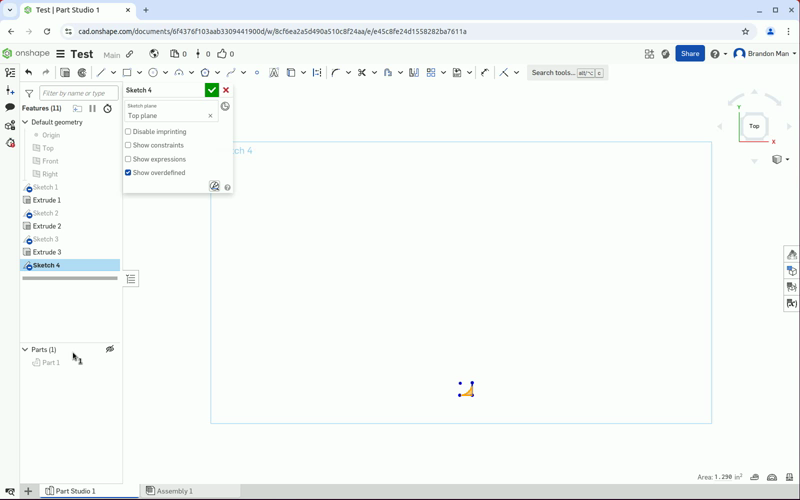
key(shift+y)
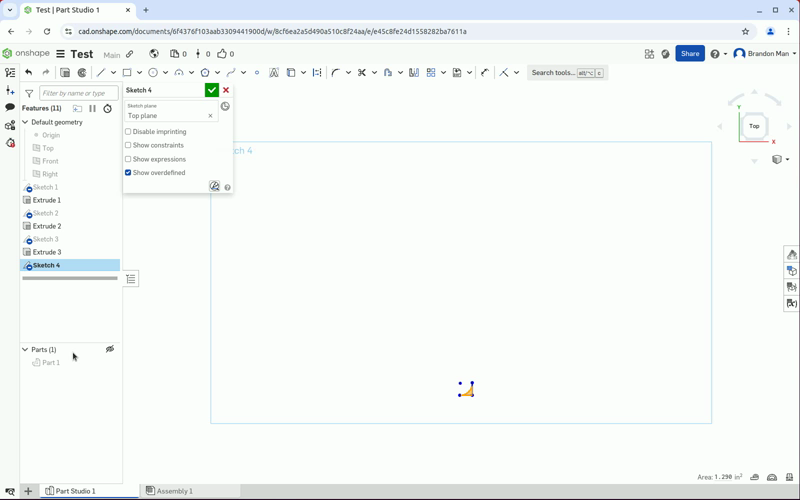
key(shift+e)
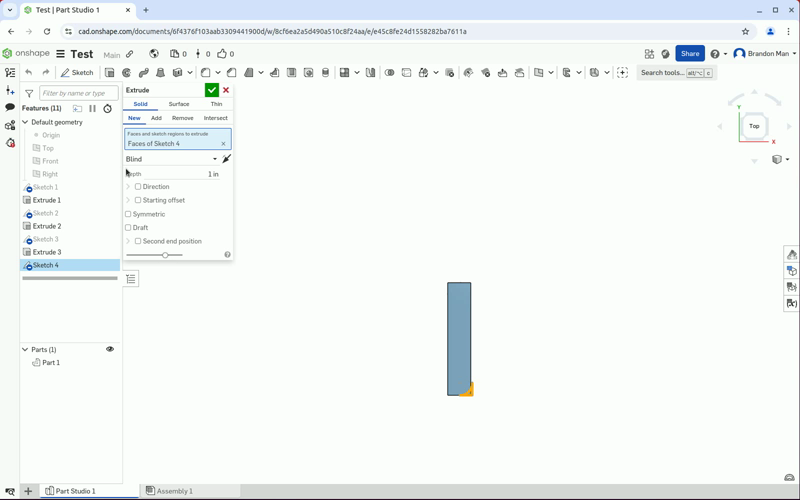
mouse_move(143, 106)
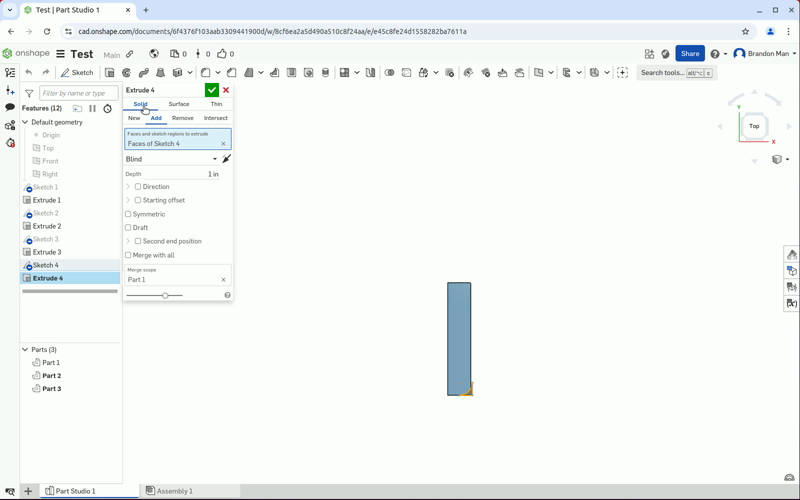
click(143, 106)
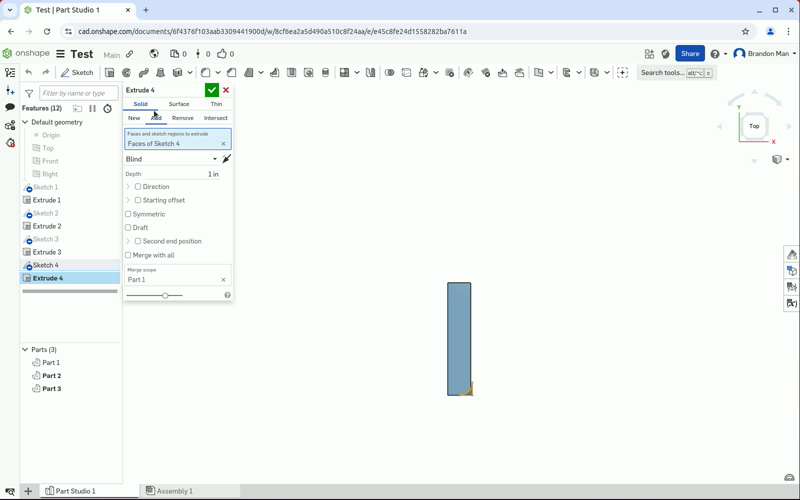
mouse_move(186, 120)
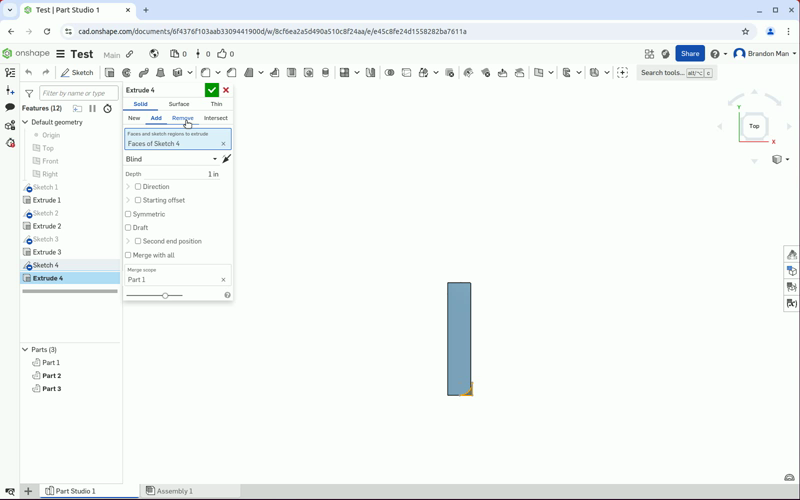
click(186, 120)
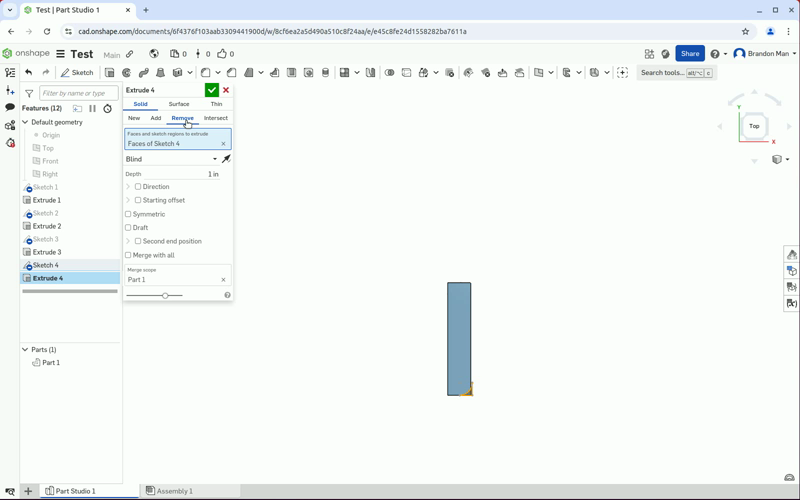
key(tab, 4)
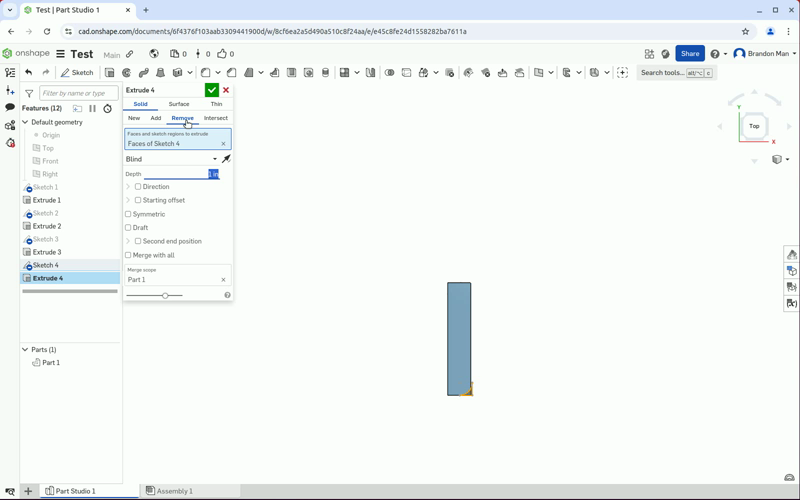
text(2.407)
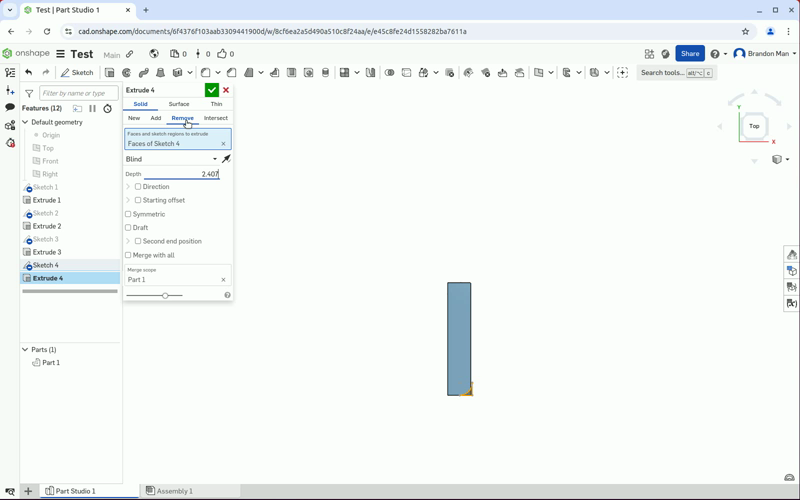
key(tab, 6)
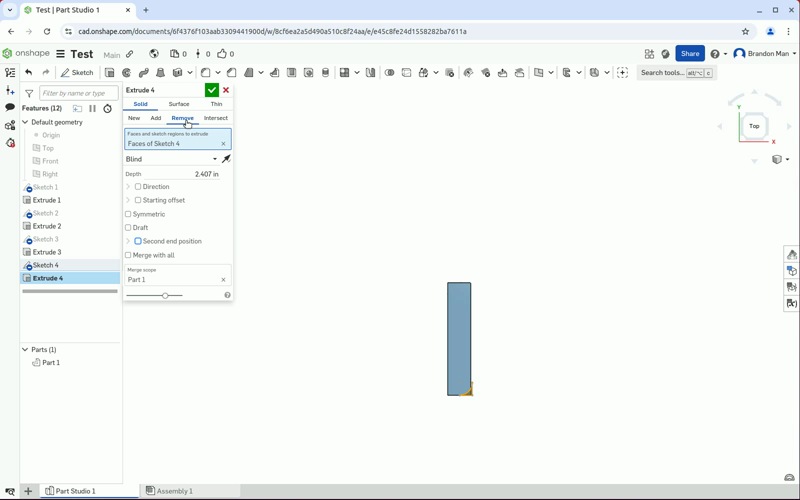
key(space)
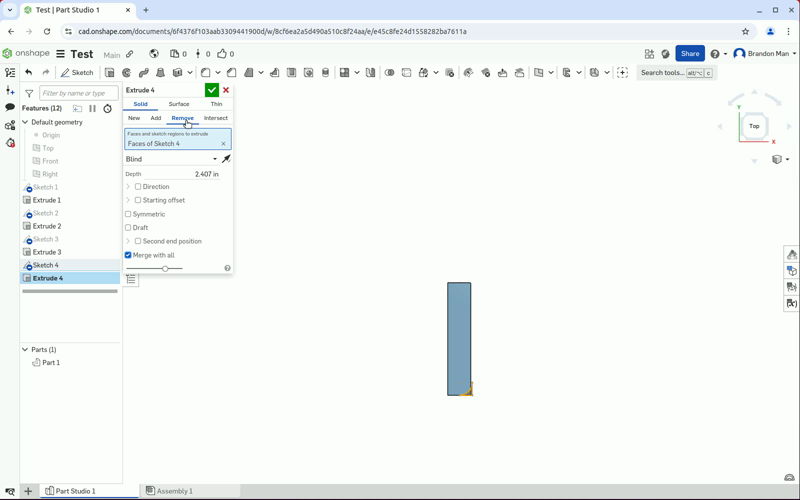
key(enter)
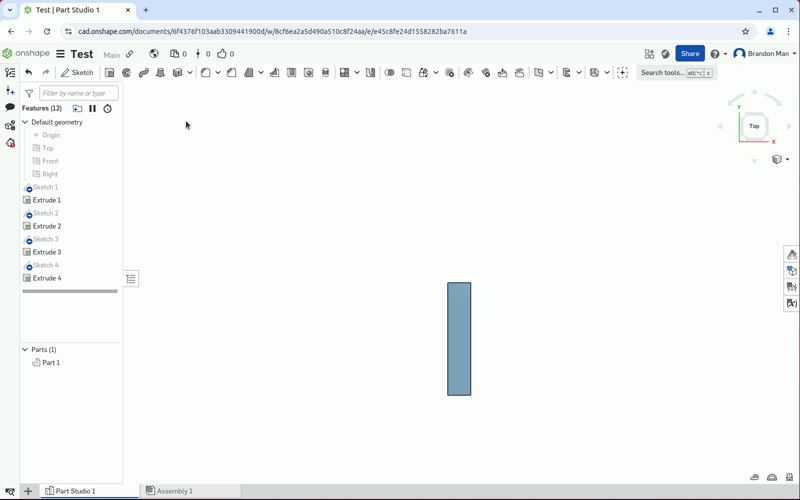
key(shift+h)
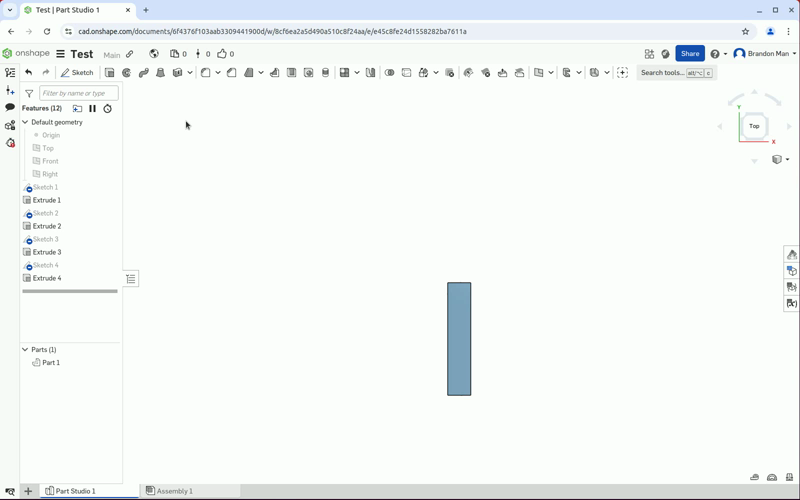
key(shift+h)
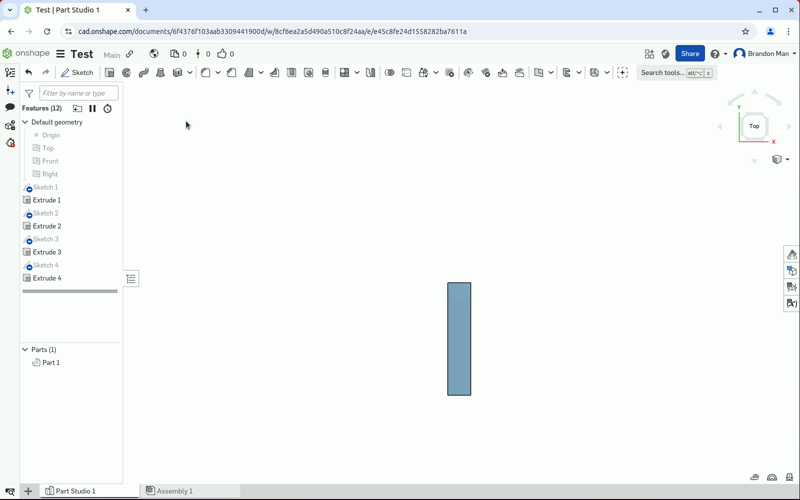
mouse_move(73, 189)
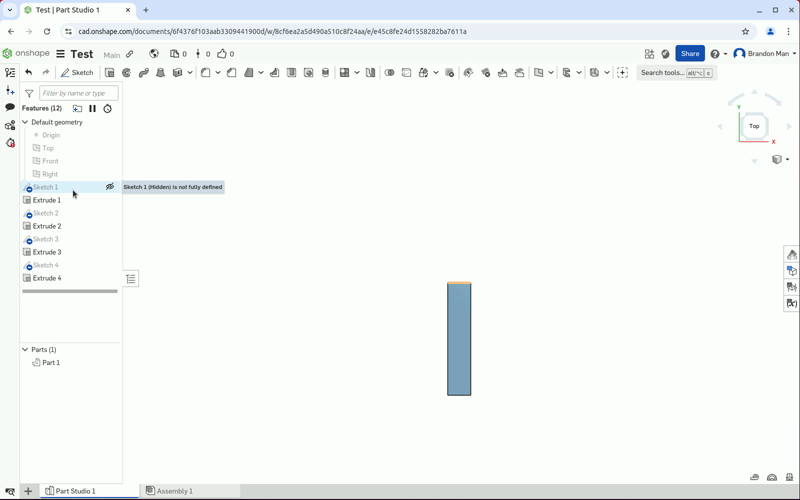
click(73, 189)
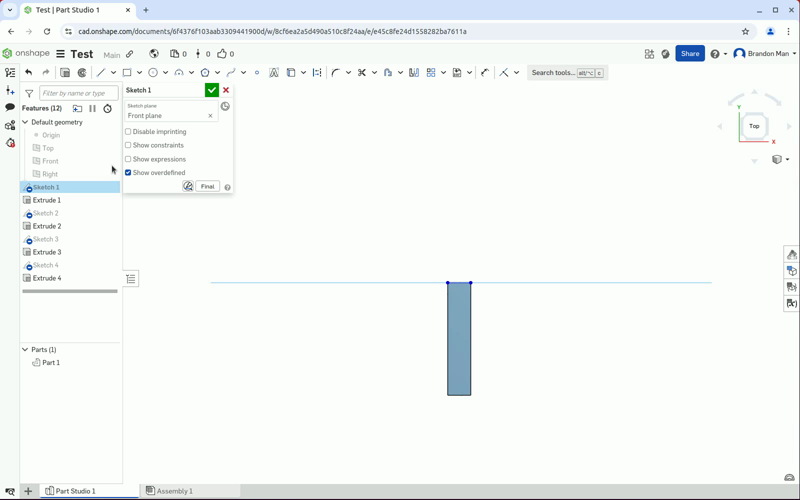
mouse_move(229, 92)
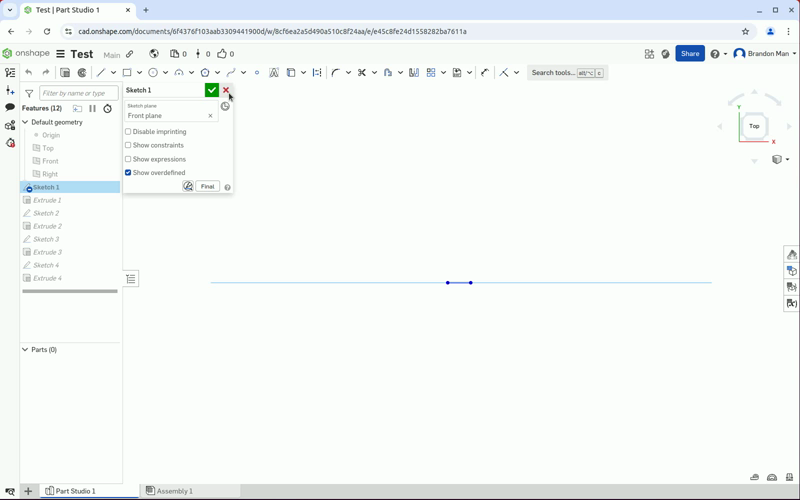
click(229, 92)
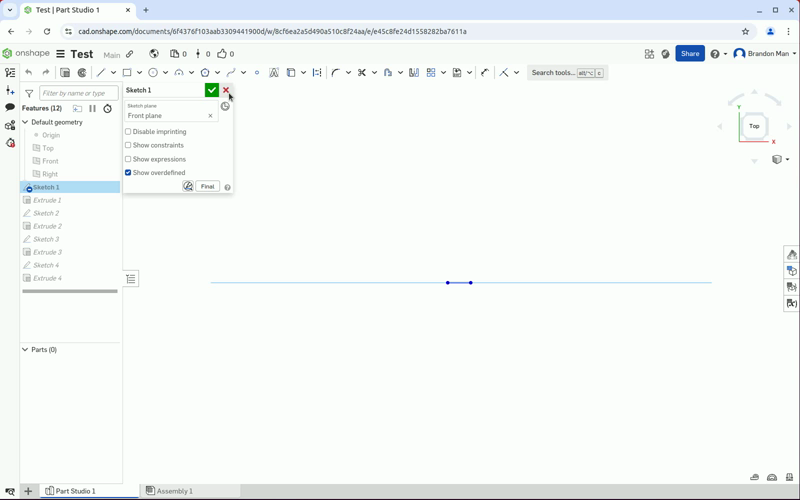
key(shift+s)
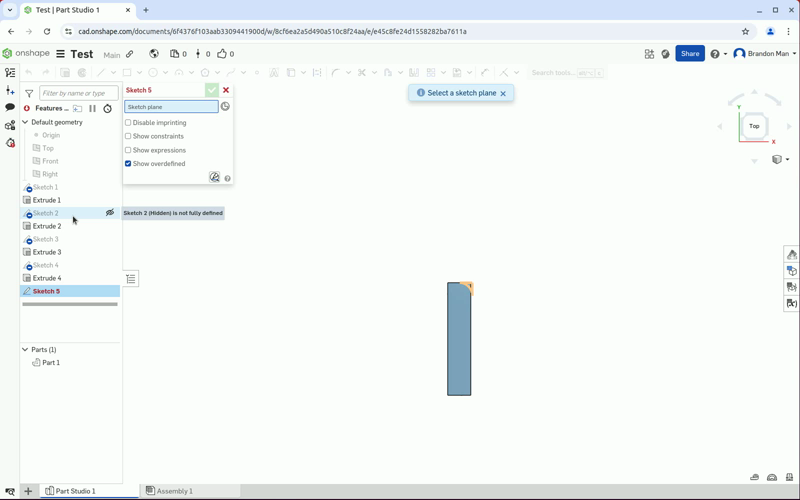
scroll(3)
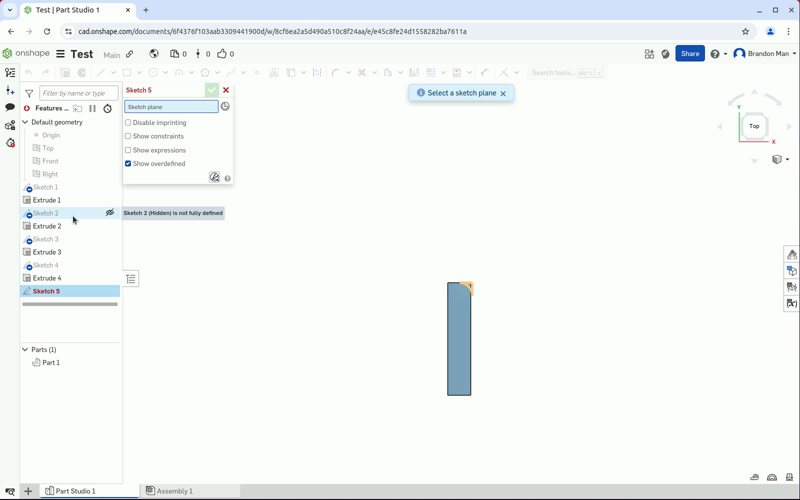
mouse_move(73, 150)
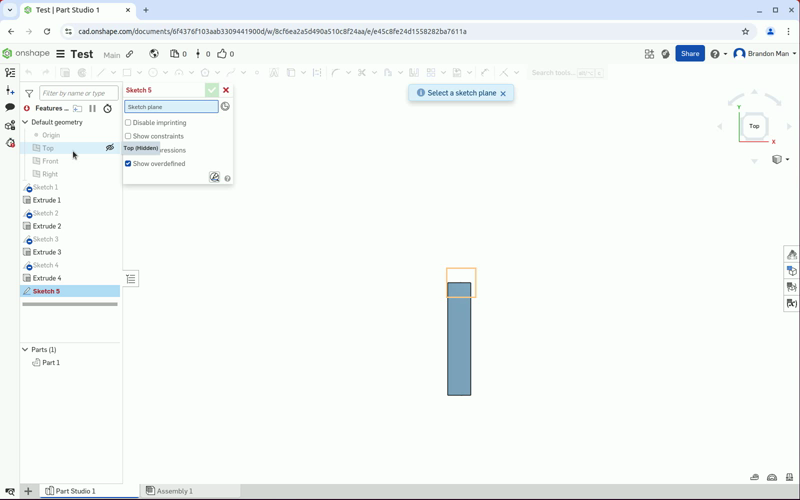
click(73, 150)
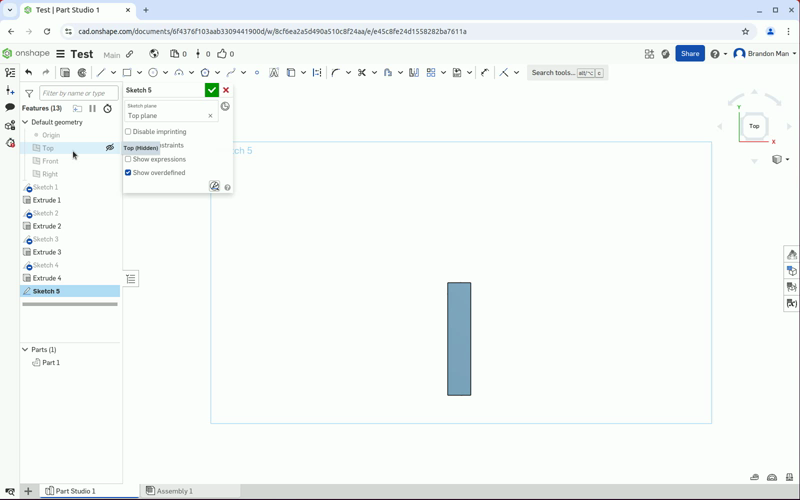
mouse_move(73, 352)
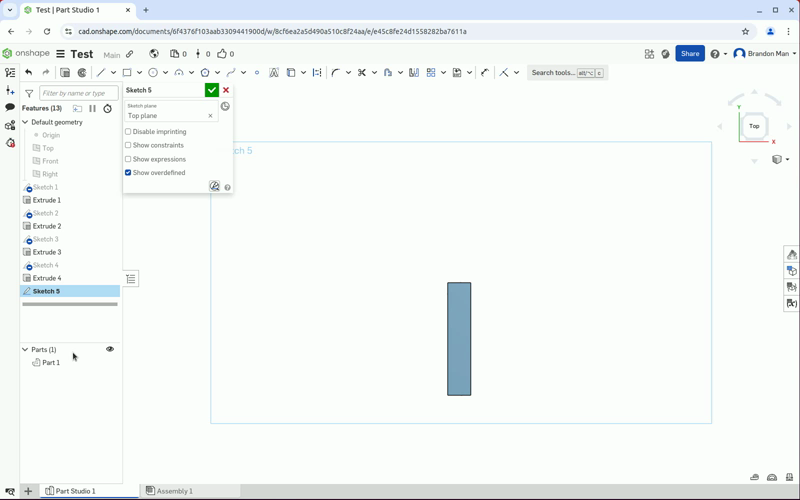
key(y)
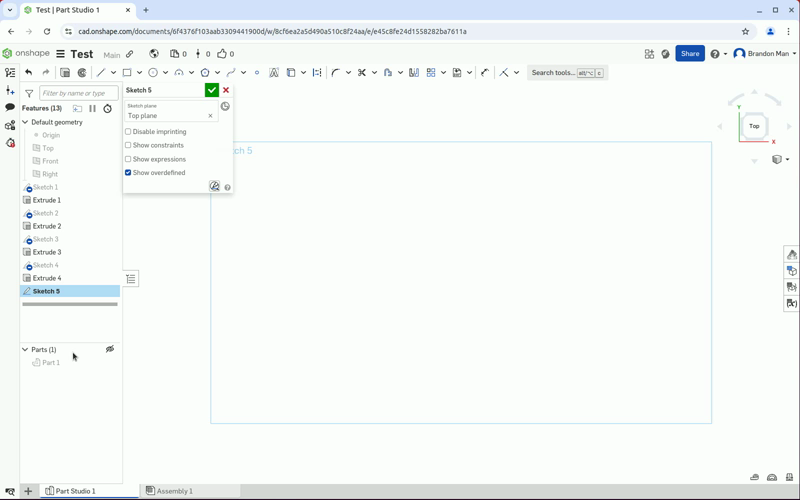
key(l)
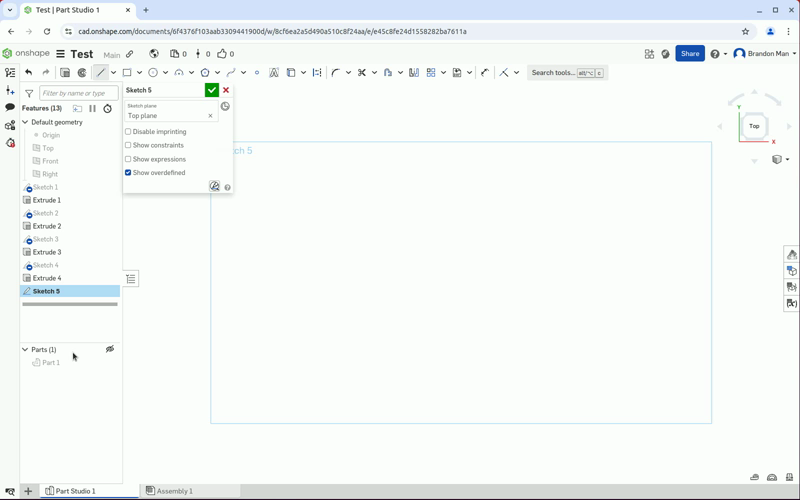
key_down(shift)
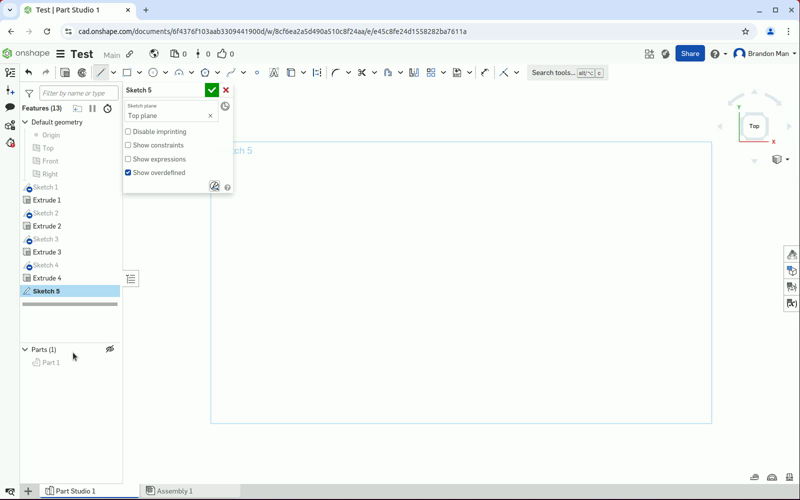
mouse_move(447, 395)
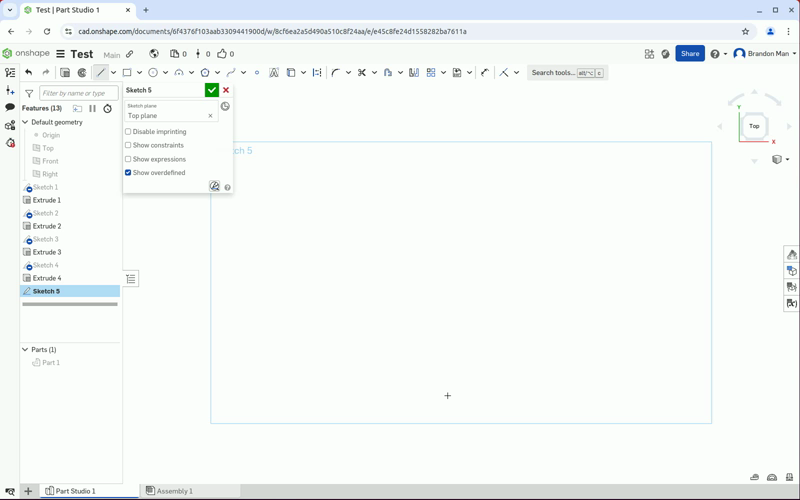
click(447, 395)
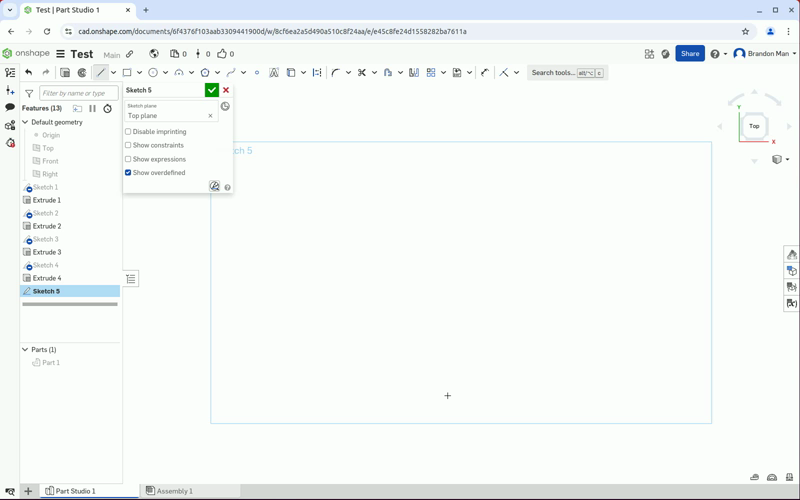
key_up(shift)
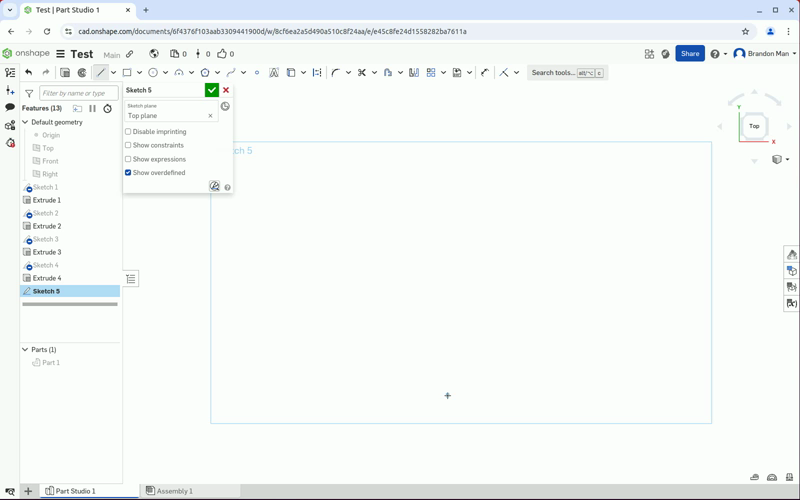
key_down(shift)
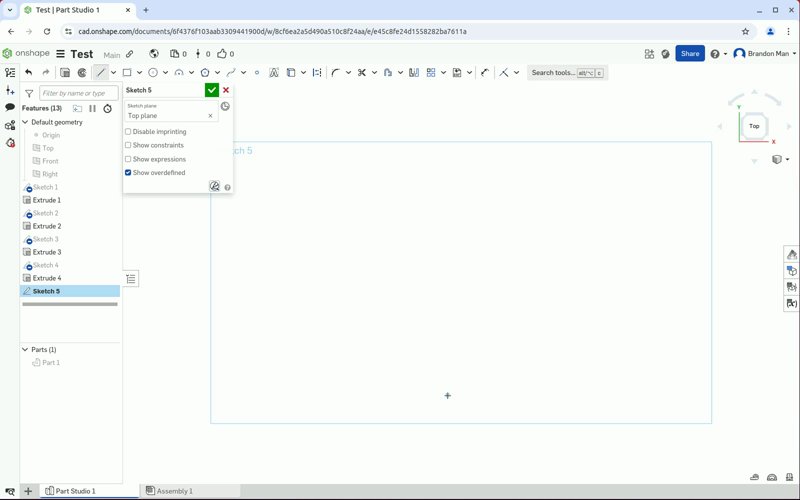
mouse_move(477, 395)
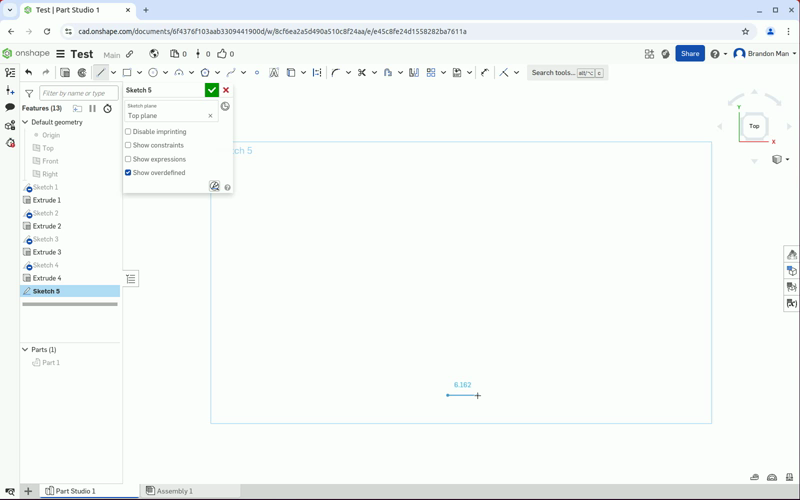
mouse_move(460, 395)
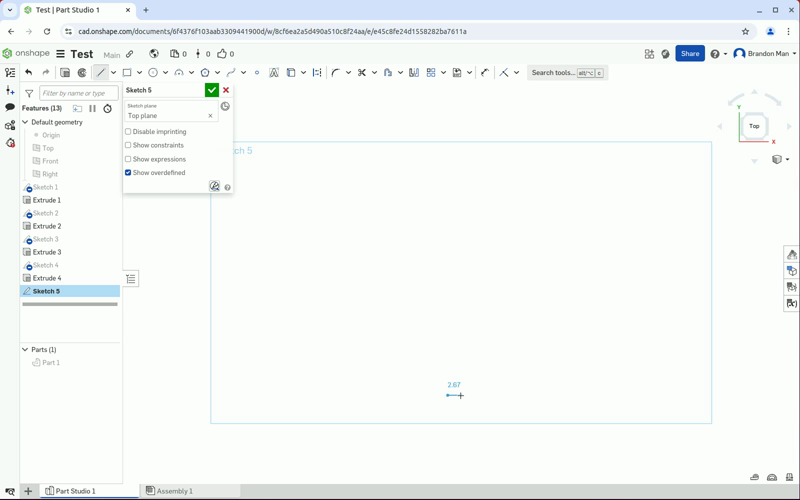
click(460, 395)
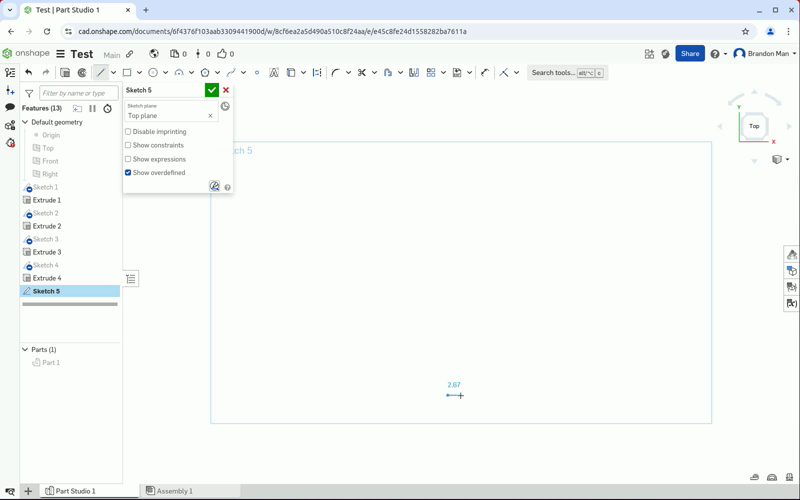
key_up(shift)
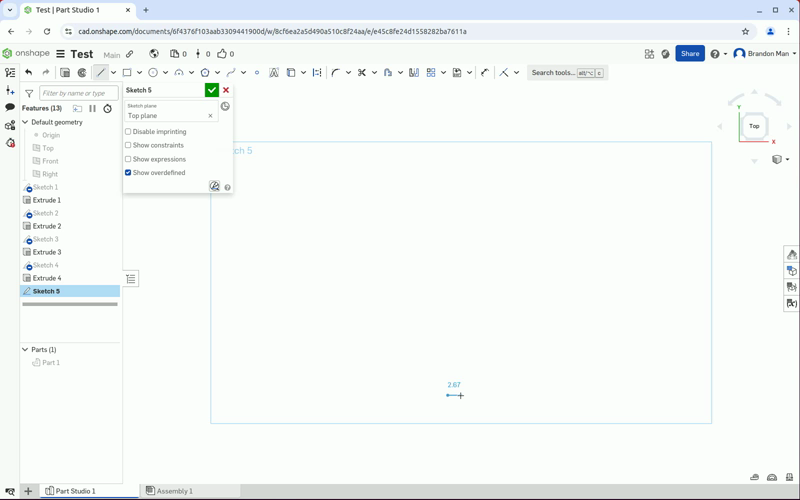
key(esc)
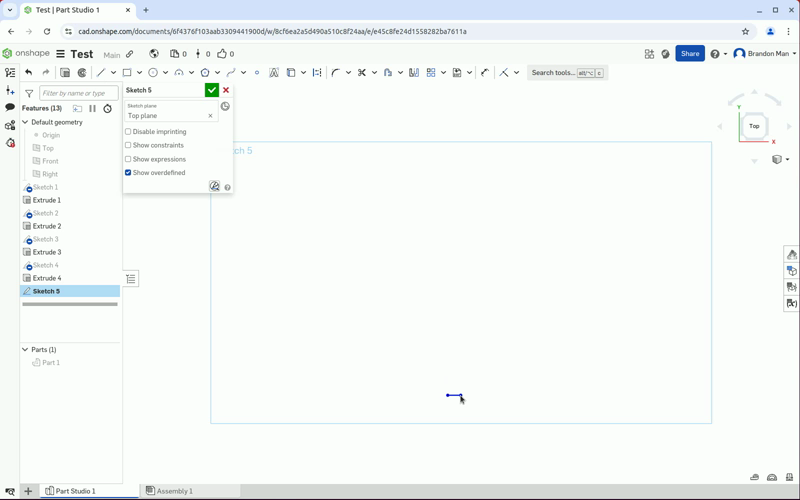
key(a)
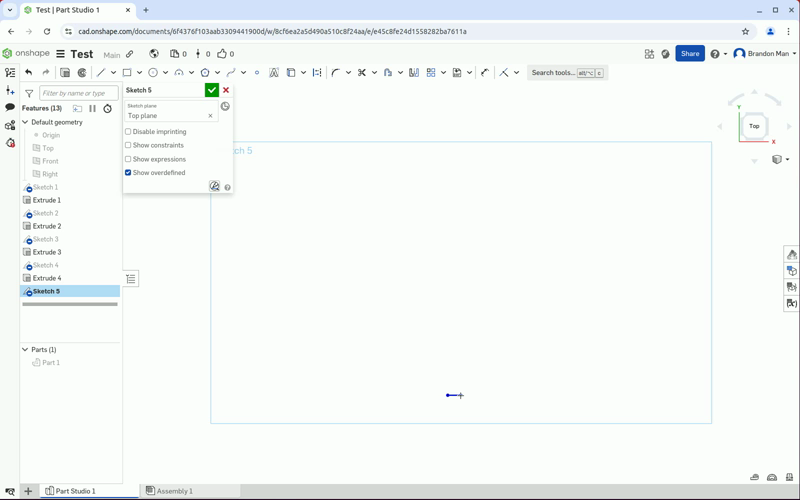
mouse_move(460, 395)
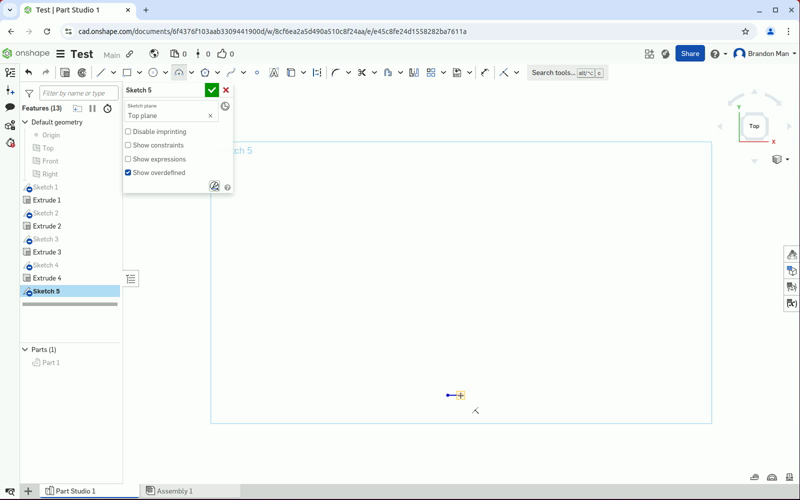
click(460, 395)
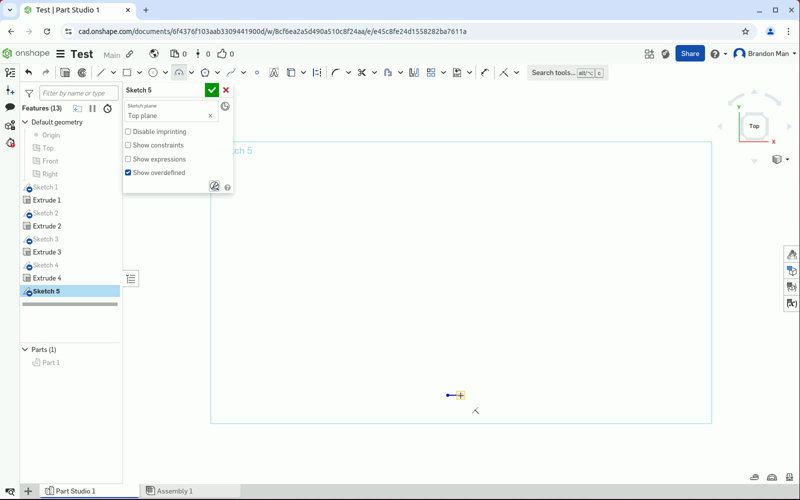
key_down(shift)
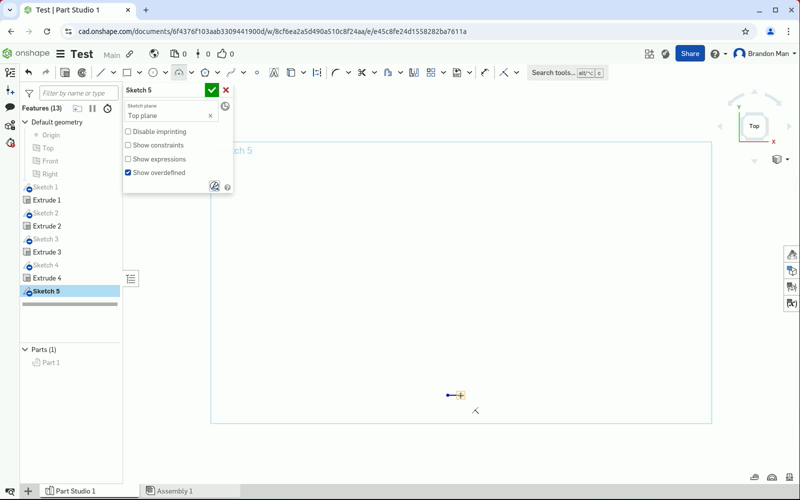
mouse_move(447, 382)
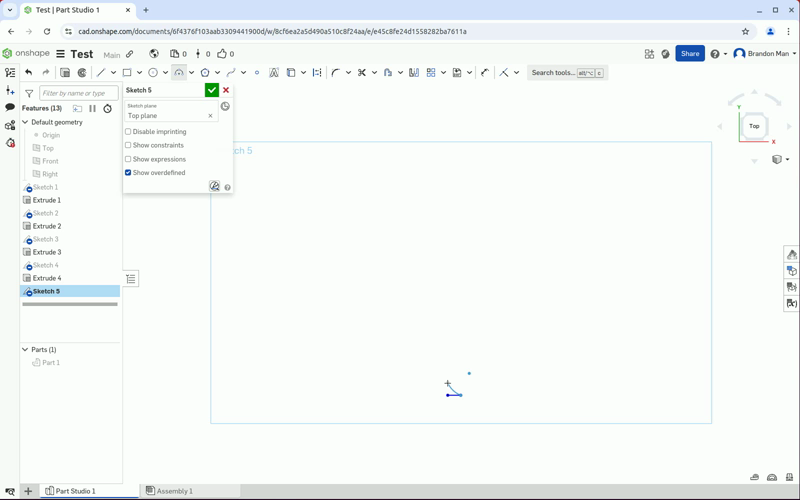
click(447, 382)
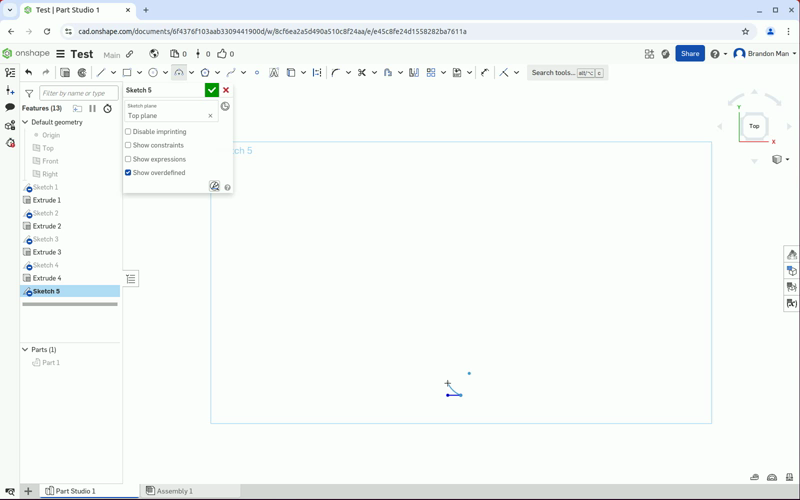
mouse_move(451, 391)
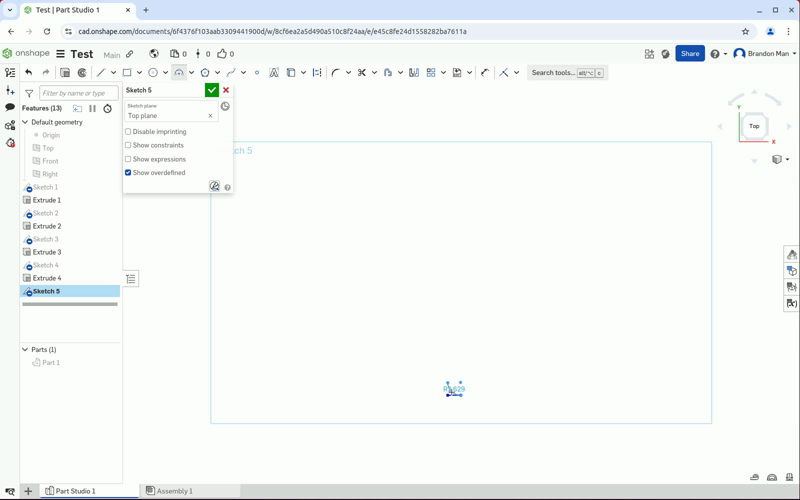
click(451, 391)
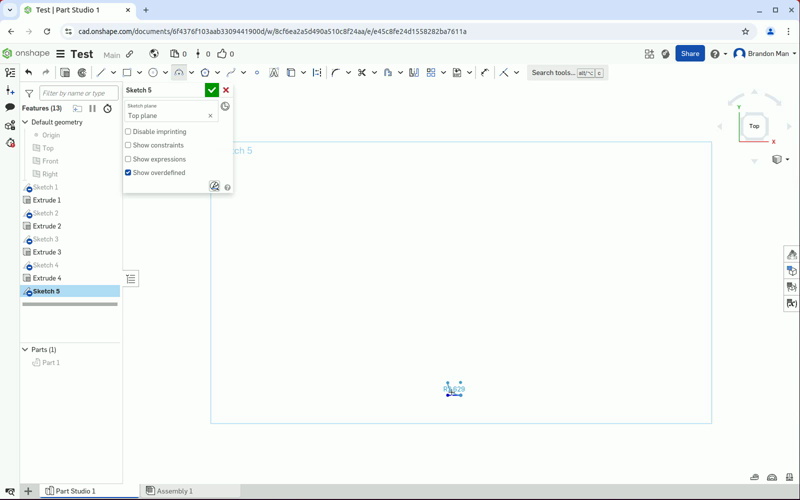
key_up(shift)
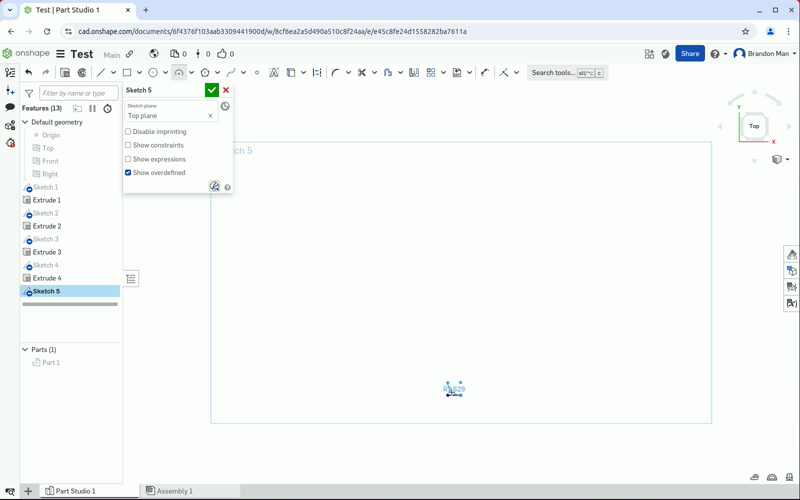
key(esc)
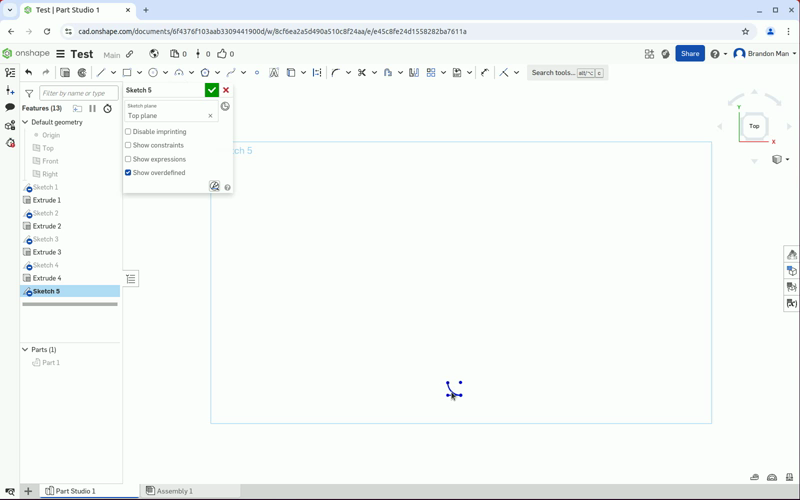
key(l)
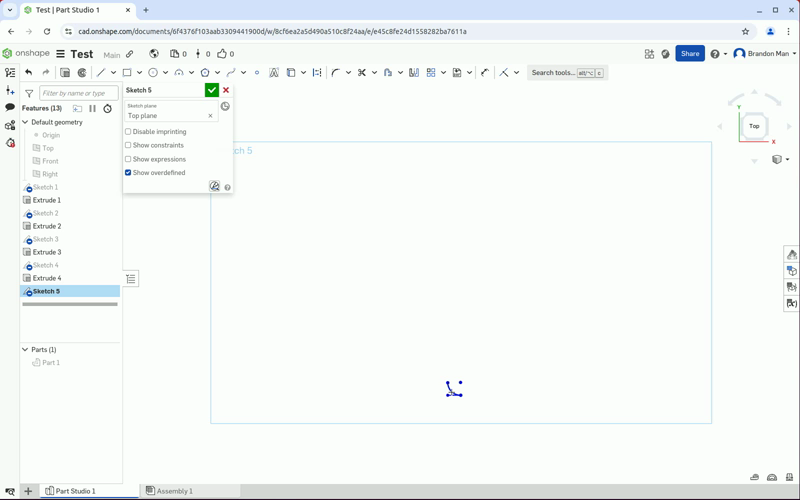
mouse_move(447, 382)
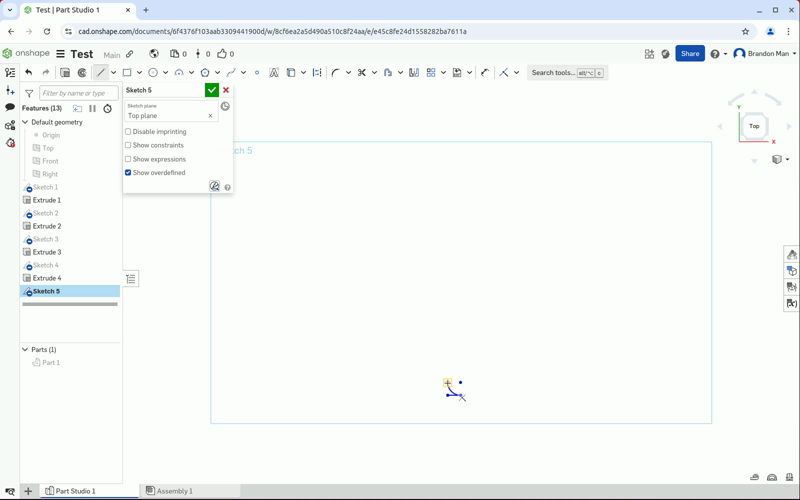
click(447, 382)
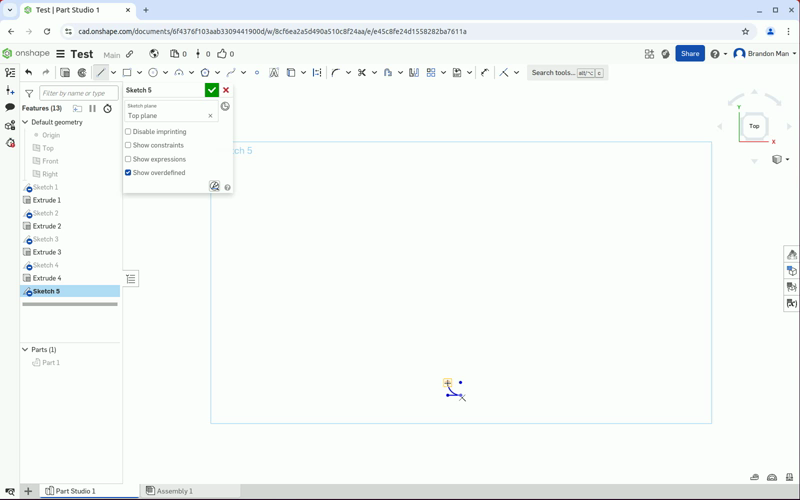
mouse_move(477, 382)
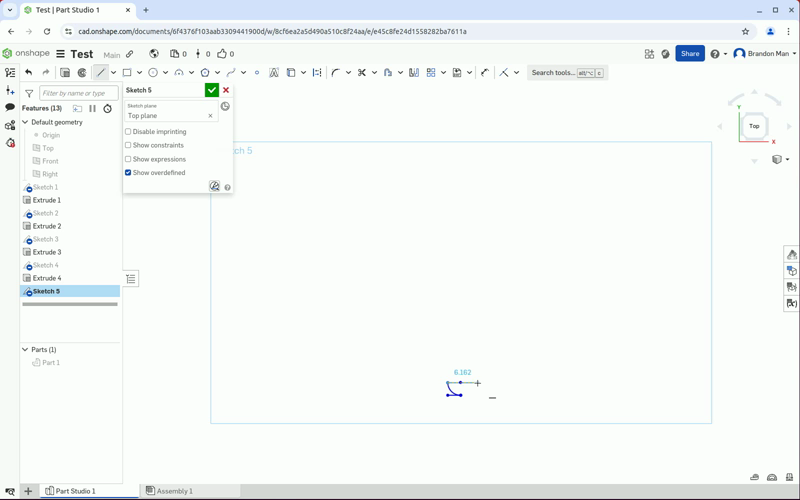
key_down(shift)
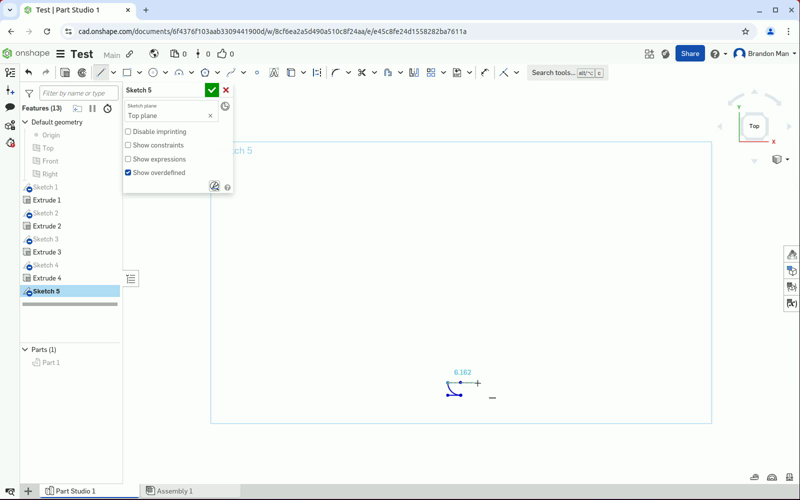
mouse_move(447, 395)
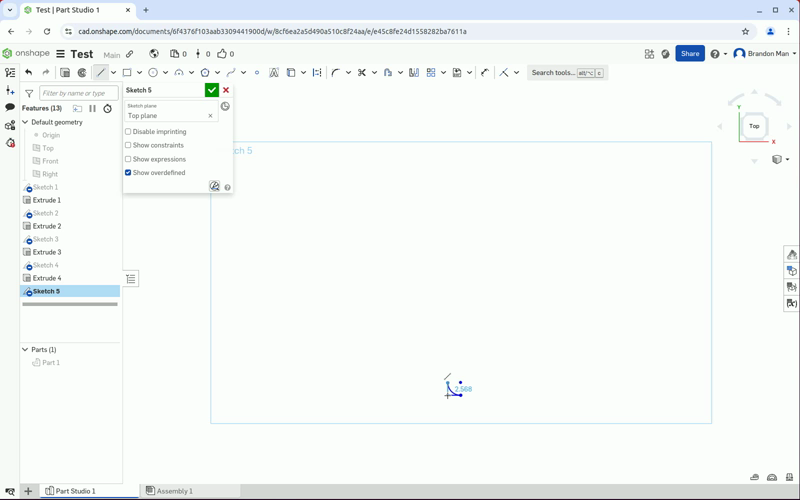
key_up(shift)
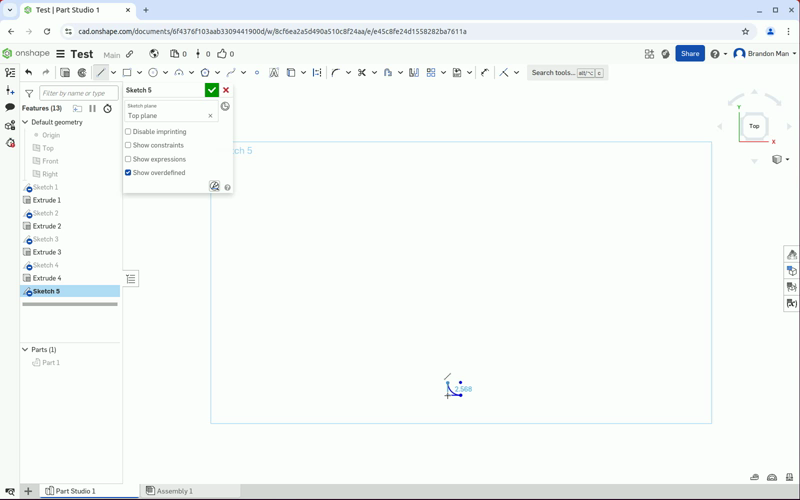
click(447, 395)
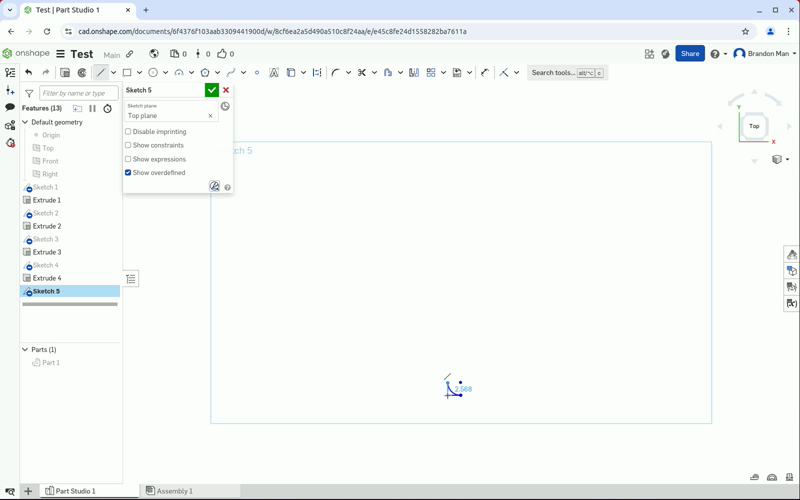
key(esc)
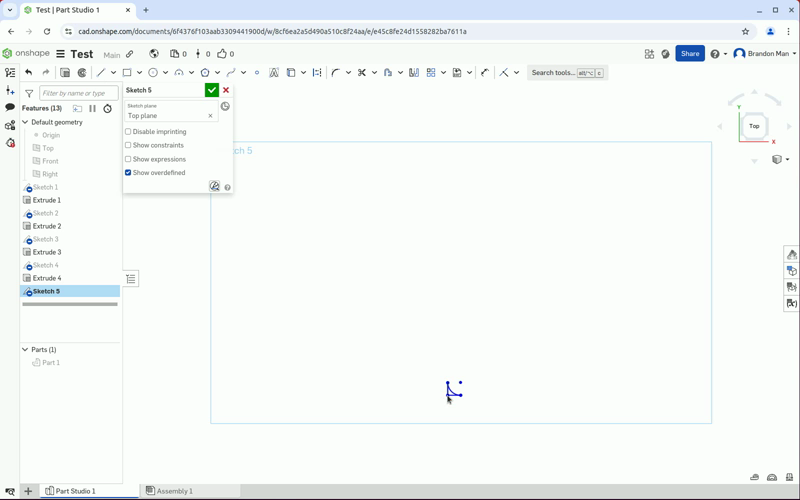
mouse_move(449, 392)
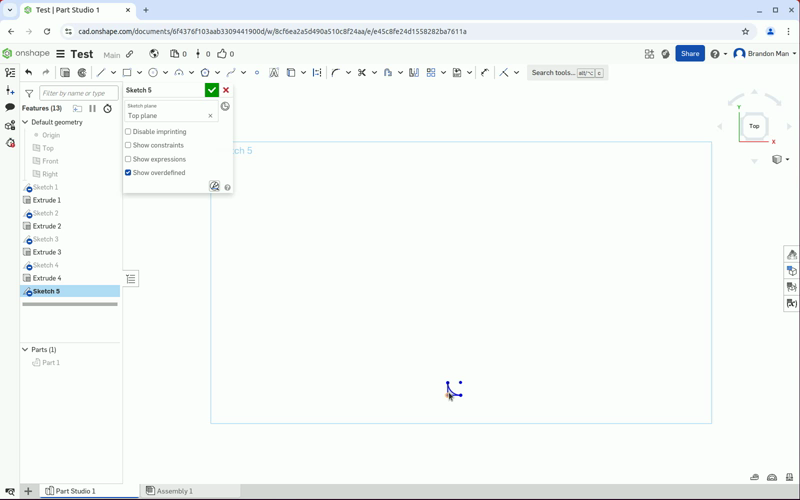
scroll(6)
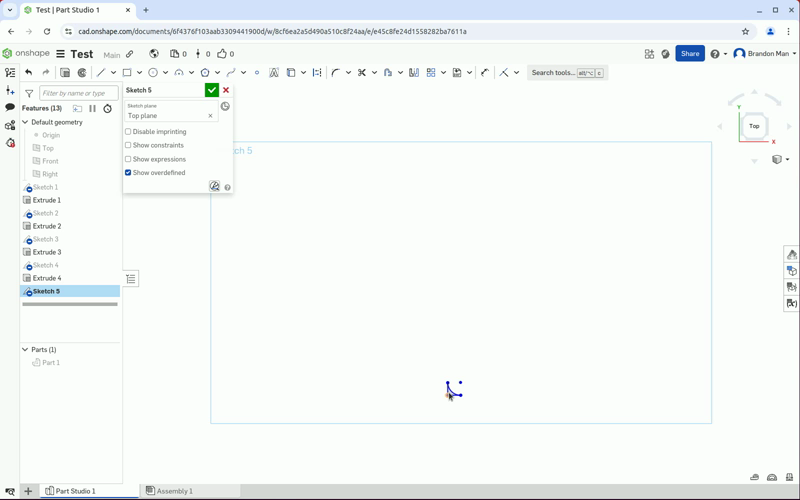
scroll(6)
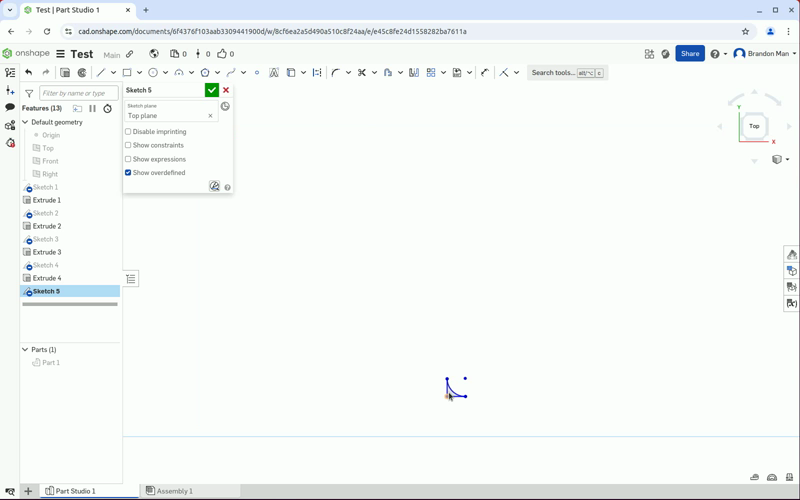
scroll(6)
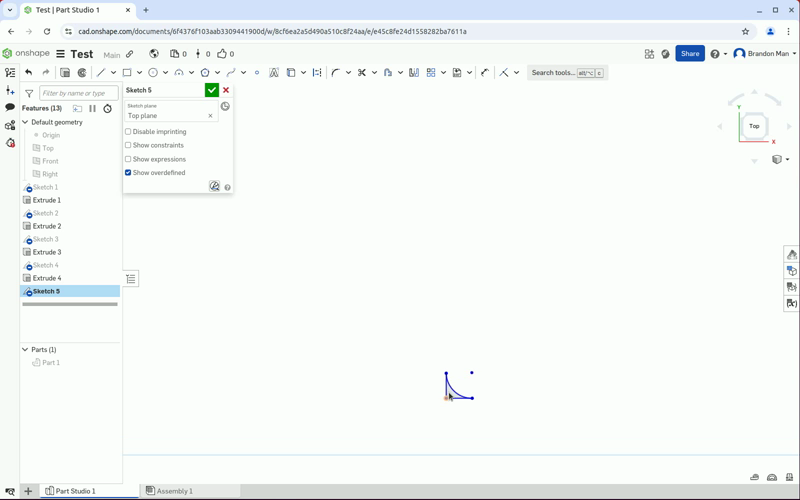
scroll(6)
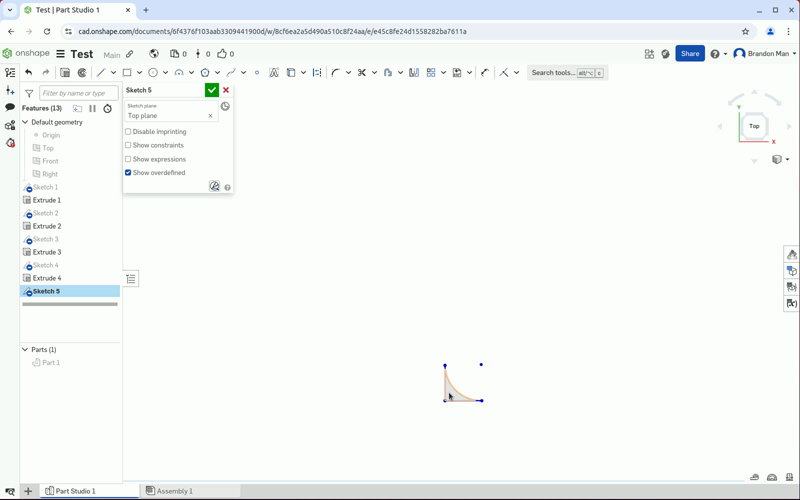
scroll(6)
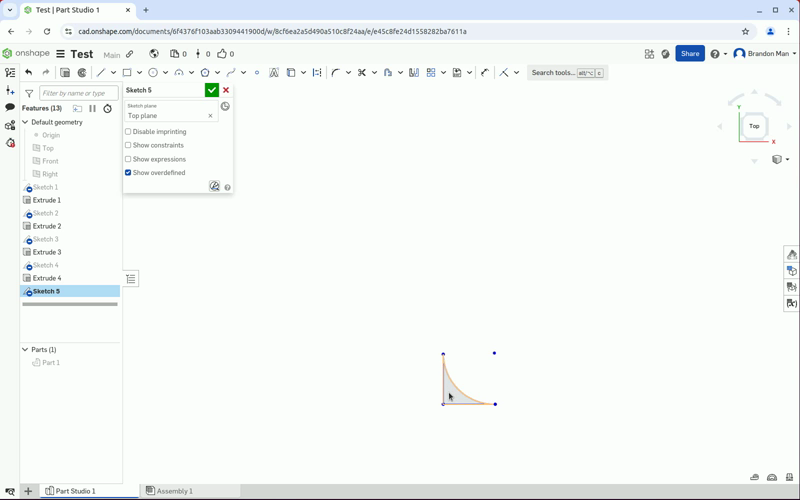
scroll(6)
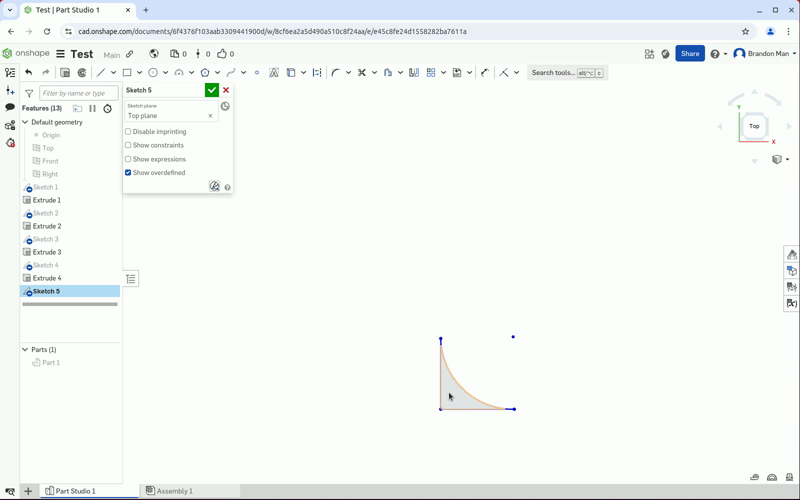
scroll(6)
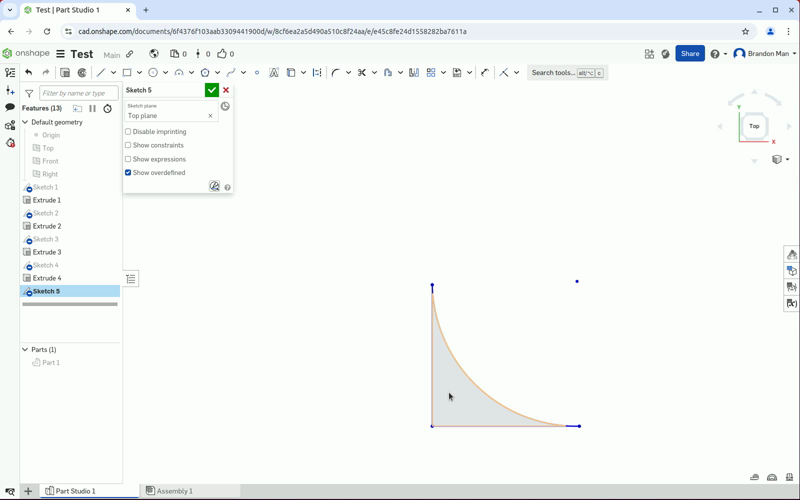
click(449, 392)
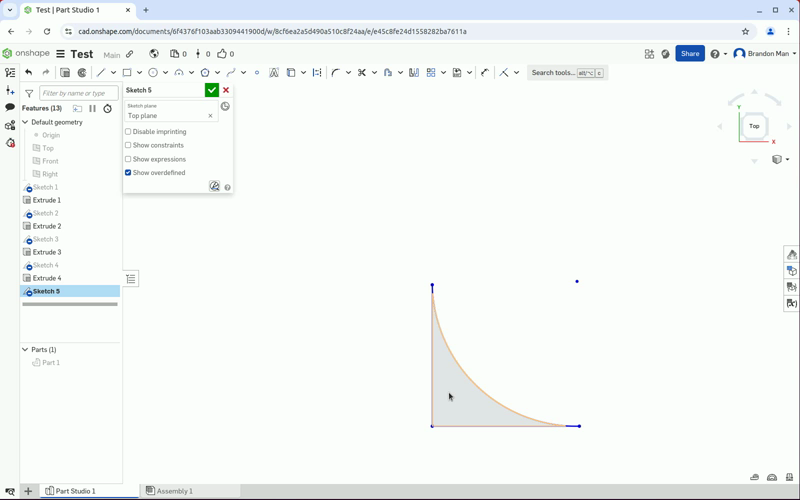
scroll(-6)
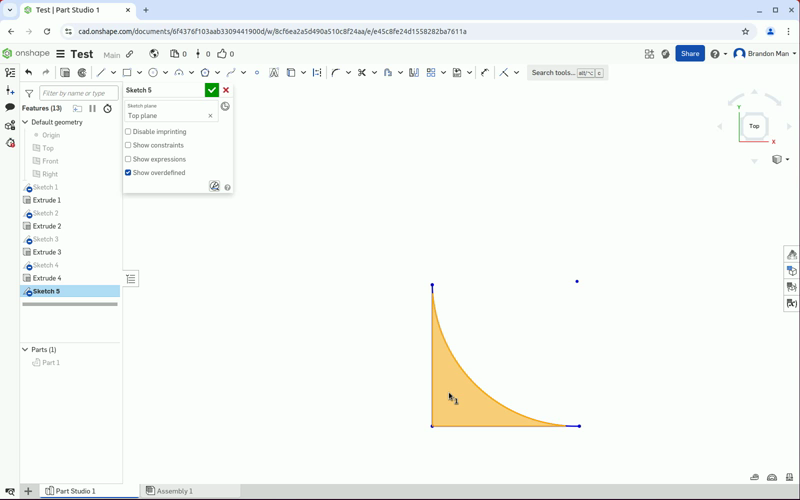
scroll(-6)
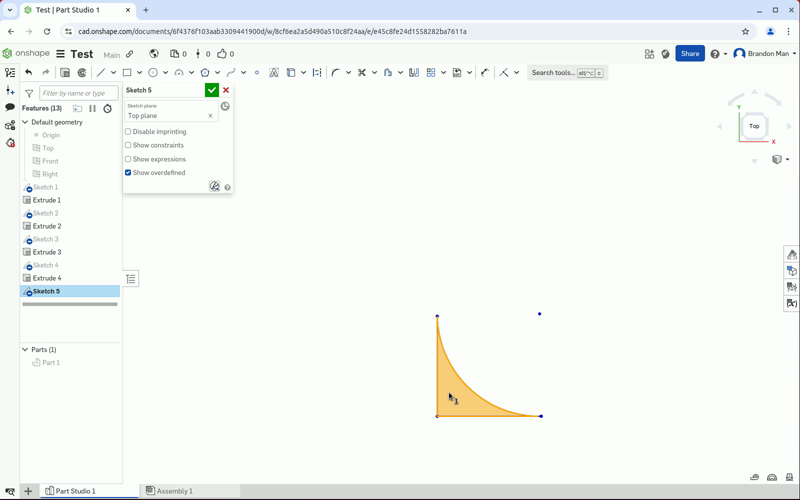
scroll(-6)
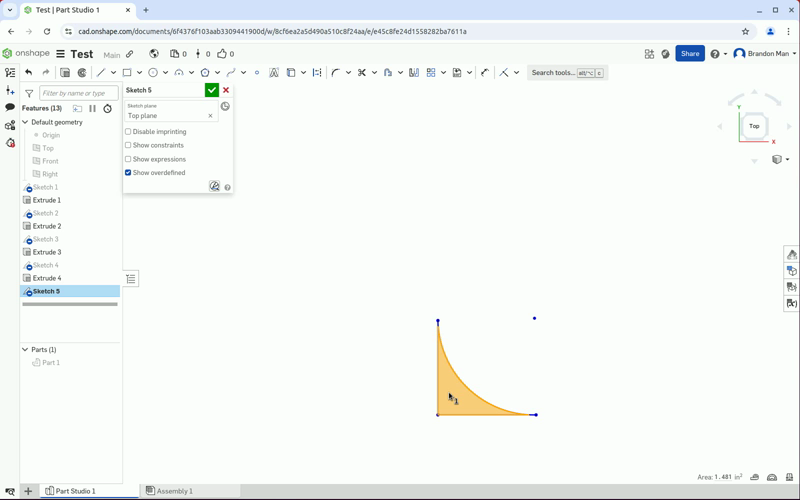
scroll(-6)
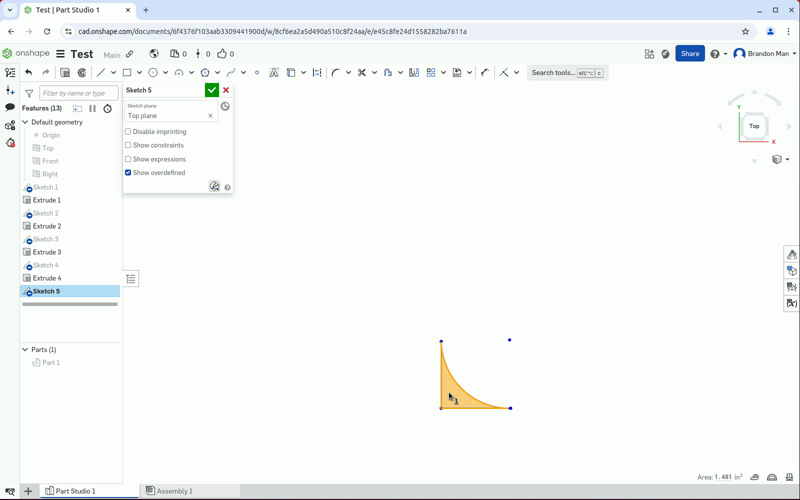
scroll(-6)
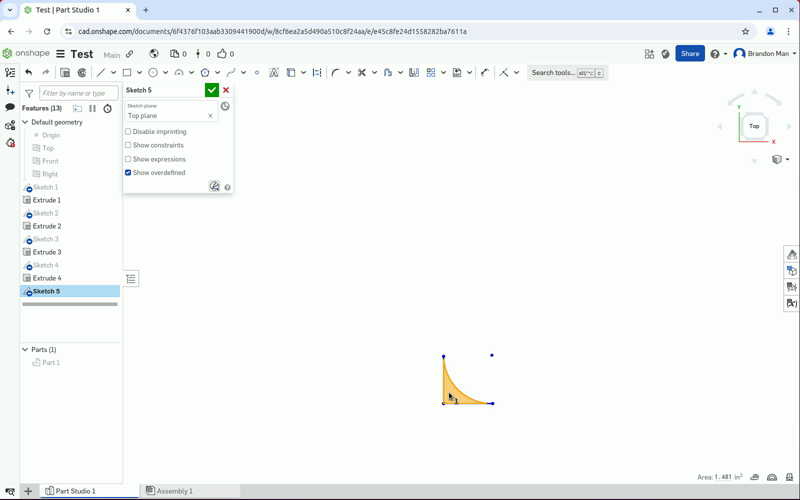
scroll(-6)
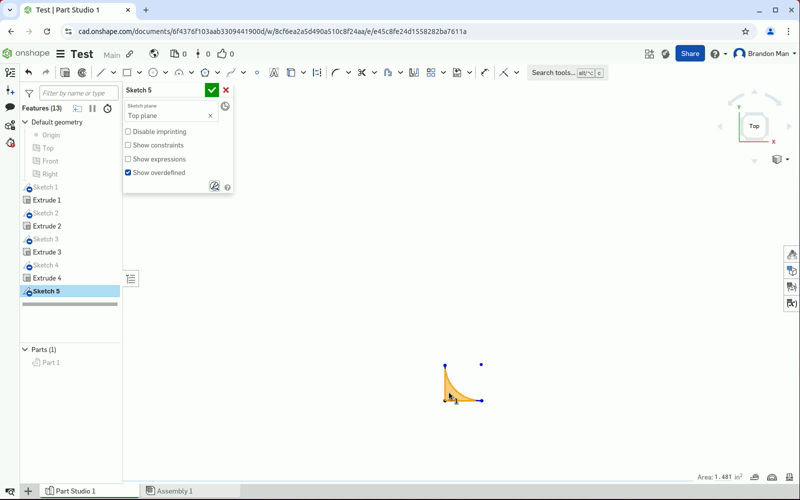
scroll(-6)
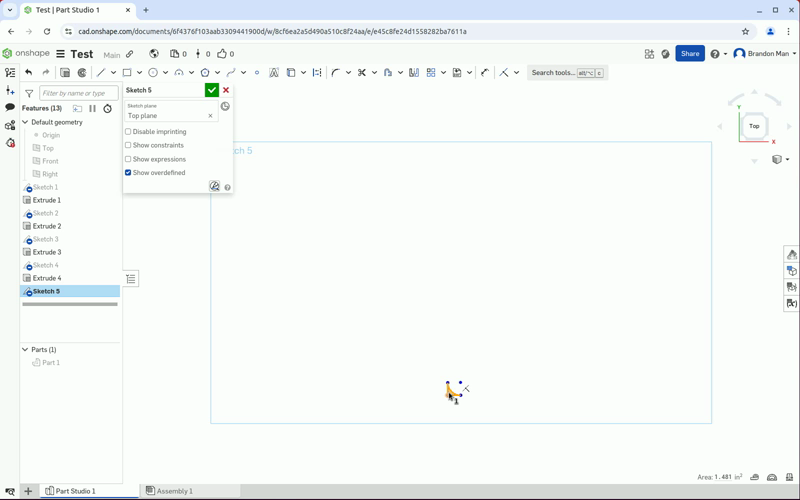
mouse_move(73, 352)
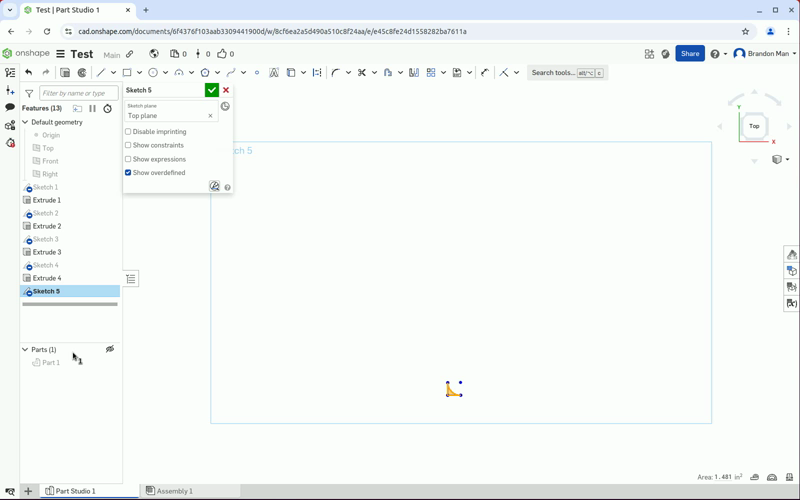
key(shift+y)
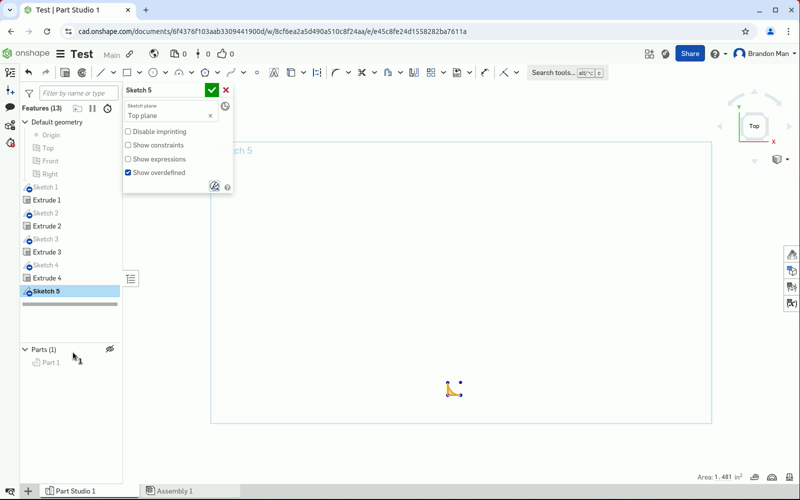
key(shift+e)
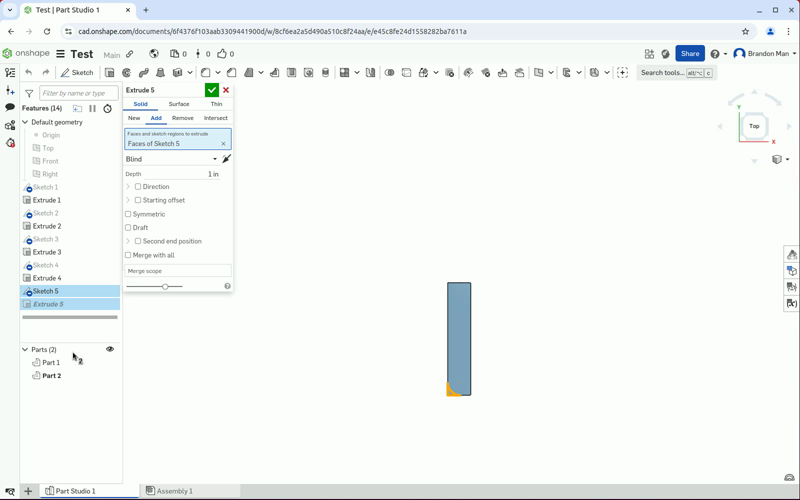
mouse_move(143, 106)
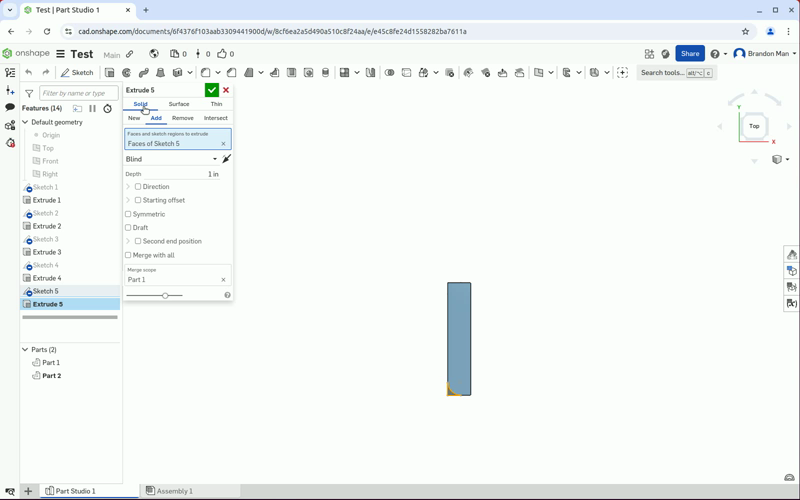
click(143, 106)
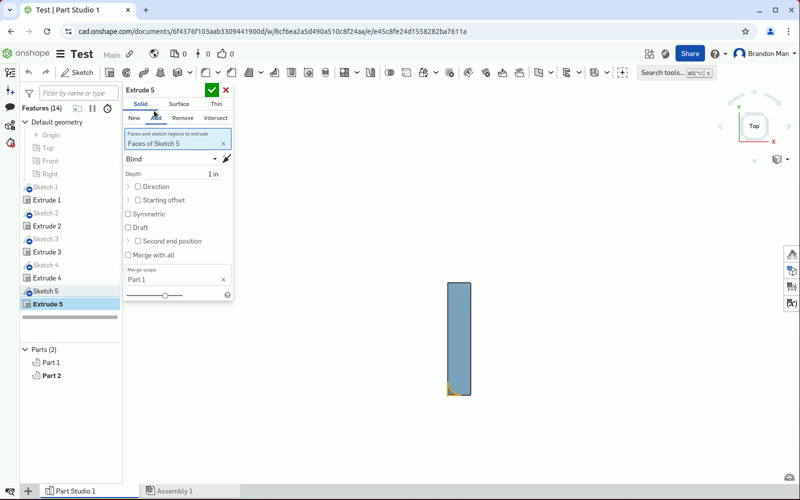
mouse_move(186, 120)
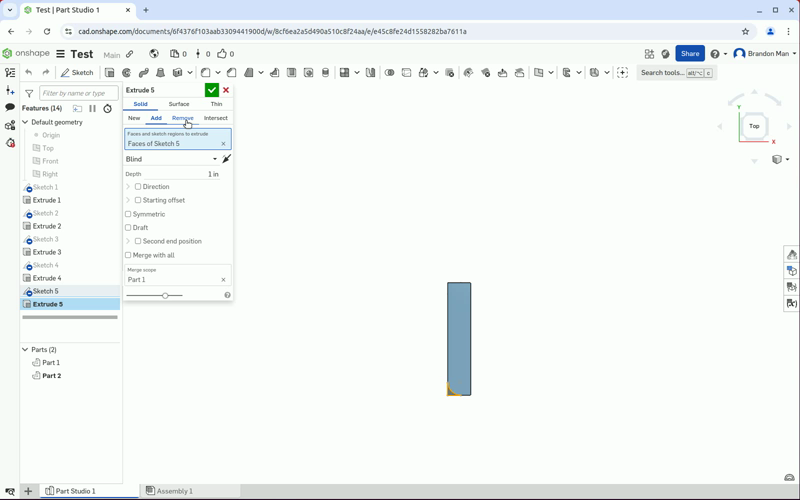
click(186, 120)
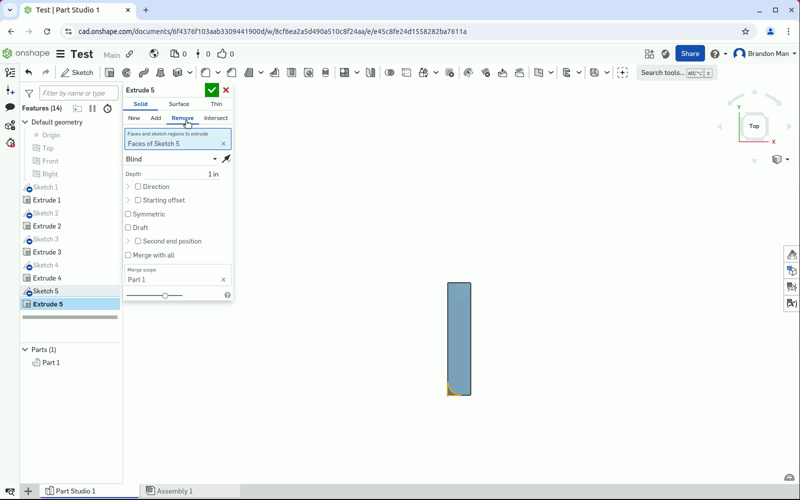
key(tab, 4)
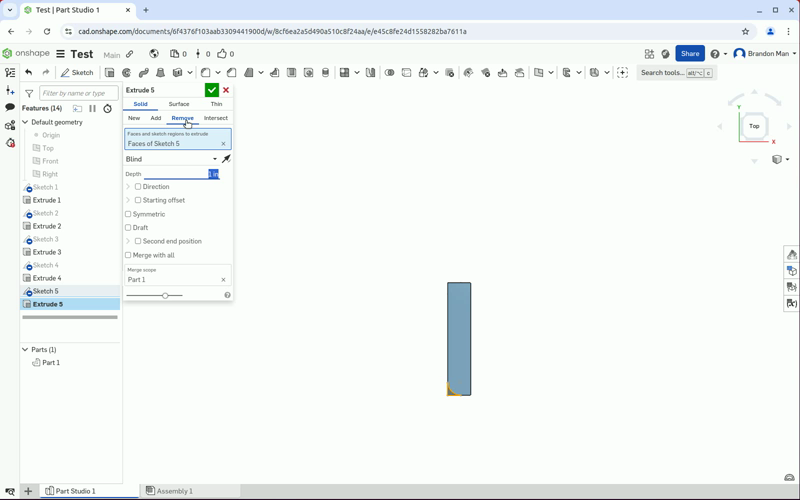
text(2.407)
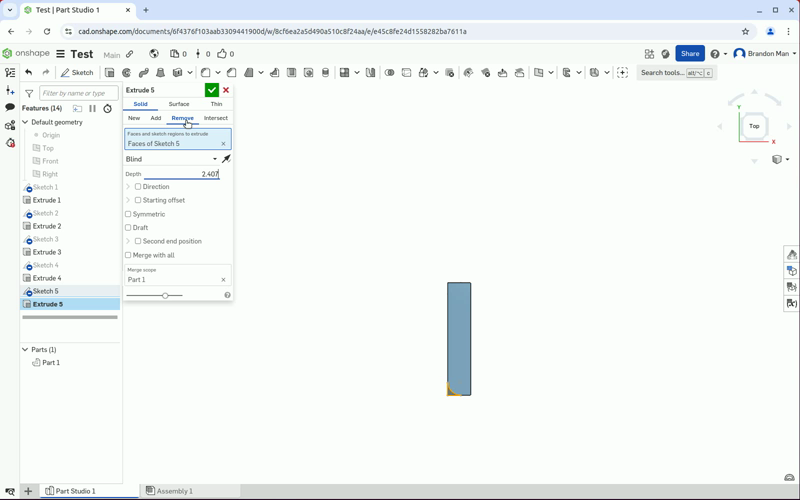
key(tab, 6)
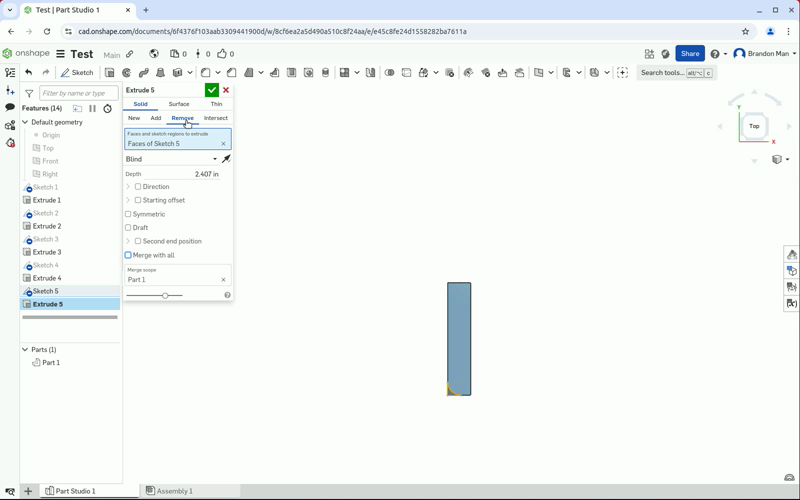
key(space)
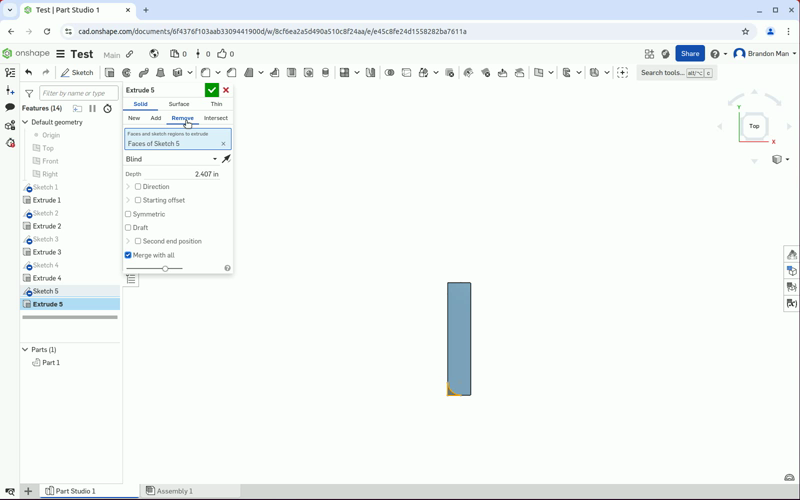
key(enter)
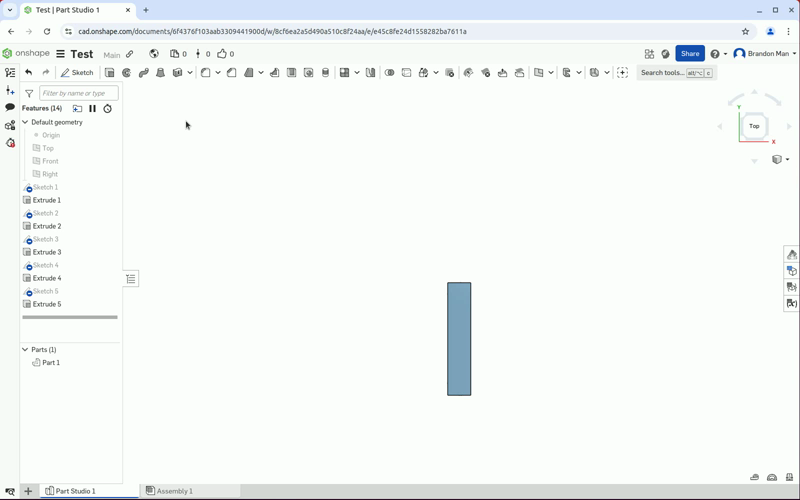
key(shift+h)
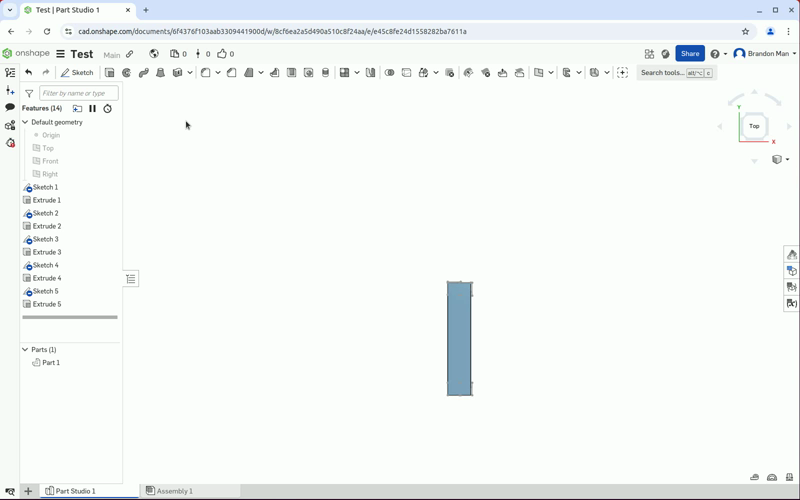
key(shift+h)
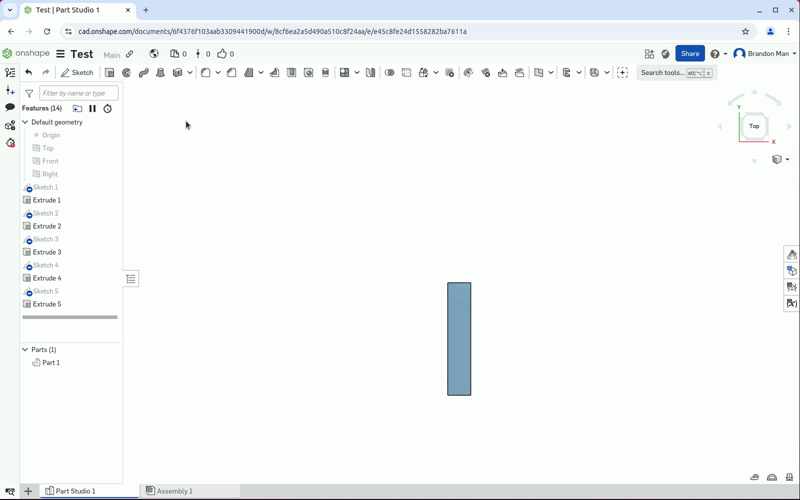
mouse_move(73, 189)
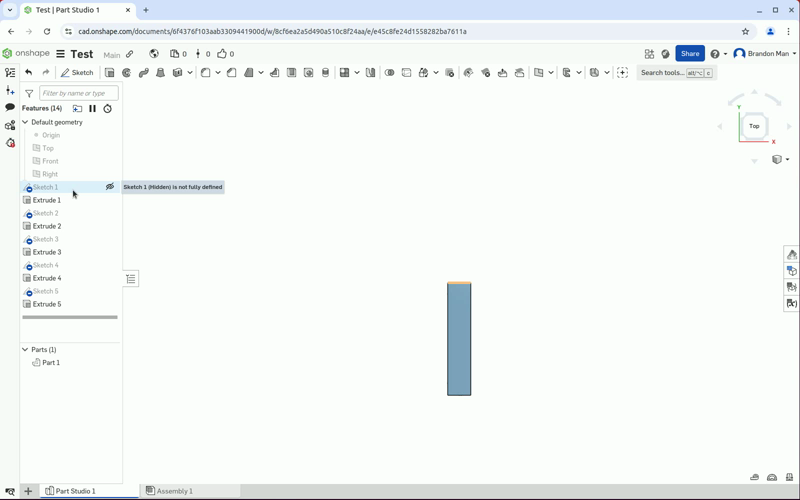
click(73, 189)
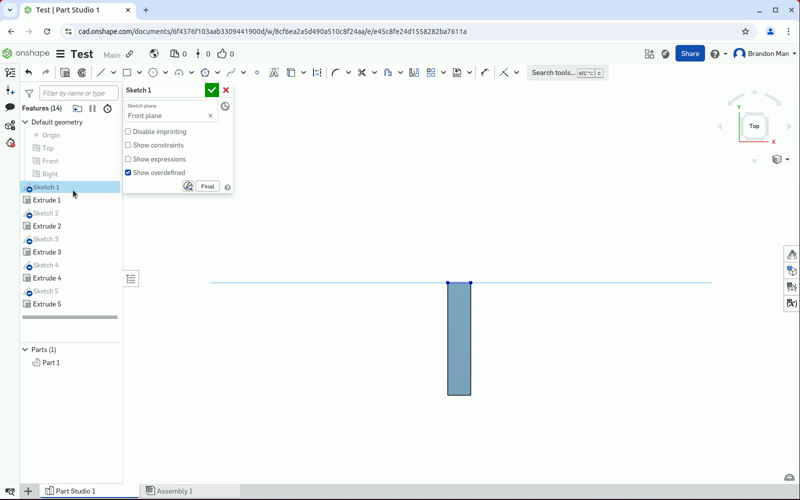
mouse_move(229, 92)
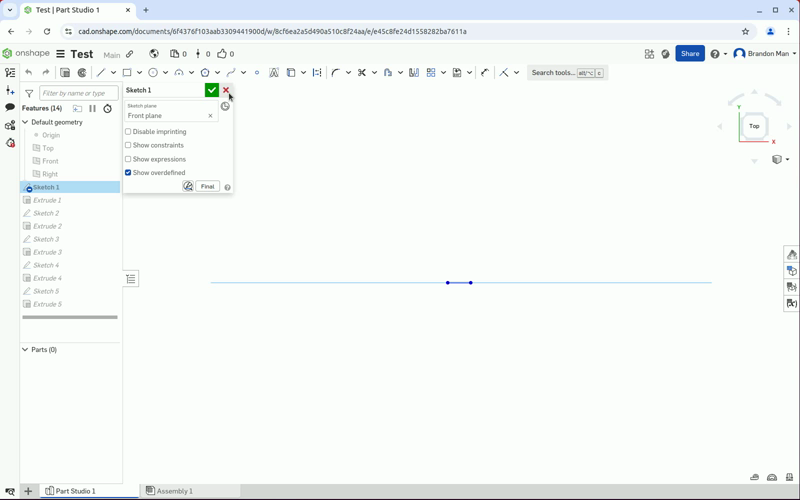
click(229, 92)
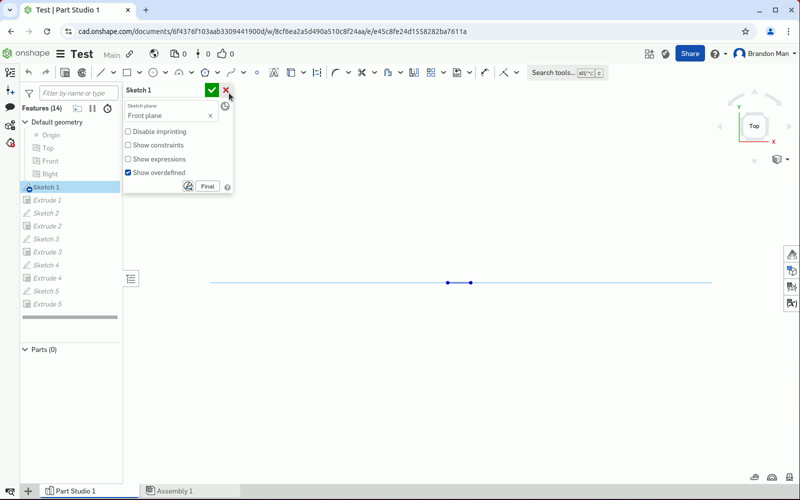
key(shift+s)
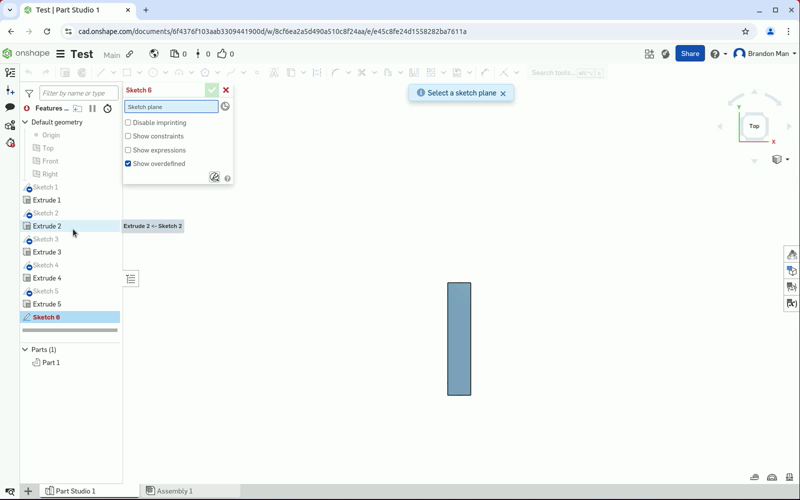
scroll(3)
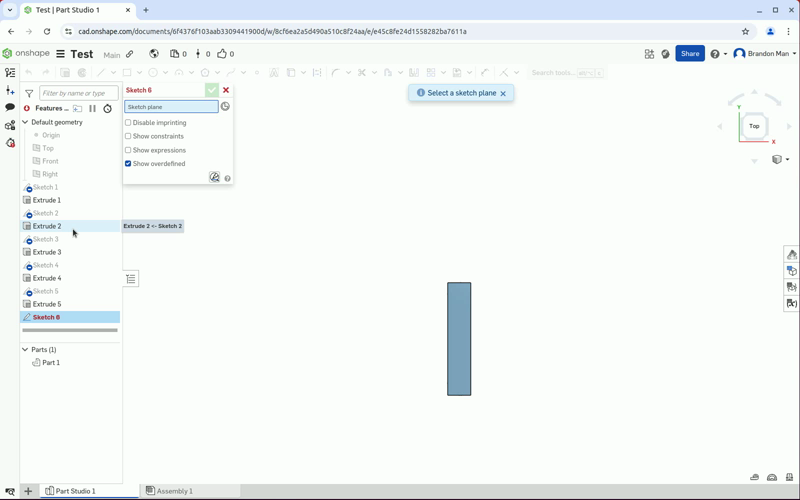
mouse_move(73, 150)
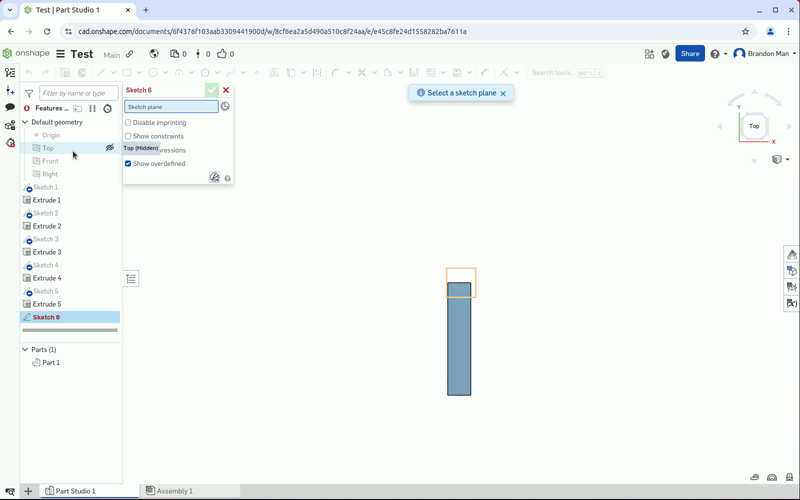
click(73, 150)
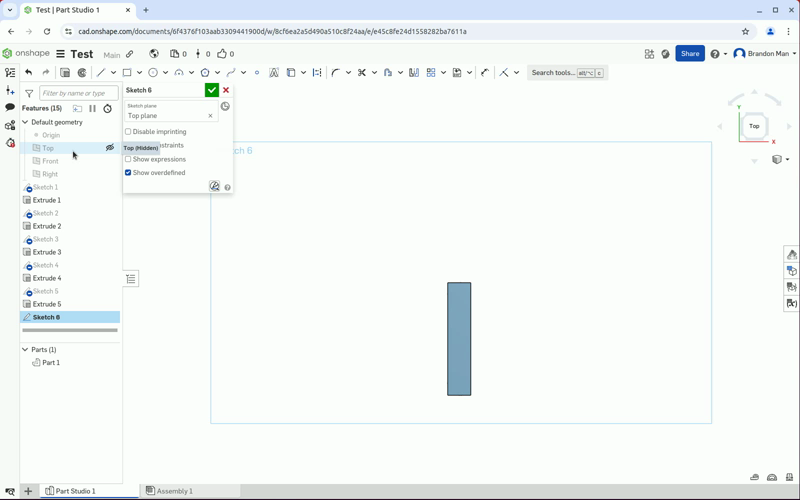
mouse_move(73, 352)
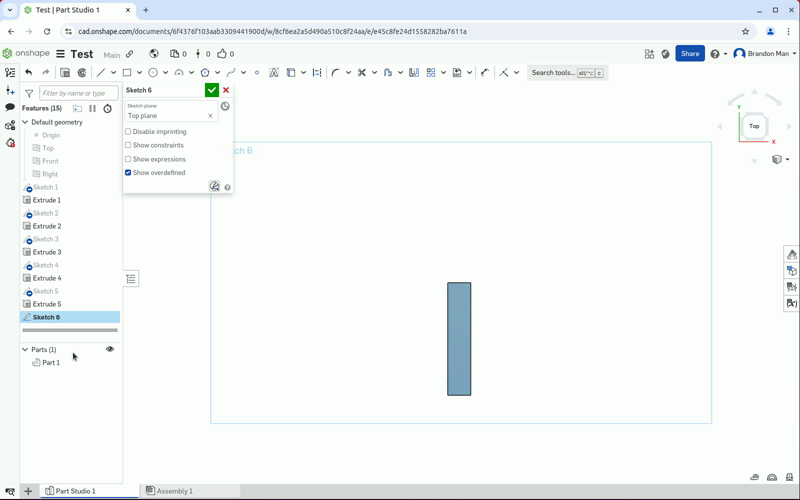
key(y)
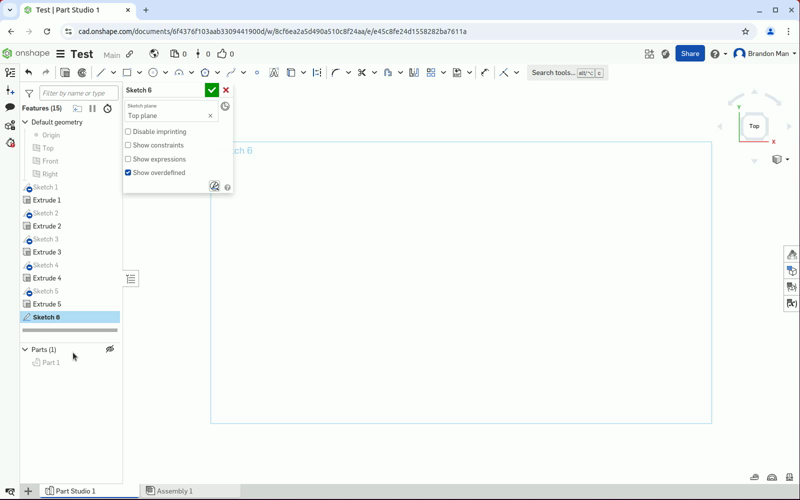
key(c)
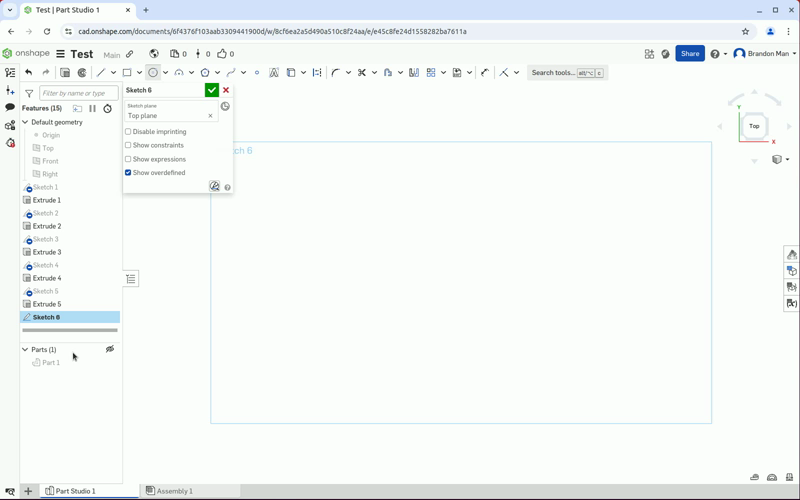
key_down(shift)
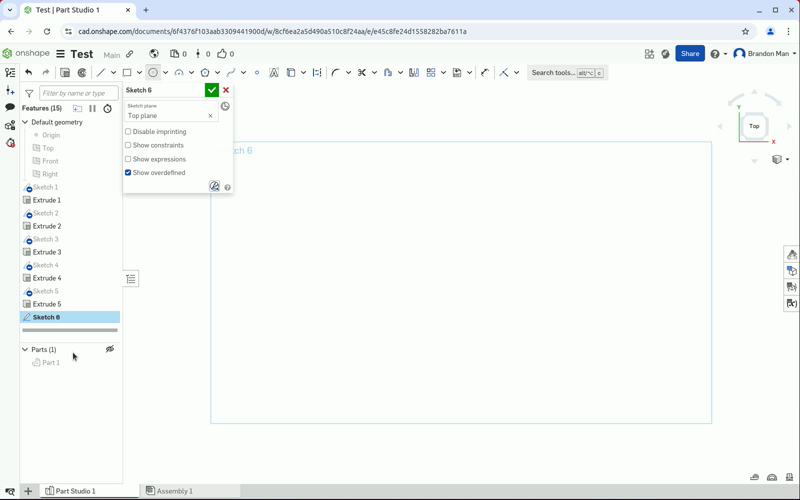
mouse_move(460, 292)
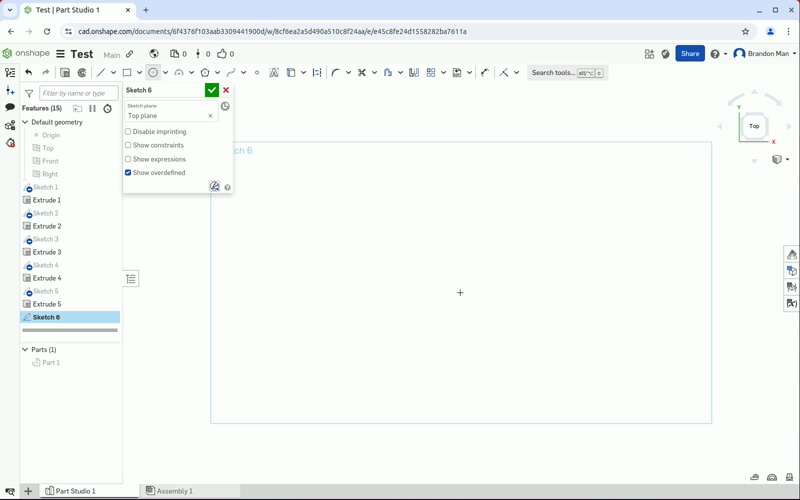
click(460, 292)
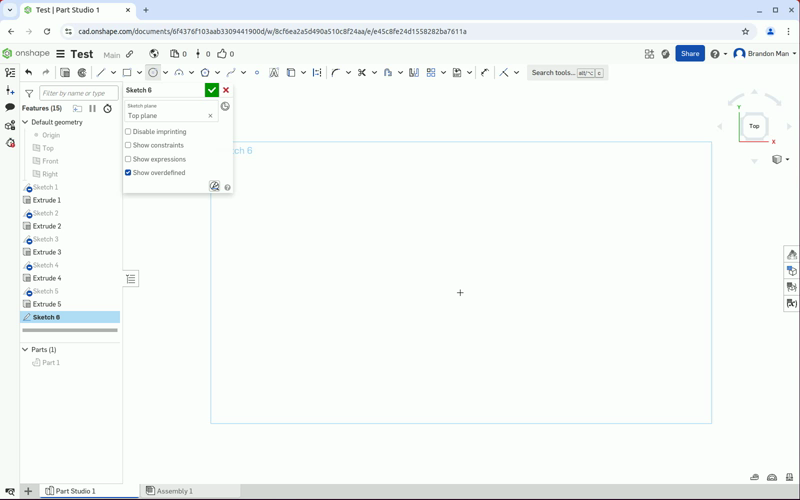
key_up(shift)
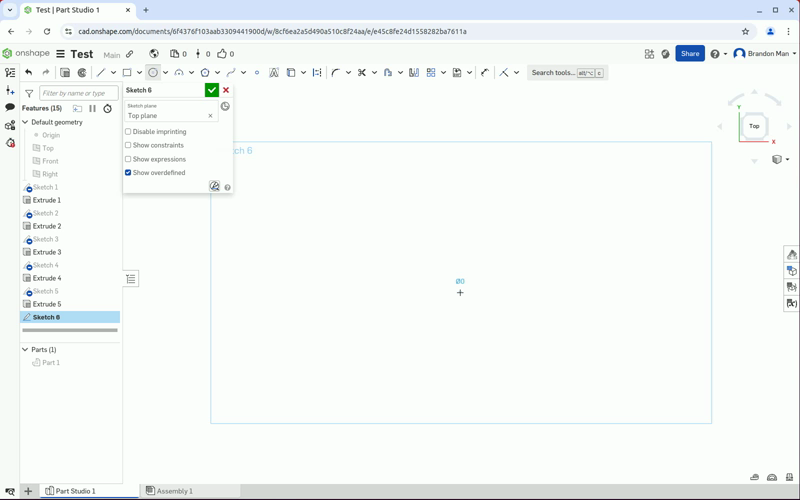
mouse_move(466, 292)
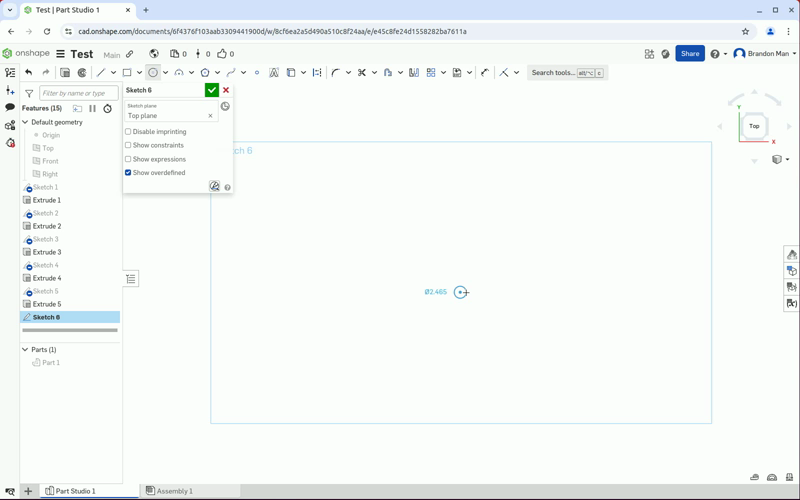
click(466, 292)
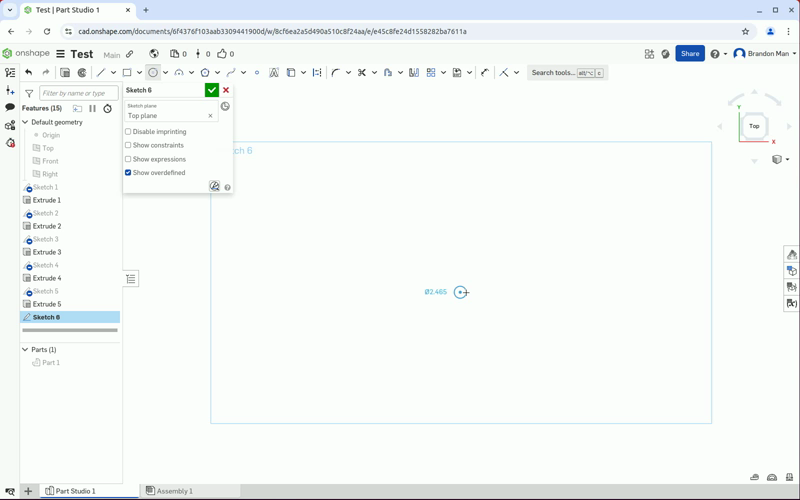
key(esc)
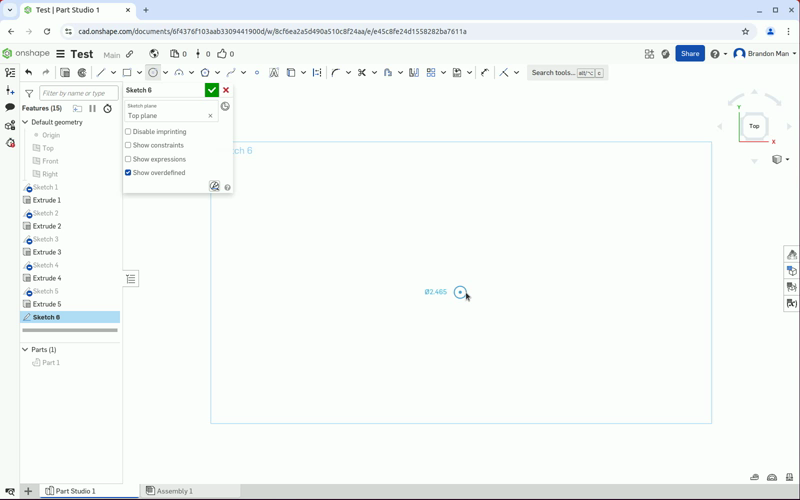
mouse_move(466, 292)
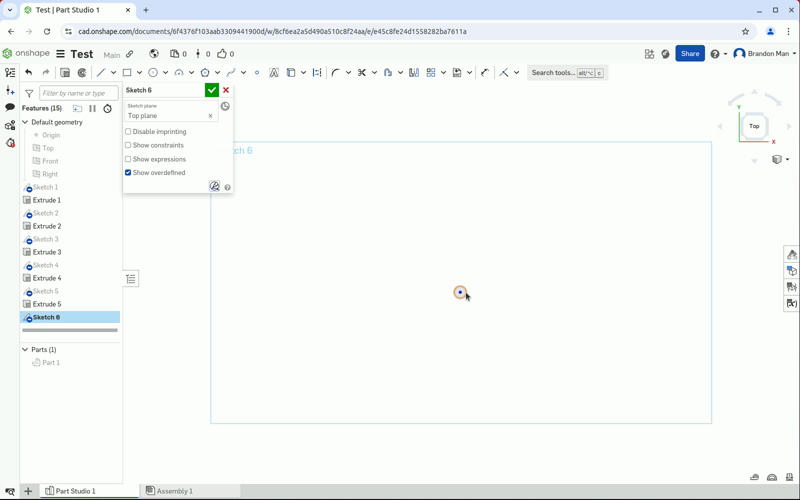
scroll(6)
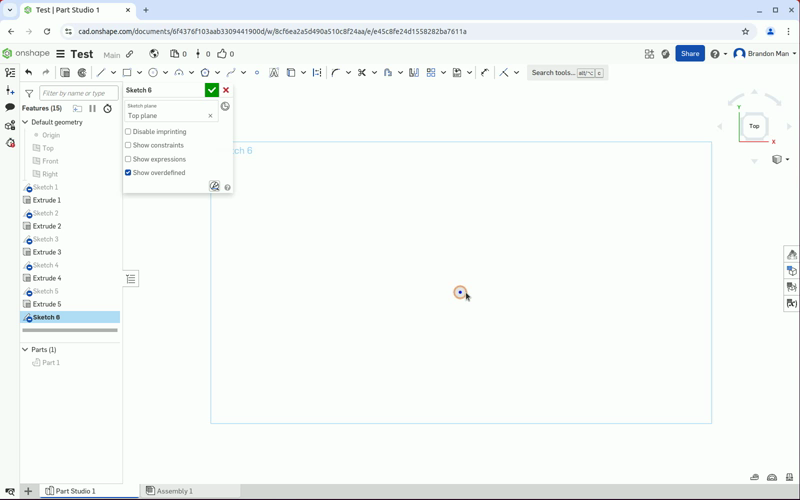
scroll(6)
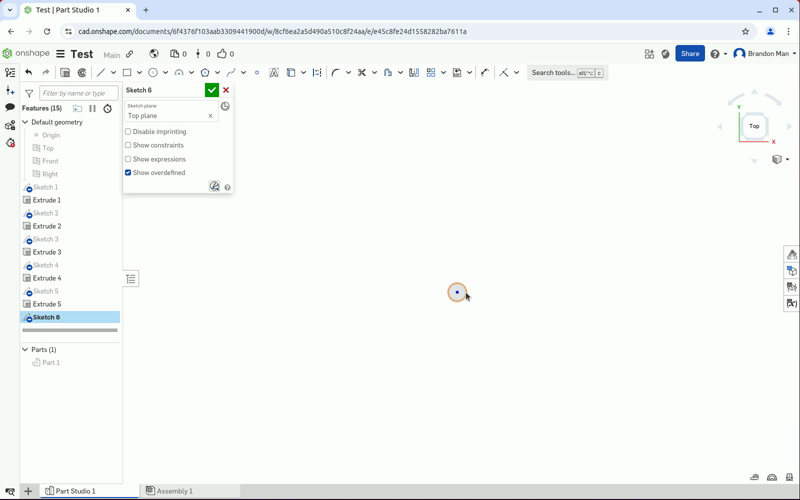
scroll(6)
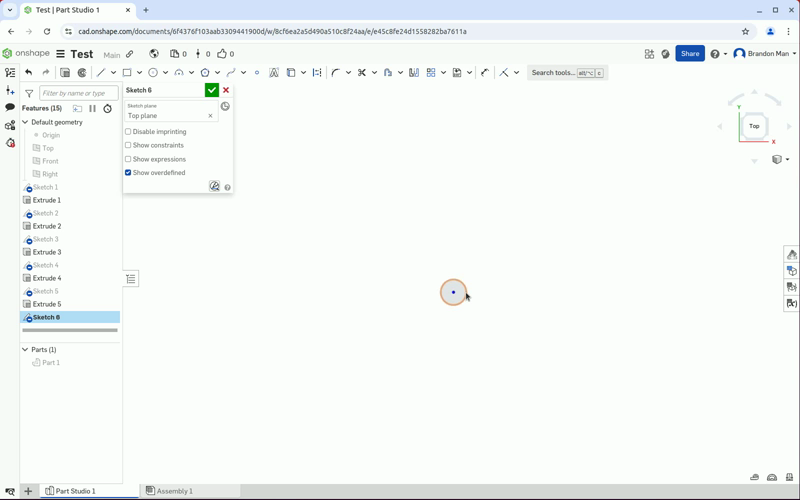
scroll(6)
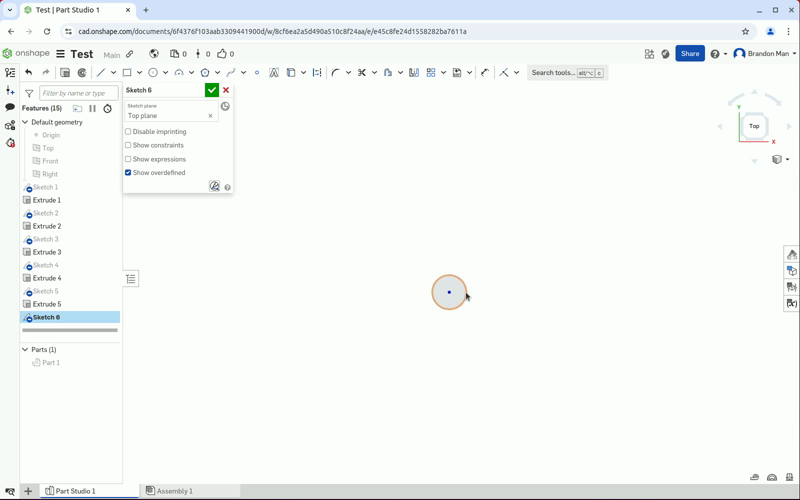
scroll(6)
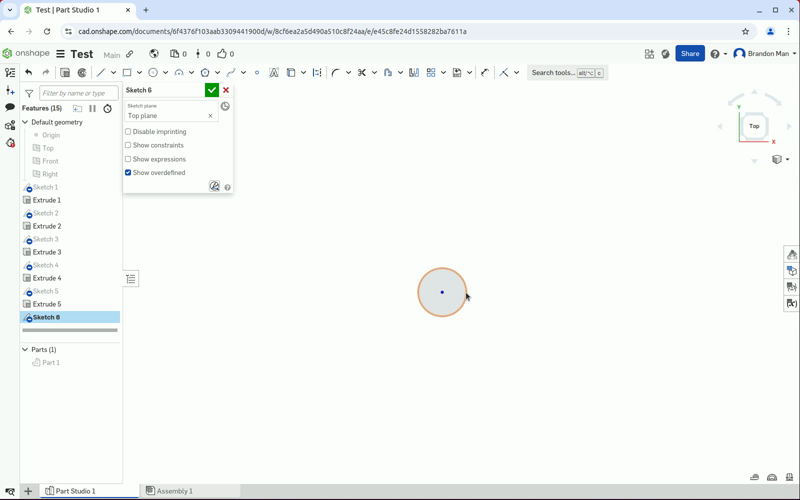
scroll(6)
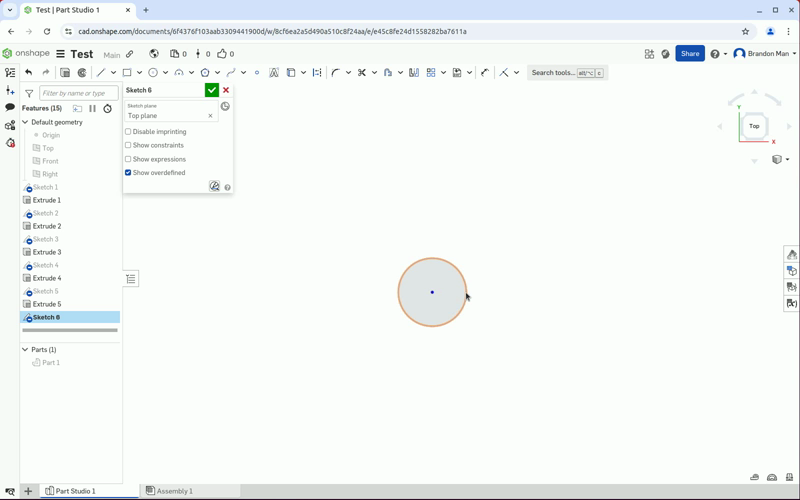
scroll(6)
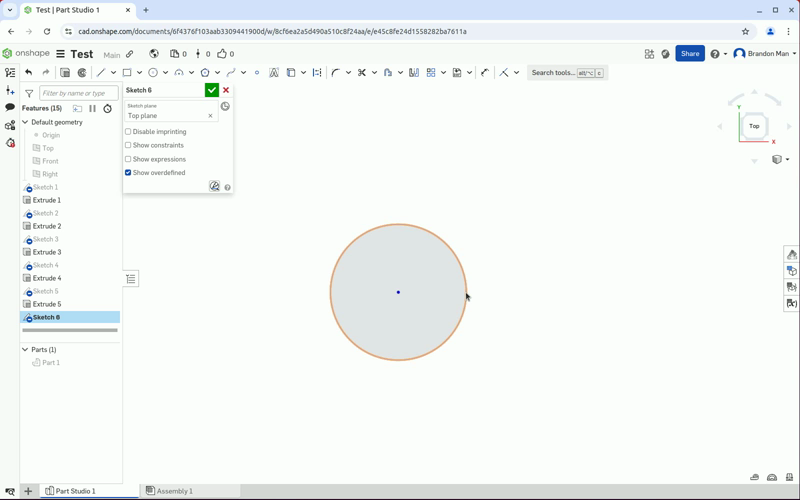
click(466, 292)
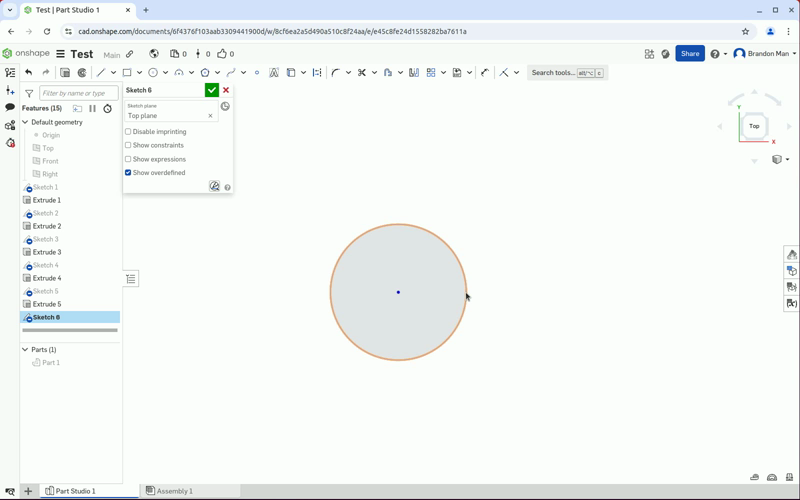
scroll(-6)
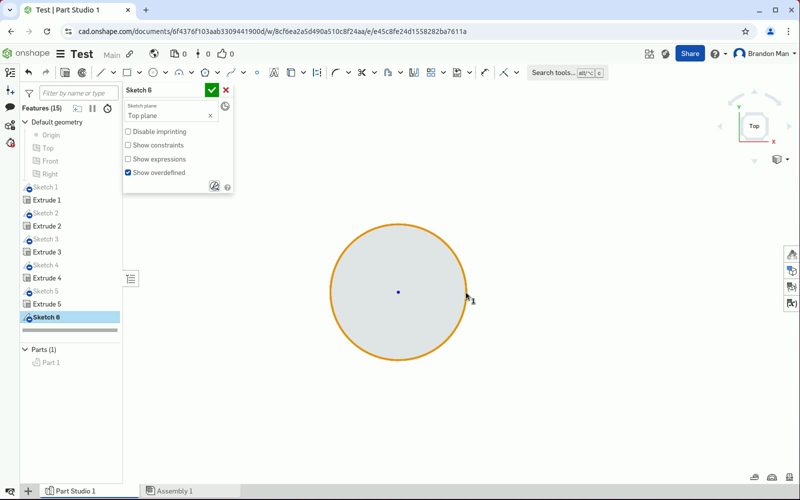
scroll(-6)
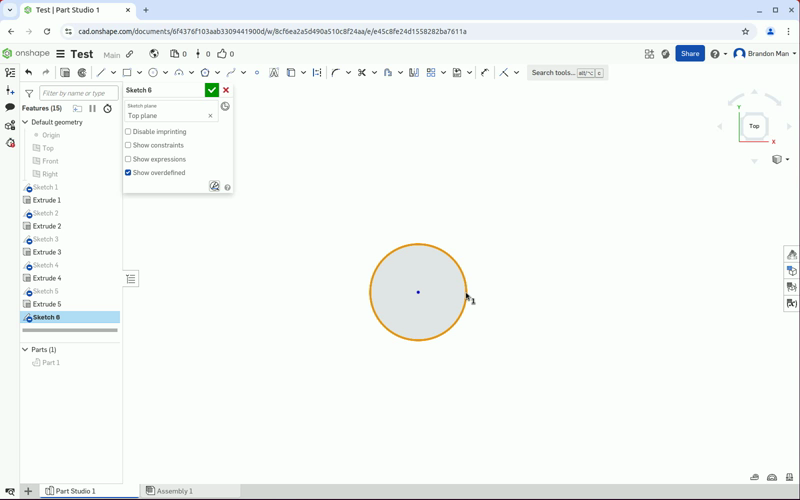
scroll(-6)
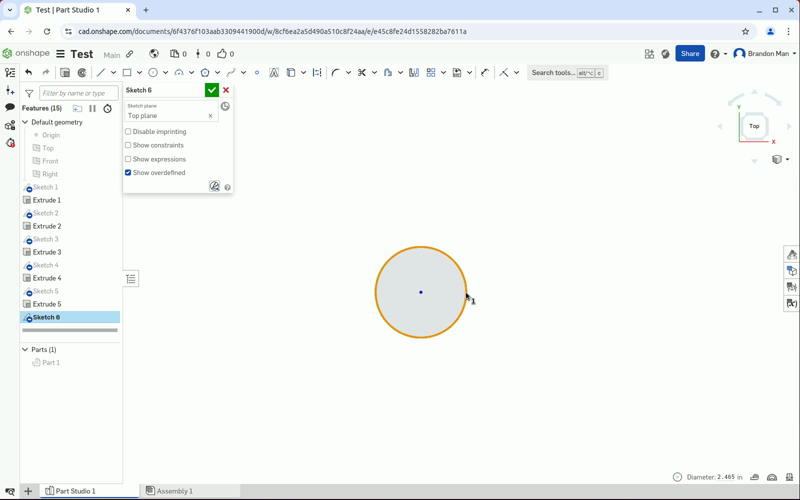
scroll(-6)
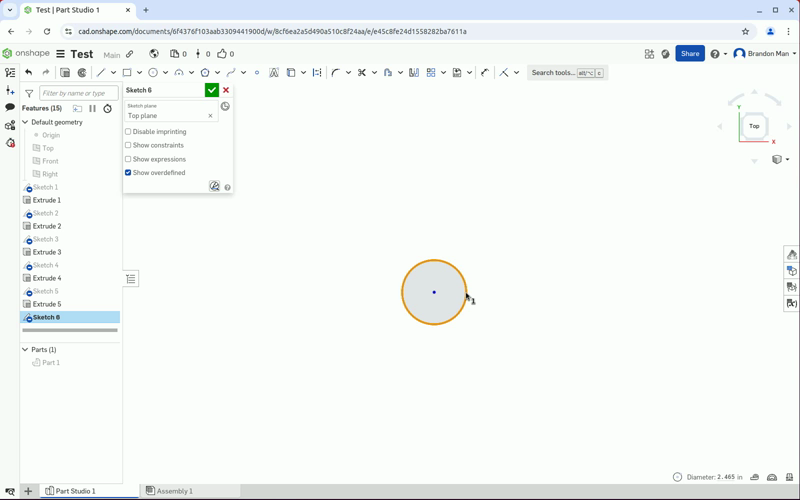
scroll(-6)
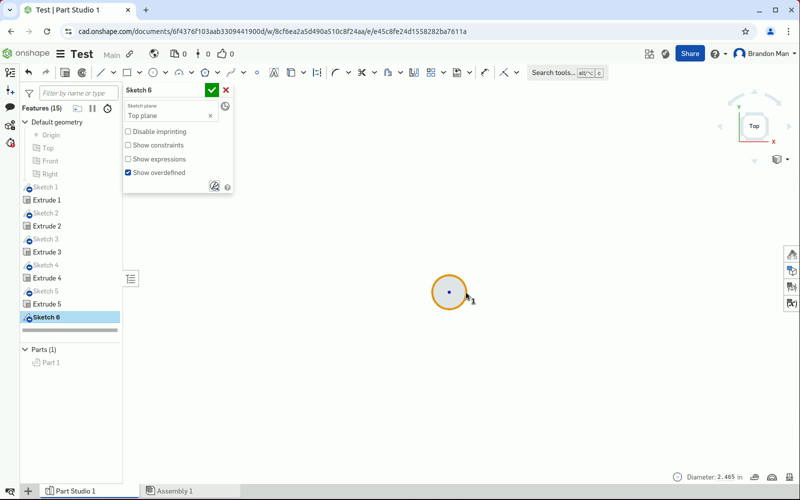
scroll(-6)
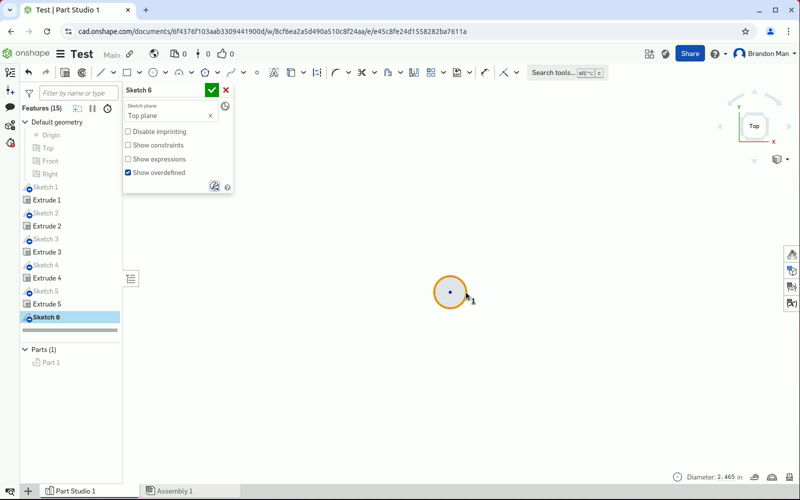
scroll(-6)
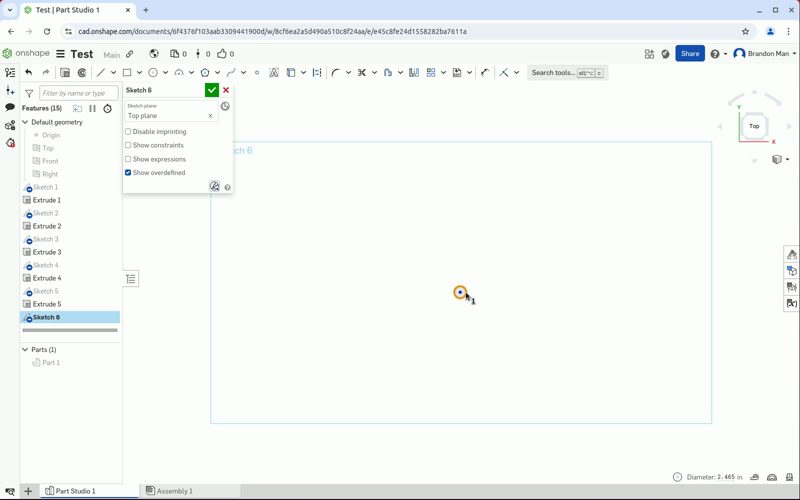
mouse_move(73, 352)
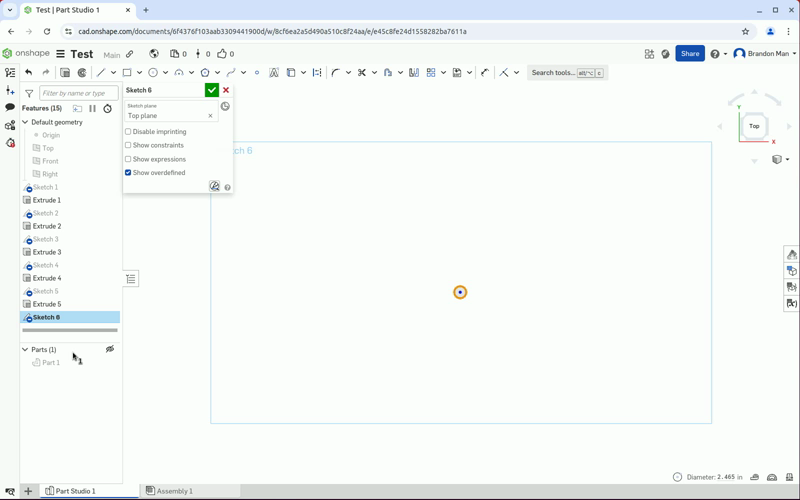
key(shift+y)
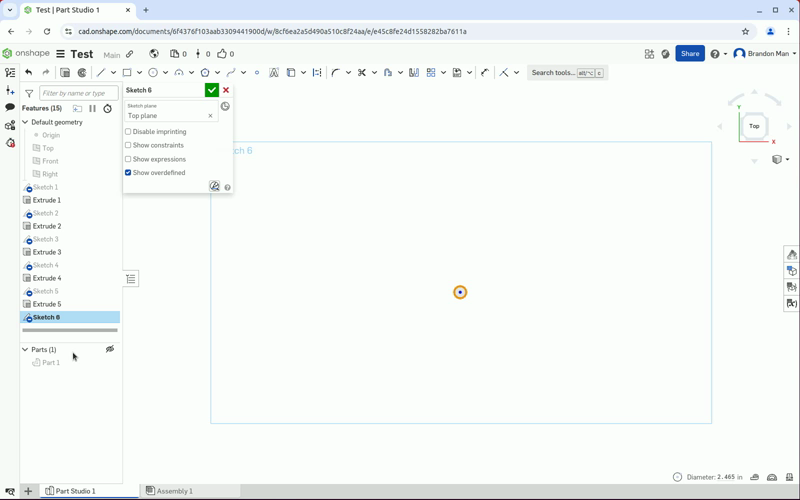
key(shift+e)
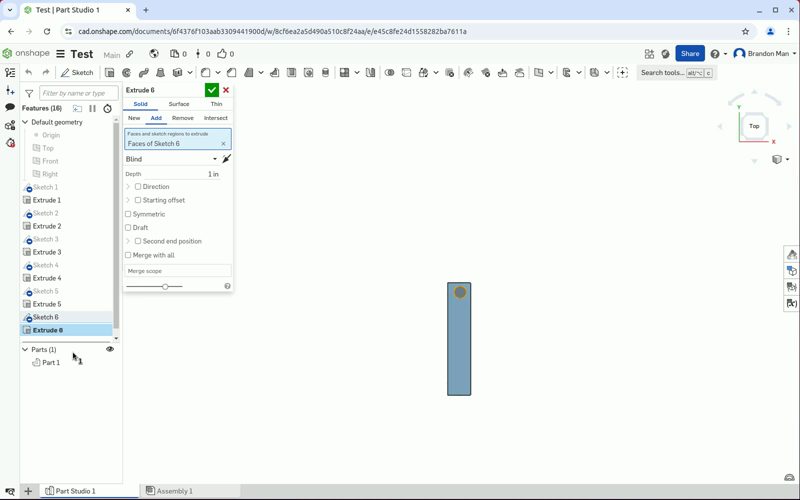
mouse_move(143, 106)
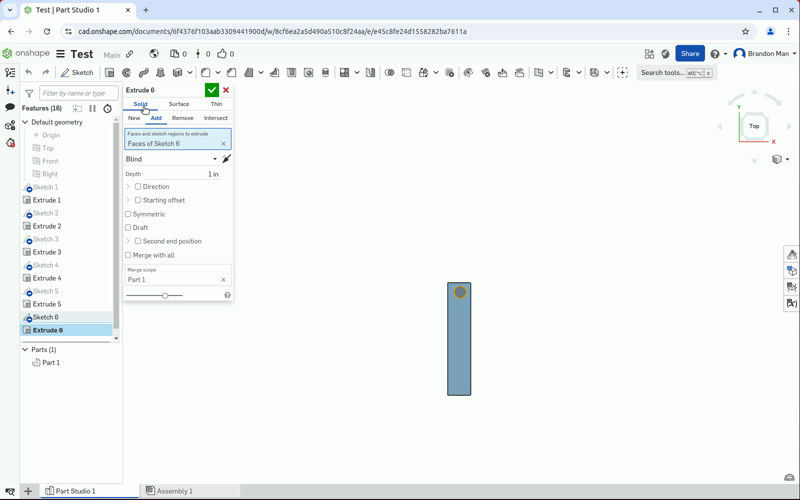
click(143, 106)
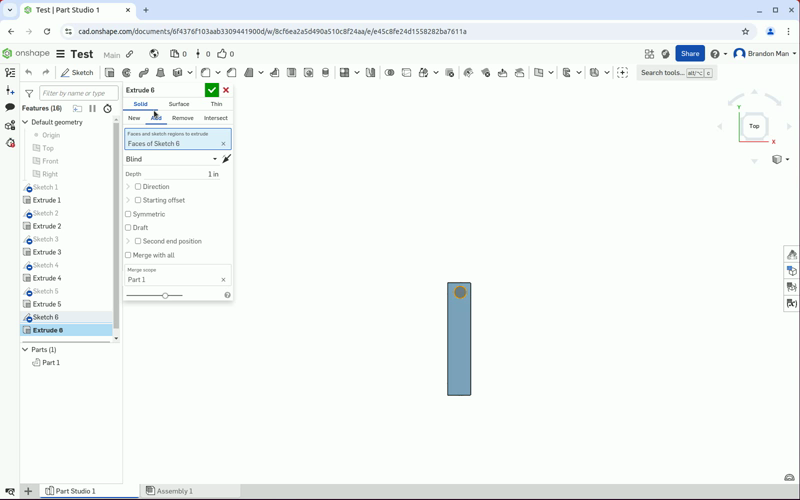
mouse_move(186, 120)
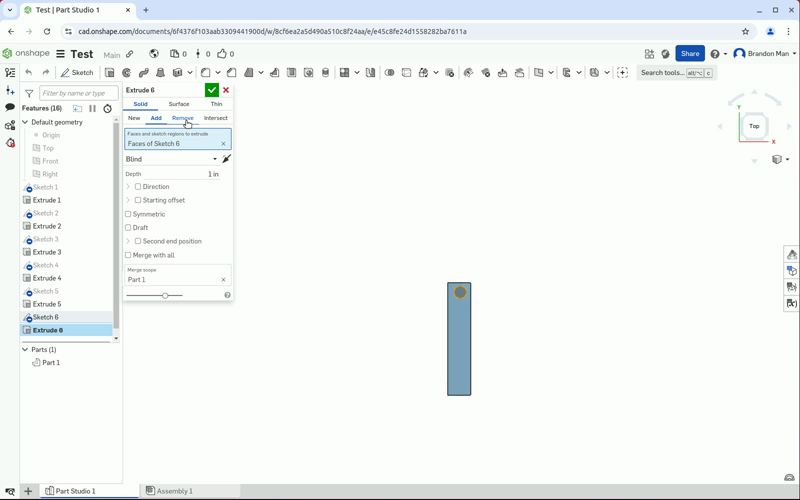
click(186, 120)
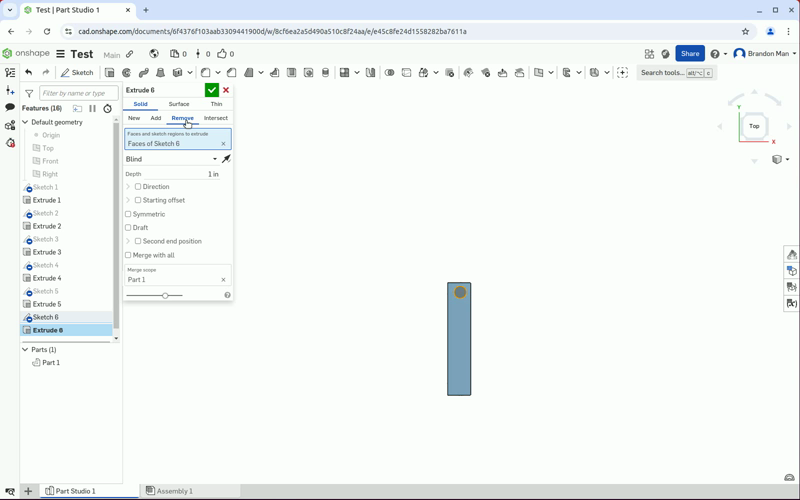
key(tab, 4)
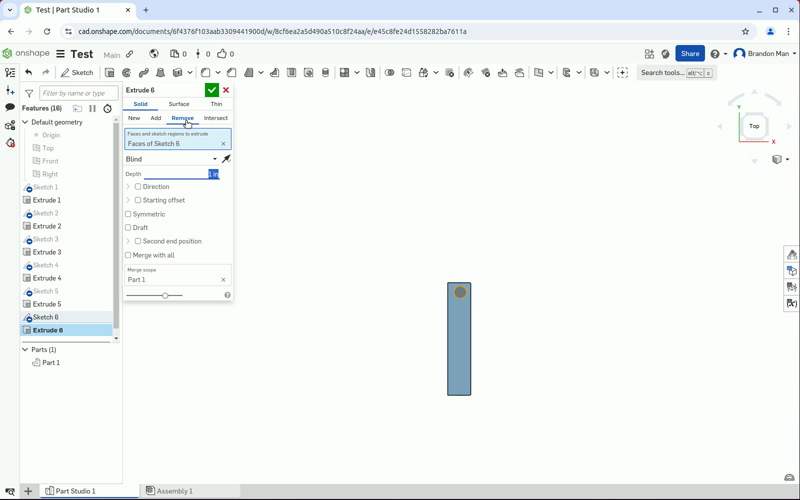
text(2.407)
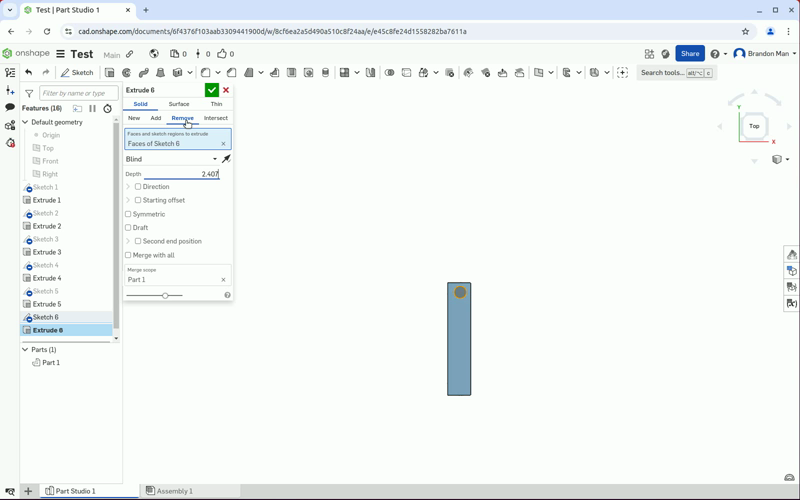
key(tab, 6)
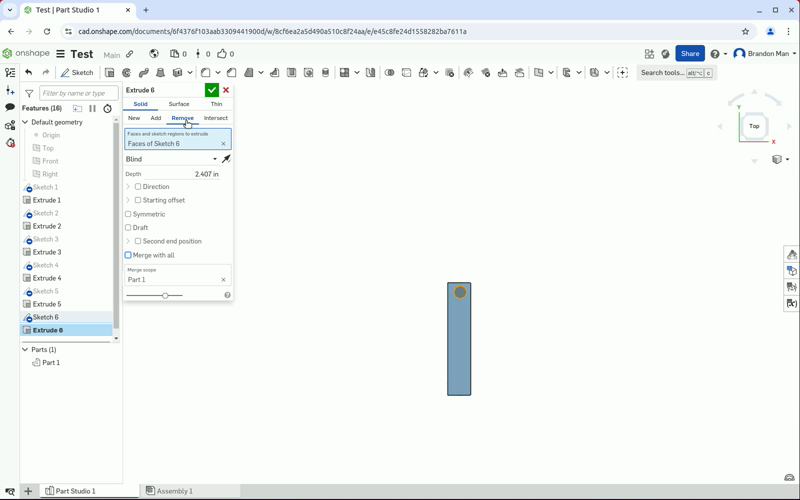
key(space)
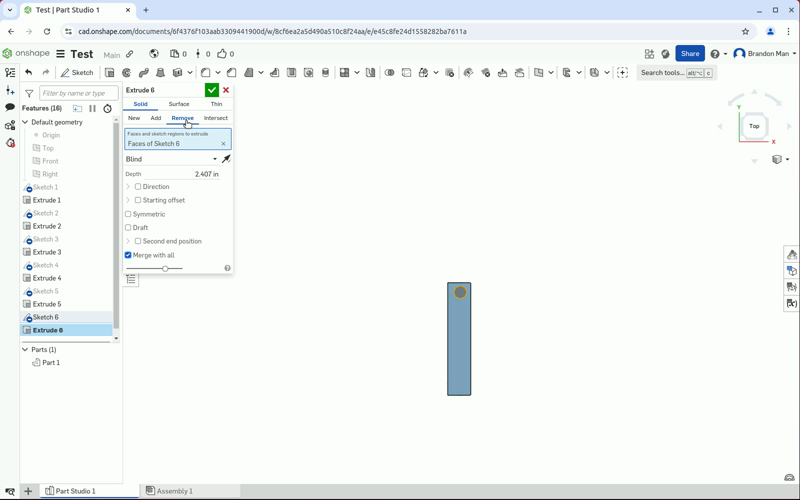
key(enter)
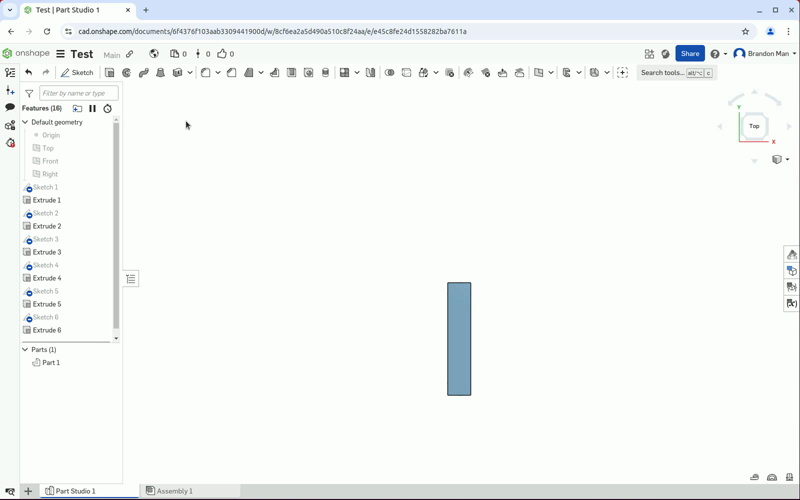
key(shift+h)
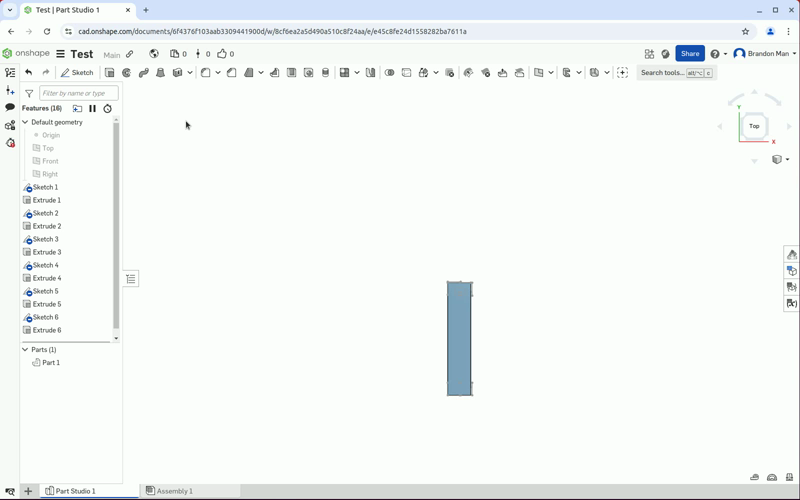
key(shift+h)
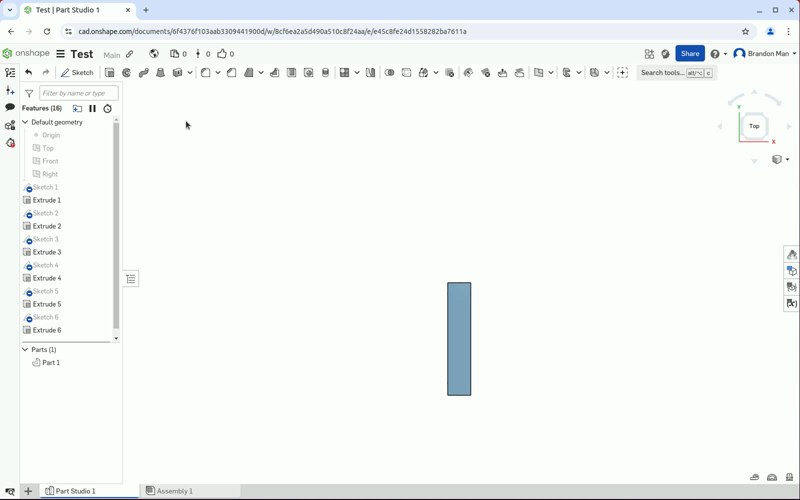
mouse_move(69, 189)
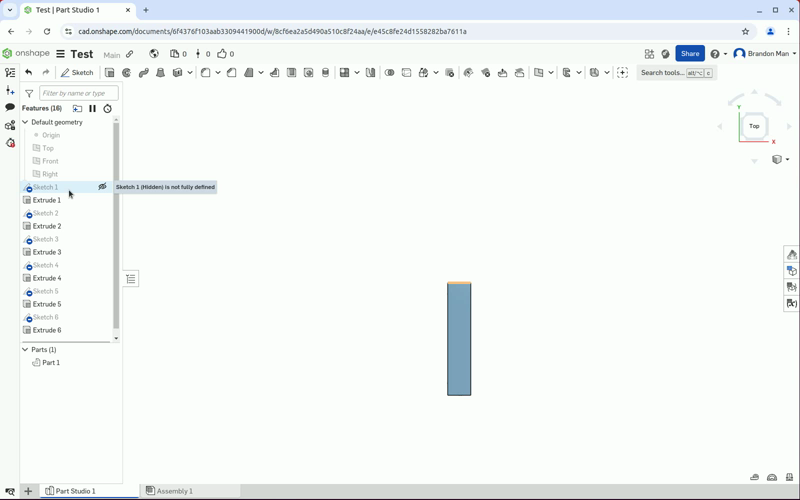
click(69, 189)
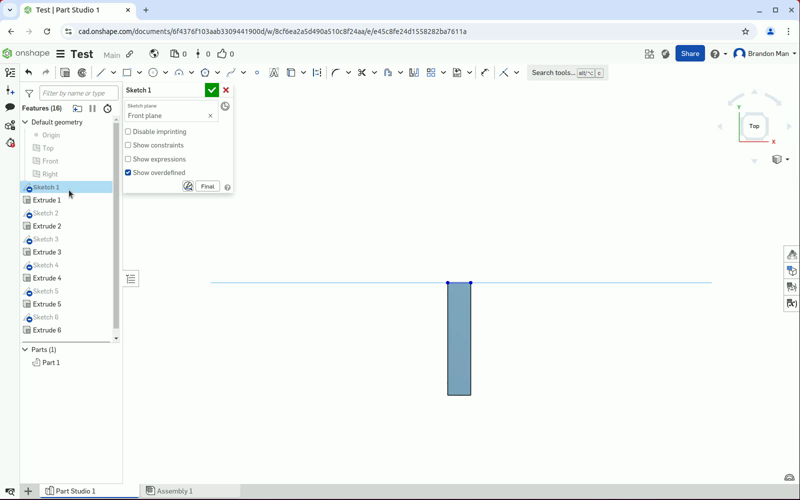
mouse_move(229, 92)
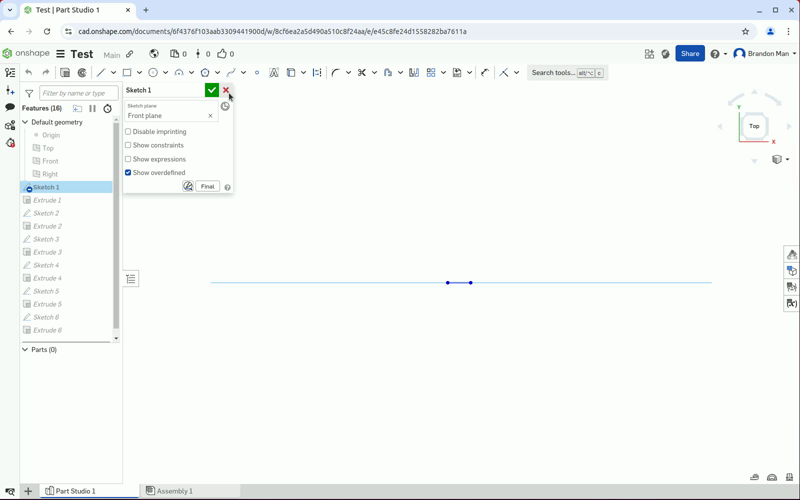
click(229, 92)
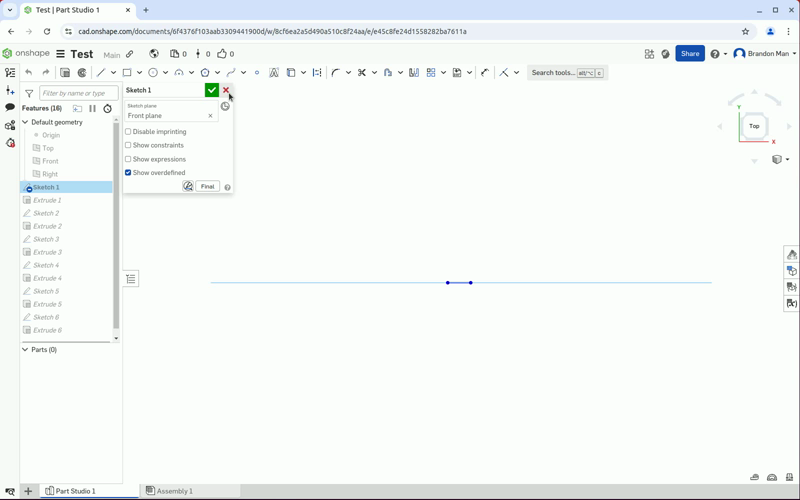
key(shift+s)
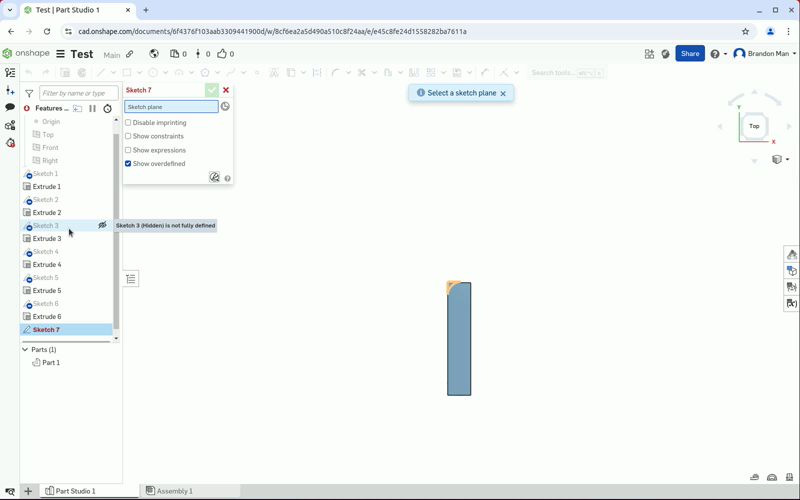
scroll(3)
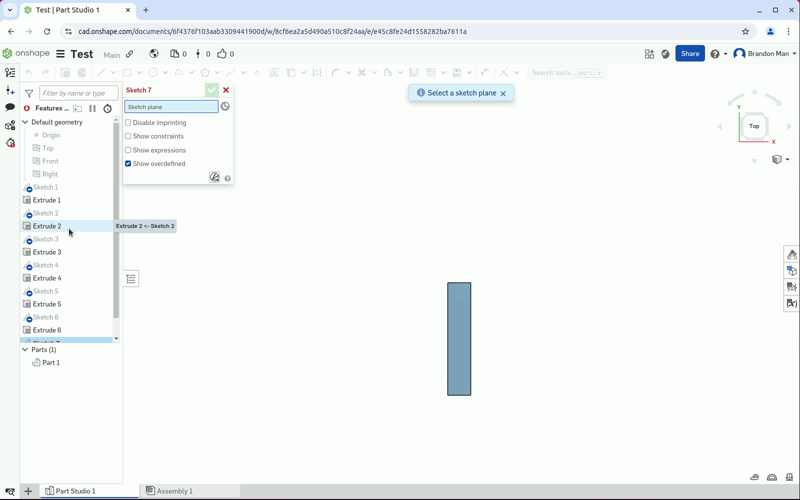
mouse_move(69, 150)
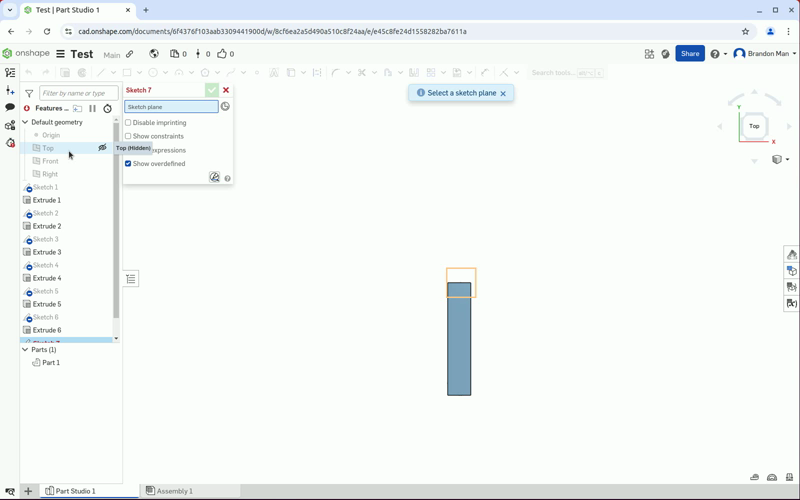
click(69, 150)
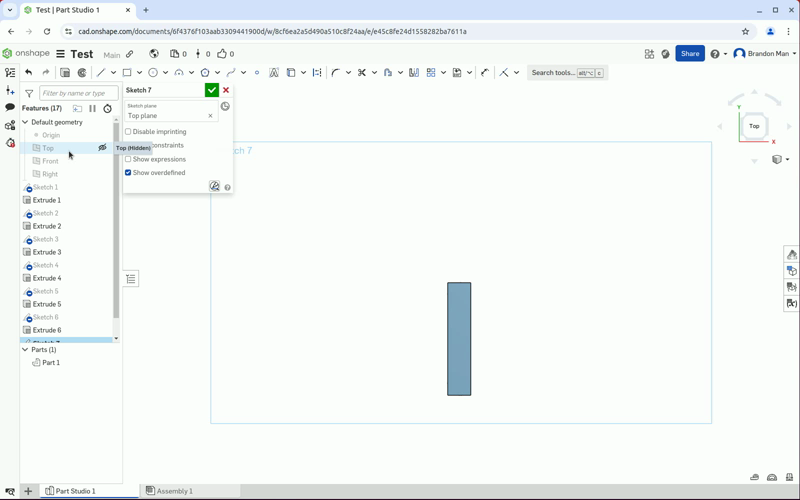
mouse_move(73, 352)
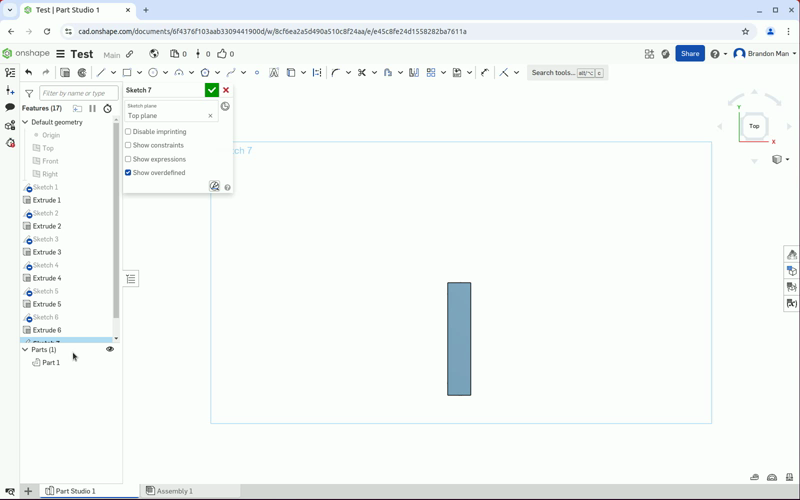
key(y)
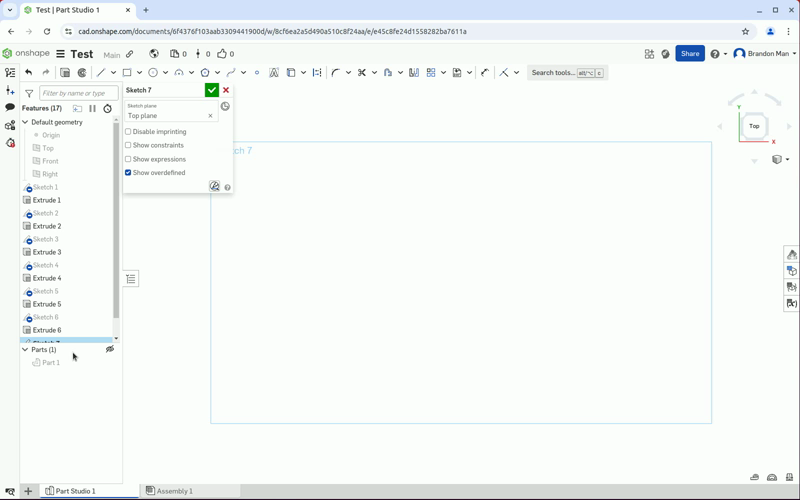
key(c)
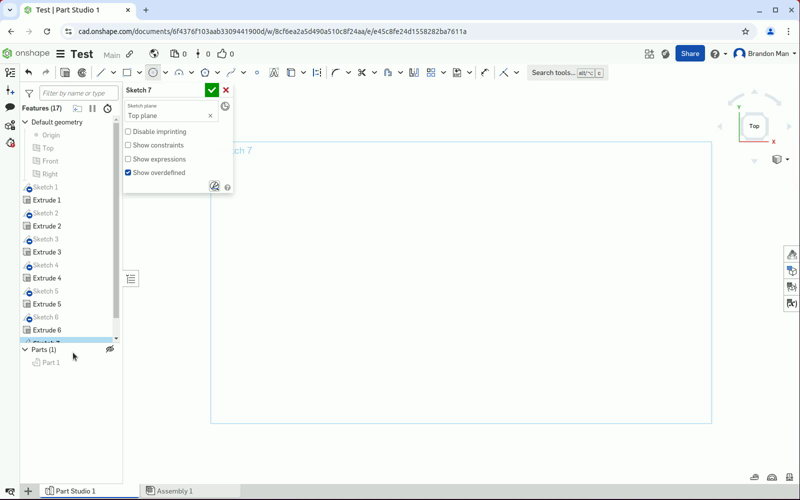
key_down(shift)
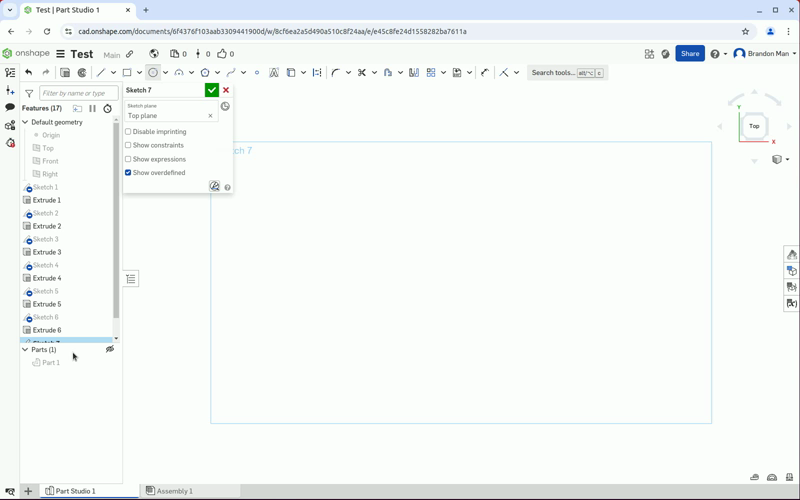
mouse_move(460, 386)
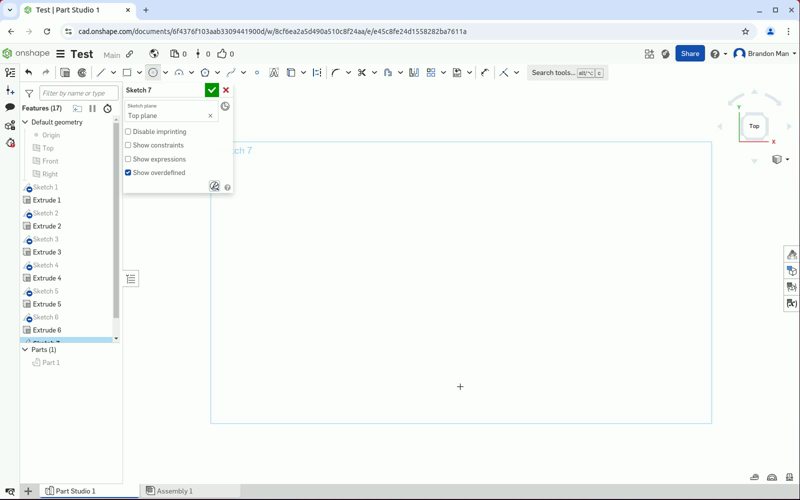
click(460, 386)
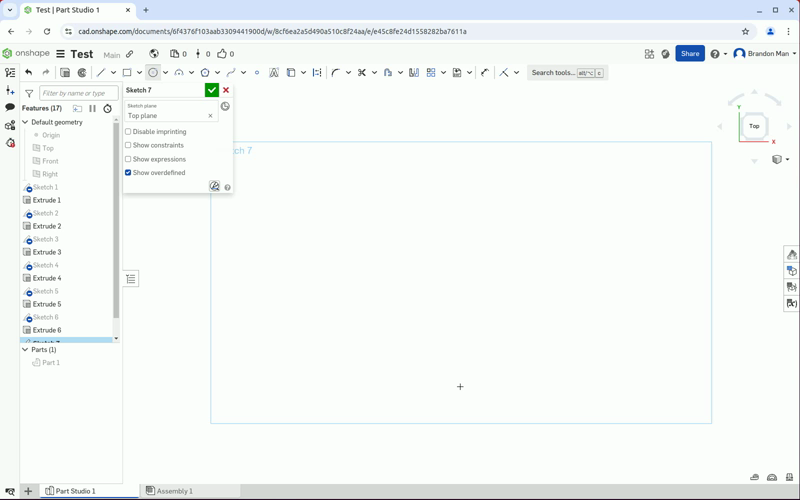
key_up(shift)
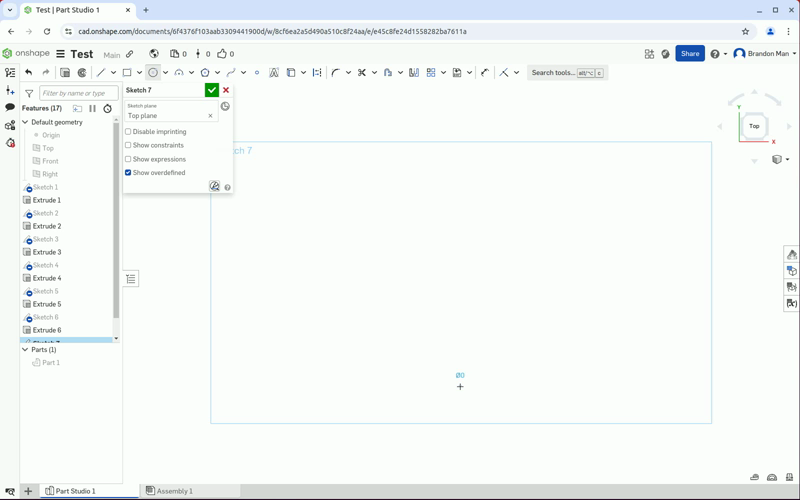
mouse_move(466, 386)
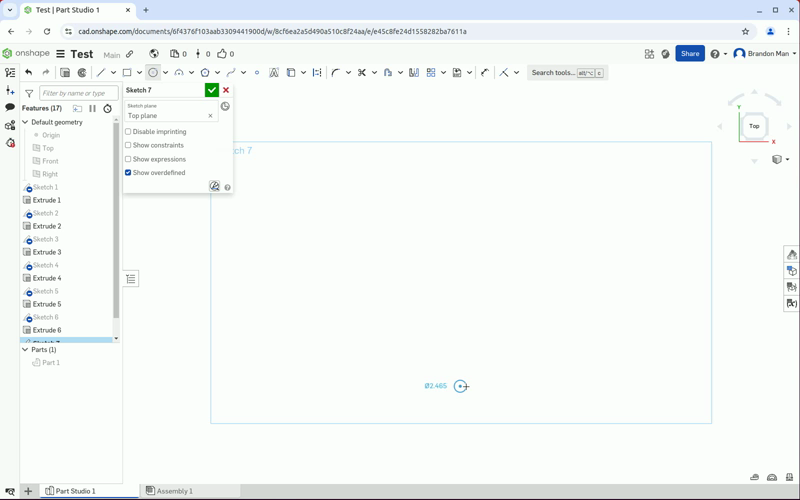
click(466, 386)
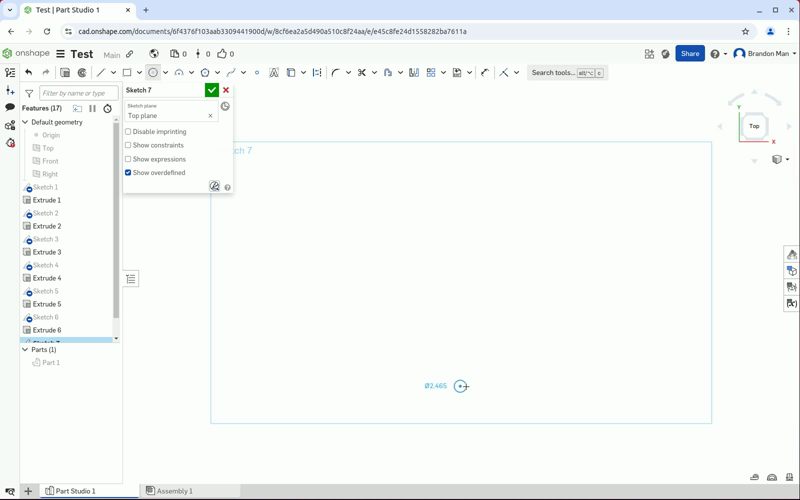
key(esc)
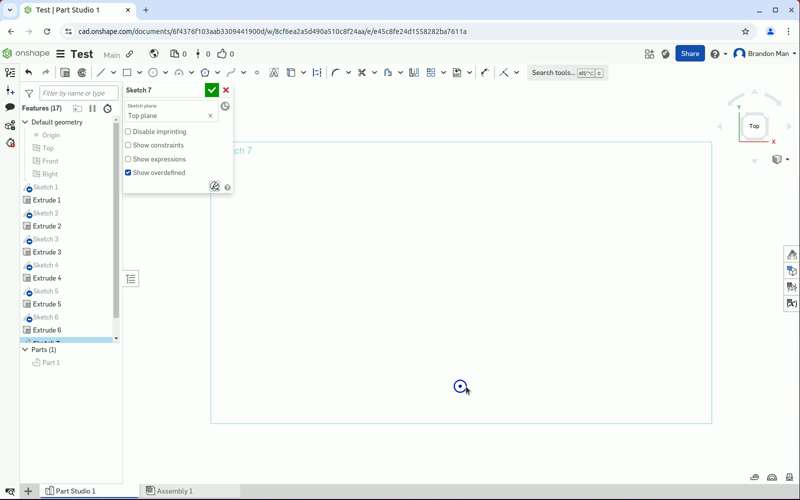
mouse_move(464, 387)
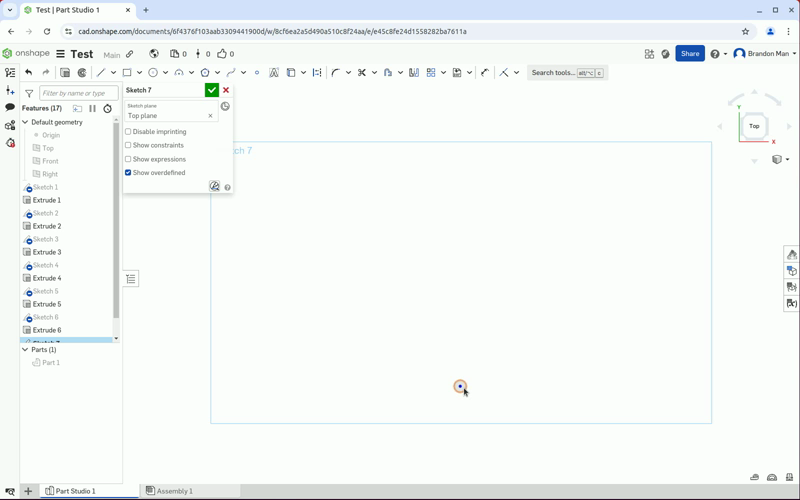
scroll(6)
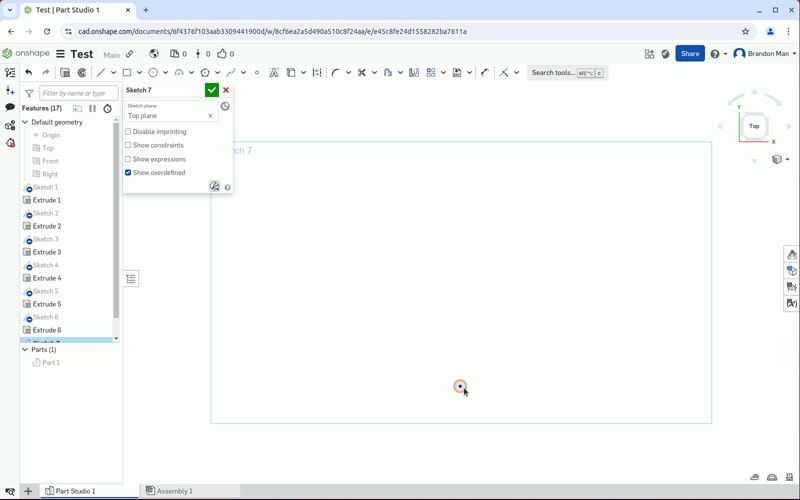
scroll(6)
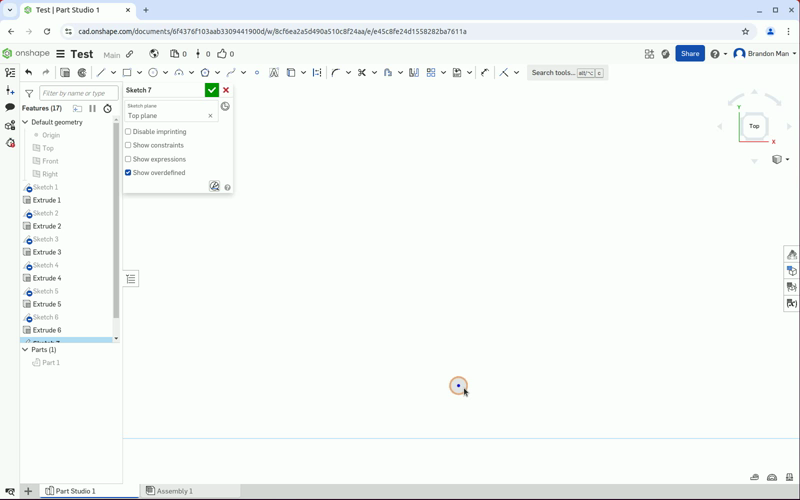
scroll(6)
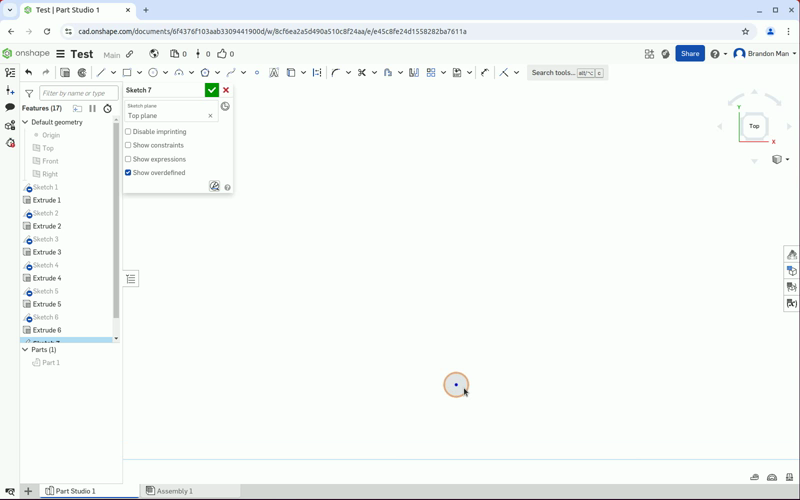
scroll(6)
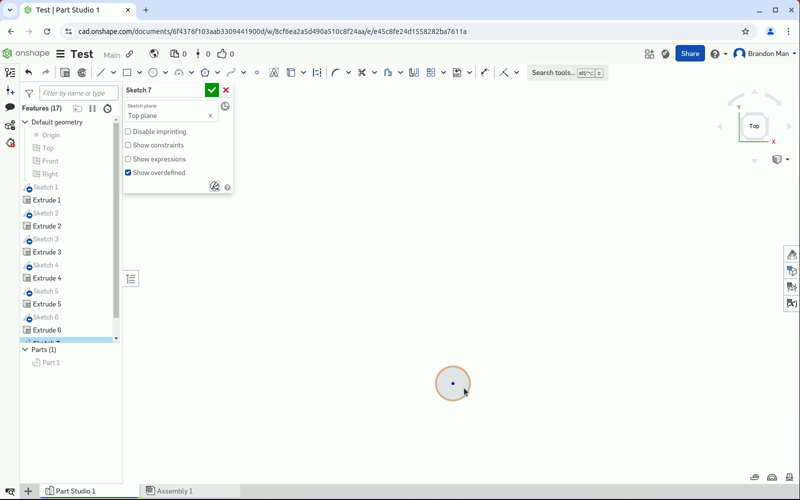
scroll(6)
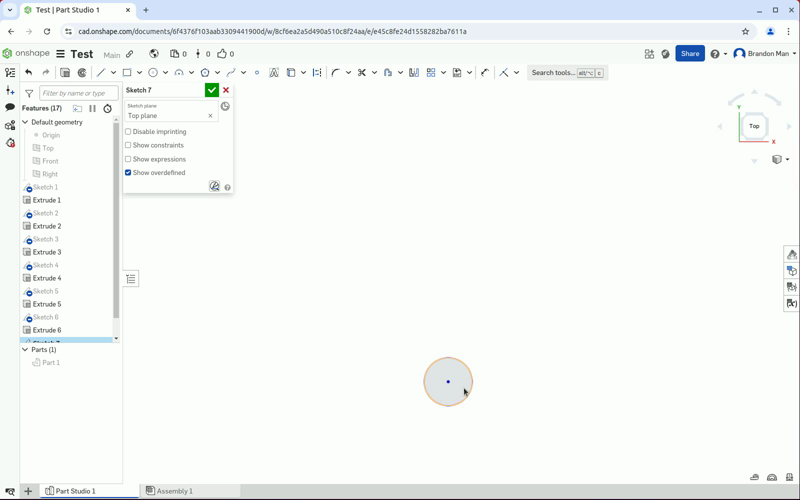
scroll(6)
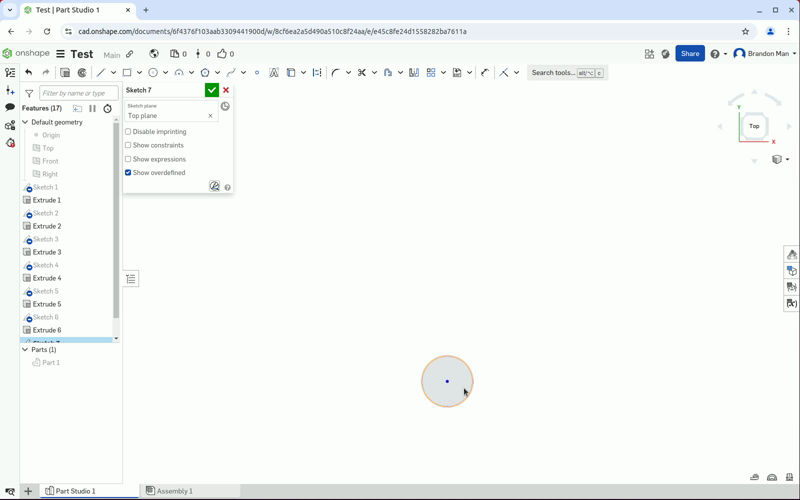
scroll(6)
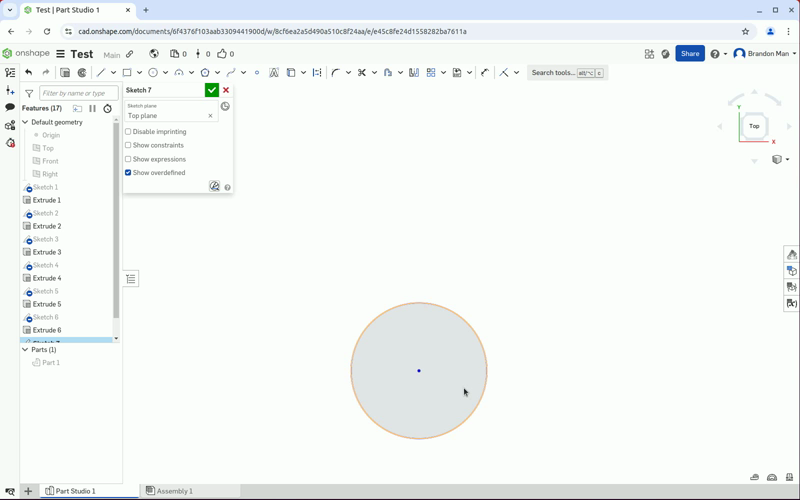
click(464, 387)
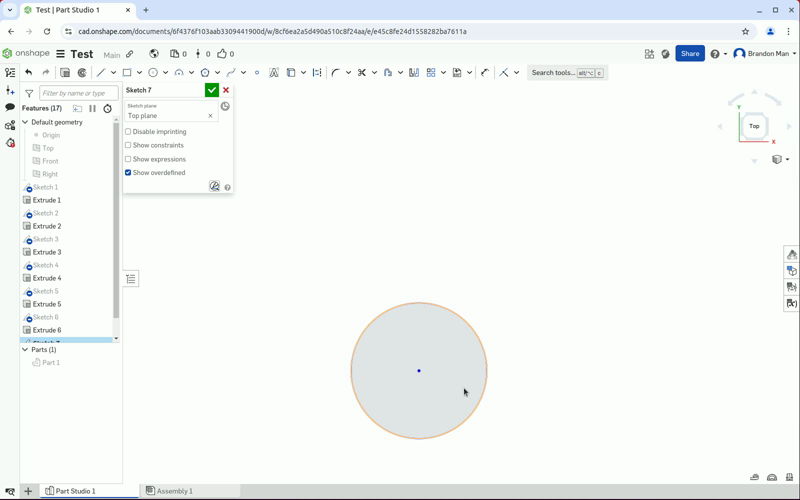
scroll(-6)
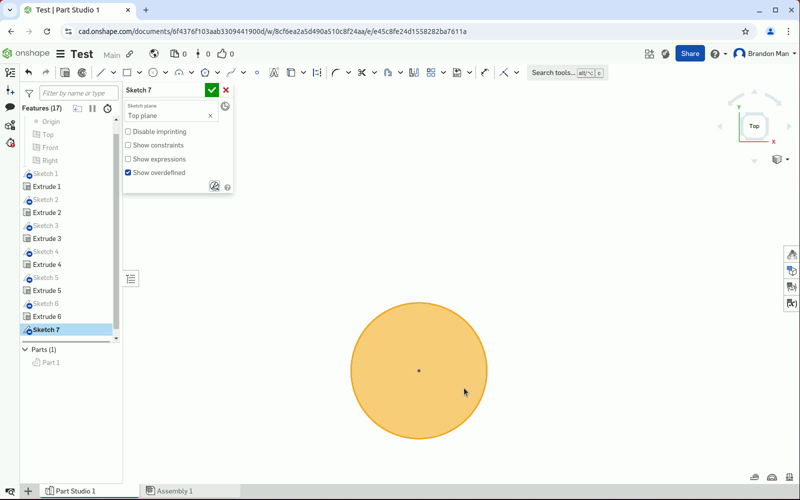
scroll(-6)
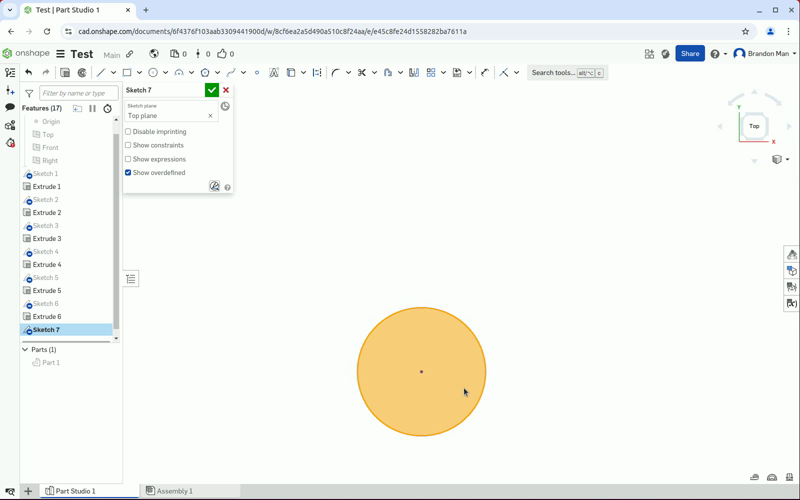
scroll(-6)
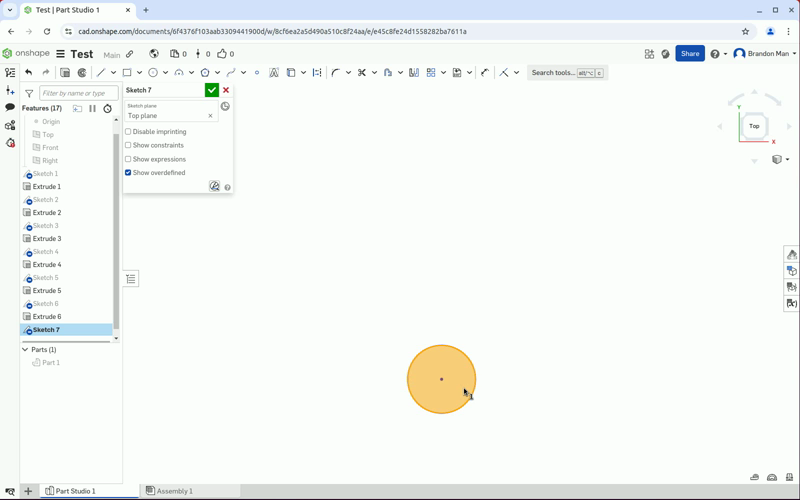
scroll(-6)
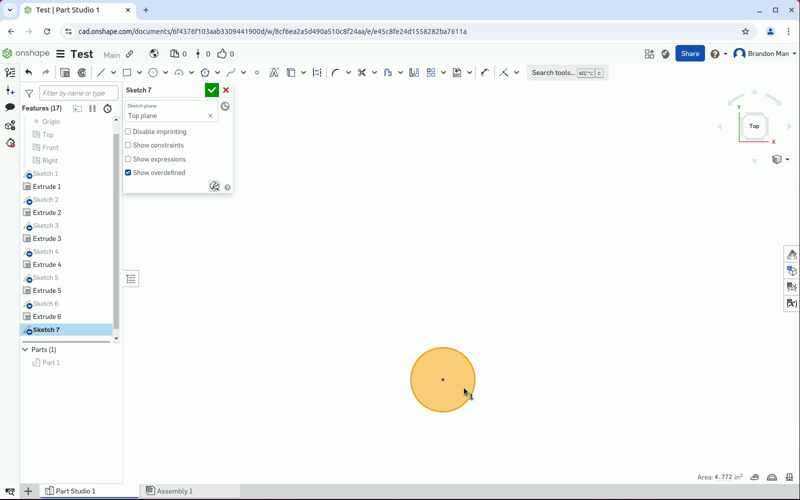
scroll(-6)
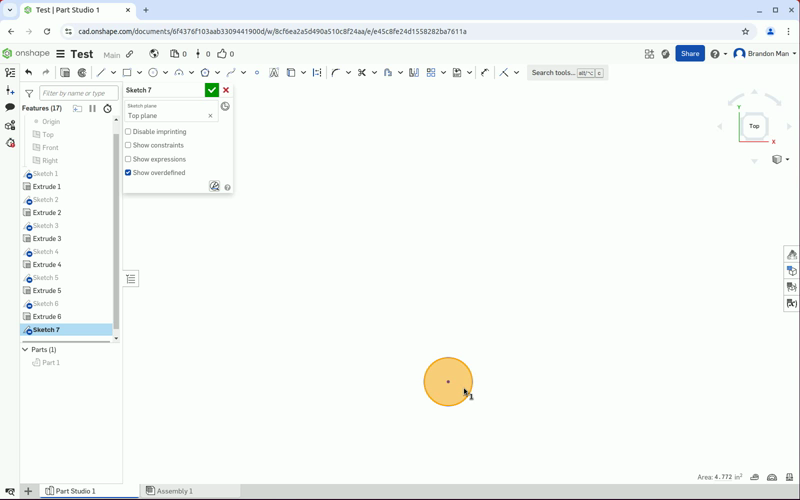
scroll(-6)
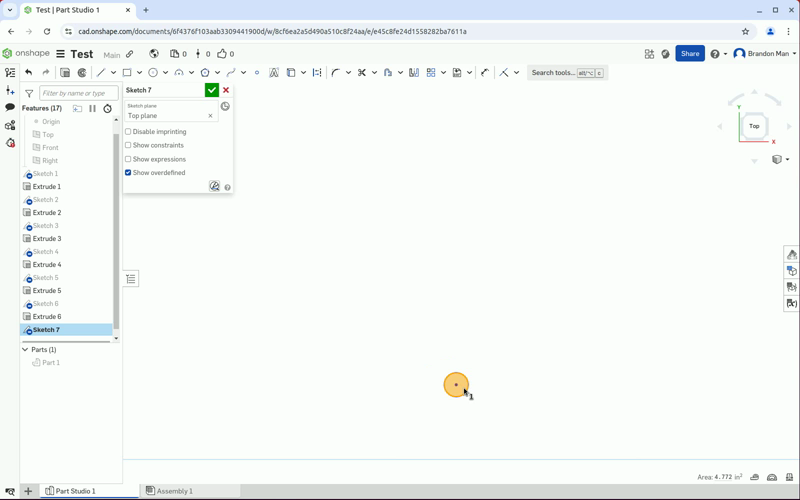
scroll(-6)
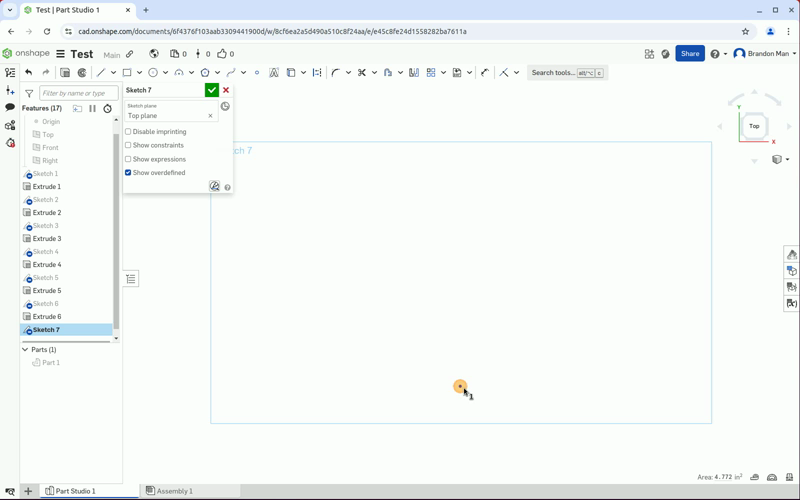
mouse_move(73, 352)
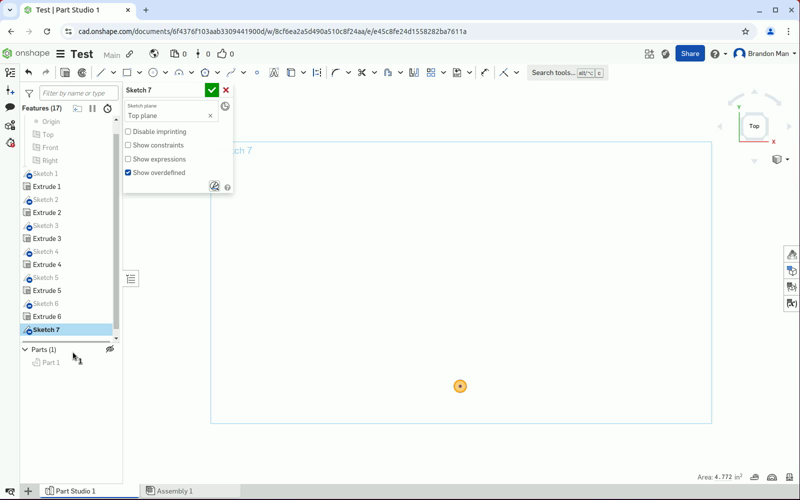
key(shift+y)
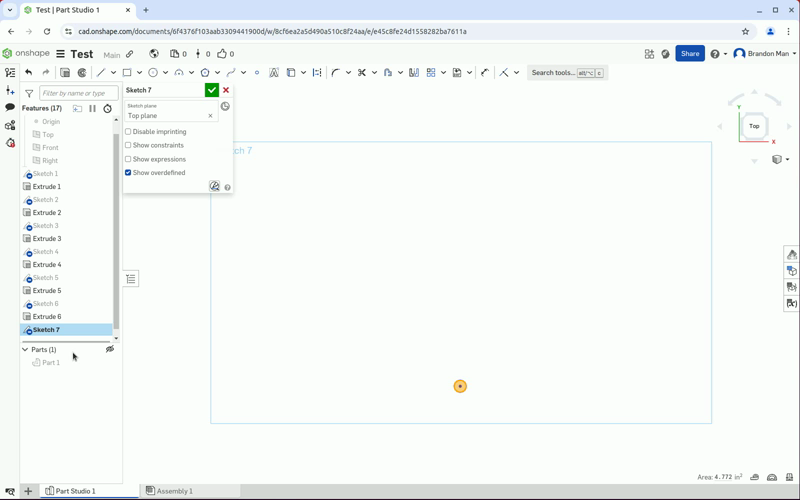
key(shift+e)
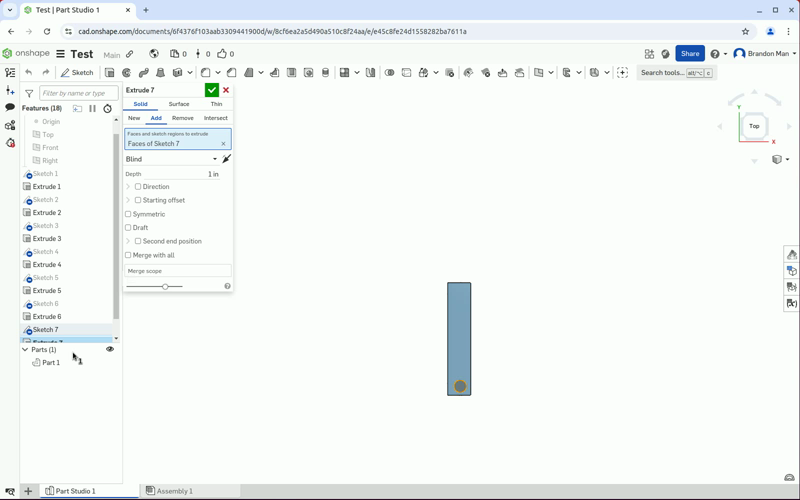
mouse_move(143, 106)
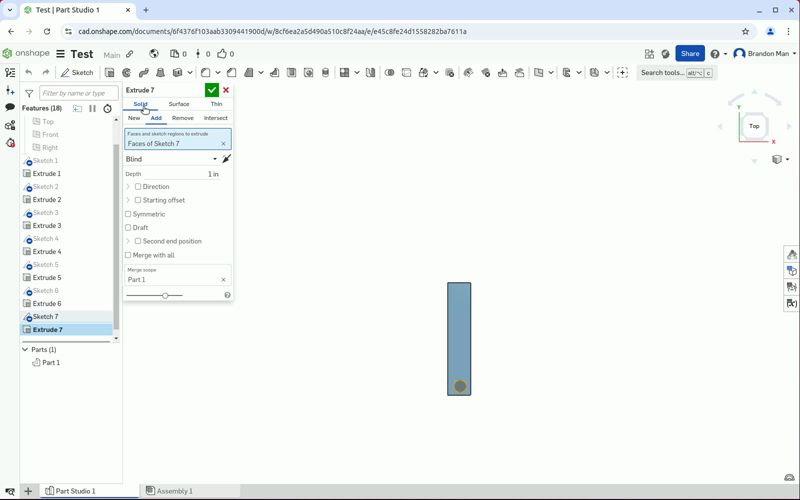
click(143, 106)
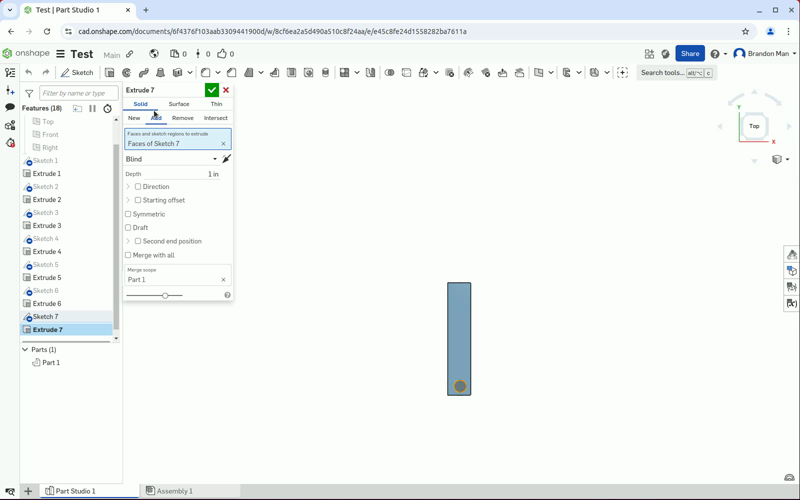
mouse_move(186, 120)
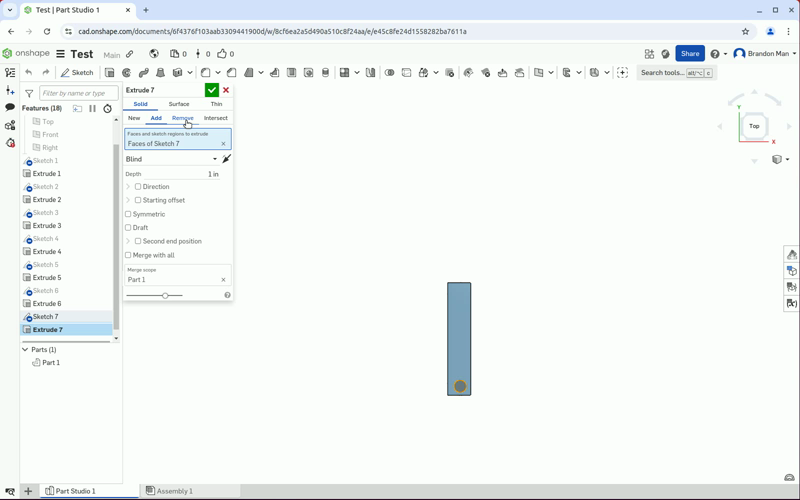
click(186, 120)
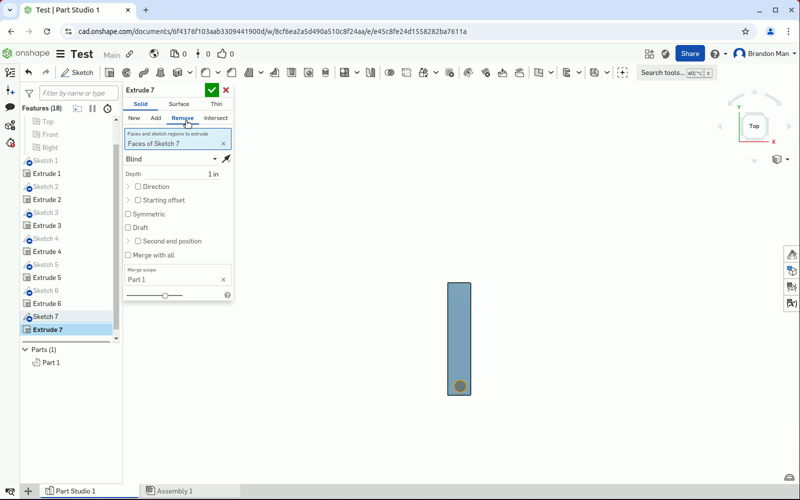
key(tab, 4)
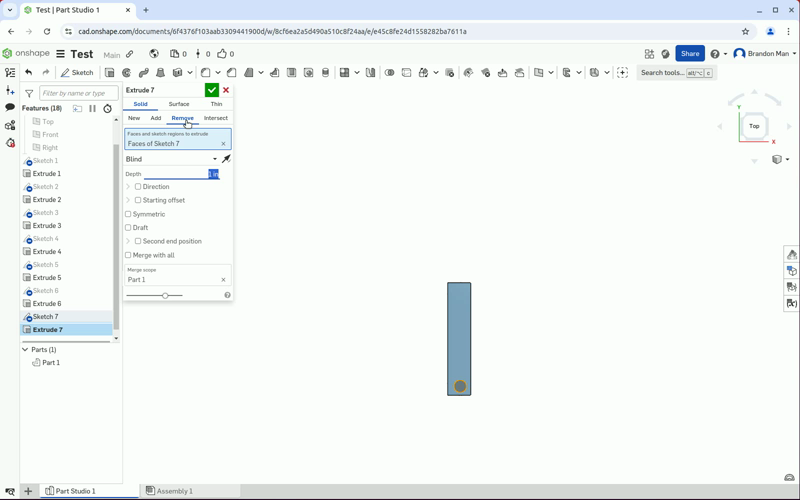
text(2.407)
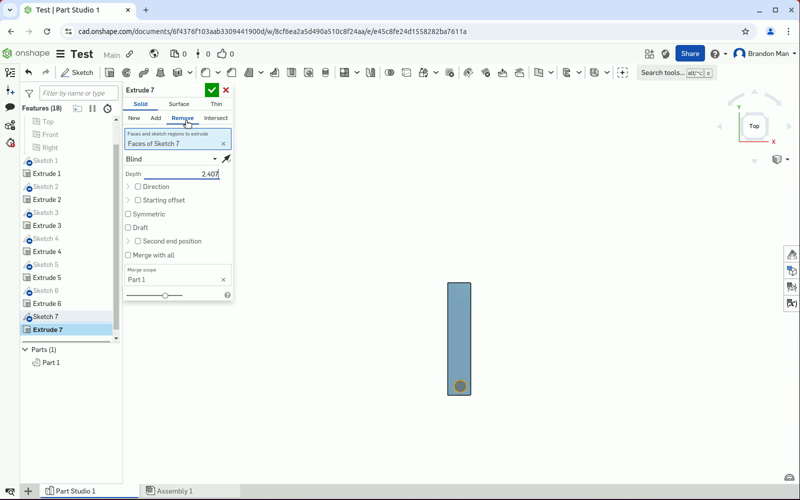
key(tab, 6)
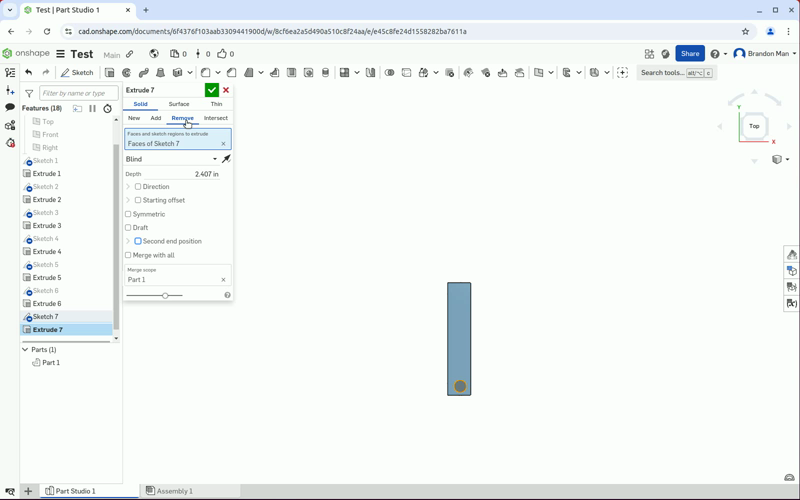
key(space)
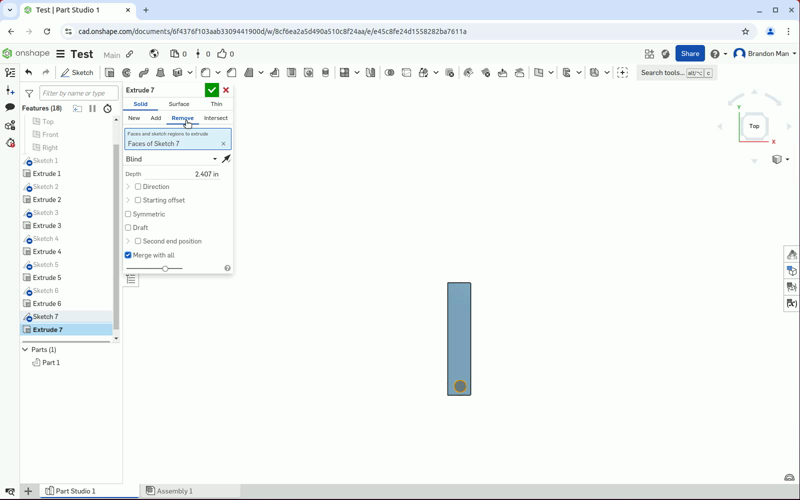
key(enter)
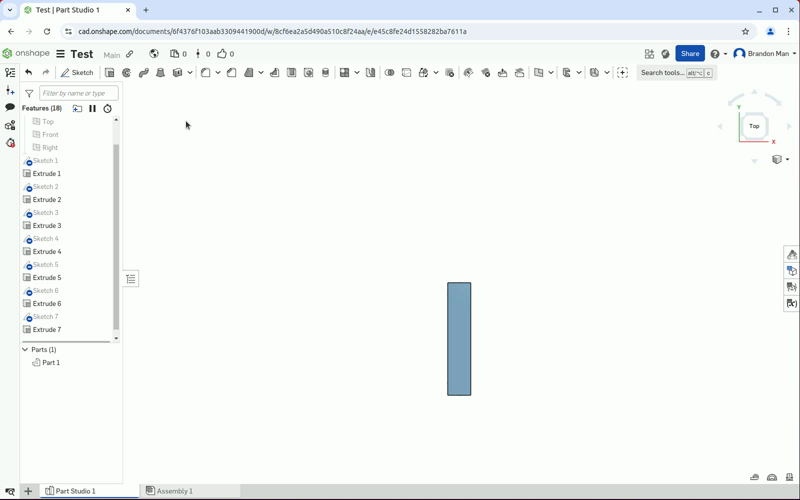
key(shift+h)
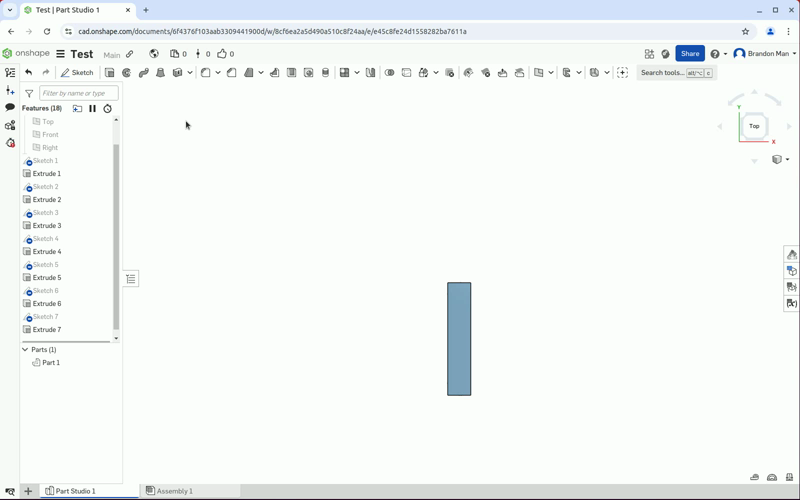
key(shift+h)
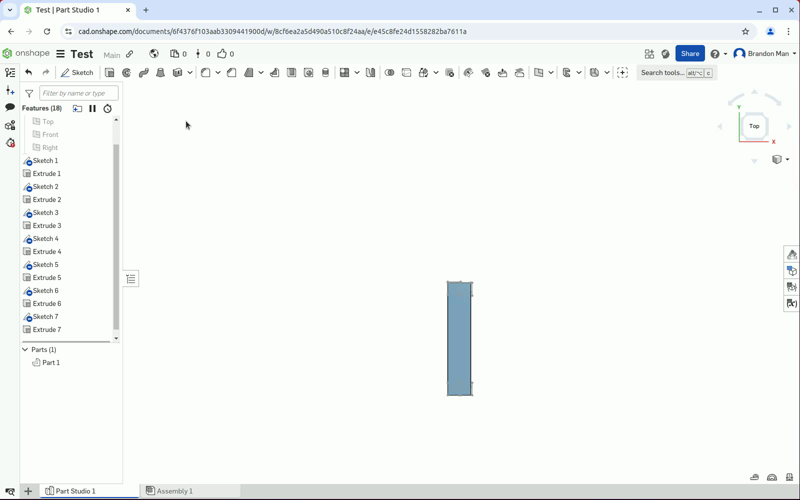
key(shift+7)
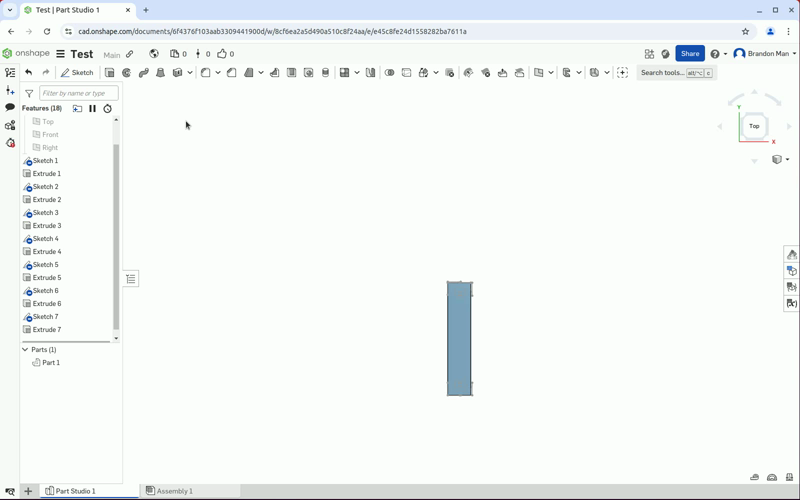
key(up, 3)
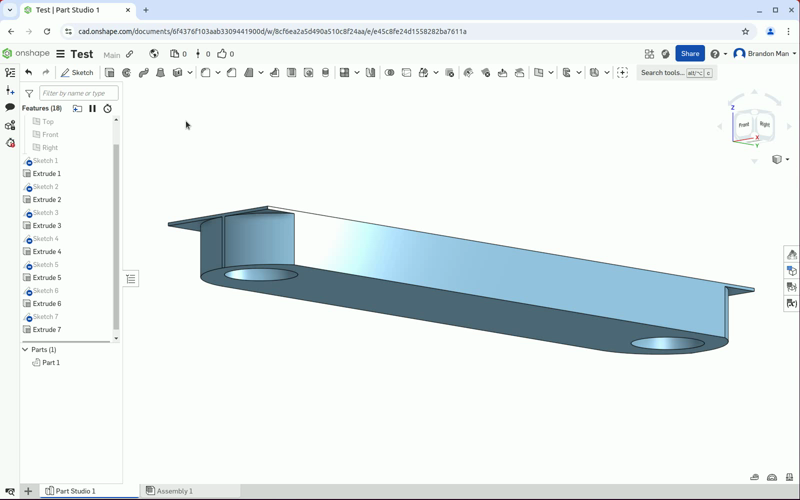
key(left, 3)
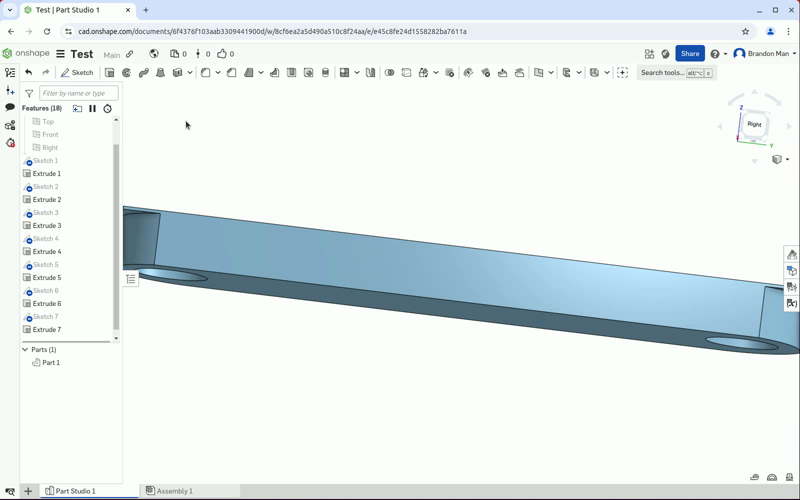
key(right, 3)
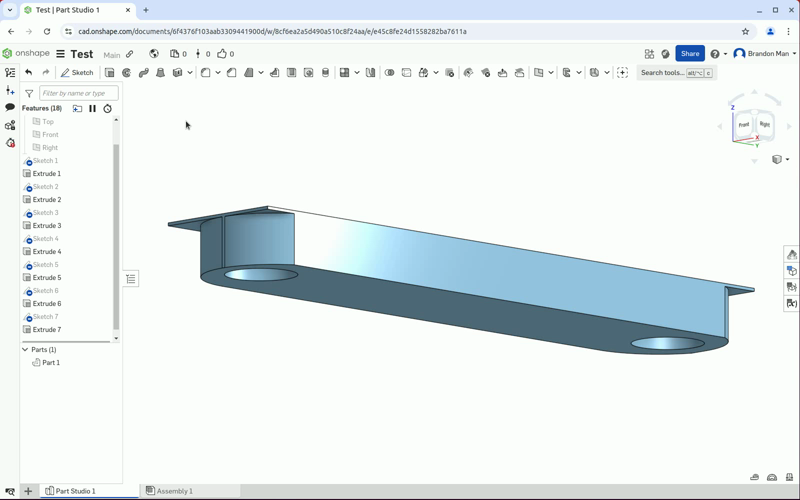
key(down, 3)
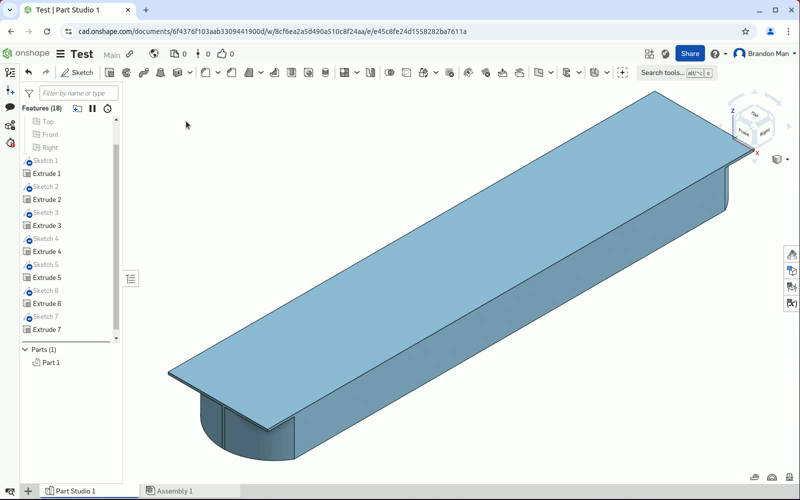
mouse_move(69, 163)
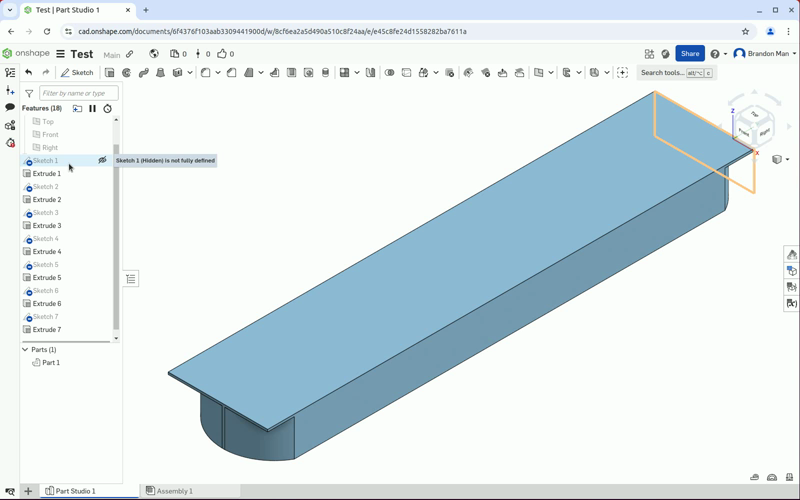
click(69, 163)